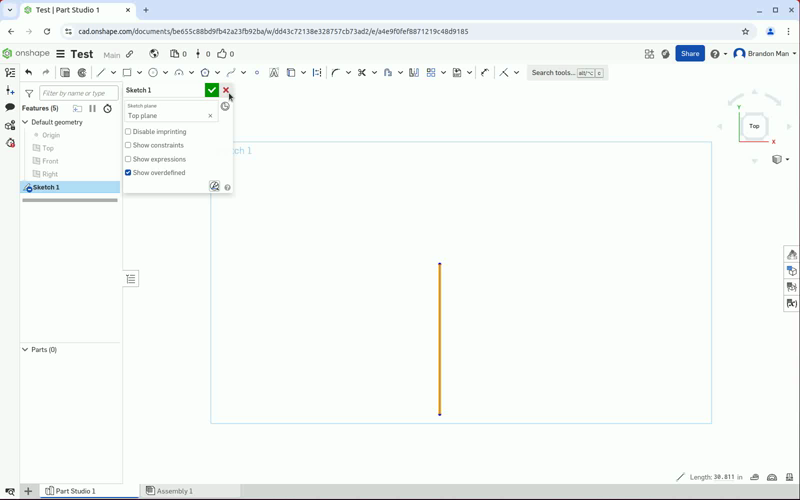
key(shift+h)
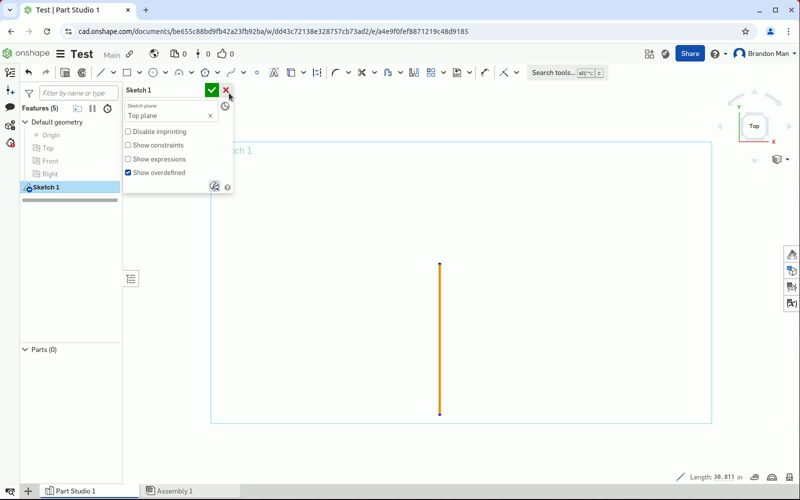
key(shift+s)
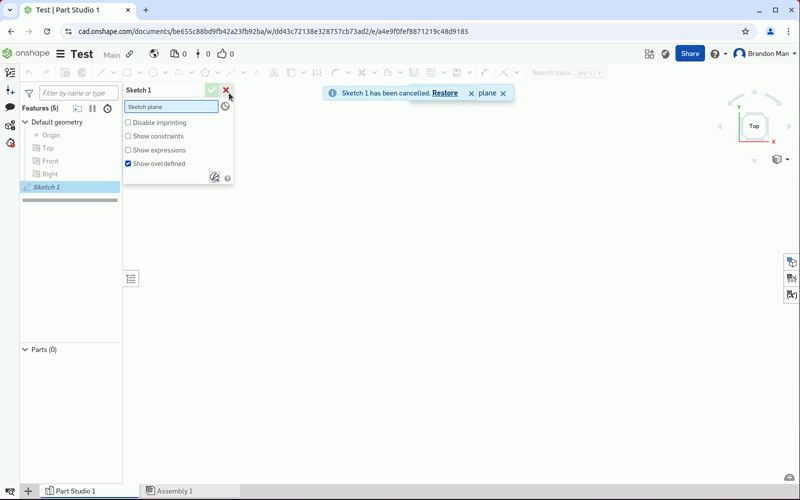
mouse_move(73, 150)
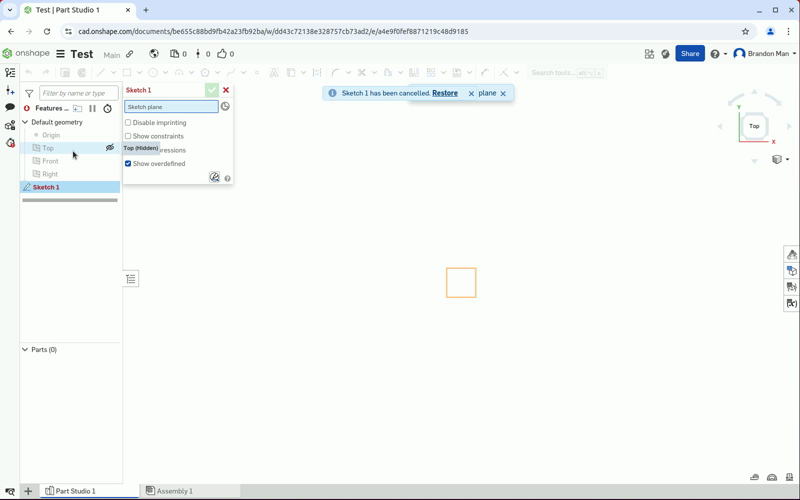
click(73, 150)
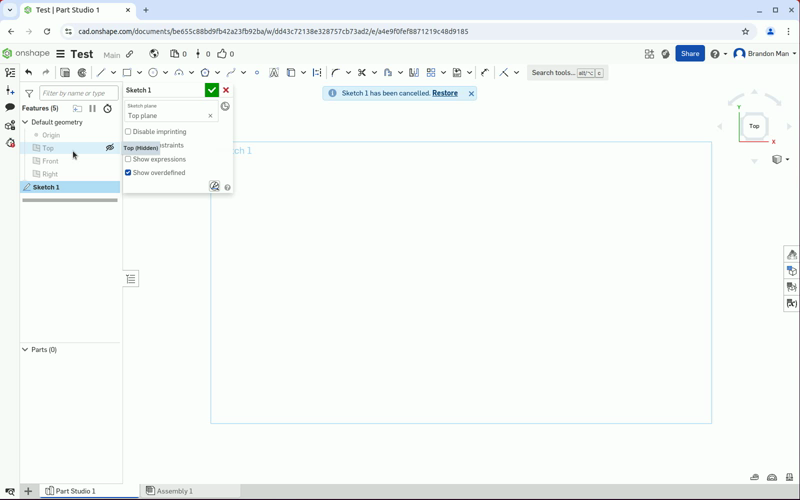
mouse_move(73, 352)
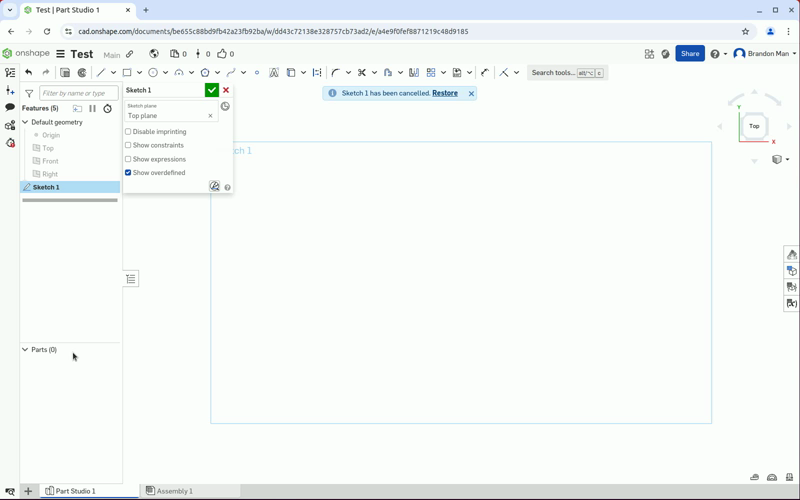
key(y)
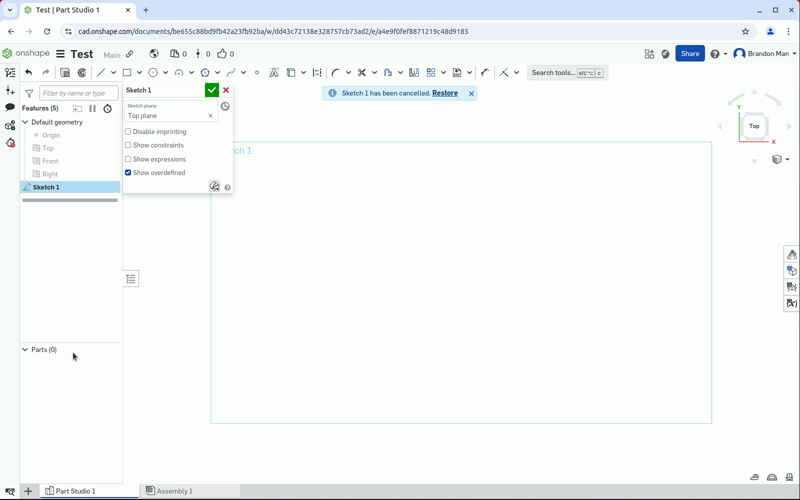
key(l)
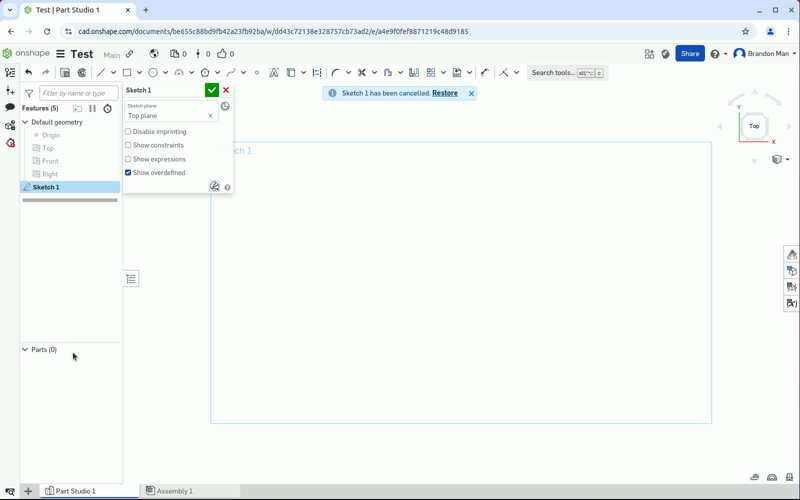
key_down(shift)
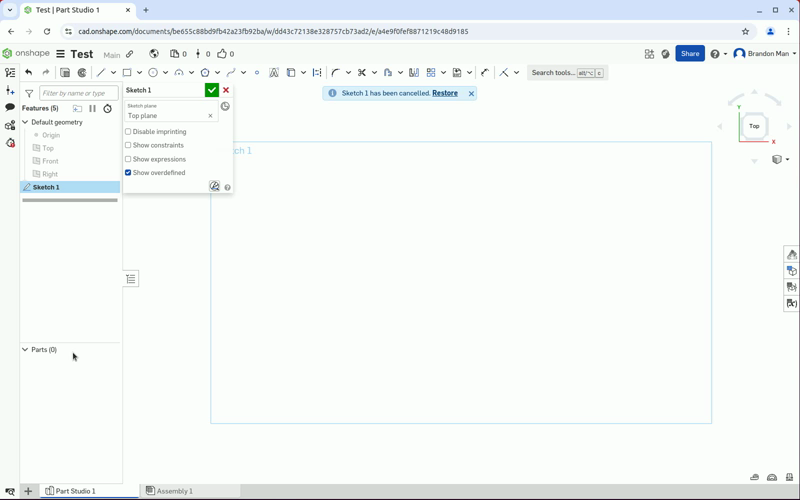
mouse_move(460, 282)
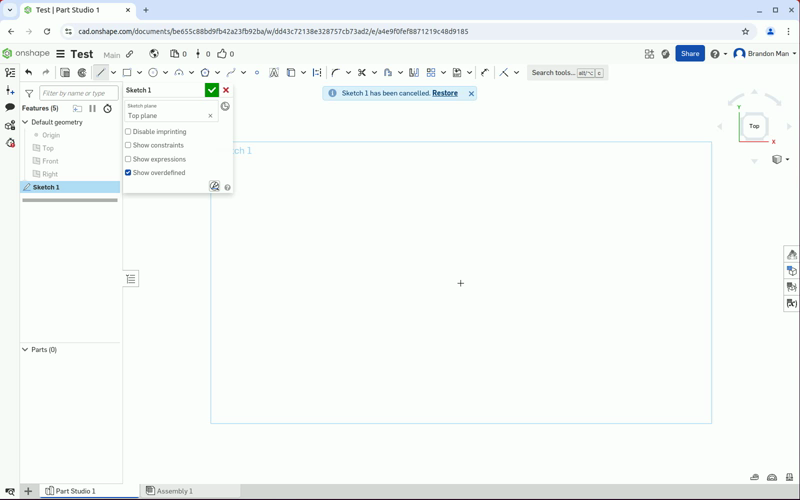
click(460, 282)
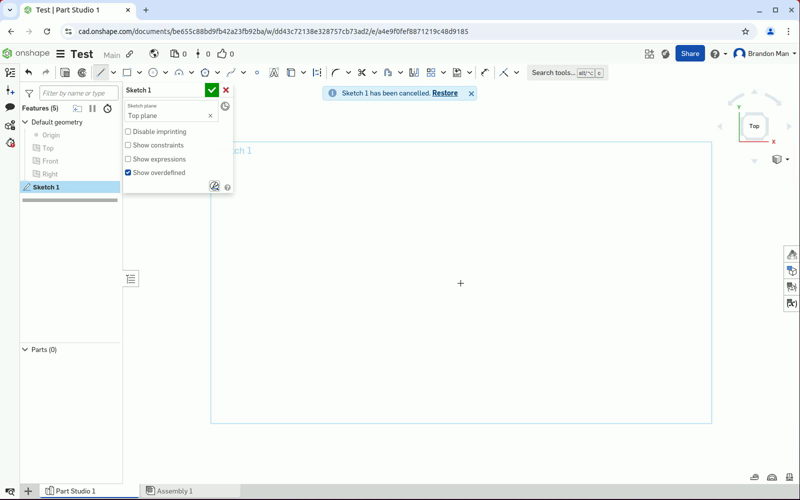
key_up(shift)
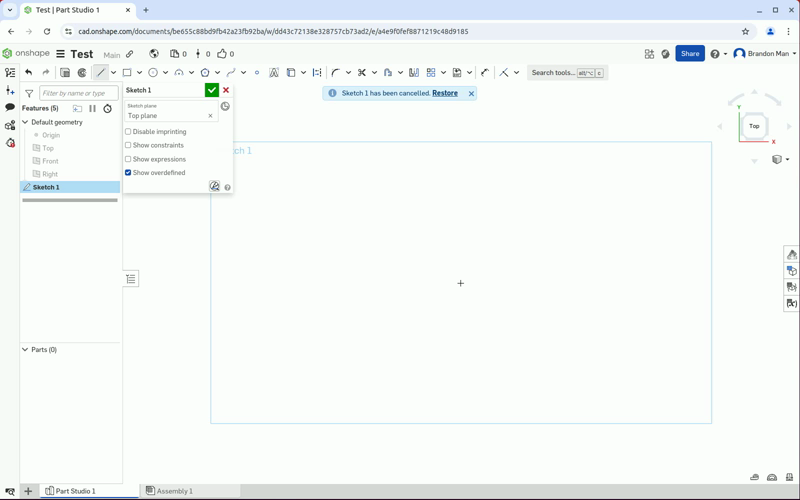
key_down(shift)
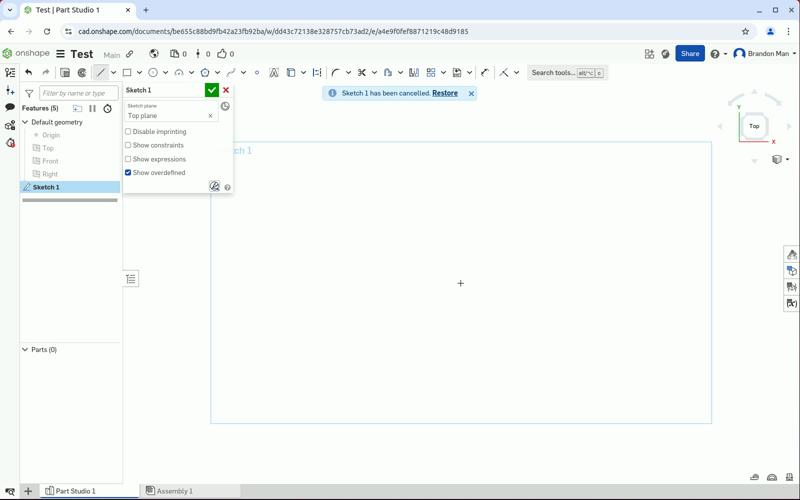
mouse_move(490, 282)
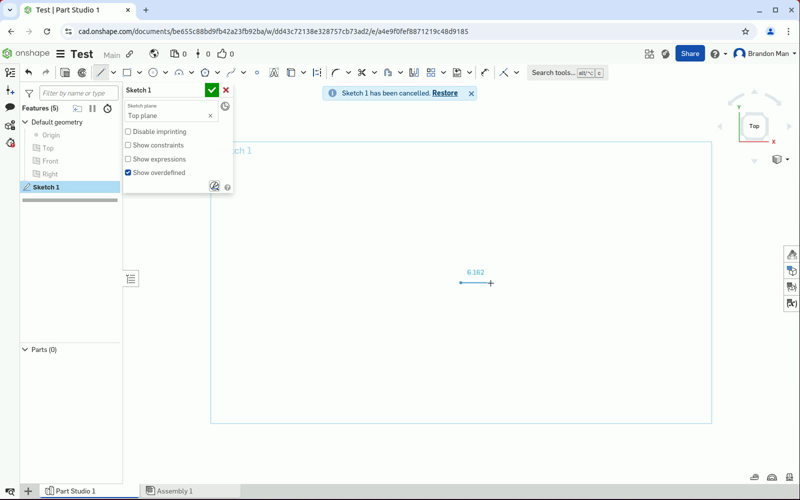
mouse_move(472, 282)
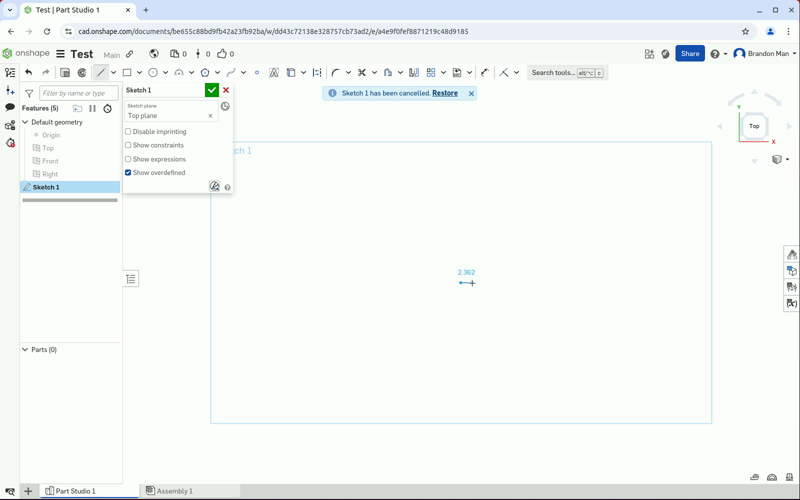
click(472, 282)
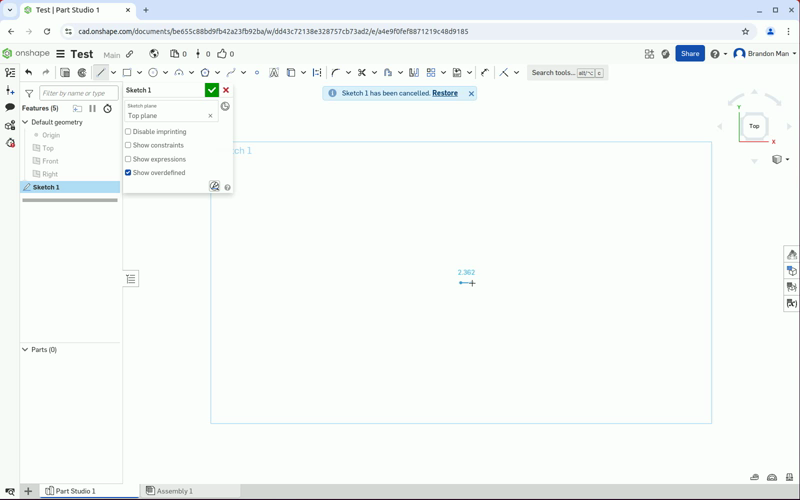
key_up(shift)
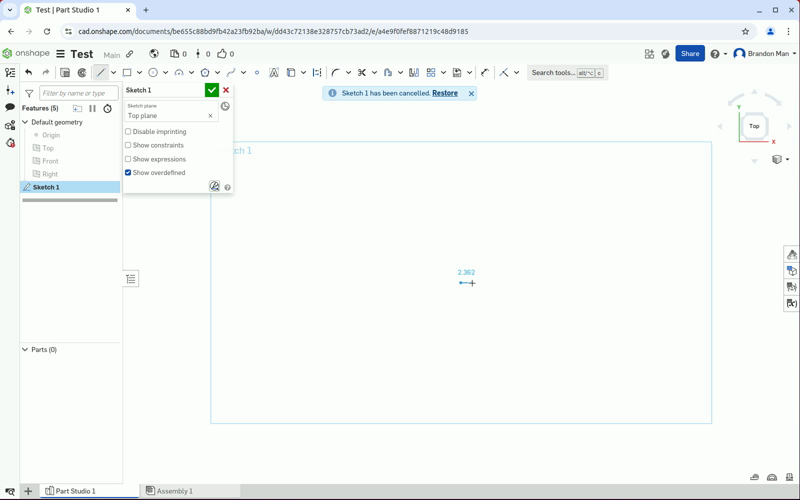
key_down(shift)
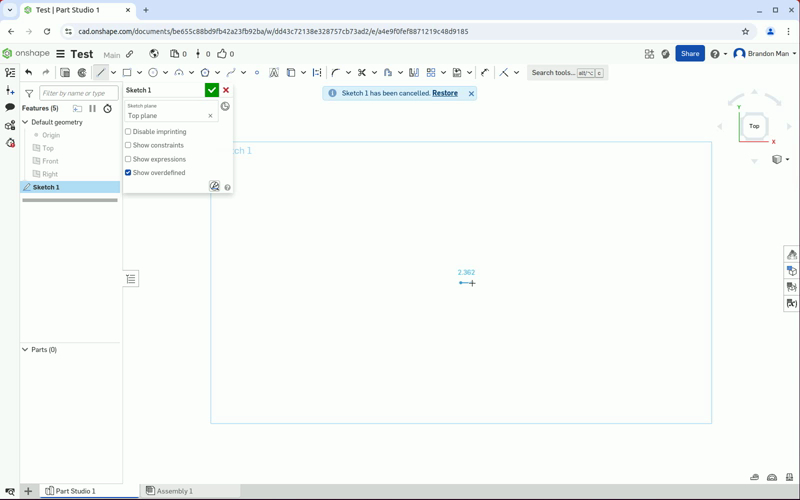
mouse_move(502, 282)
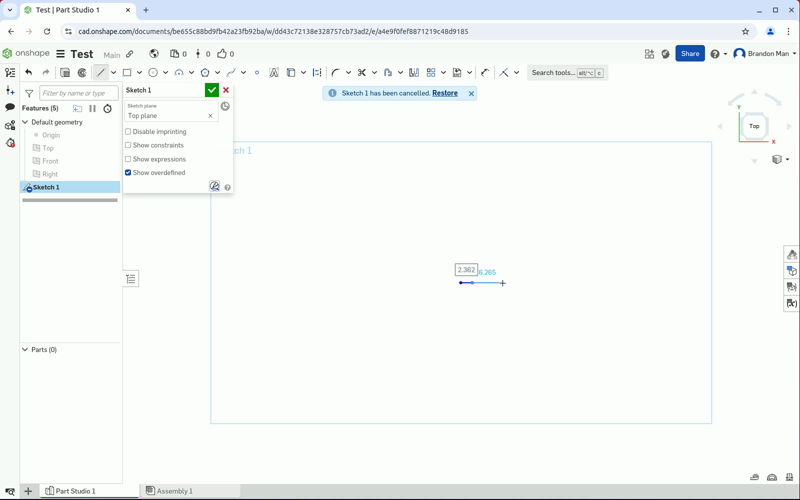
mouse_move(472, 246)
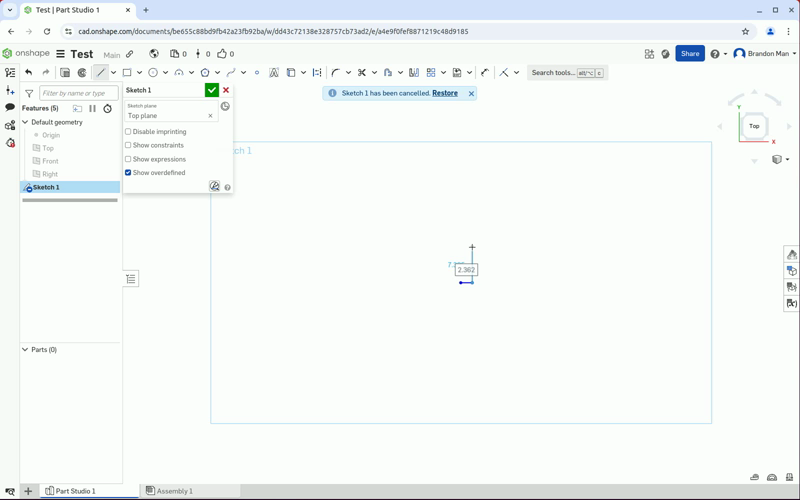
click(472, 246)
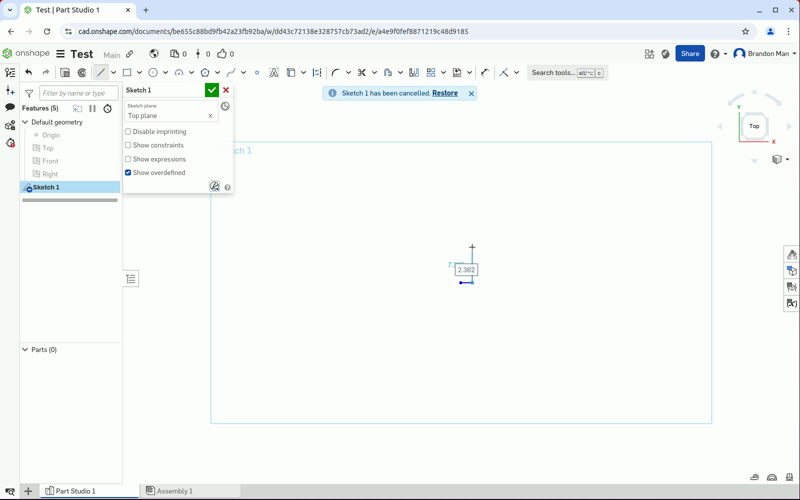
key_up(shift)
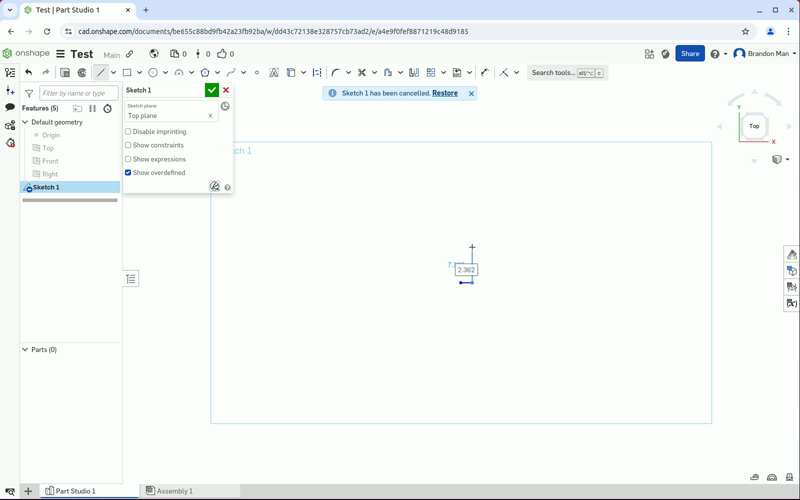
key_down(shift)
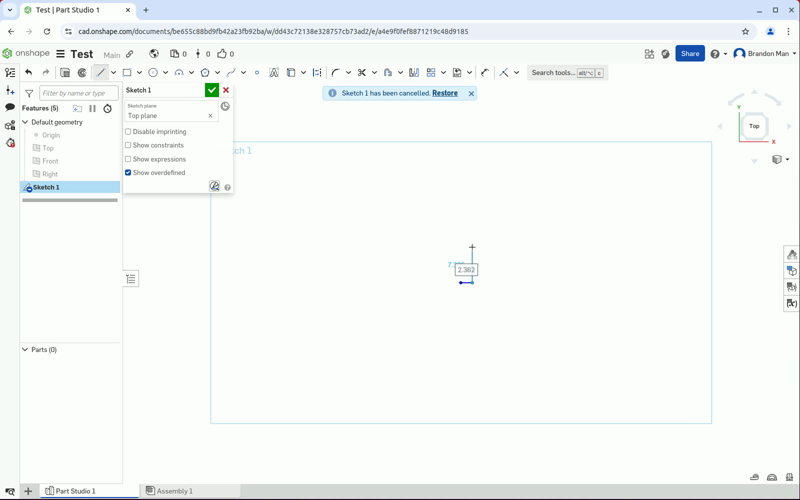
mouse_move(502, 246)
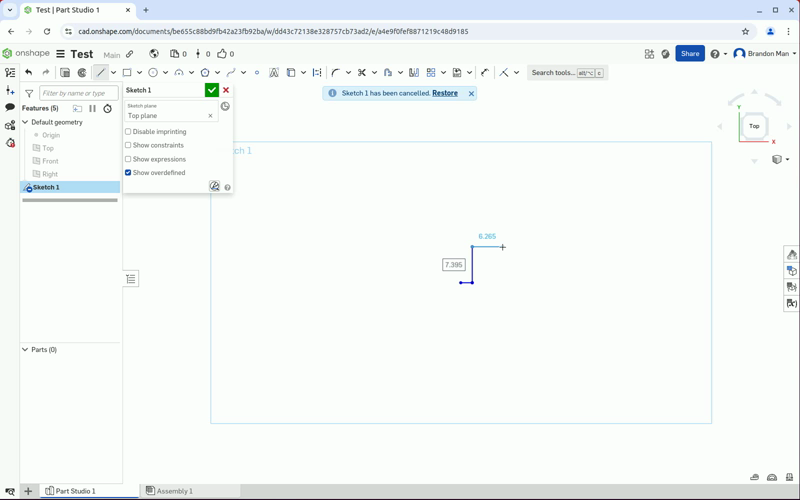
mouse_move(460, 246)
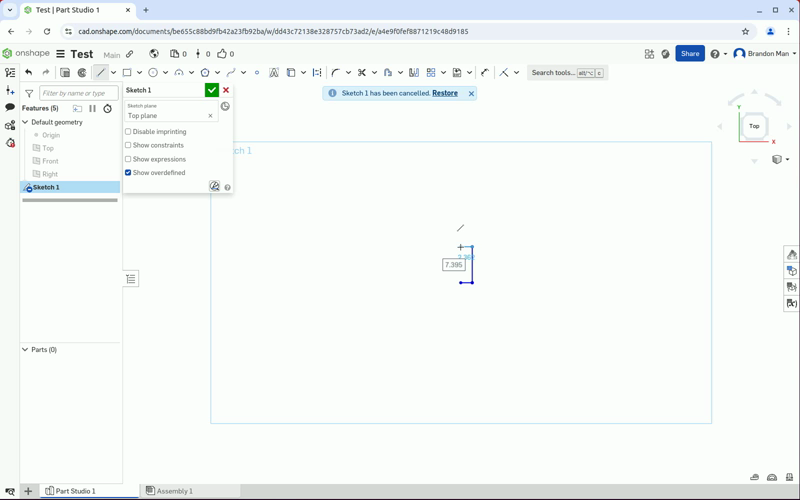
click(460, 246)
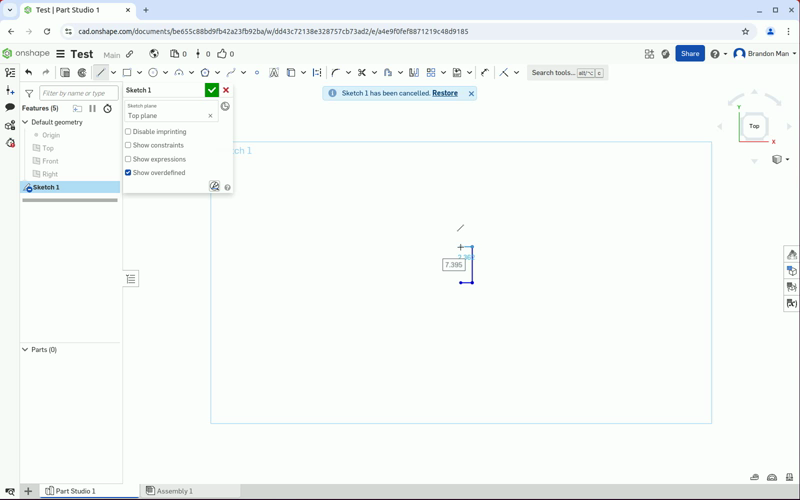
key_up(shift)
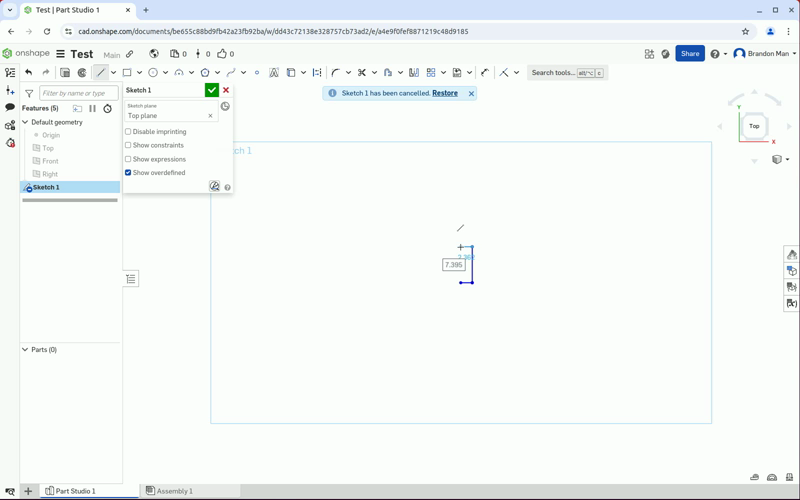
mouse_move(490, 246)
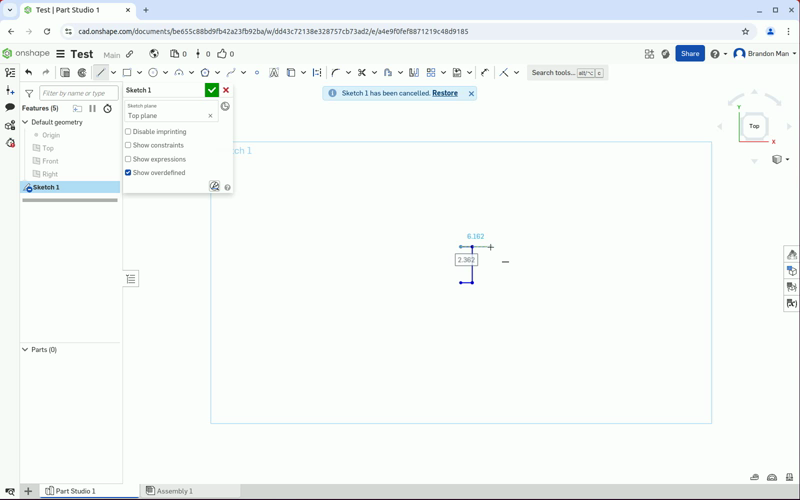
key_down(shift)
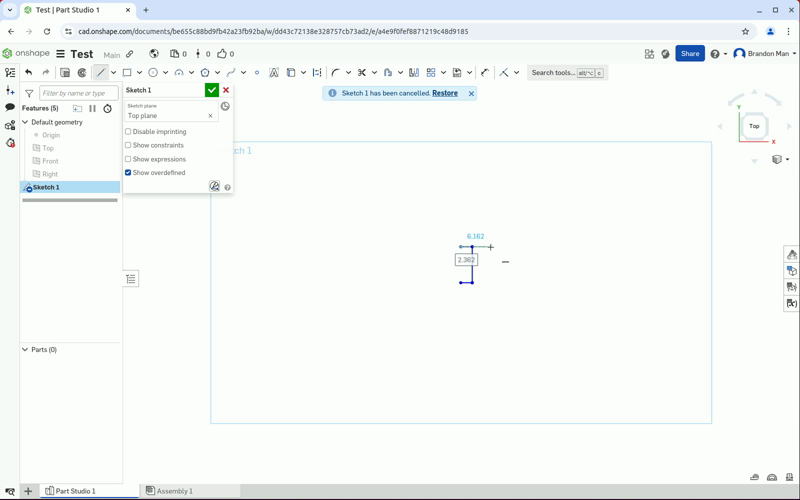
mouse_move(460, 282)
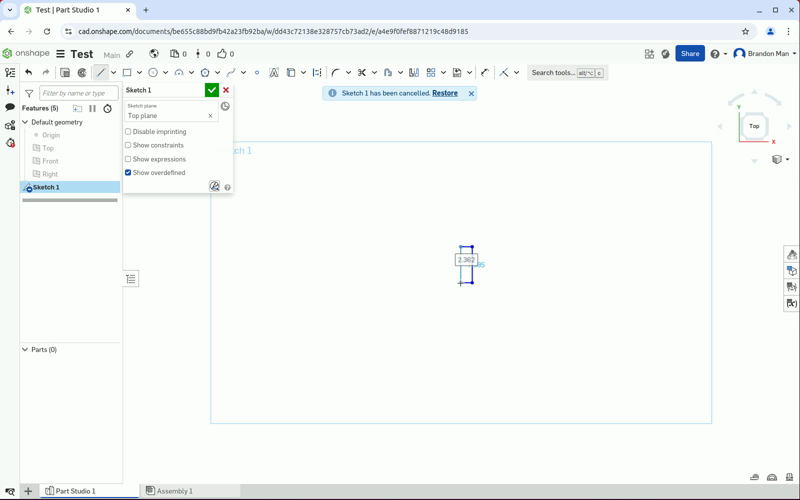
key_up(shift)
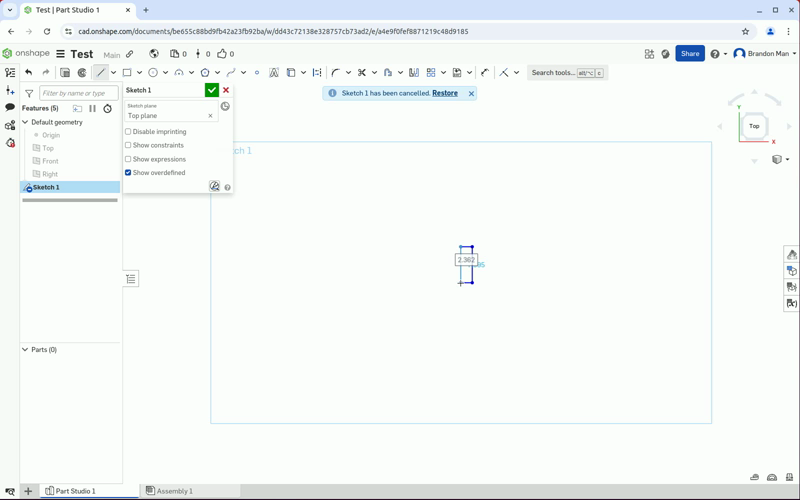
click(460, 282)
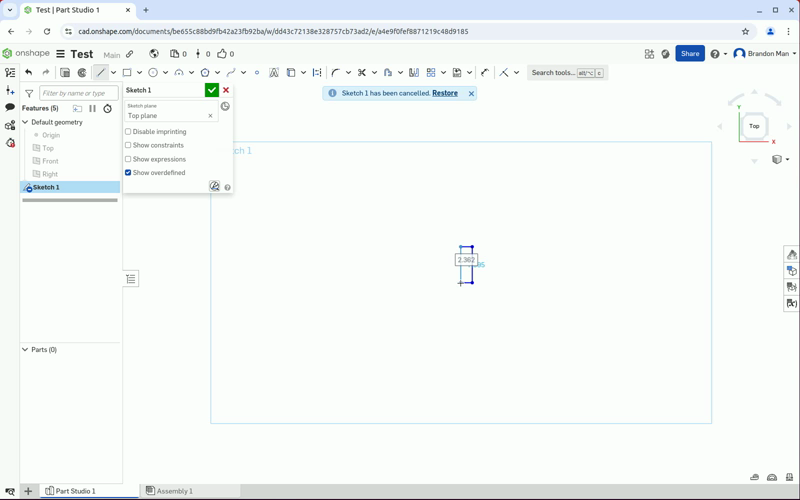
key(esc)
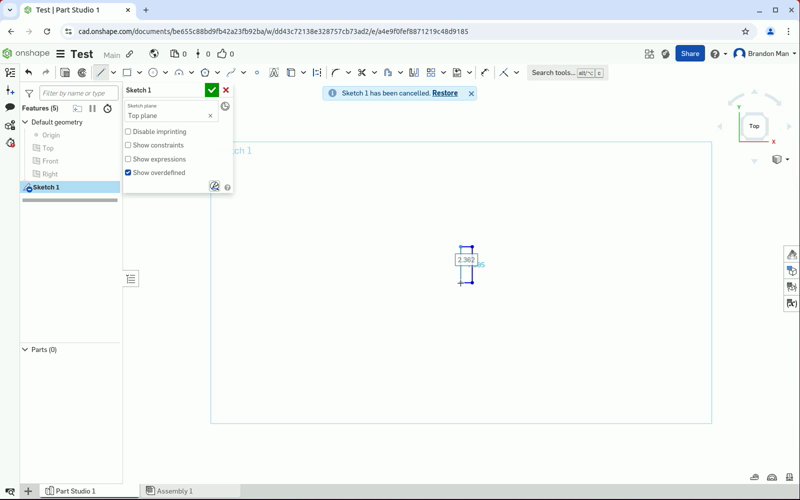
mouse_move(463, 273)
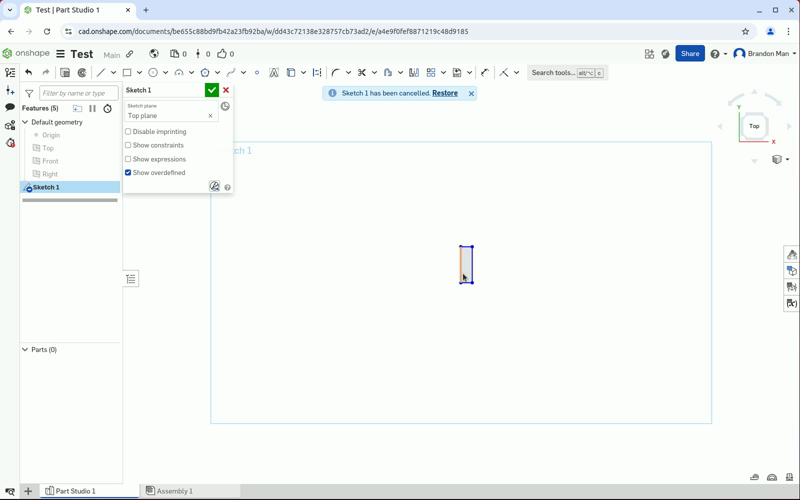
scroll(6)
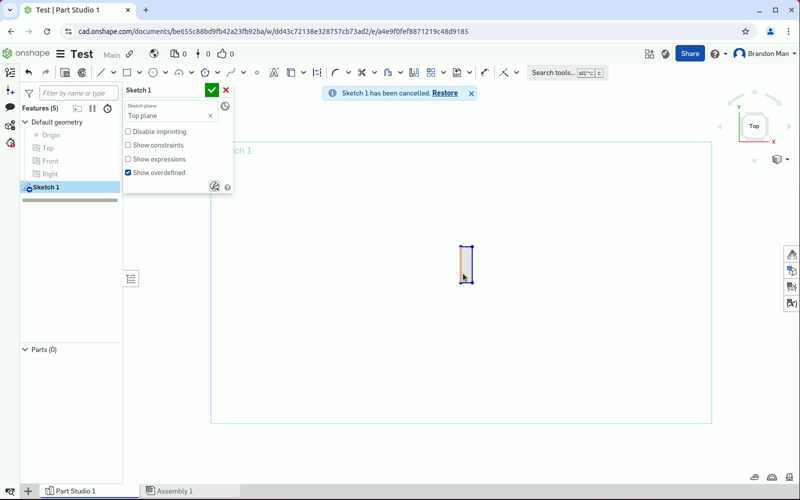
scroll(6)
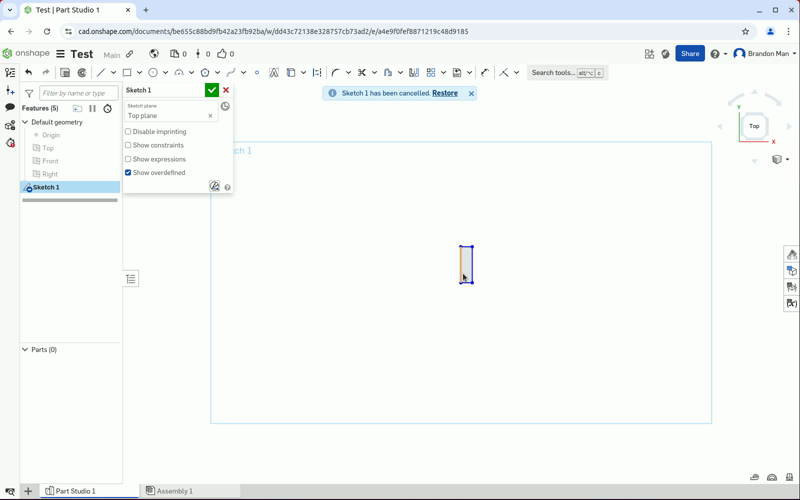
scroll(6)
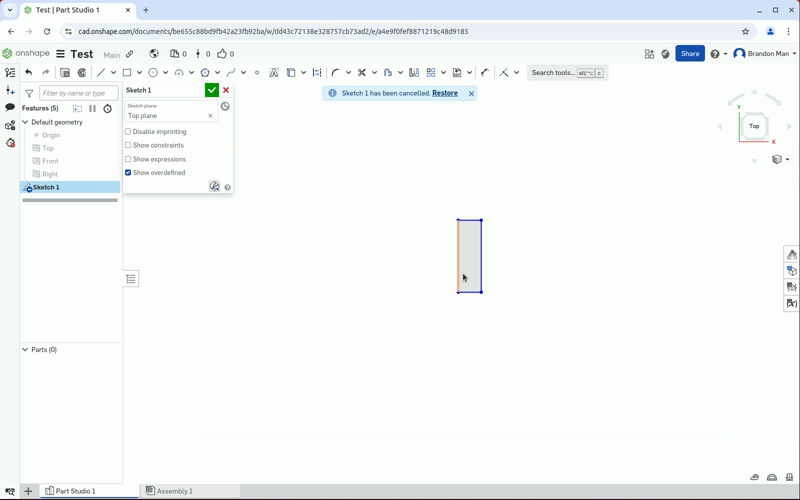
scroll(6)
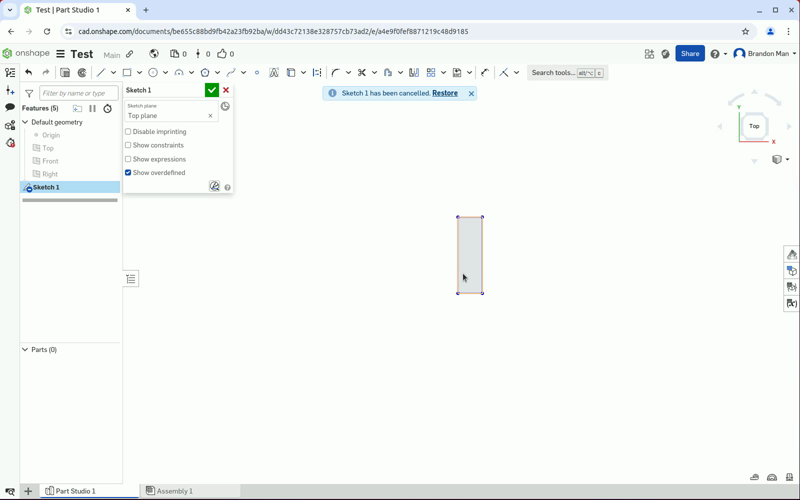
scroll(6)
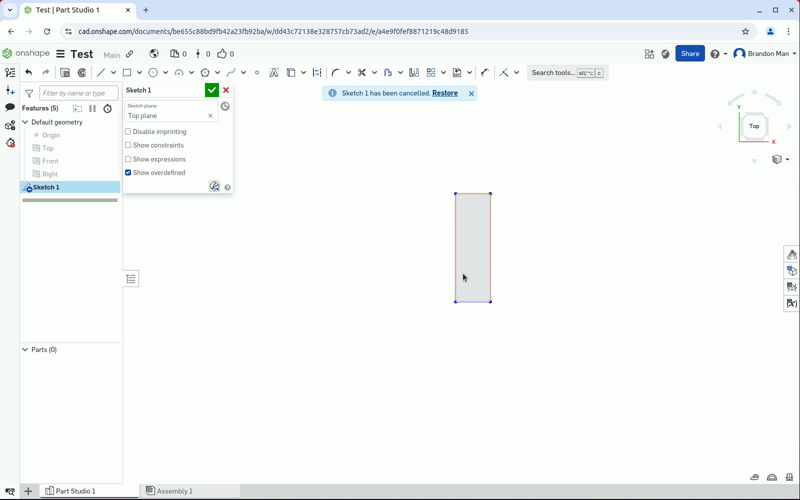
scroll(6)
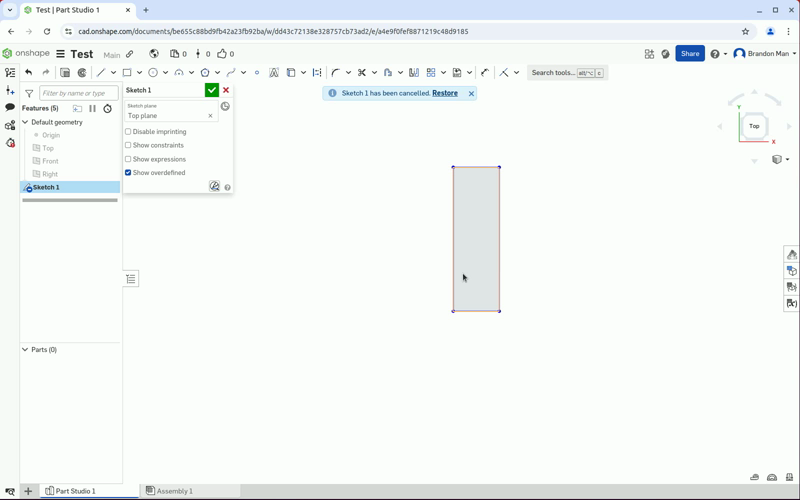
scroll(6)
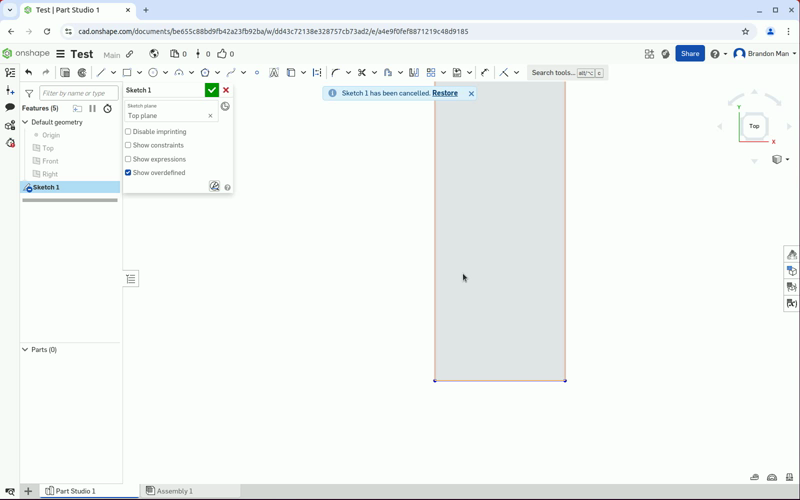
click(463, 273)
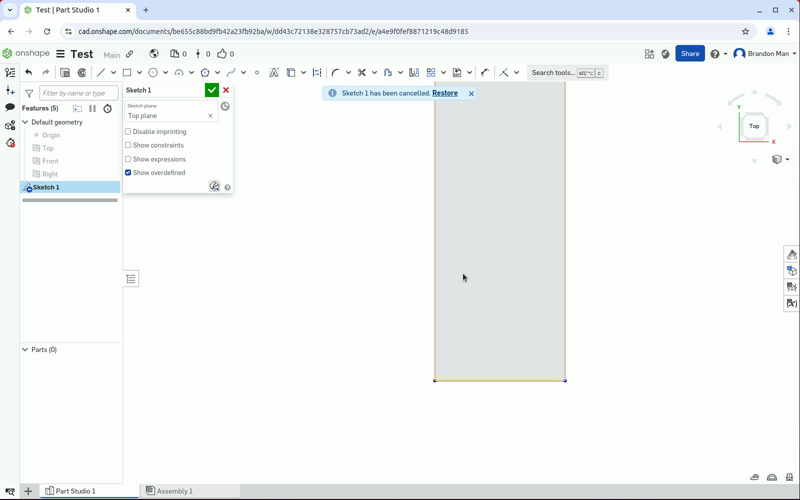
scroll(-6)
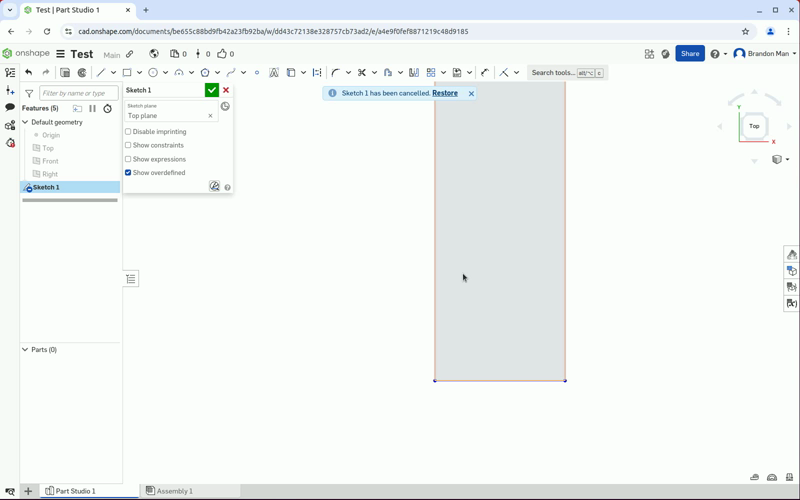
scroll(-6)
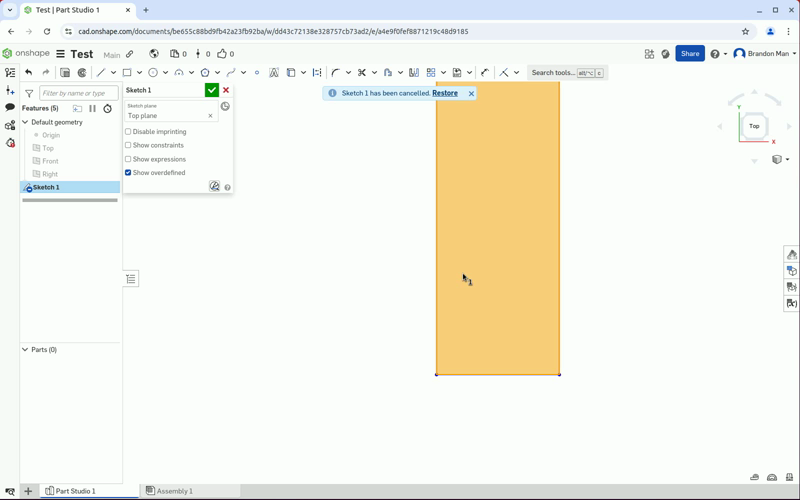
scroll(-6)
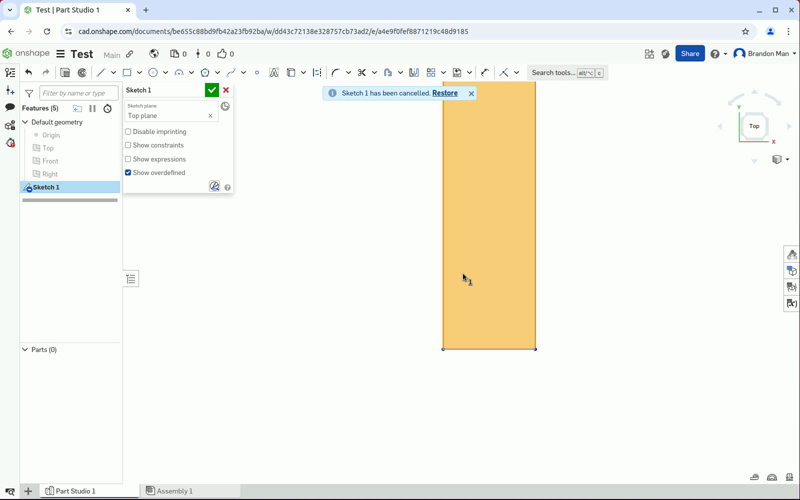
scroll(-6)
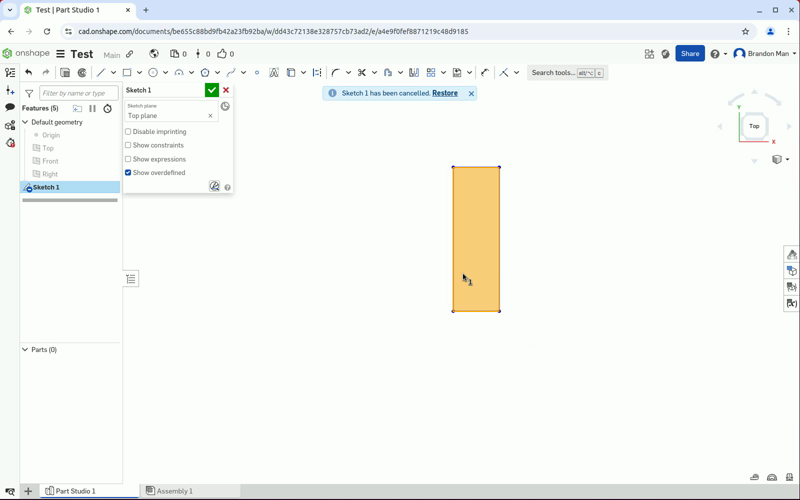
scroll(-6)
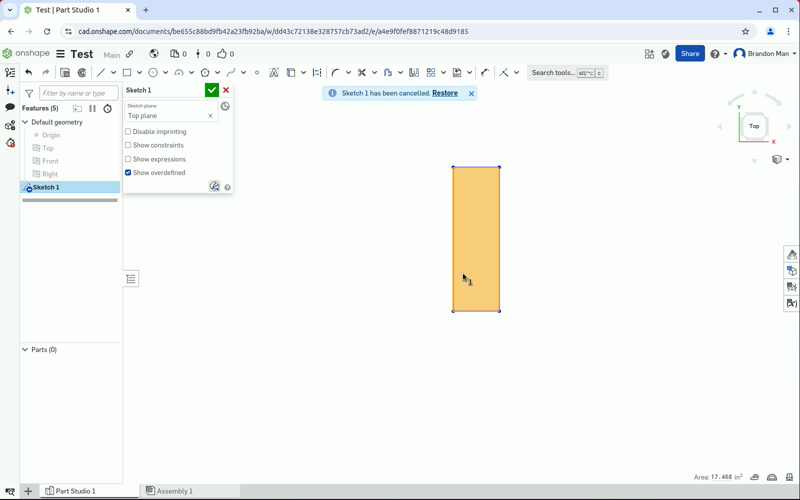
scroll(-6)
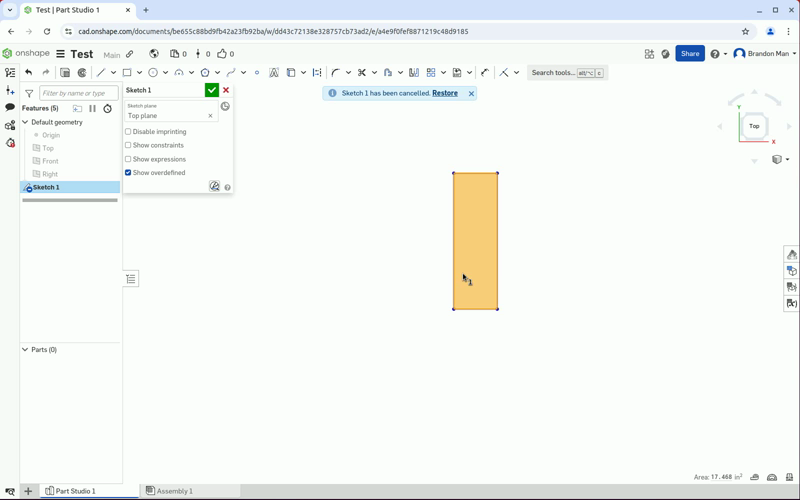
scroll(-6)
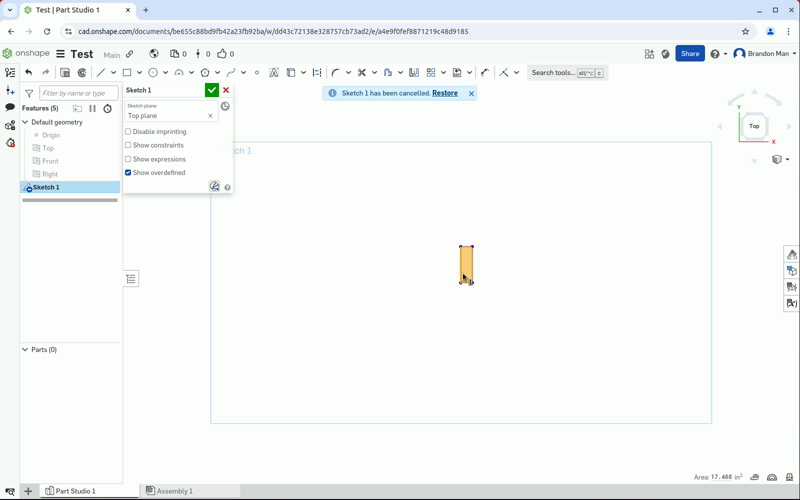
mouse_move(73, 352)
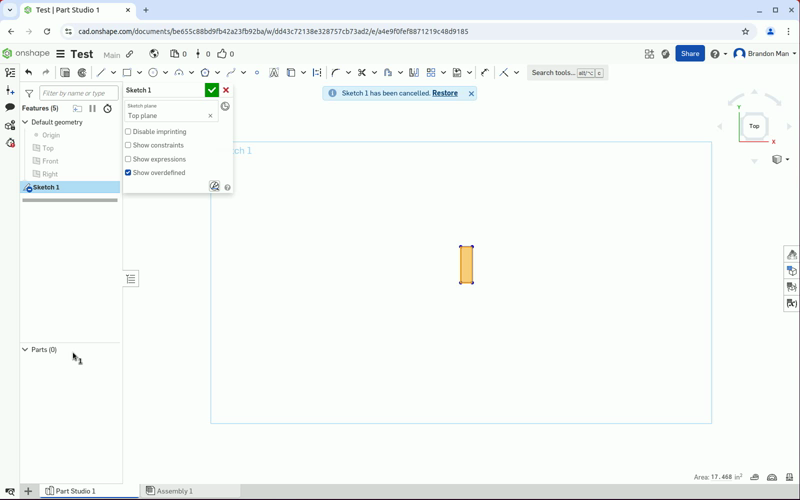
key(shift+y)
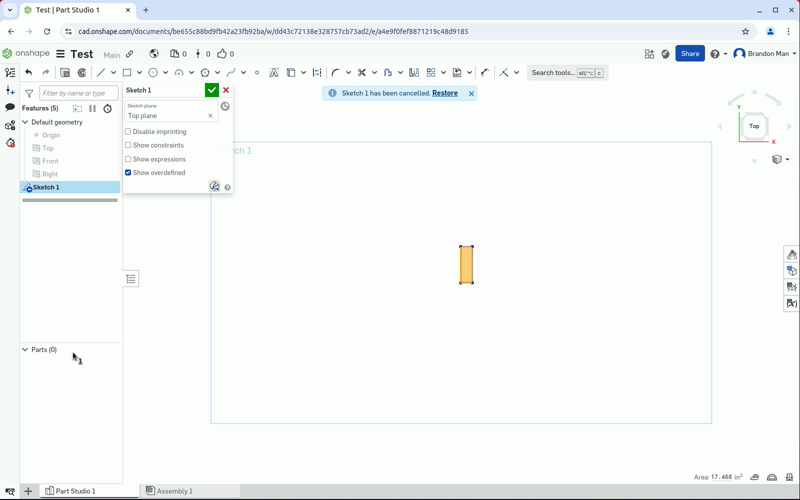
key(shift+e)
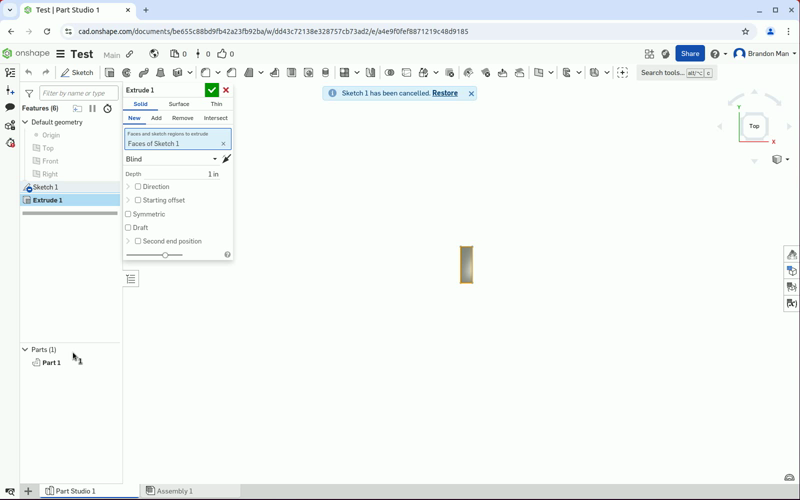
mouse_move(143, 106)
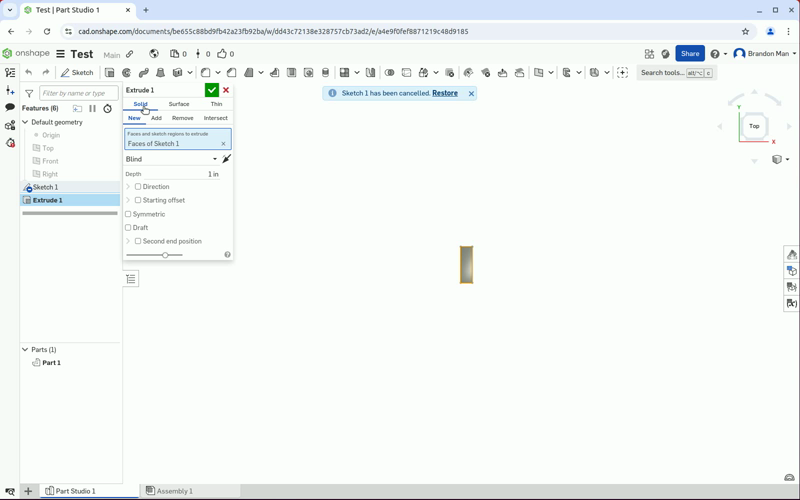
click(143, 106)
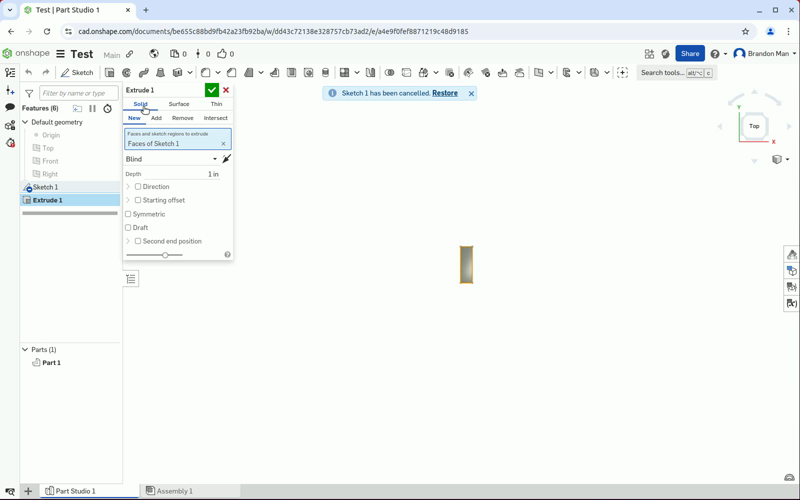
mouse_move(137, 120)
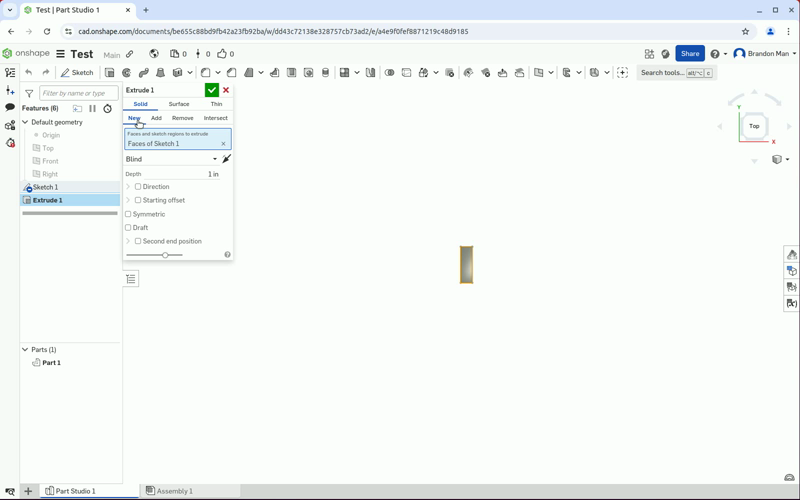
click(137, 120)
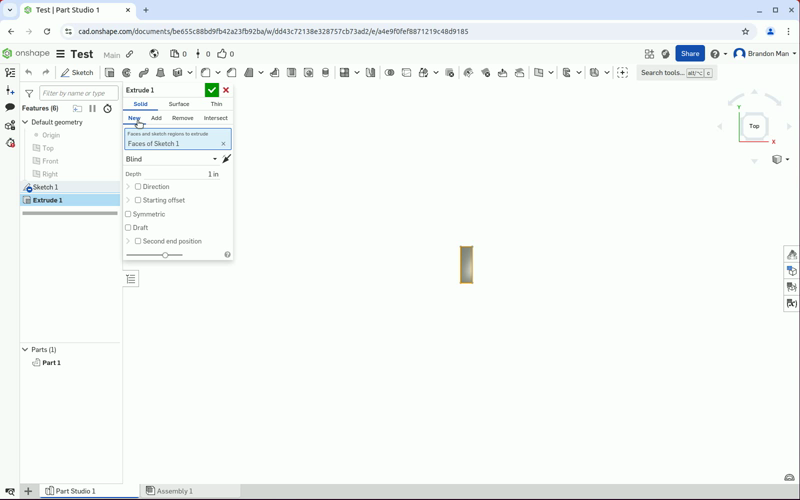
key(tab, 4)
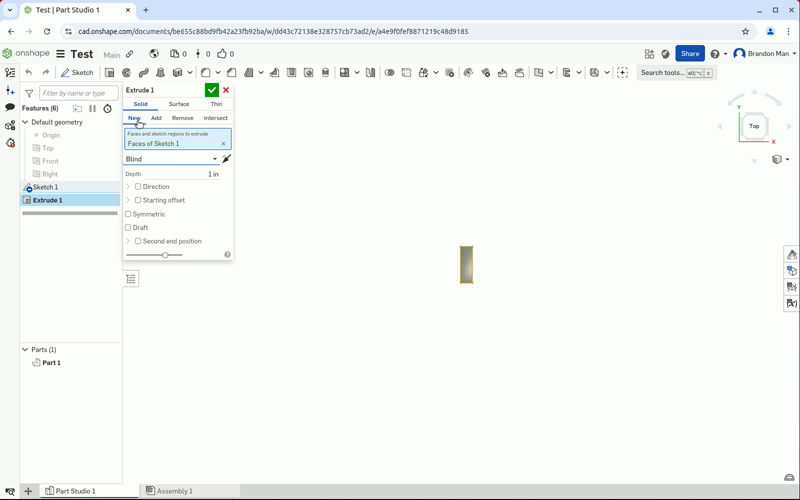
text(2.407)
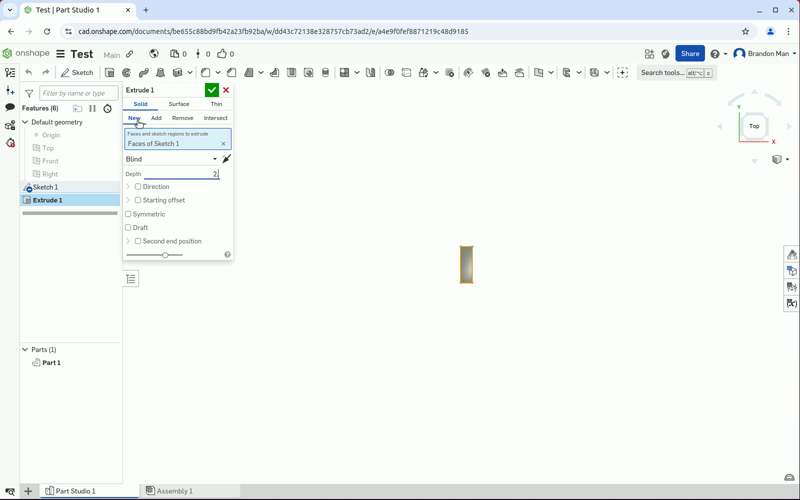
key(enter)
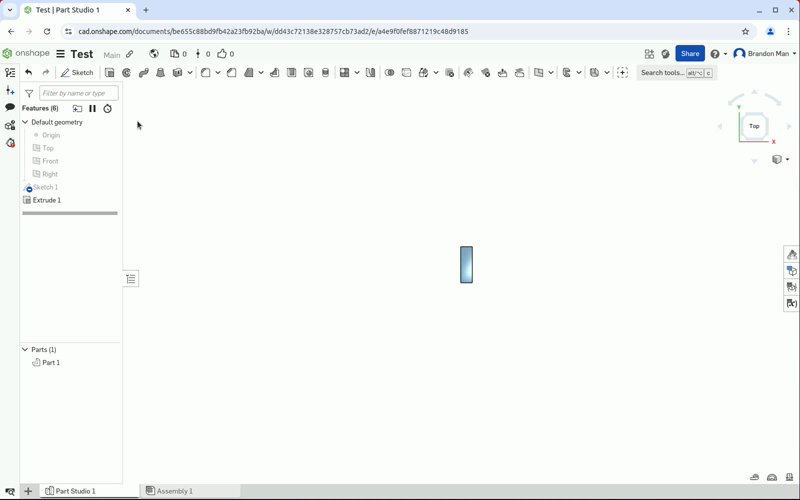
key(shift+h)
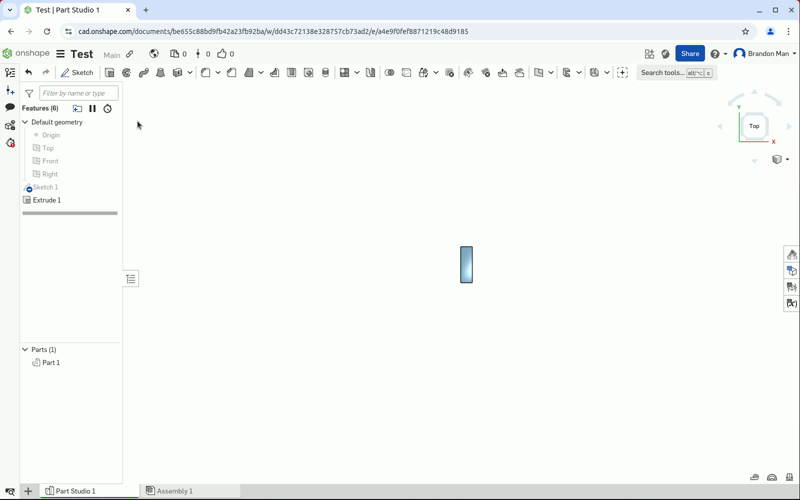
key(shift+h)
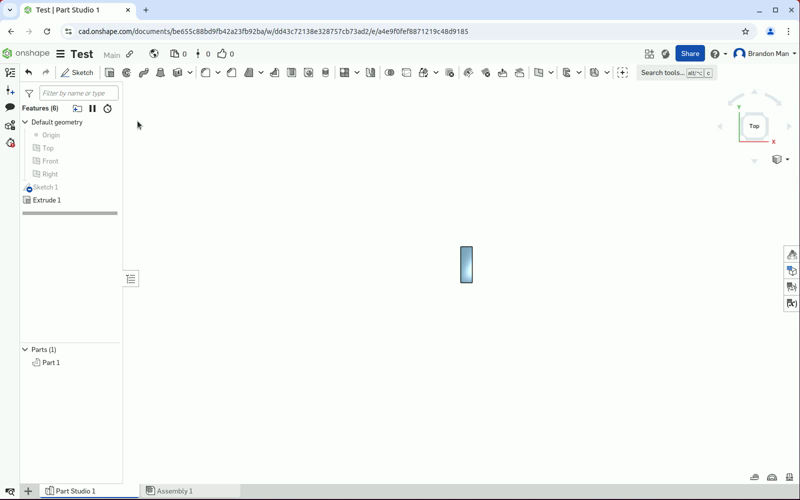
mouse_move(73, 189)
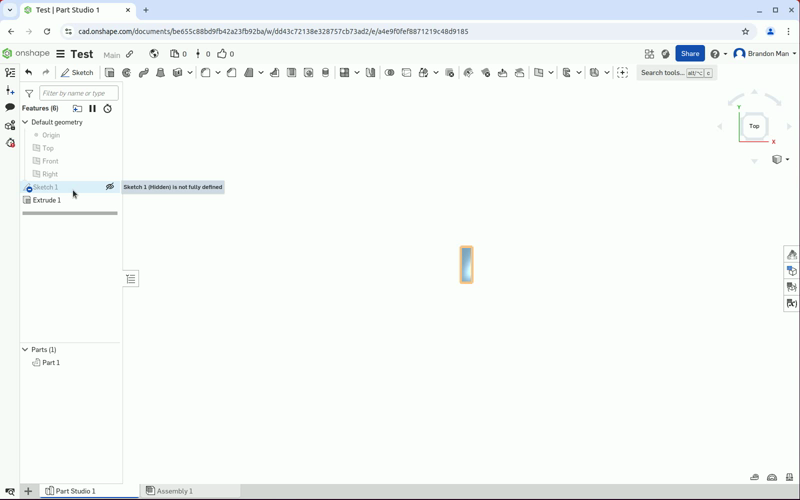
click(73, 189)
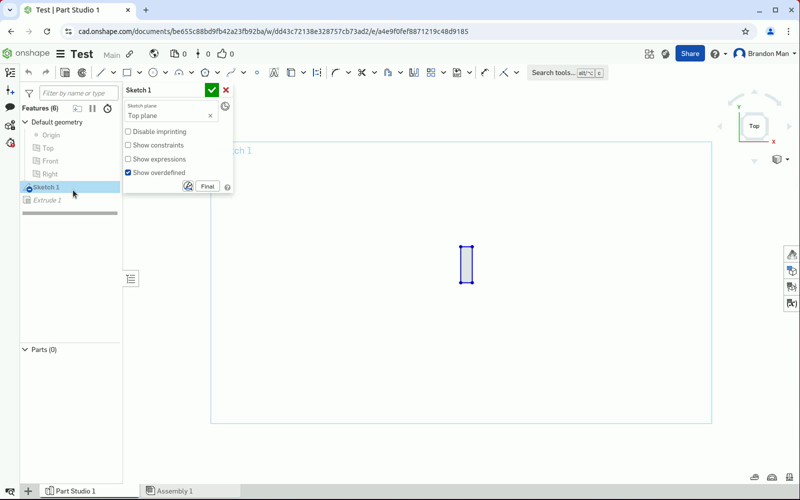
mouse_move(229, 92)
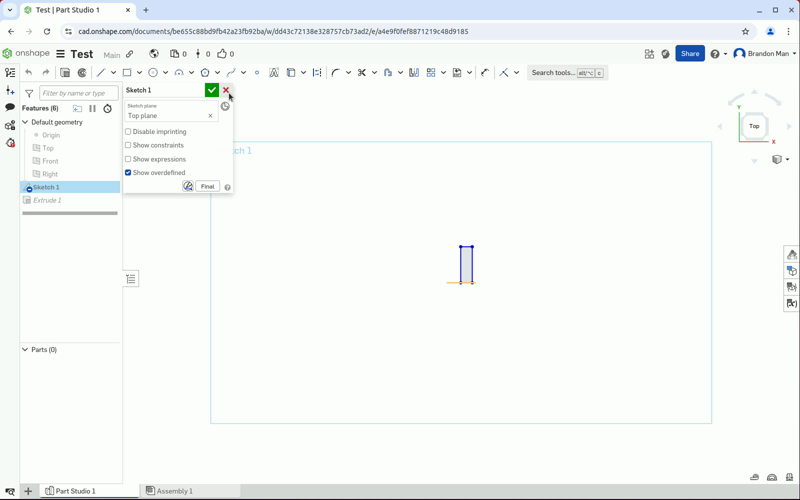
click(229, 92)
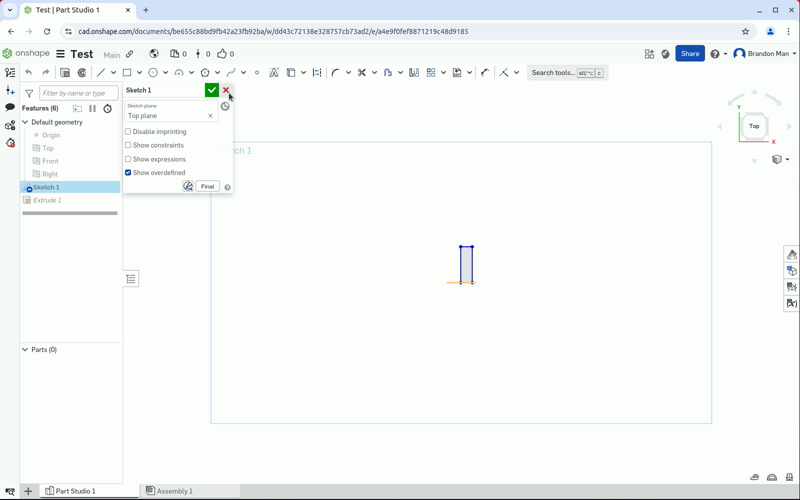
key(shift+s)
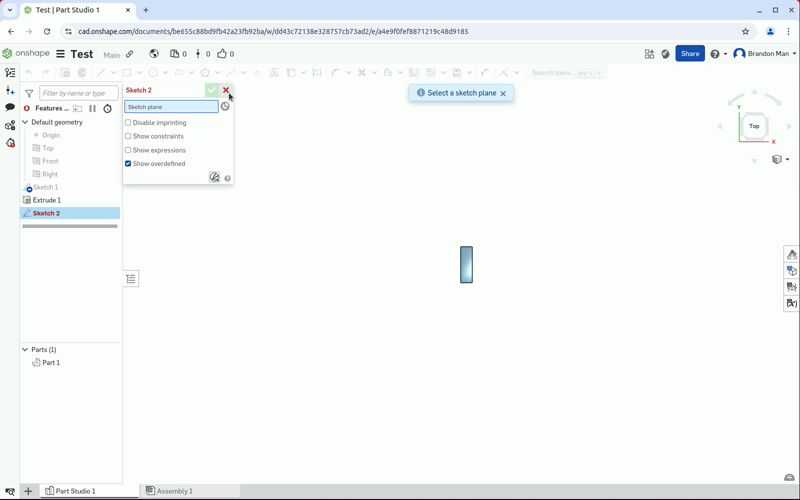
mouse_move(73, 150)
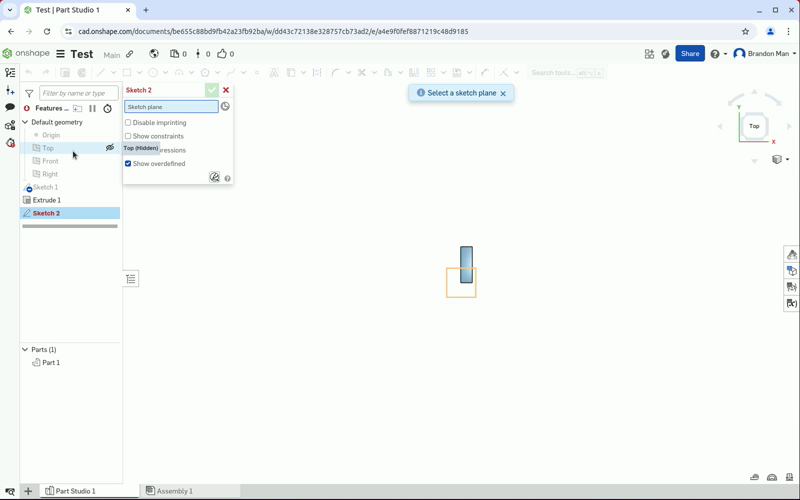
click(73, 150)
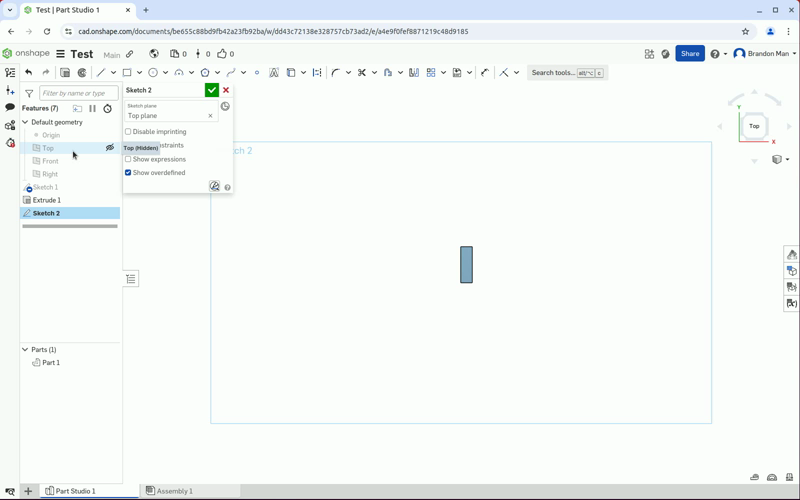
mouse_move(73, 352)
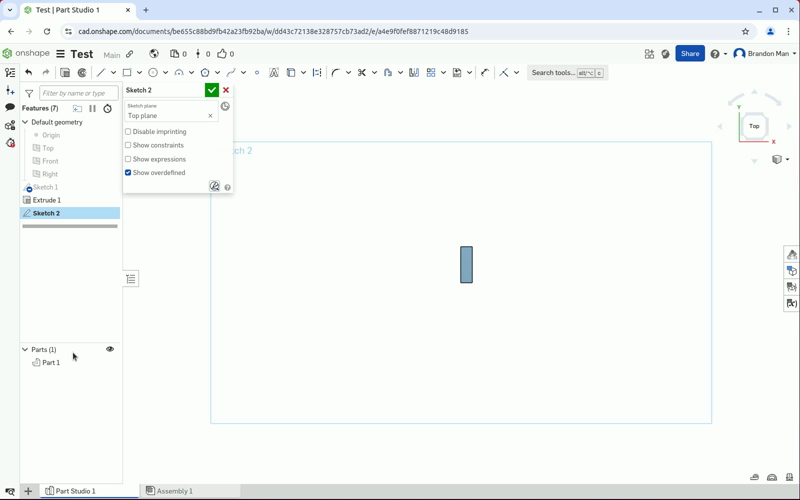
key(y)
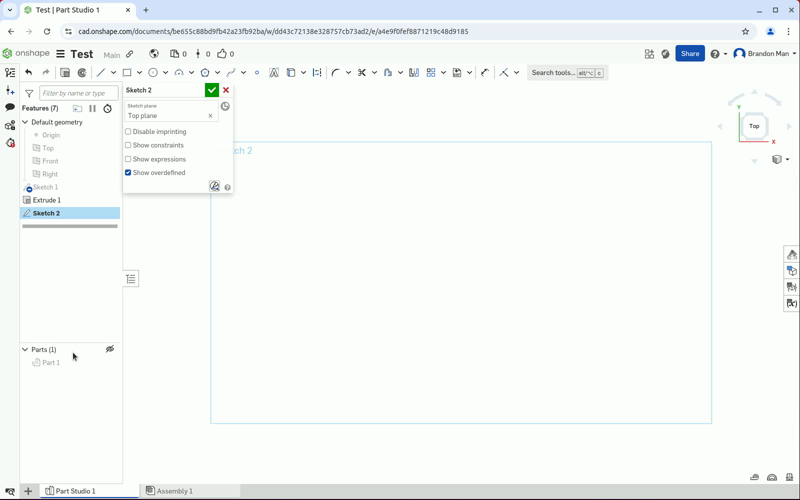
key(l)
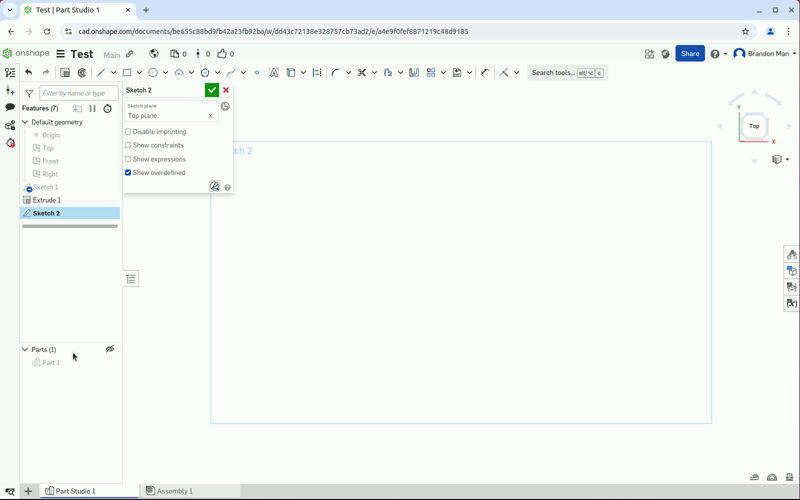
key_down(shift)
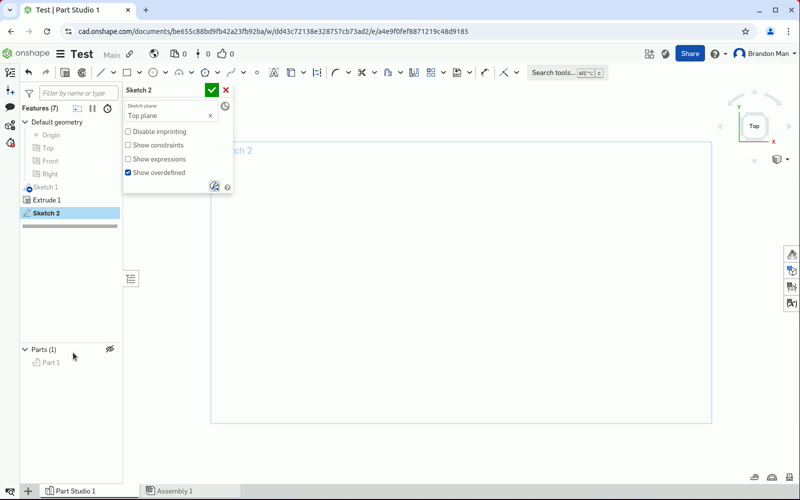
mouse_move(423, 297)
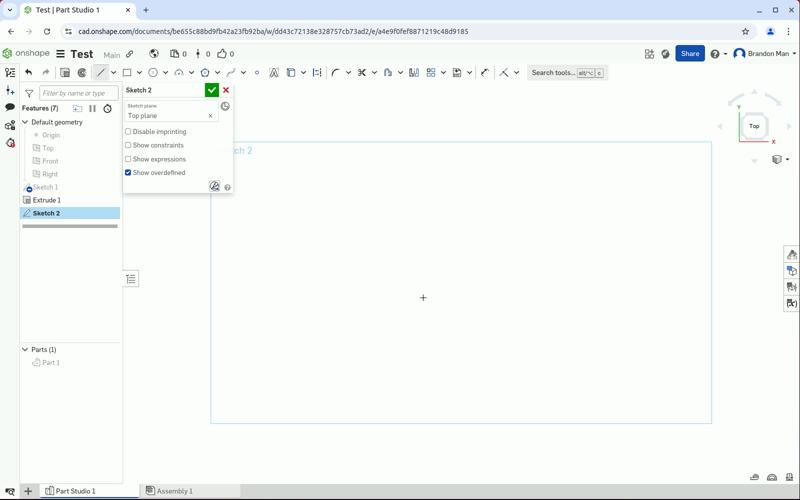
click(423, 297)
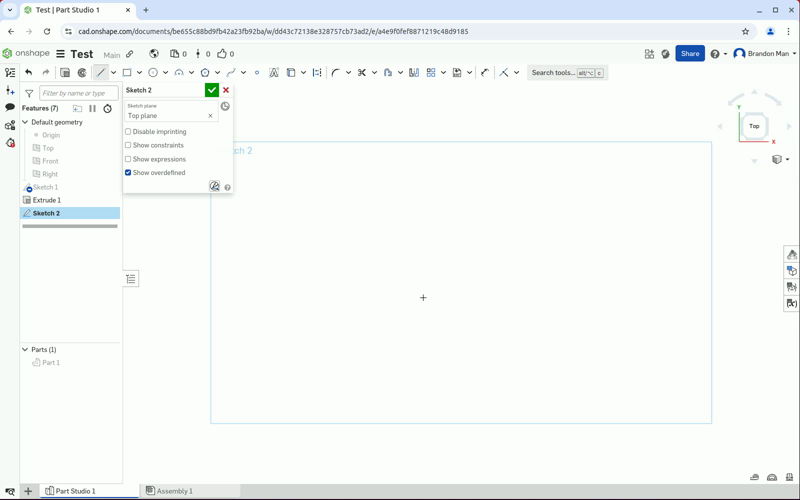
key_up(shift)
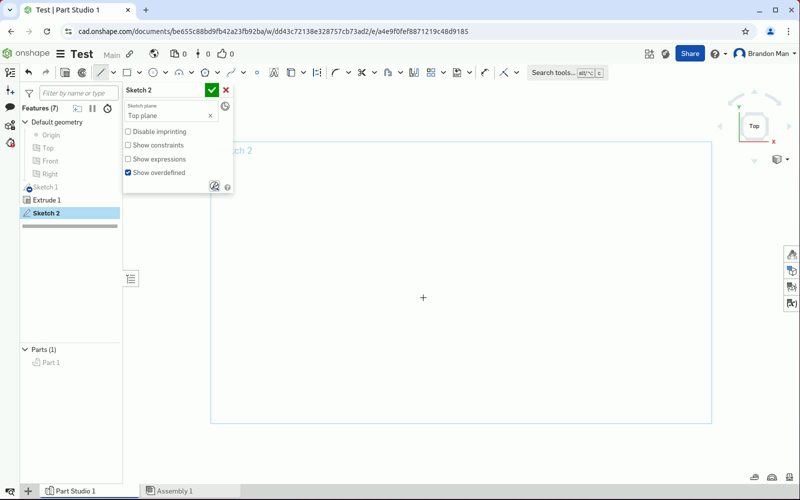
key_down(shift)
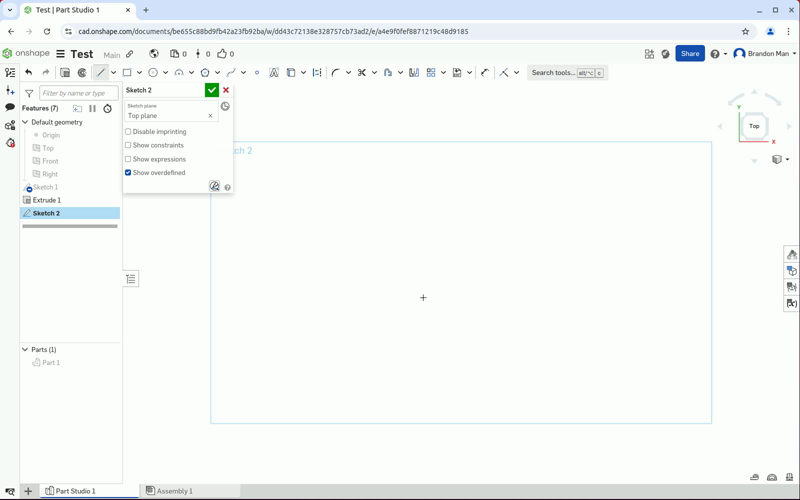
mouse_move(453, 297)
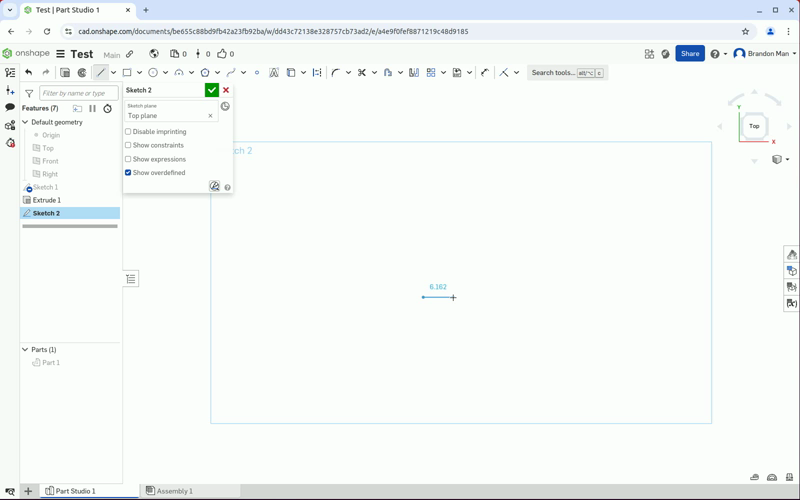
mouse_move(442, 297)
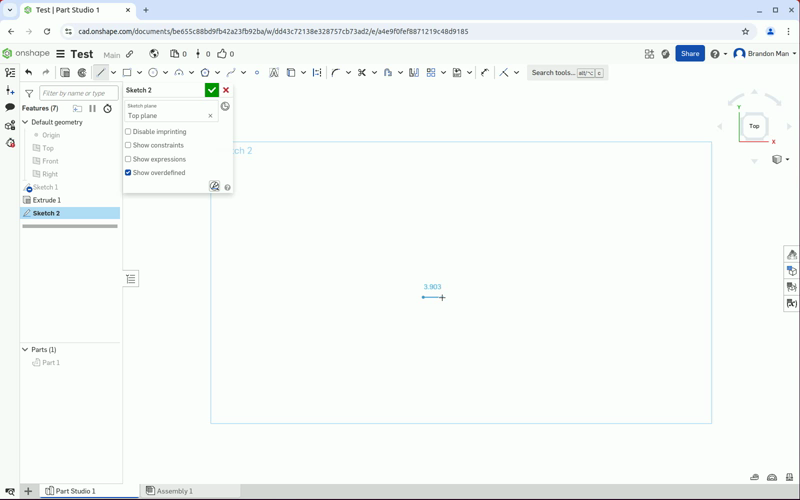
click(442, 297)
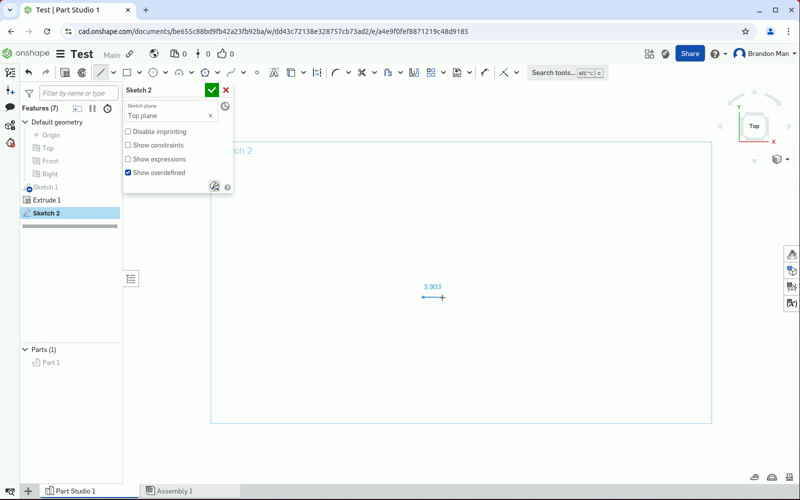
key_up(shift)
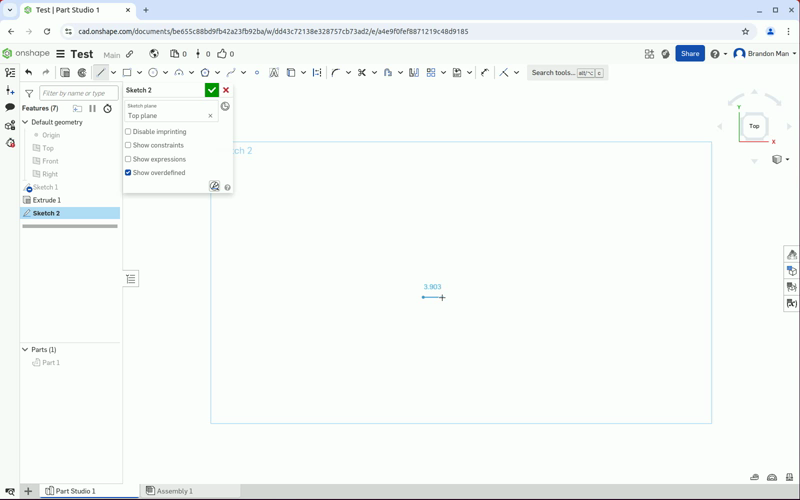
key_down(shift)
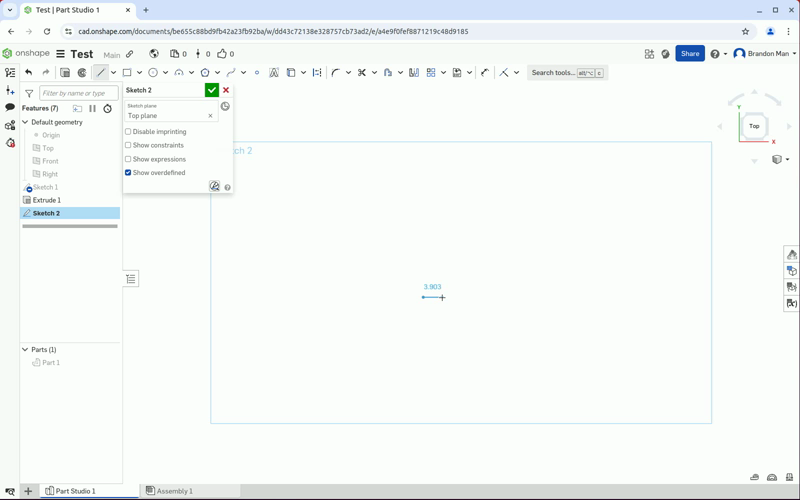
mouse_move(472, 297)
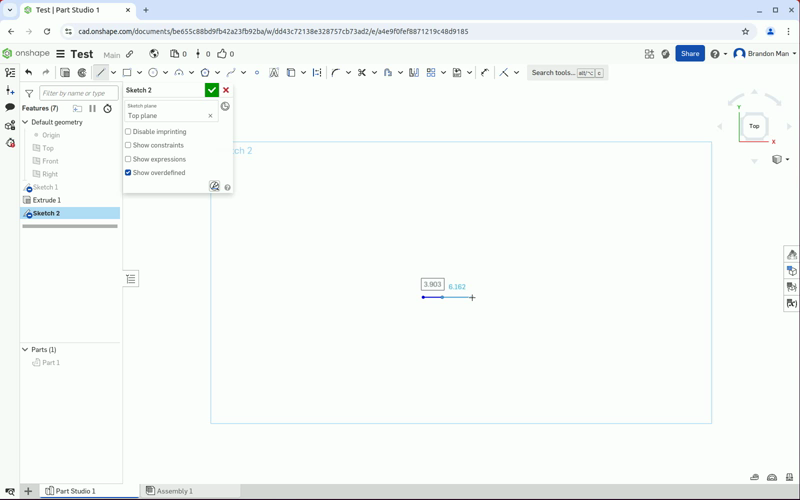
mouse_move(442, 252)
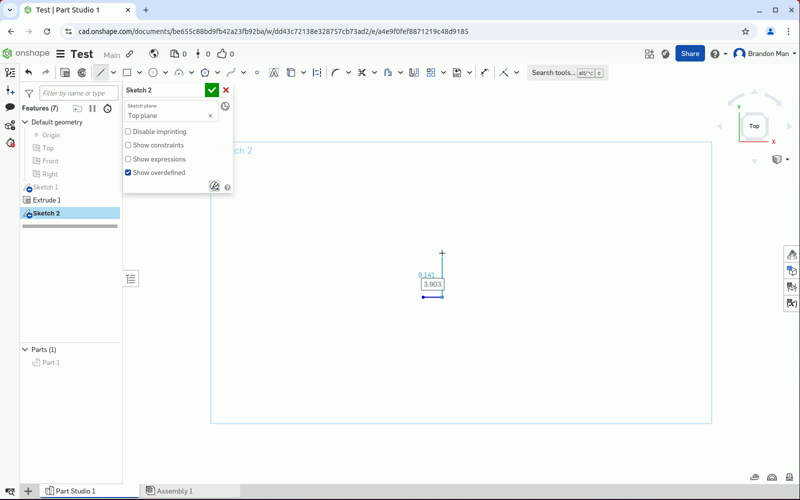
click(442, 252)
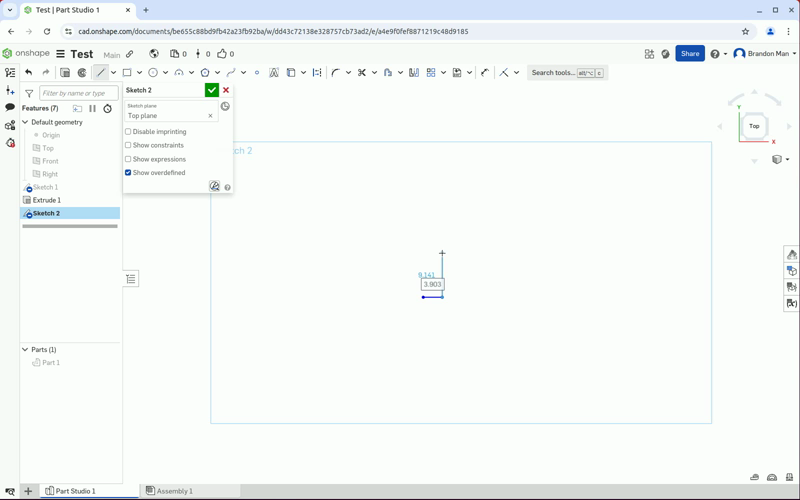
key_up(shift)
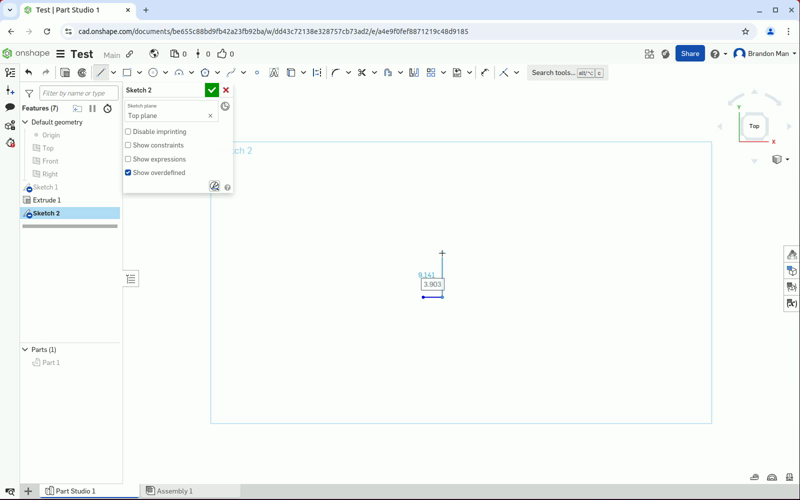
key_down(shift)
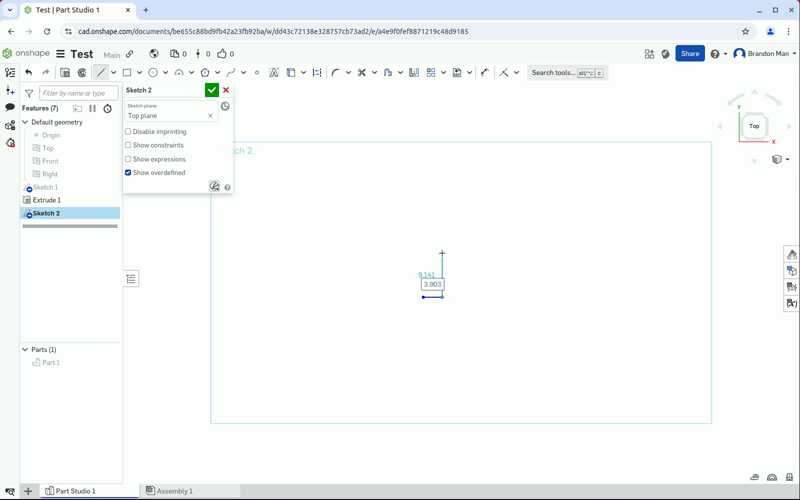
mouse_move(472, 252)
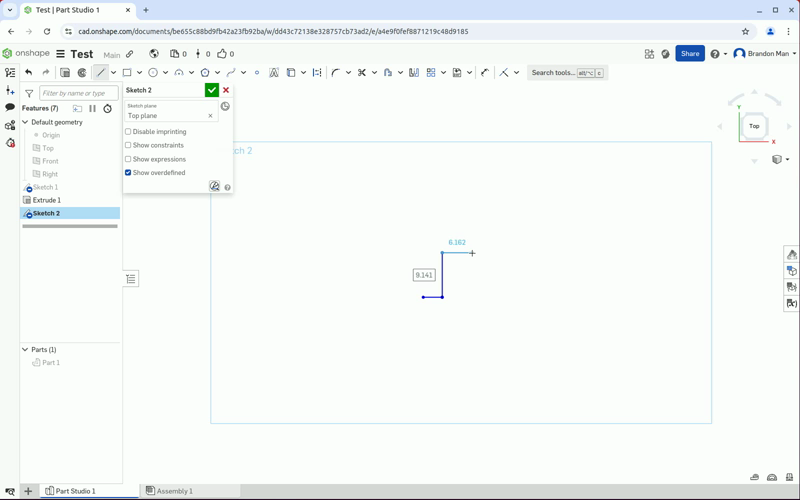
mouse_move(423, 252)
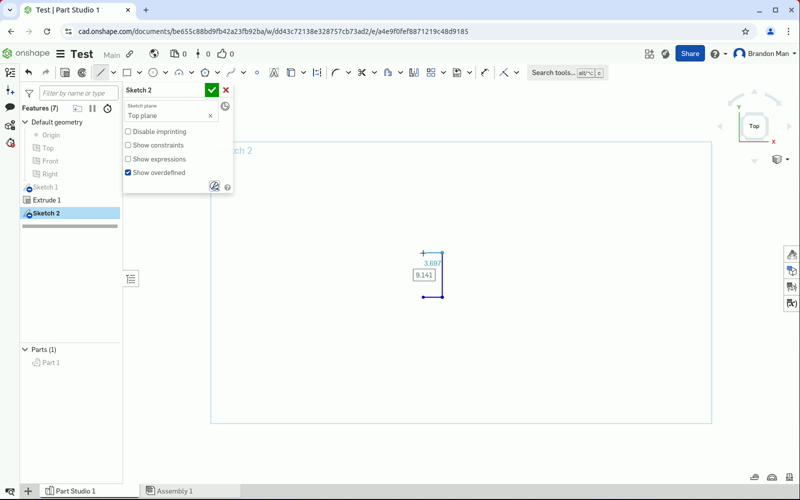
click(423, 252)
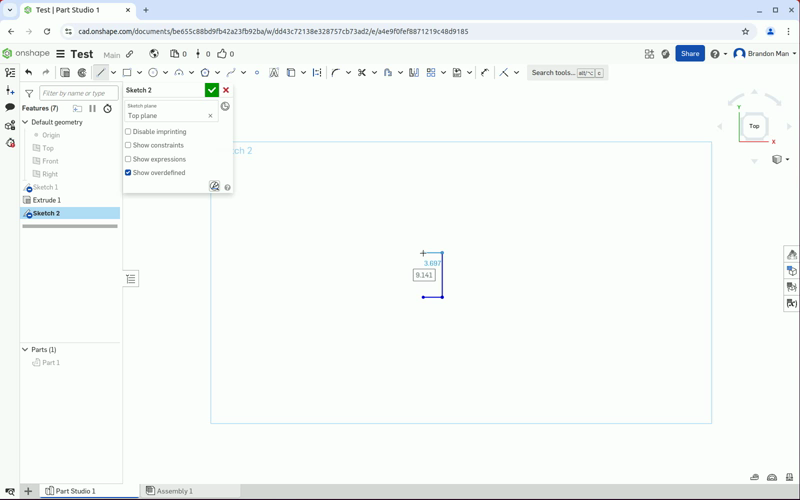
key_up(shift)
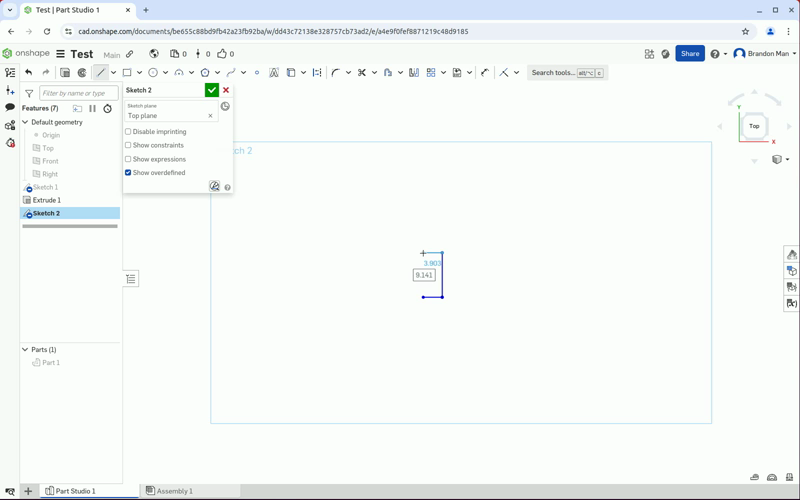
mouse_move(453, 252)
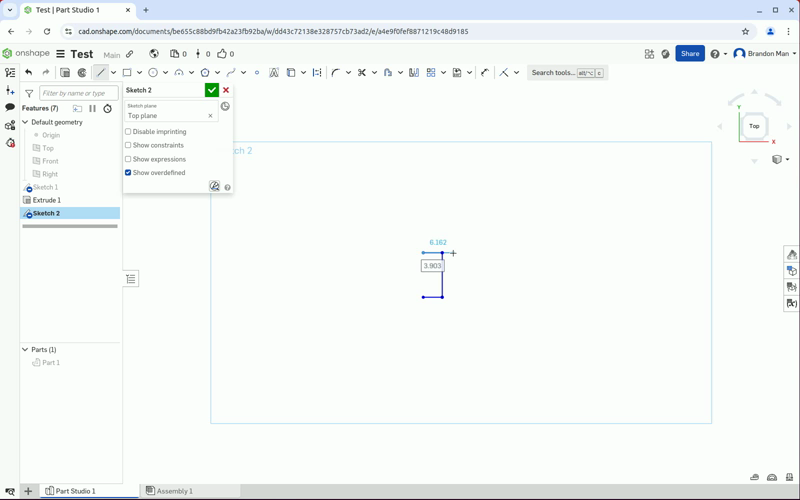
key_down(shift)
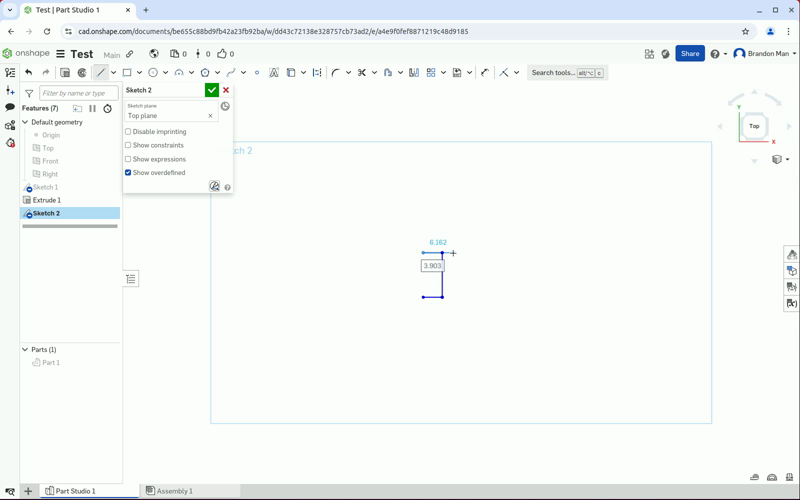
mouse_move(423, 297)
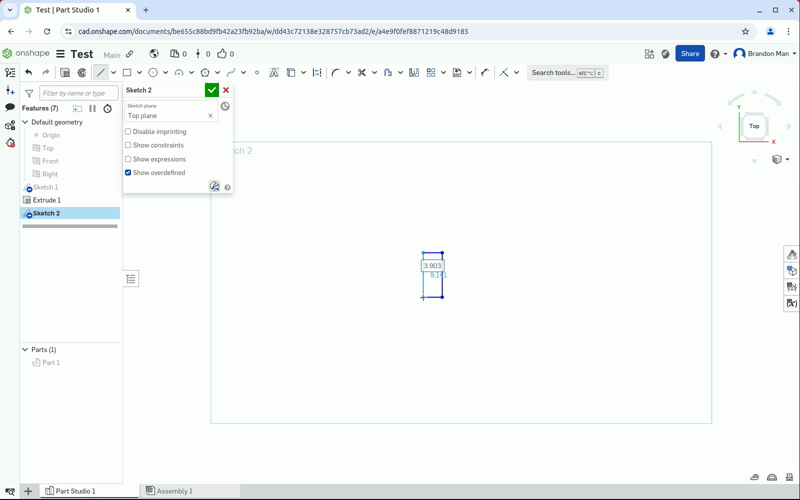
key_up(shift)
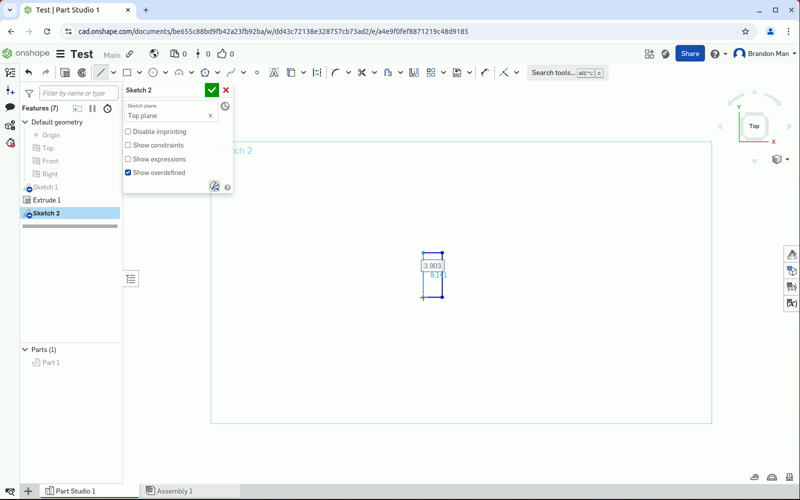
click(423, 297)
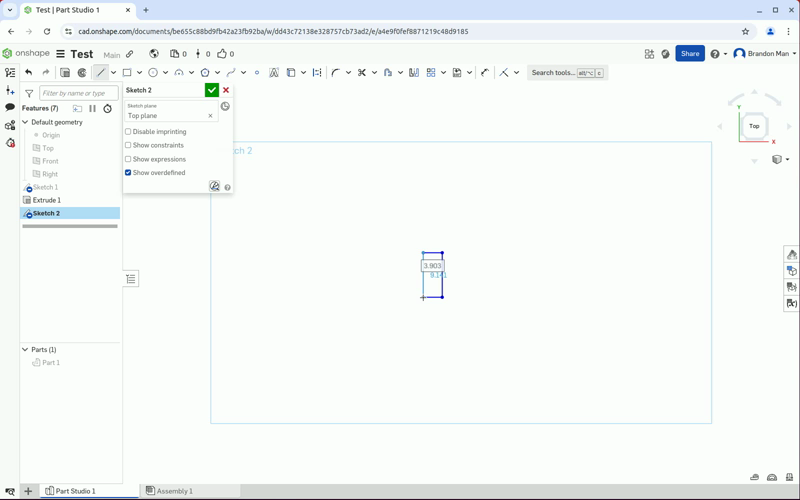
key(esc)
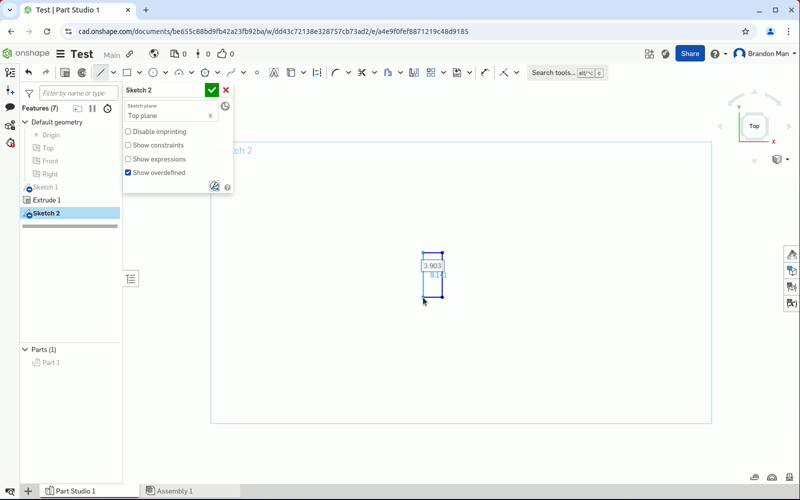
mouse_move(436, 277)
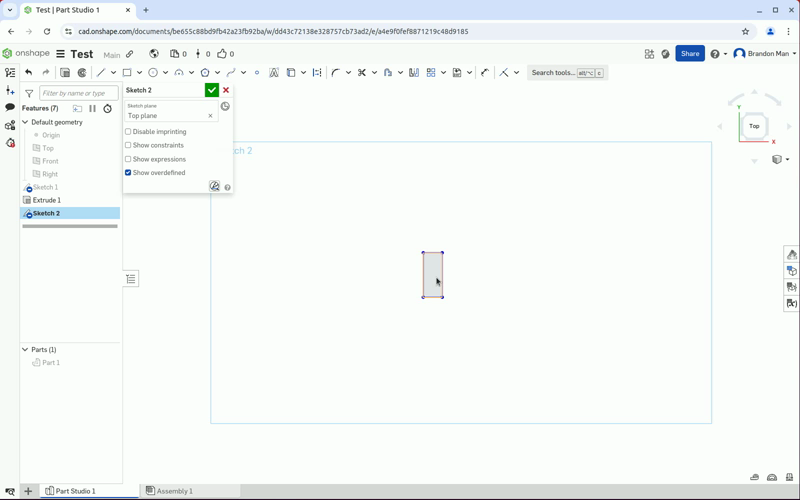
scroll(6)
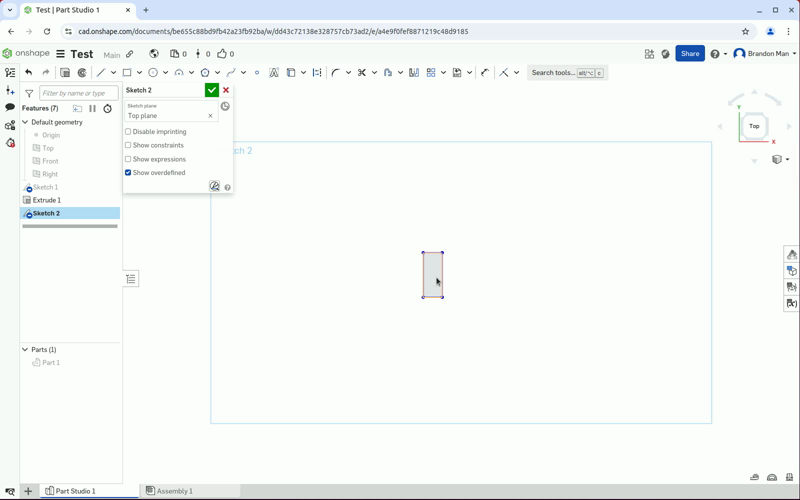
scroll(6)
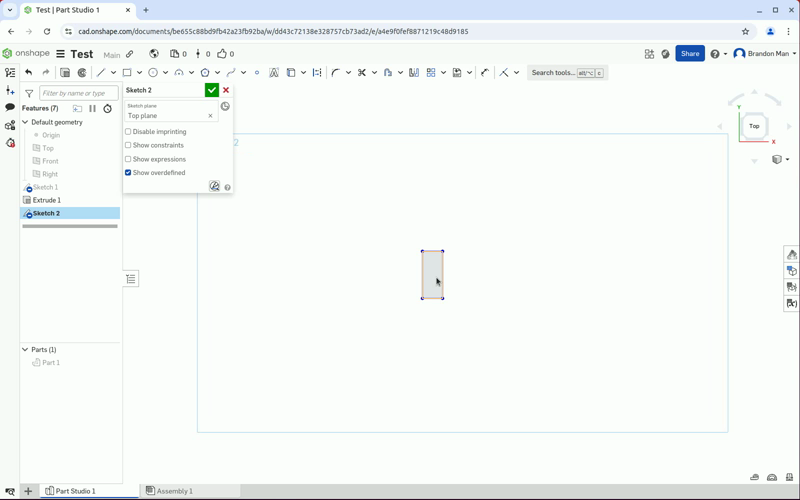
scroll(6)
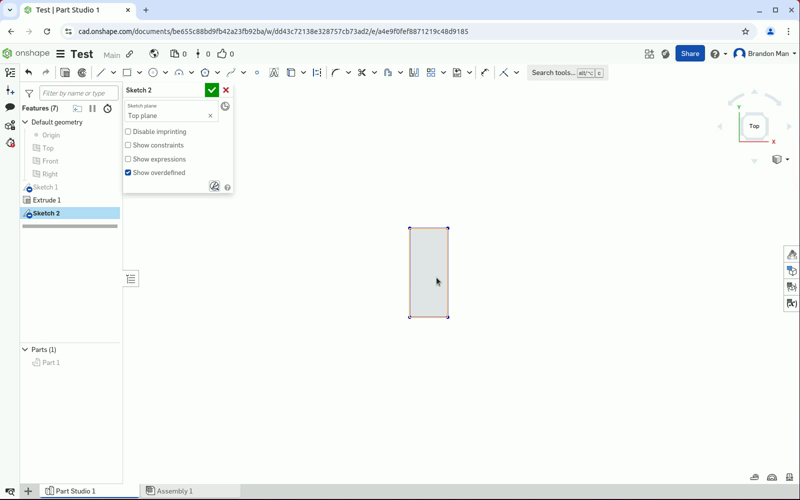
scroll(6)
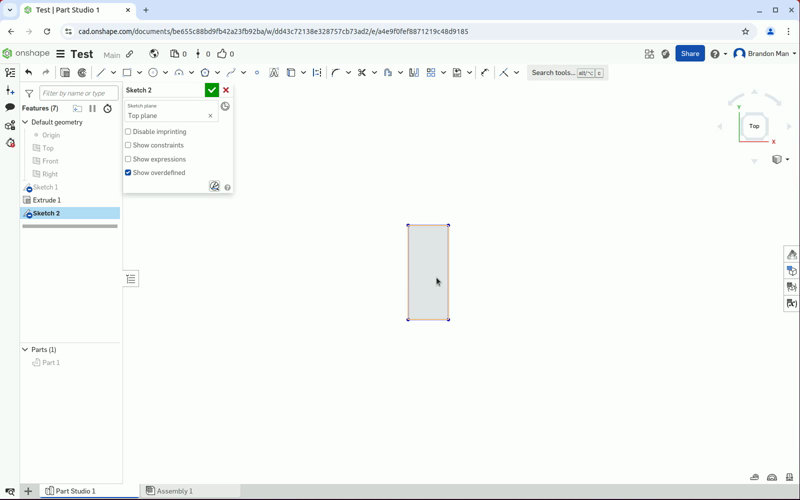
scroll(6)
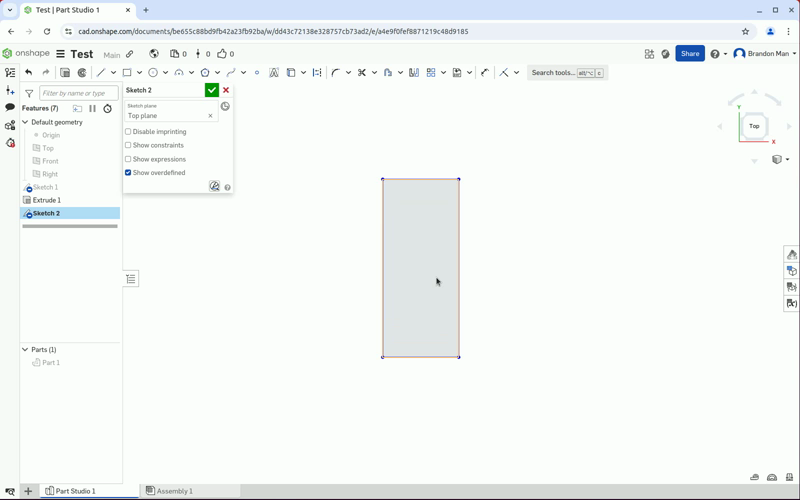
scroll(6)
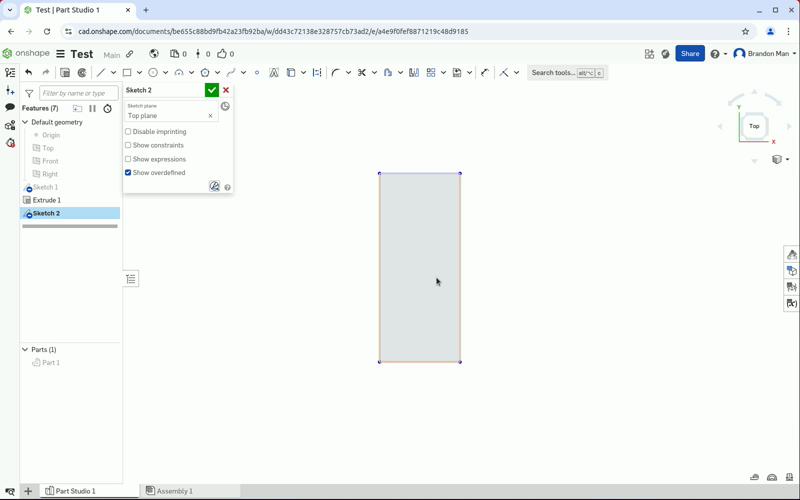
scroll(6)
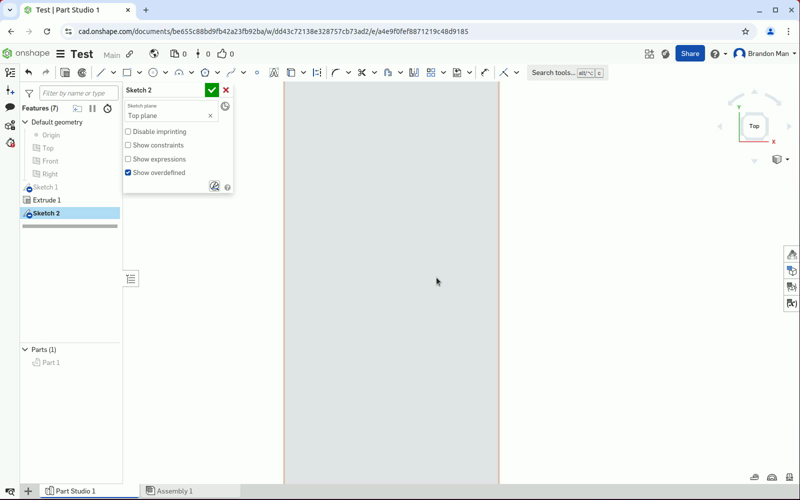
click(436, 277)
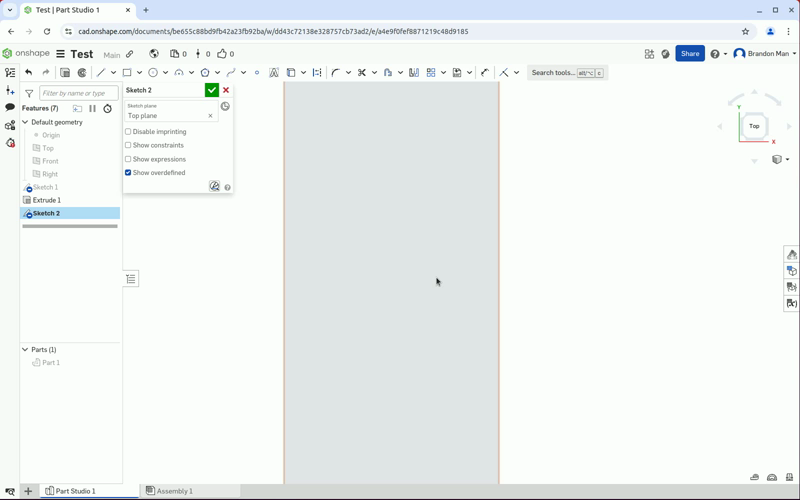
scroll(-6)
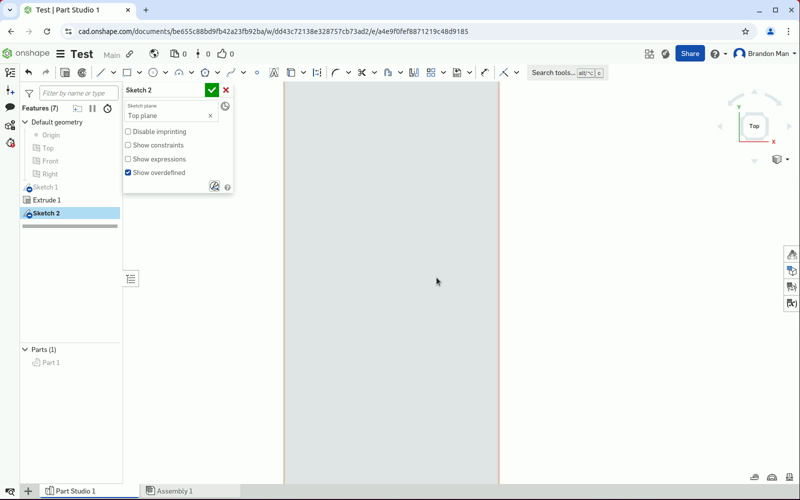
scroll(-6)
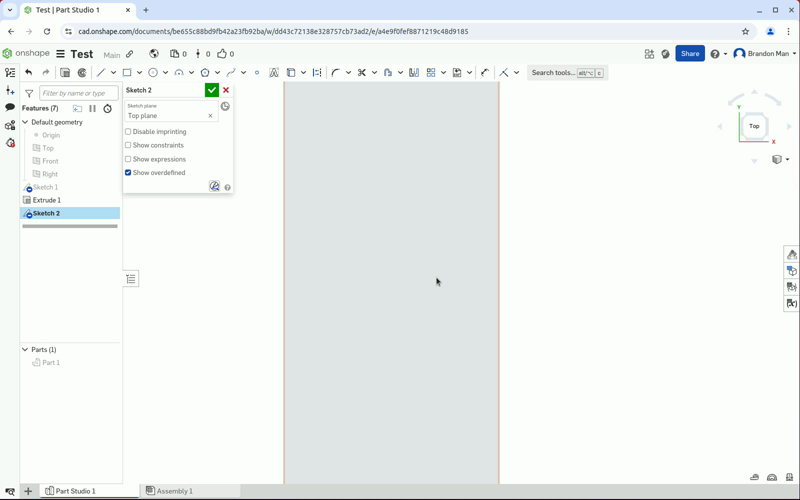
scroll(-6)
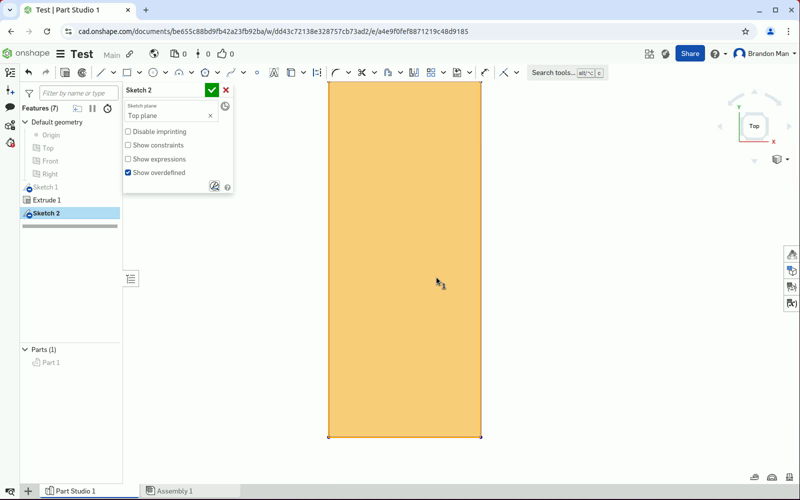
scroll(-6)
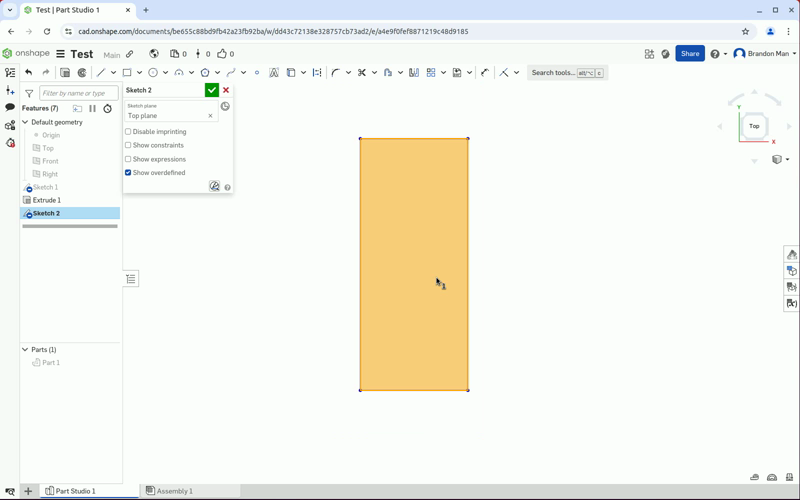
scroll(-6)
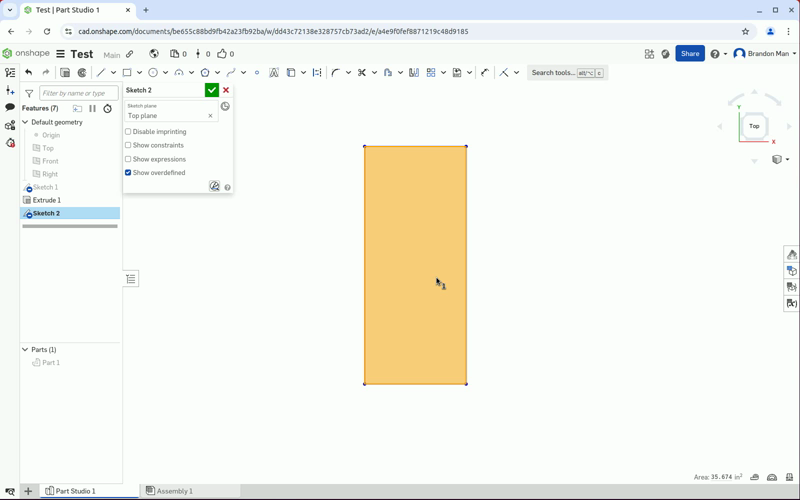
scroll(-6)
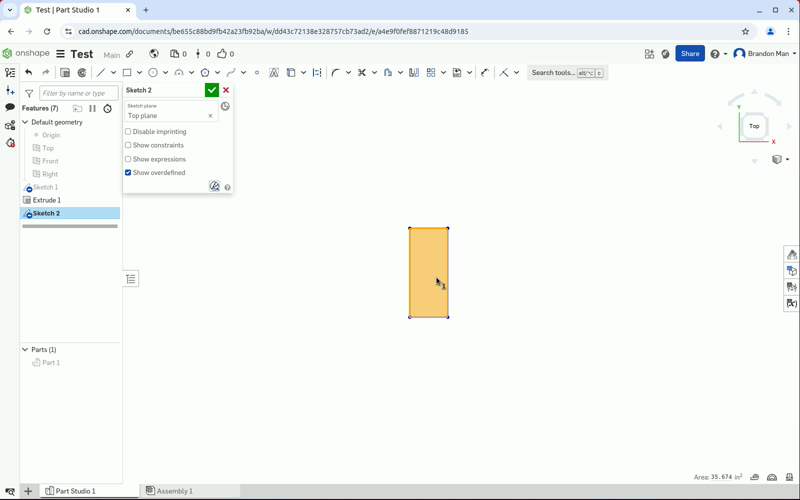
scroll(-6)
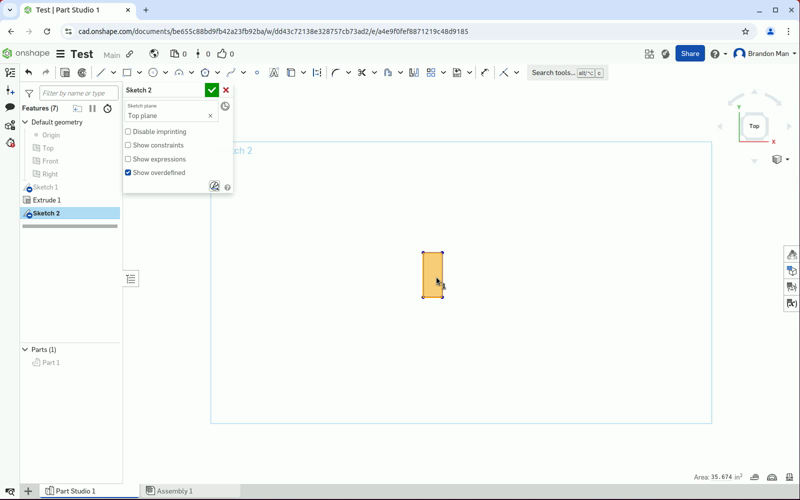
mouse_move(73, 352)
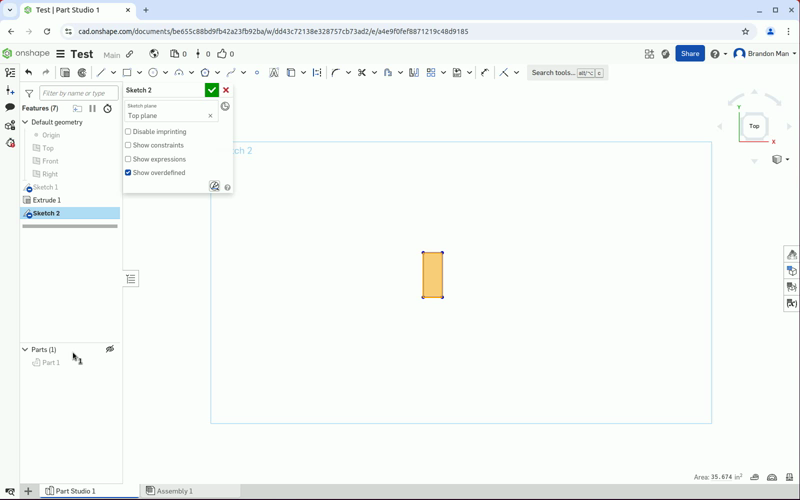
key(shift+y)
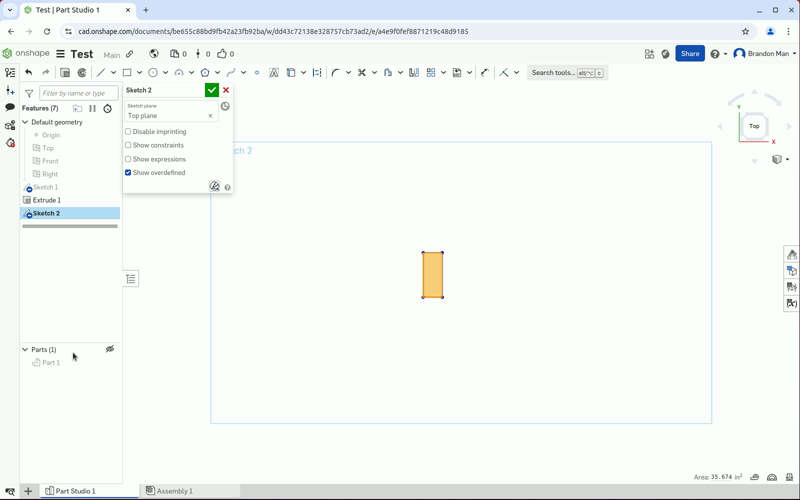
key(shift+e)
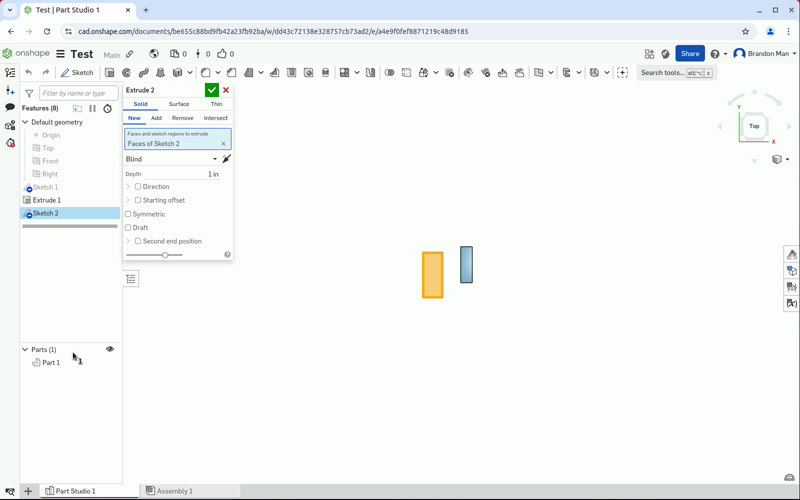
mouse_move(143, 106)
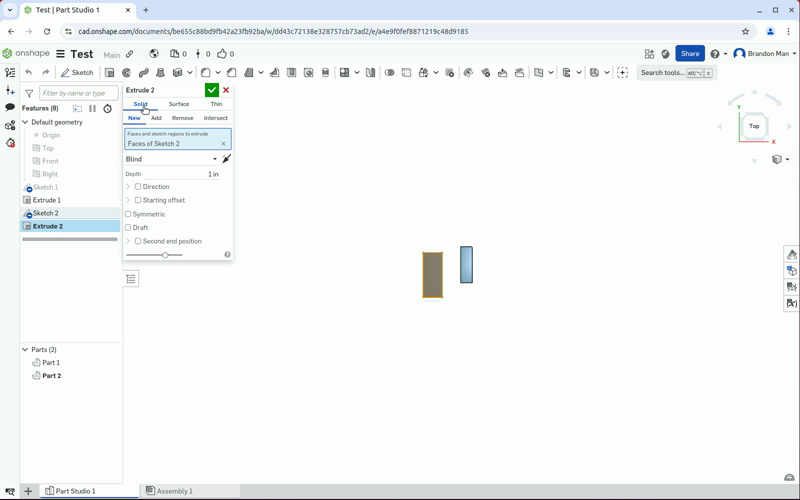
click(143, 106)
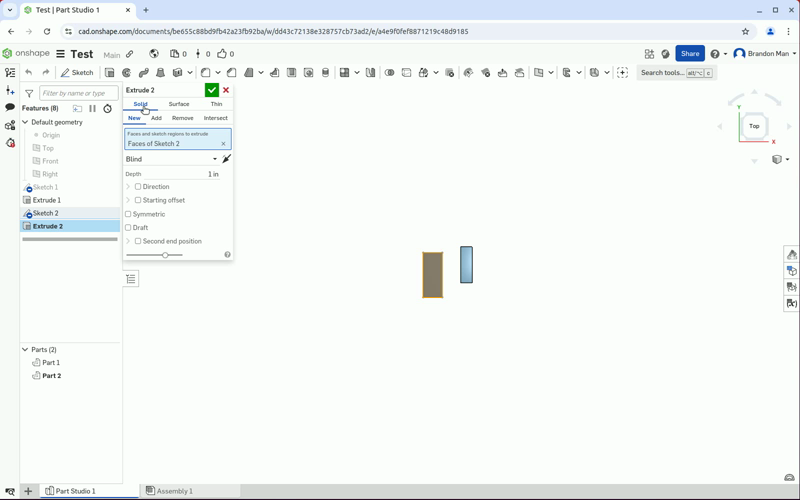
mouse_move(137, 120)
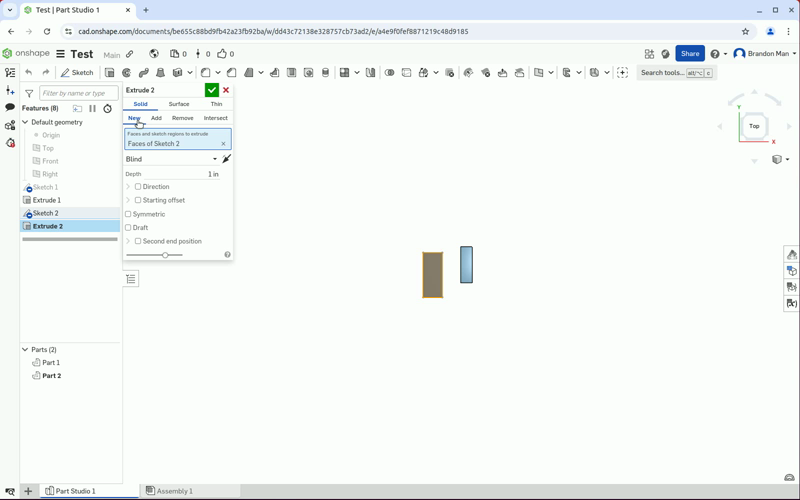
click(137, 120)
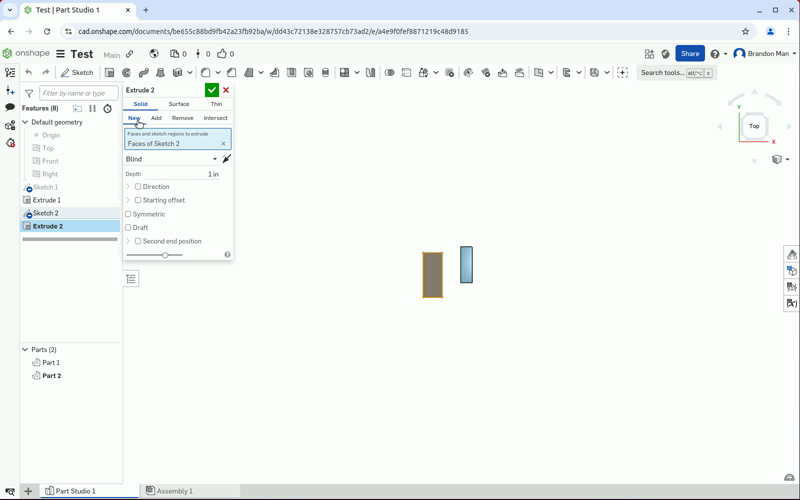
key(tab, 4)
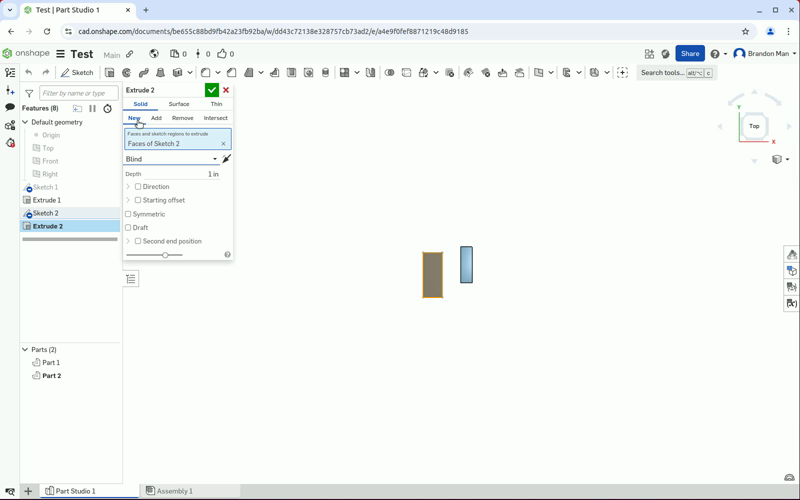
text(2.407)
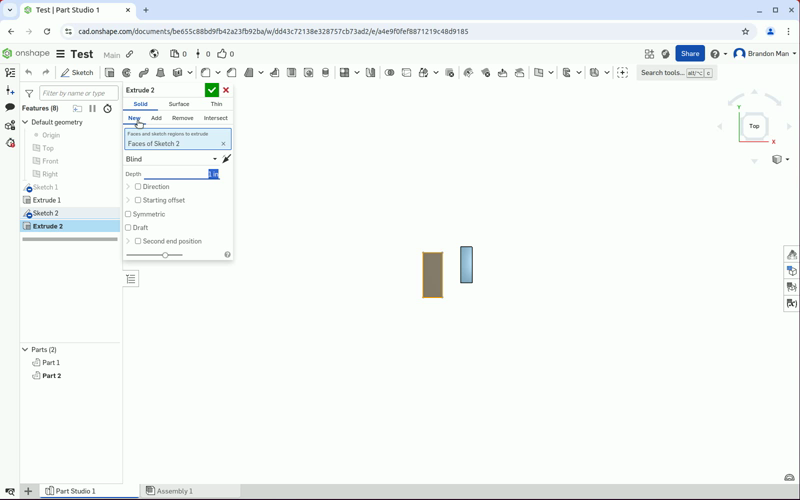
key(enter)
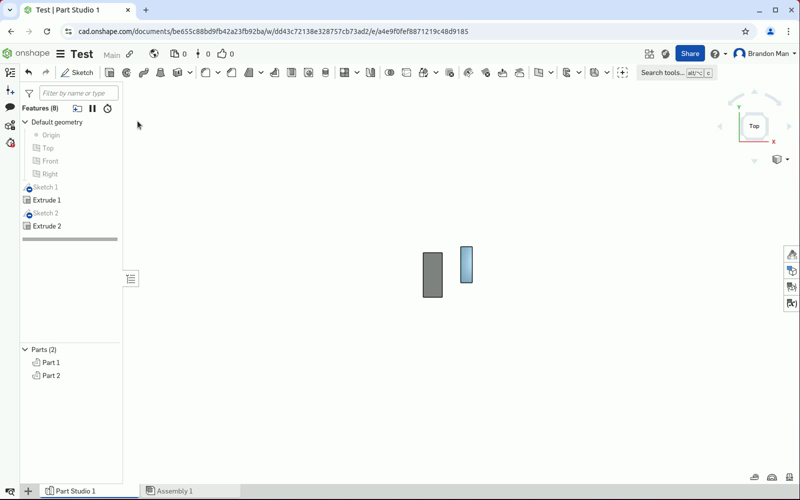
key(shift+h)
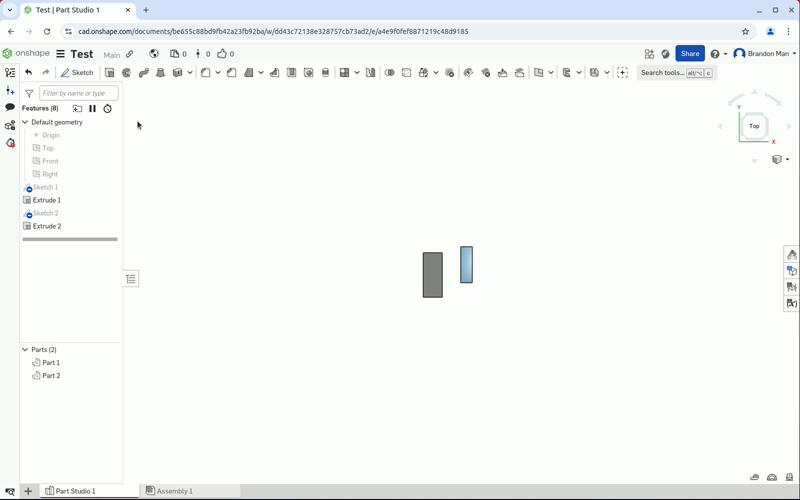
key(shift+h)
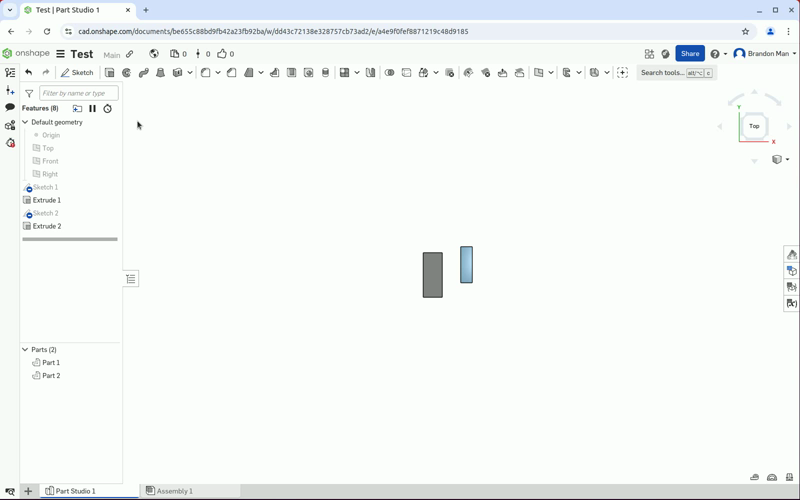
mouse_move(73, 189)
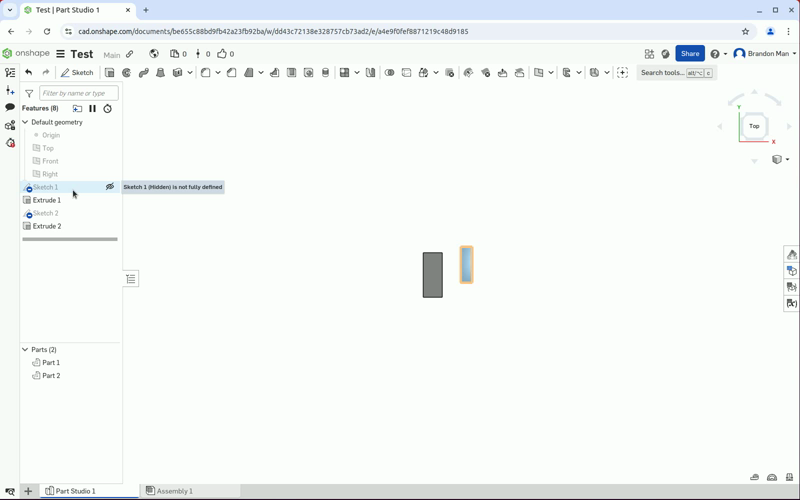
click(73, 189)
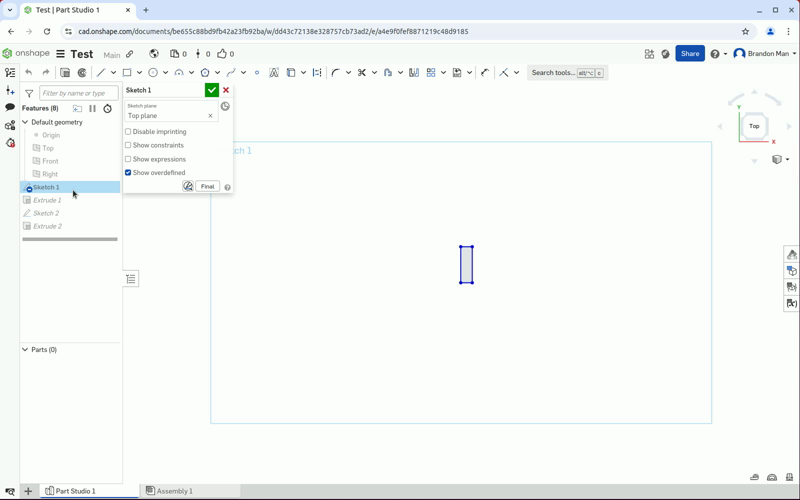
mouse_move(229, 92)
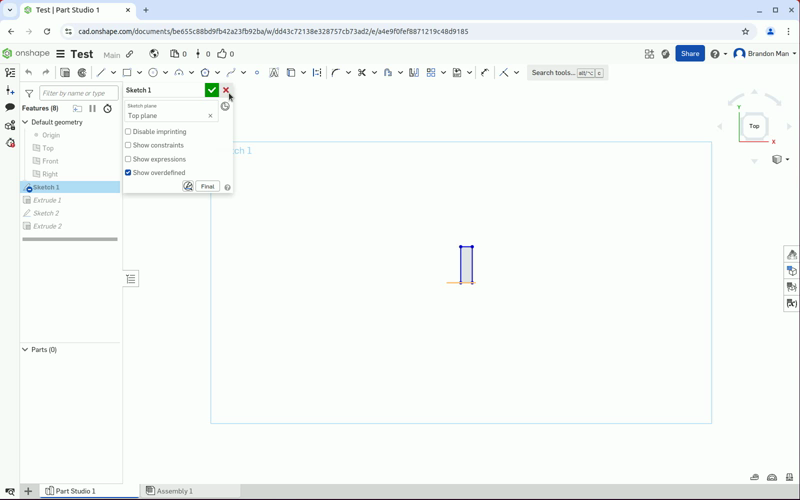
click(229, 92)
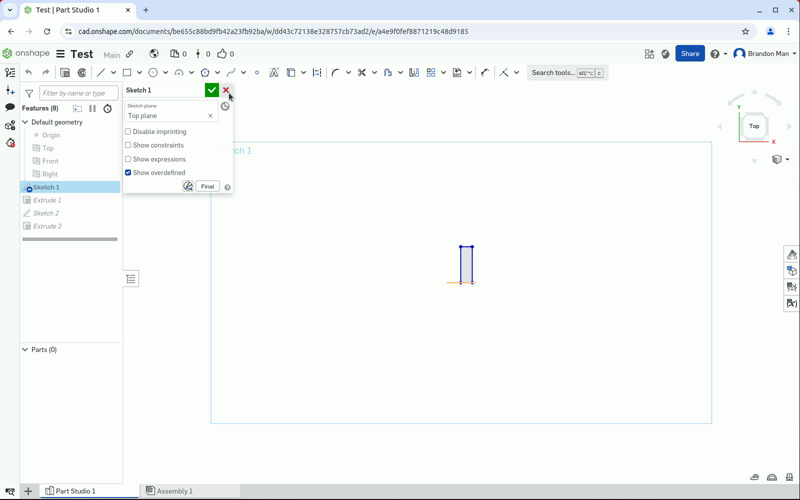
key(shift+s)
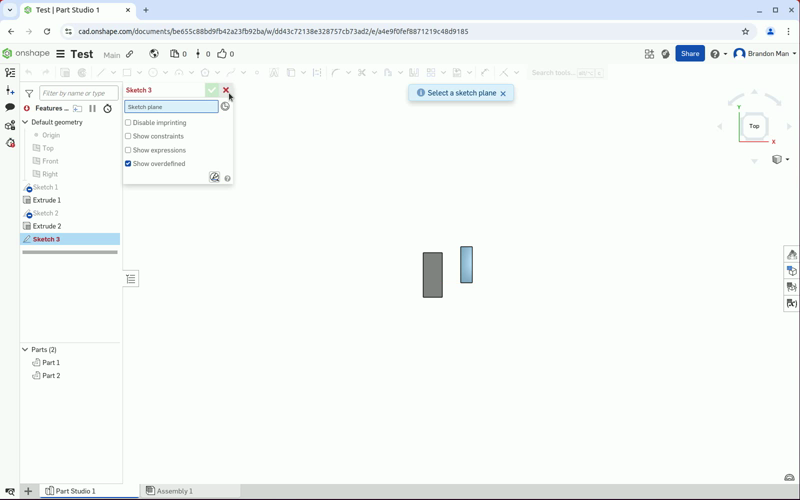
mouse_move(73, 150)
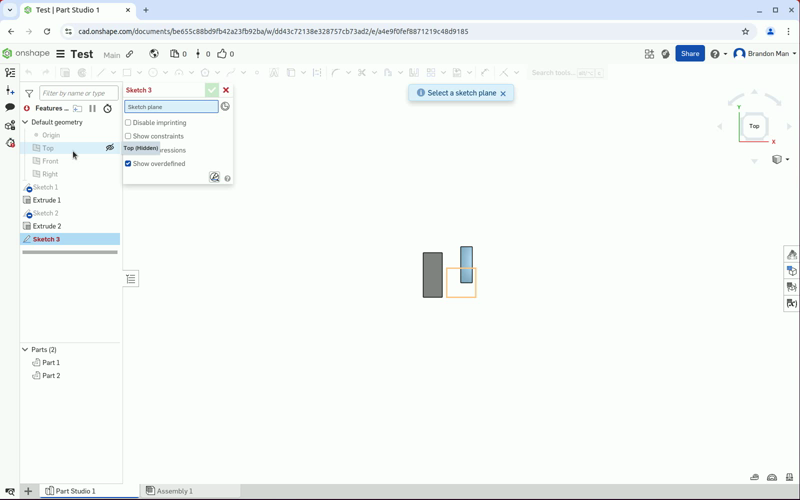
click(73, 150)
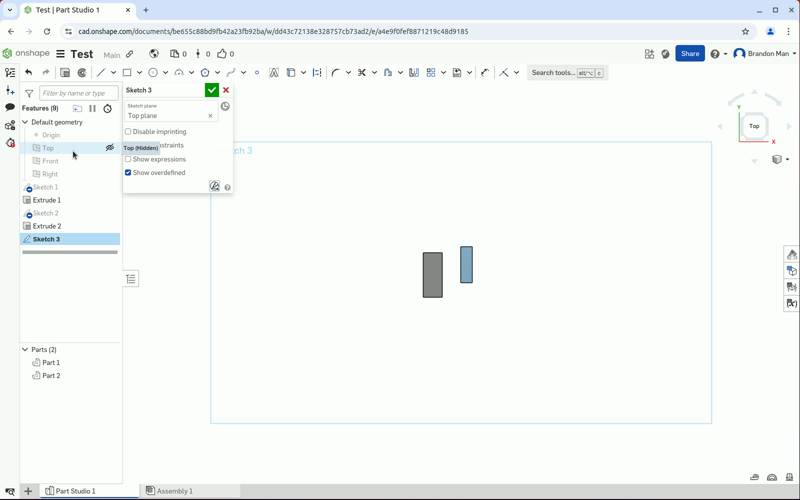
mouse_move(73, 352)
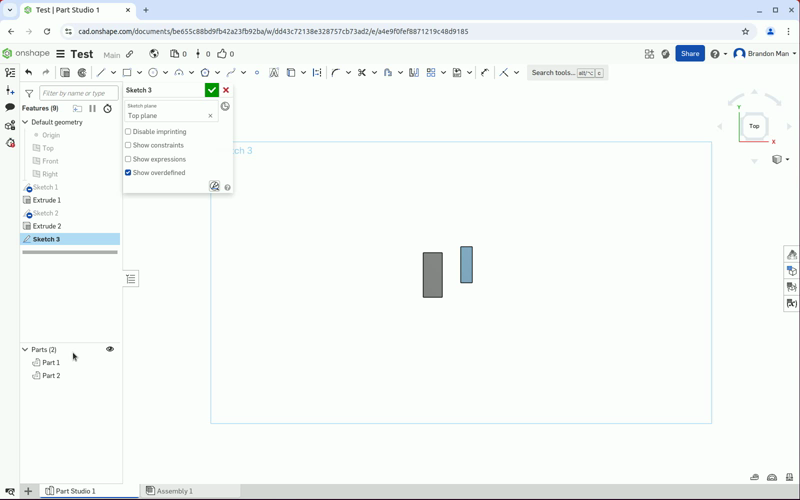
key(y)
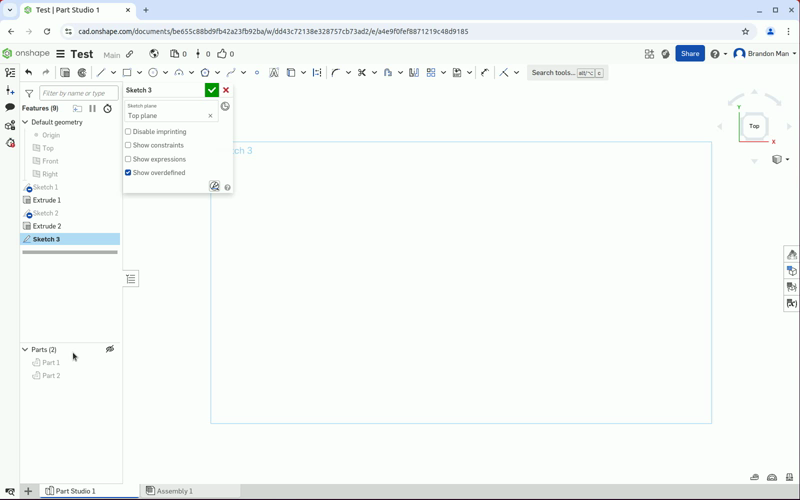
key(l)
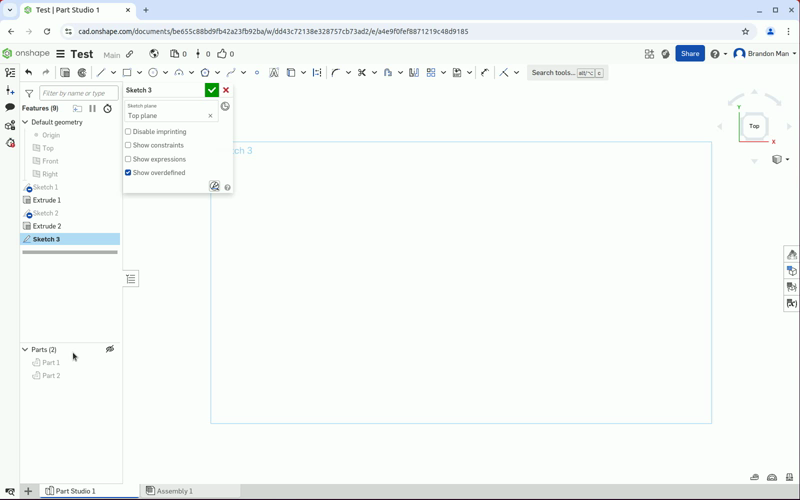
key_down(shift)
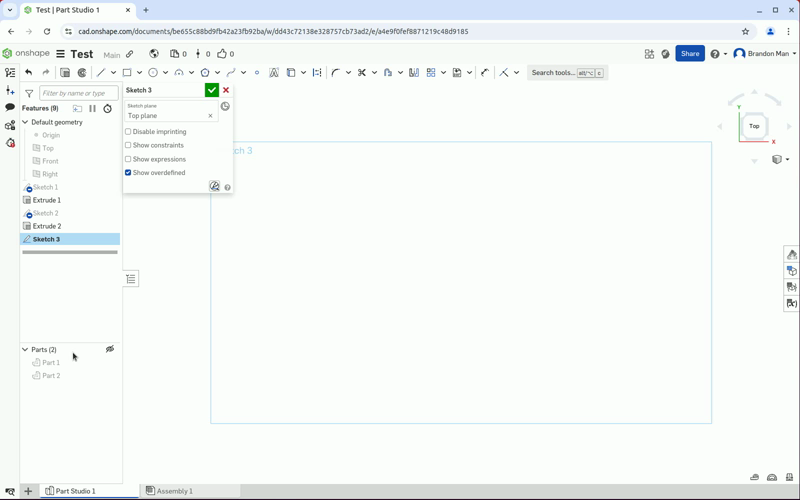
mouse_move(485, 297)
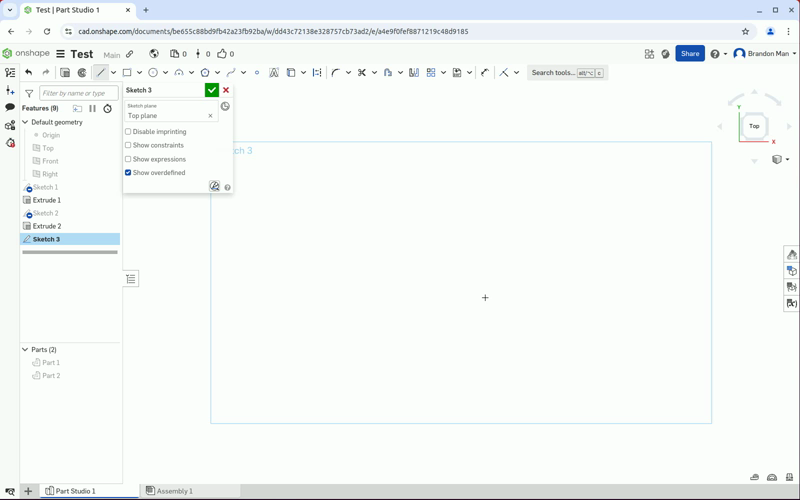
click(485, 297)
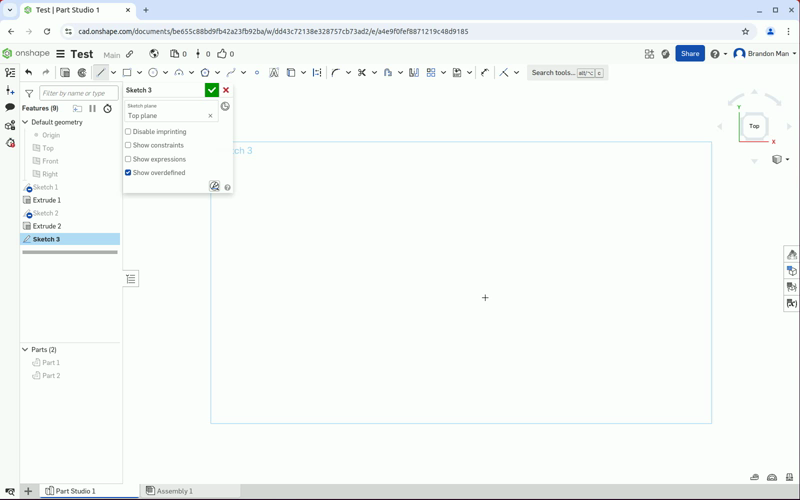
key_up(shift)
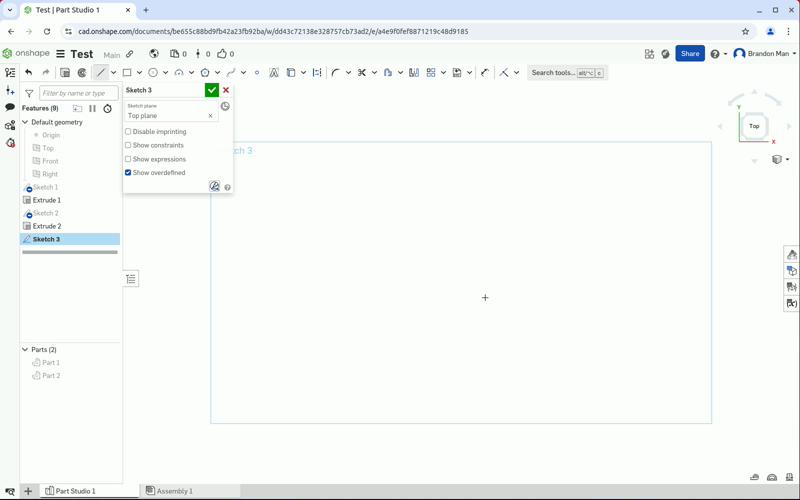
key_down(shift)
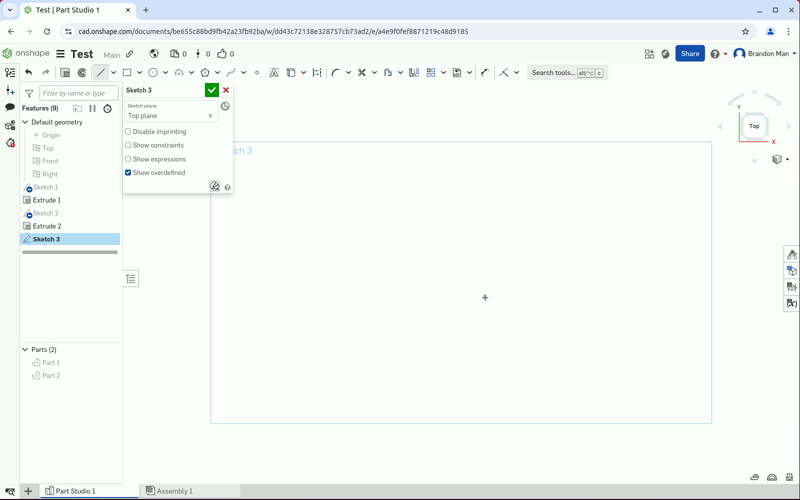
mouse_move(515, 297)
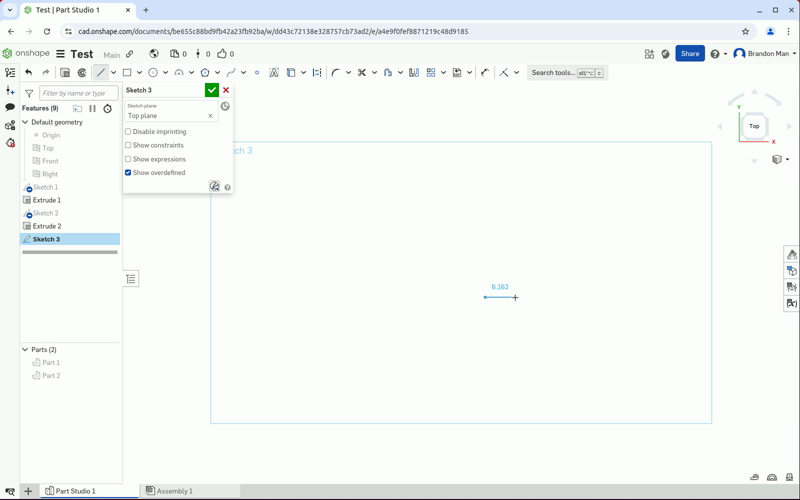
mouse_move(507, 297)
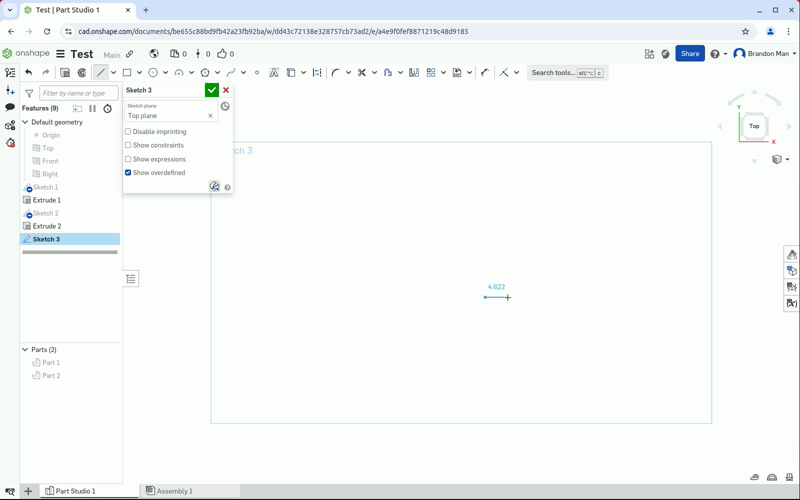
click(507, 297)
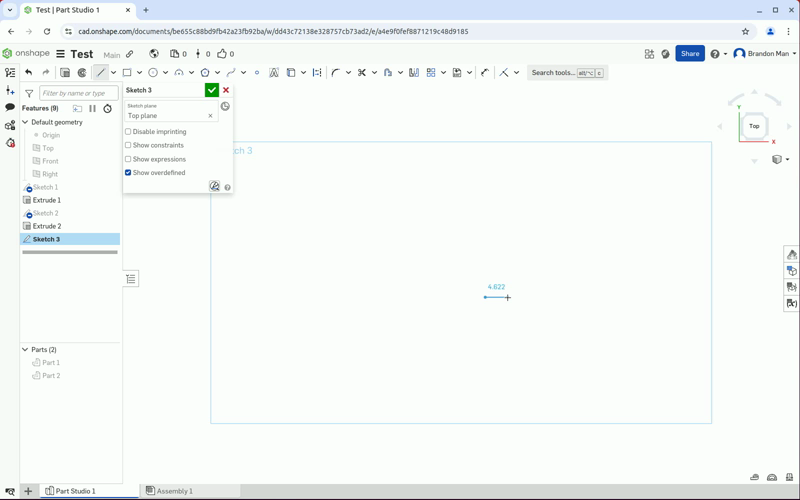
key_up(shift)
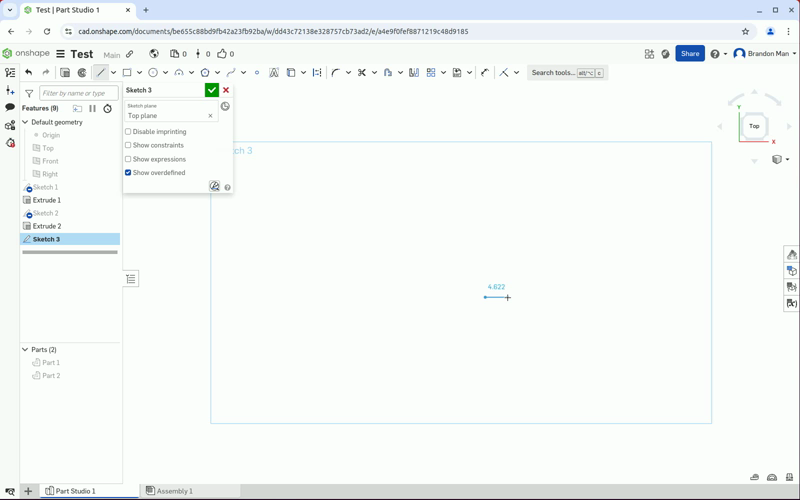
key_down(shift)
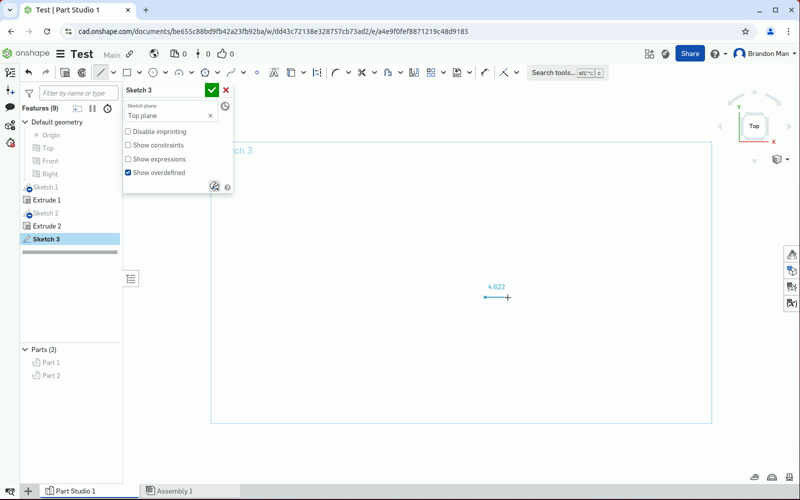
mouse_move(537, 297)
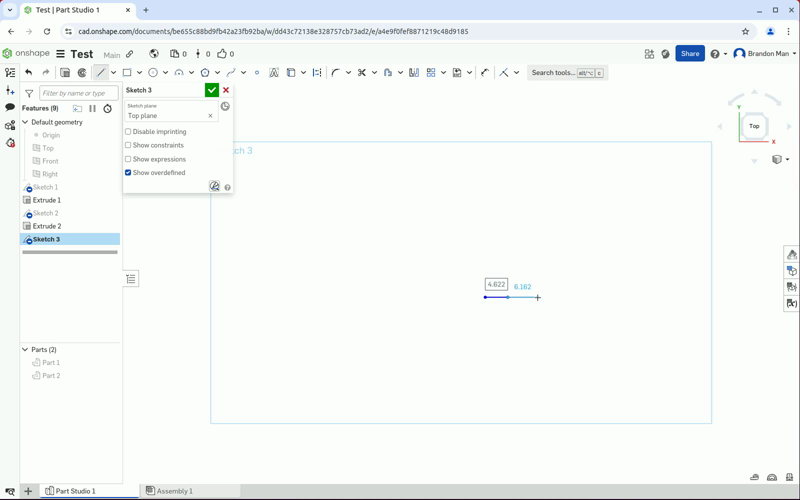
mouse_move(507, 246)
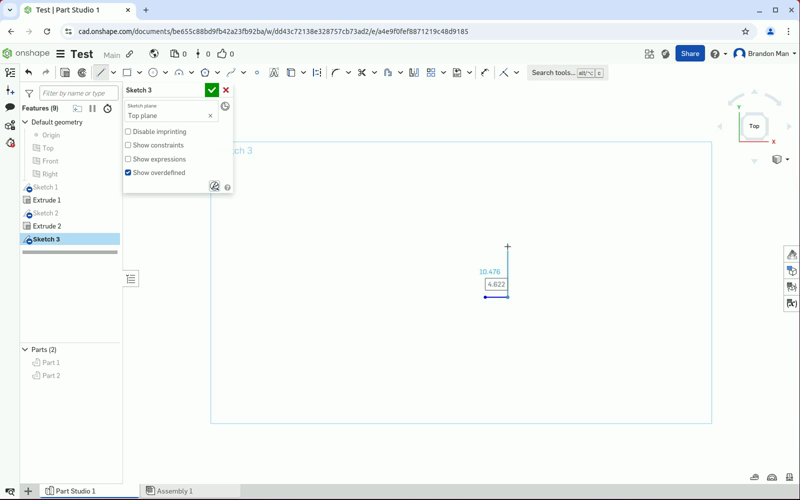
click(507, 246)
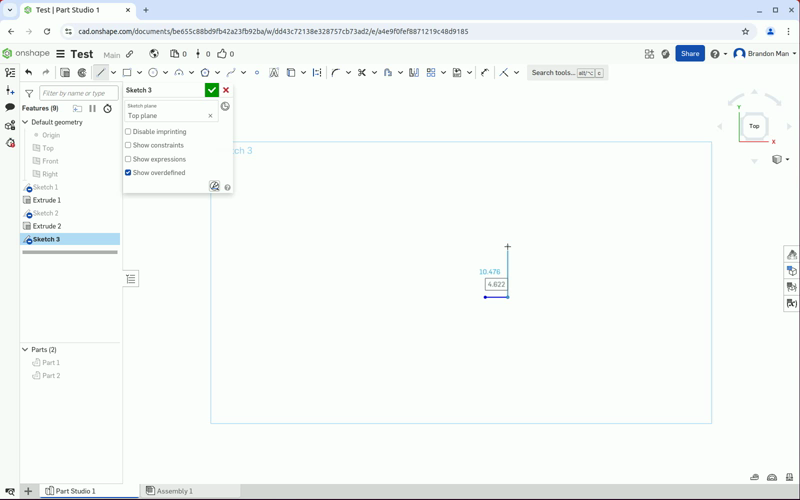
key_up(shift)
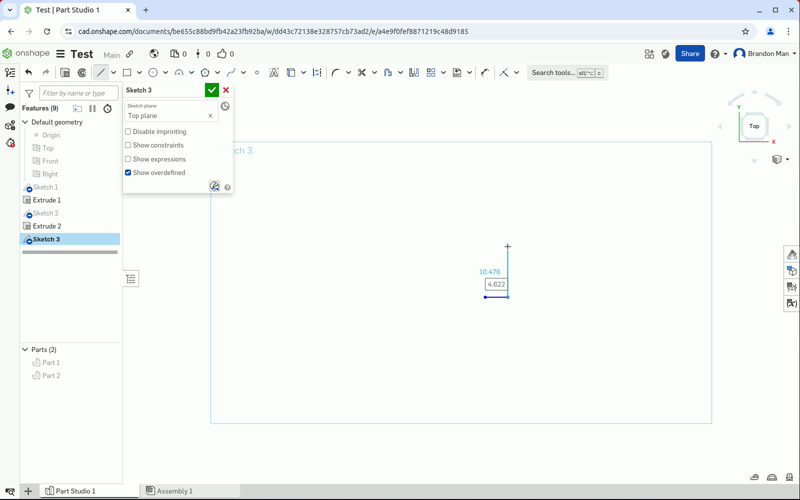
key_down(shift)
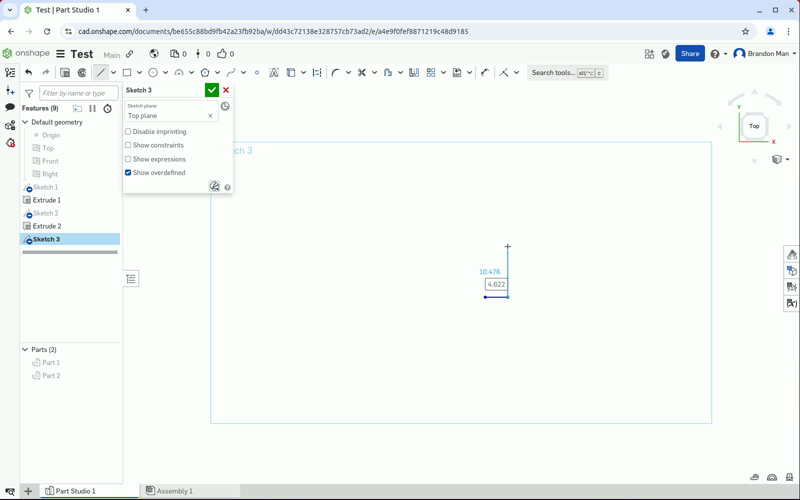
mouse_move(537, 246)
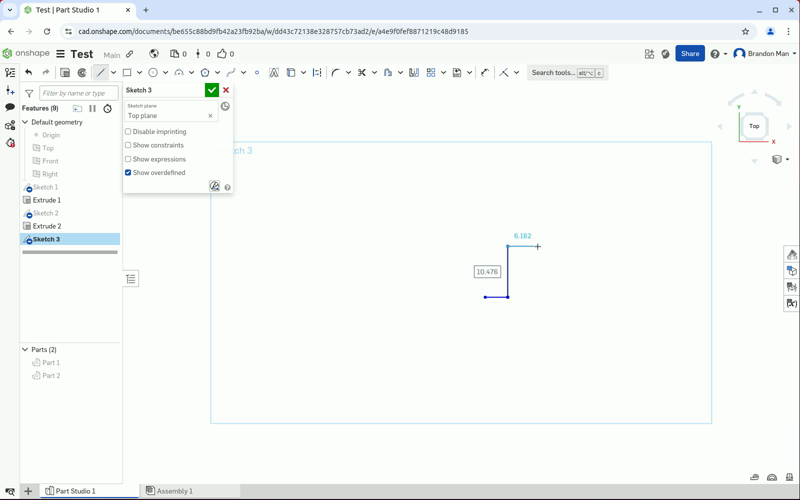
mouse_move(485, 246)
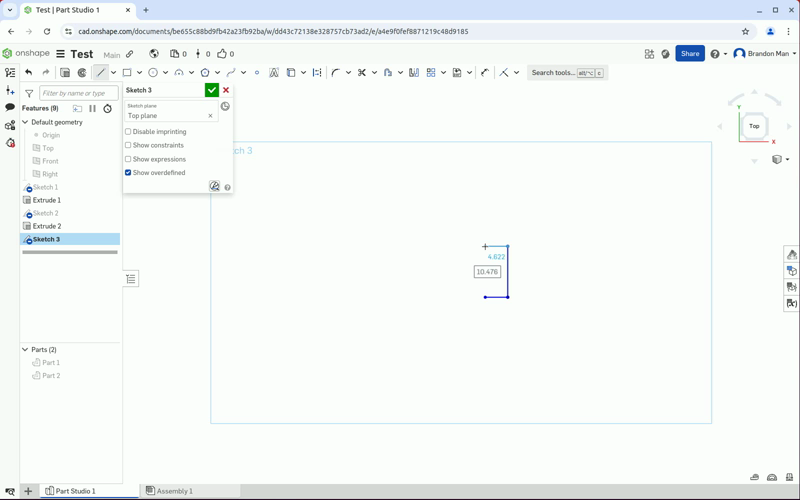
click(485, 246)
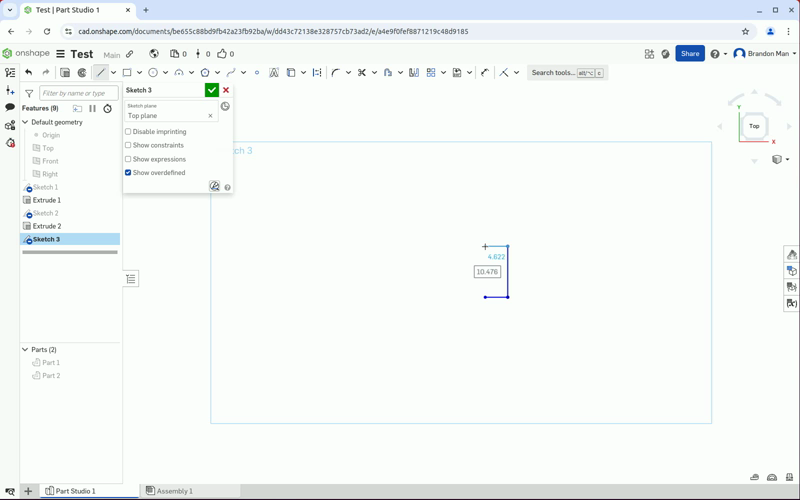
key_up(shift)
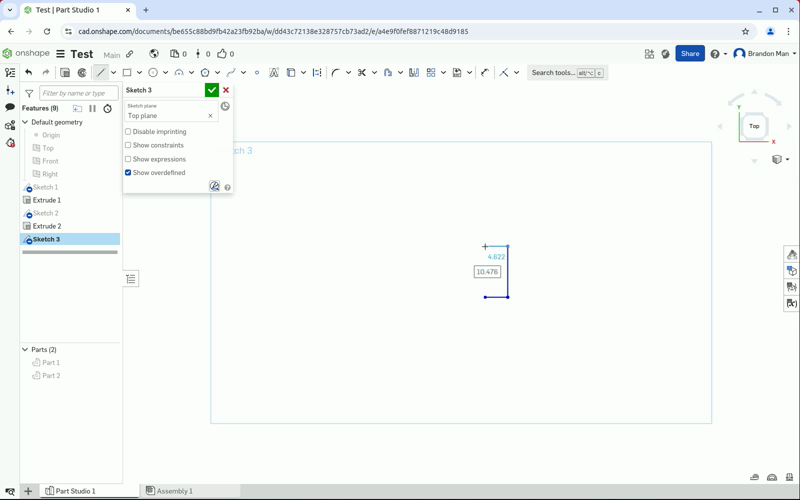
mouse_move(515, 246)
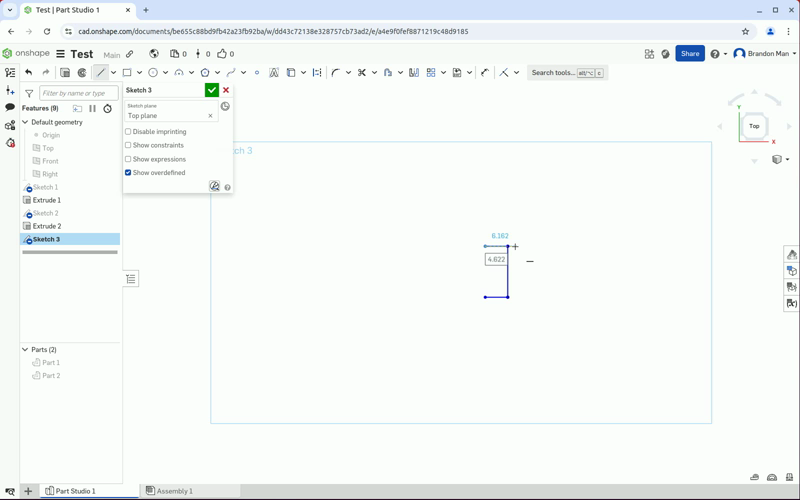
key_down(shift)
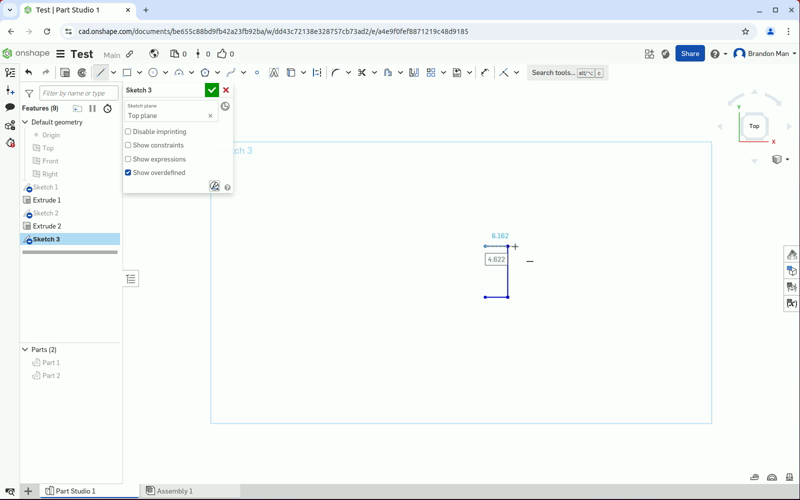
mouse_move(485, 297)
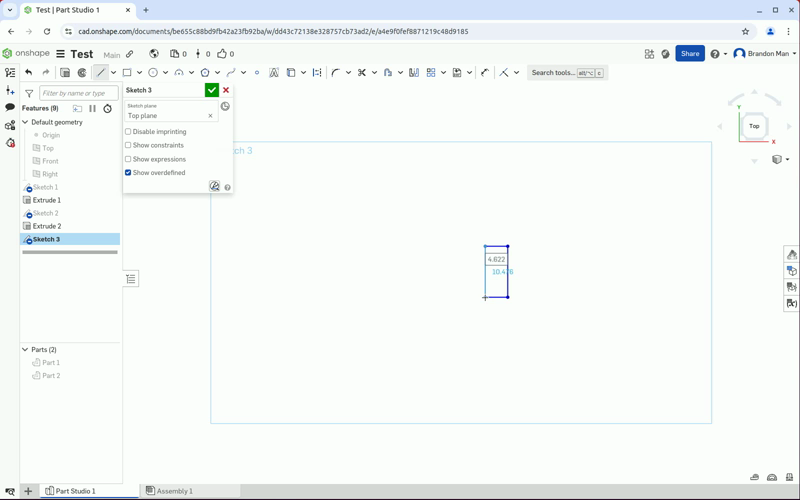
key_up(shift)
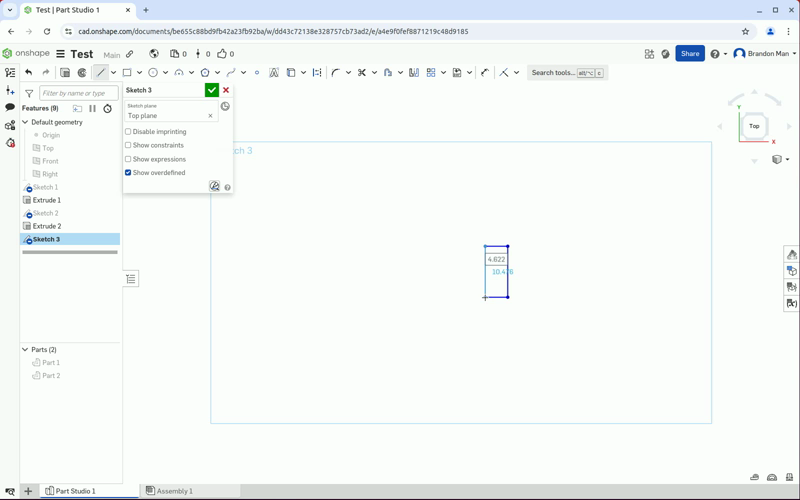
click(485, 297)
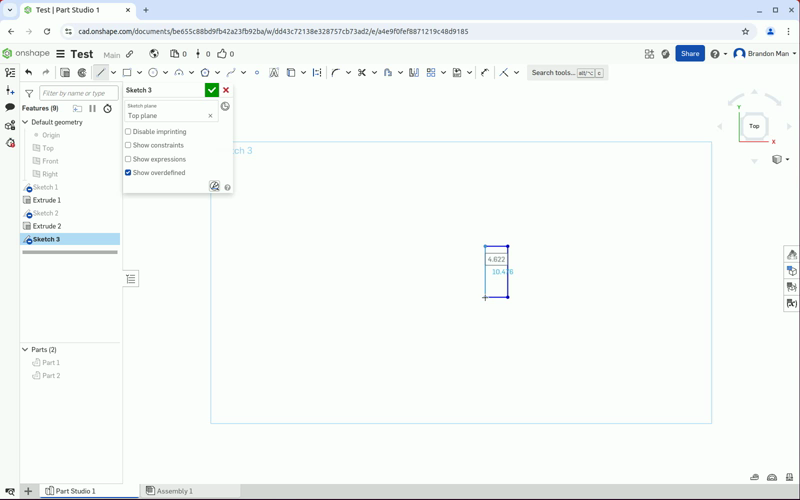
key(esc)
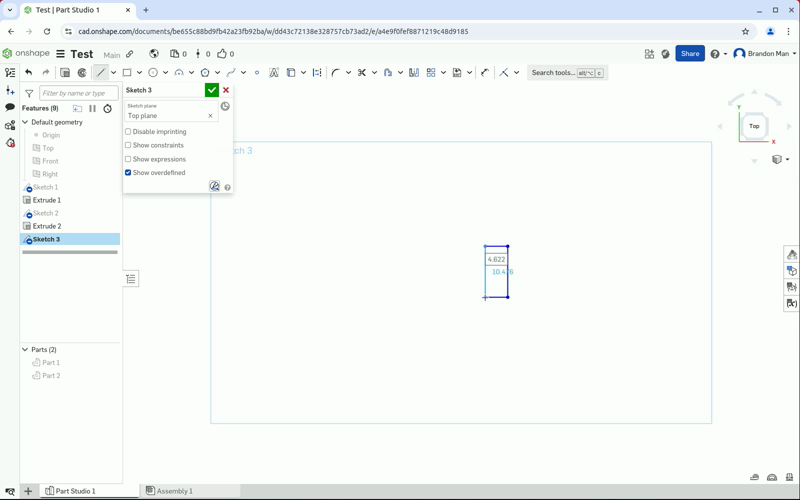
mouse_move(499, 249)
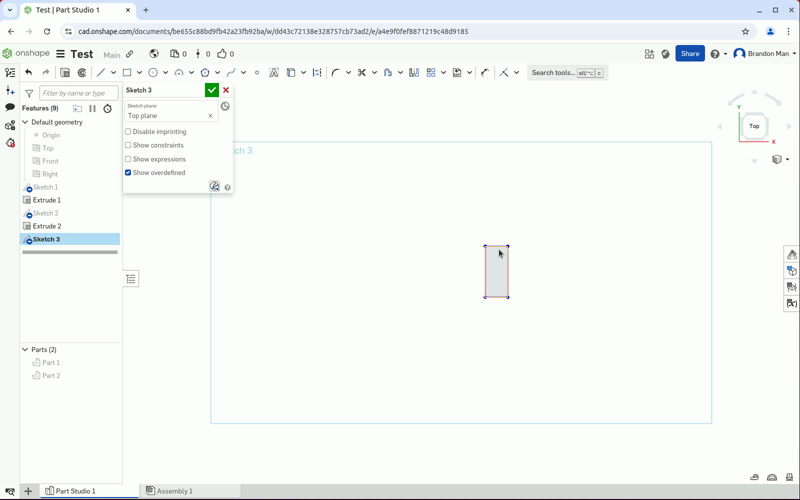
scroll(6)
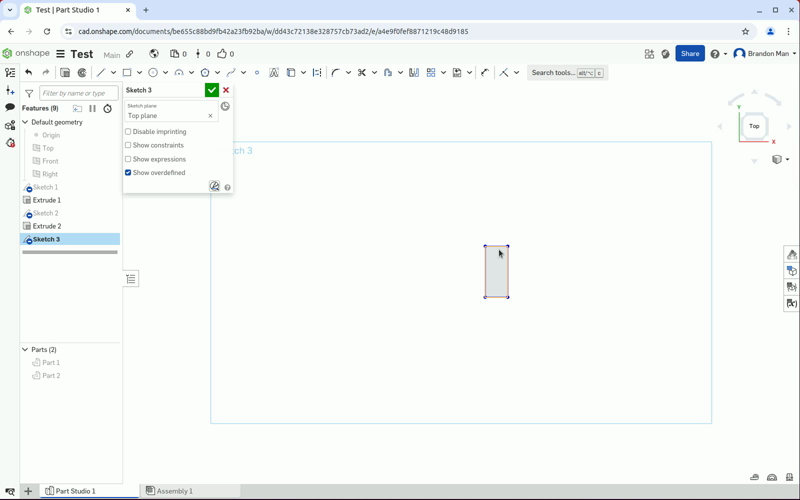
scroll(6)
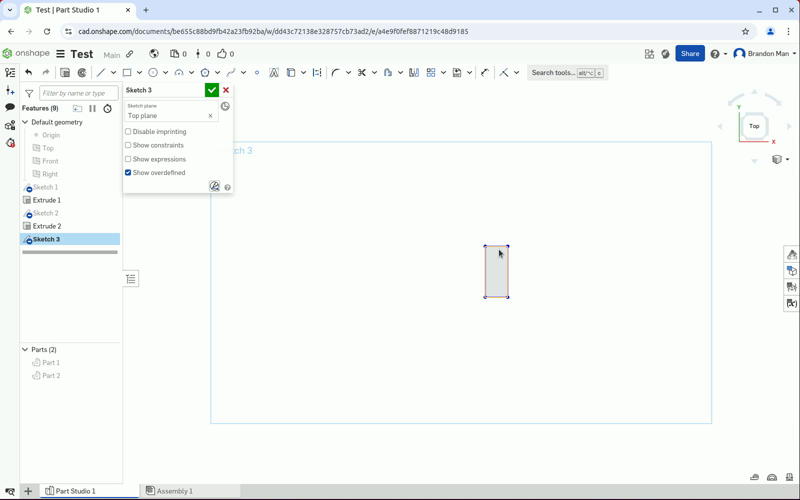
scroll(6)
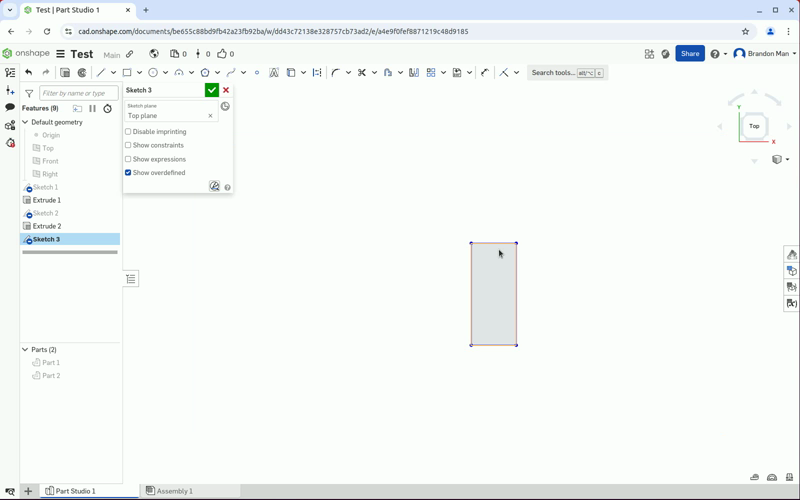
scroll(6)
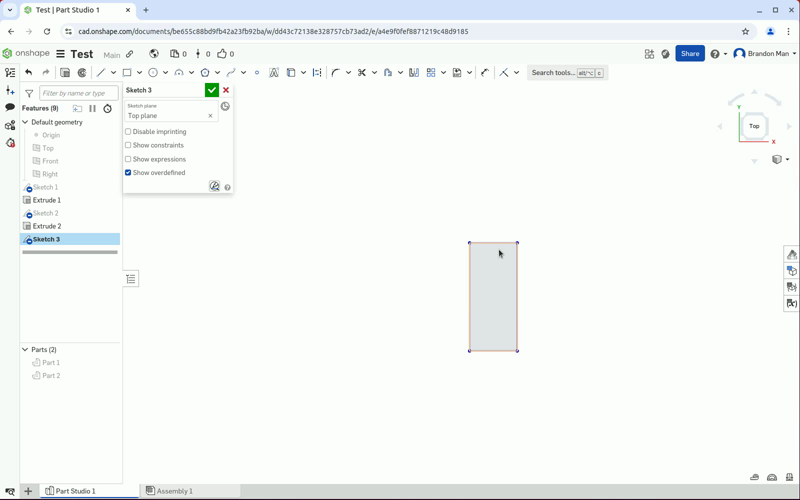
scroll(6)
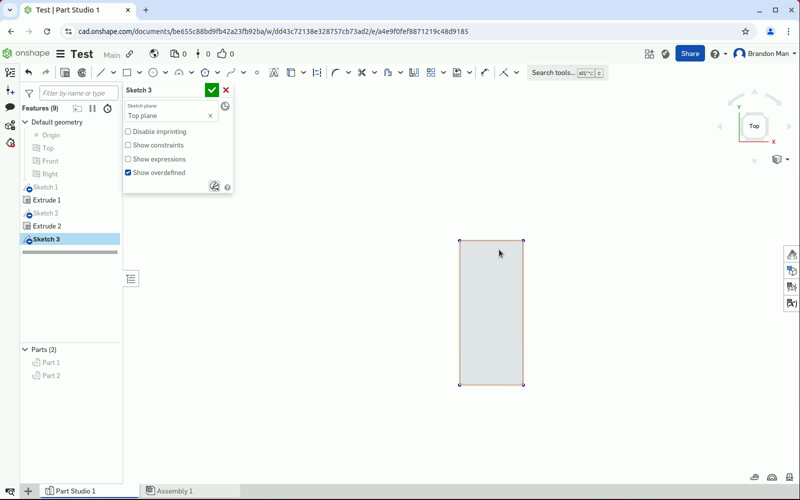
scroll(6)
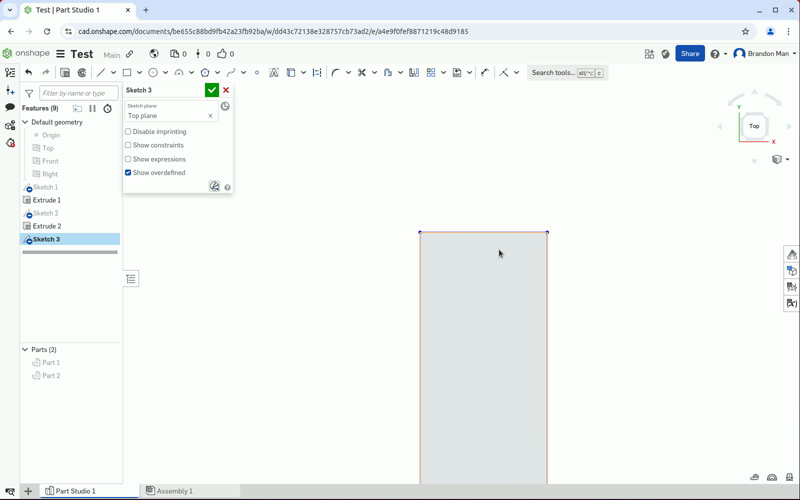
scroll(6)
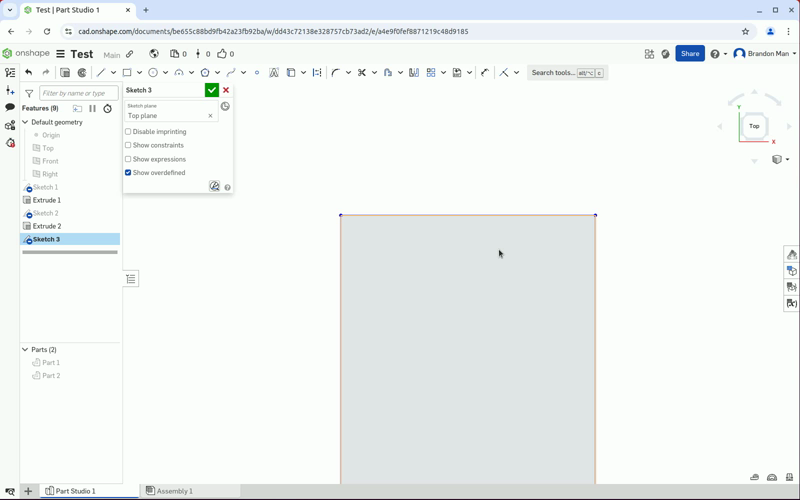
click(499, 249)
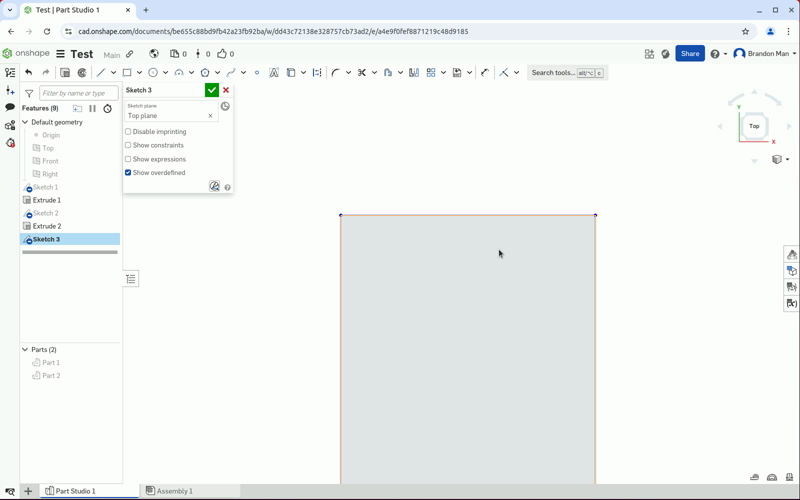
scroll(-6)
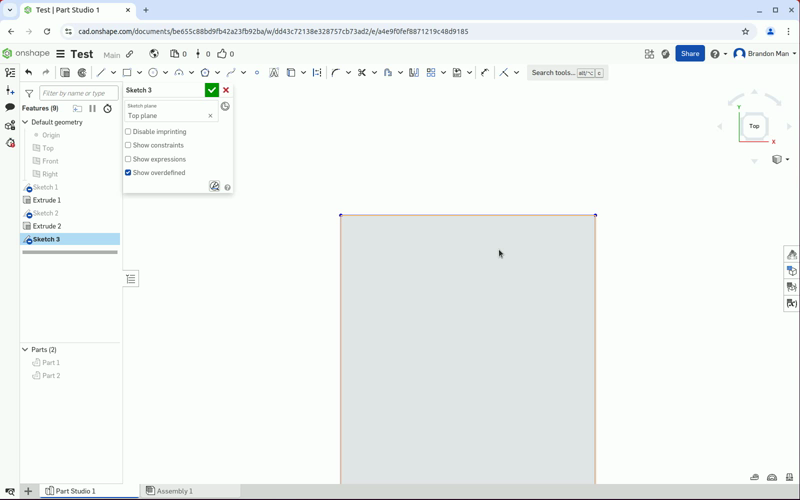
scroll(-6)
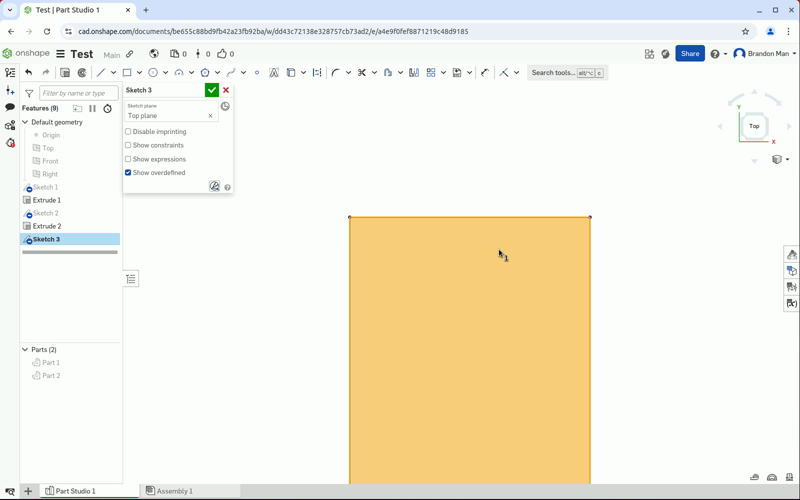
scroll(-6)
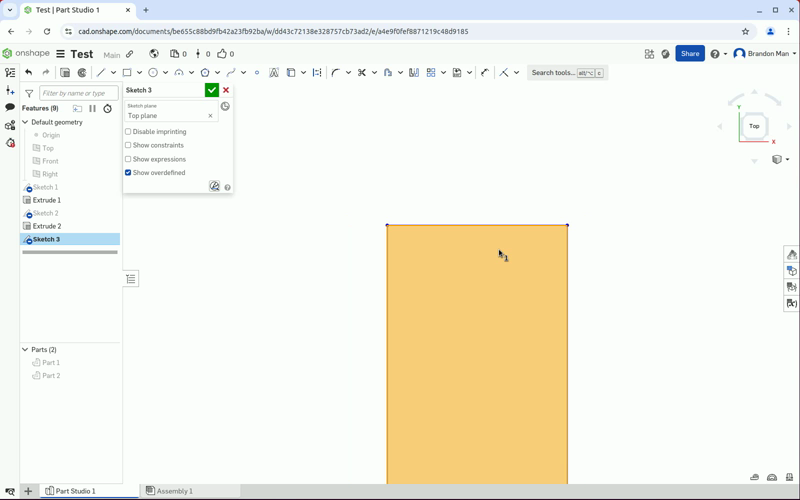
scroll(-6)
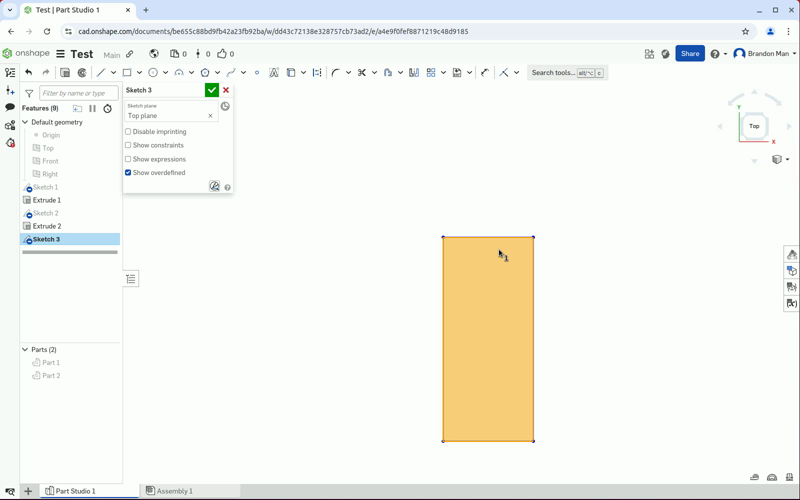
scroll(-6)
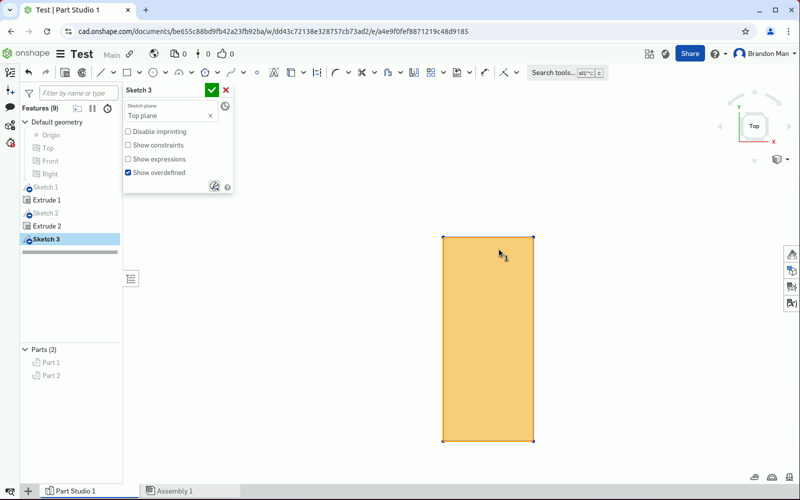
scroll(-6)
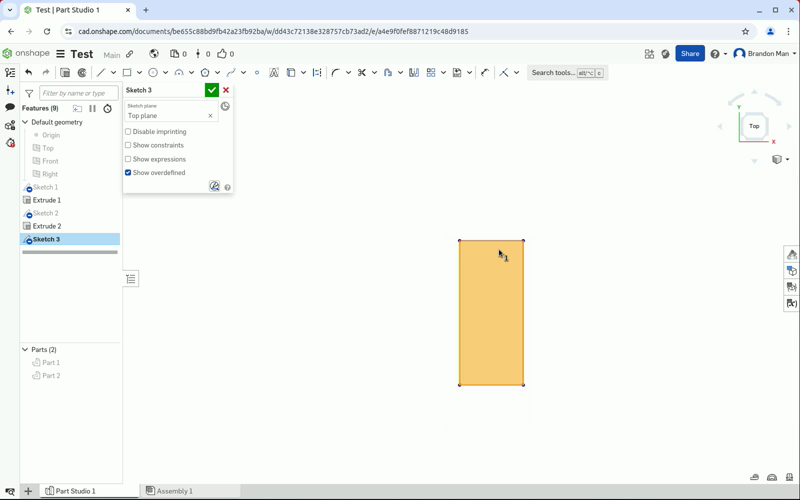
scroll(-6)
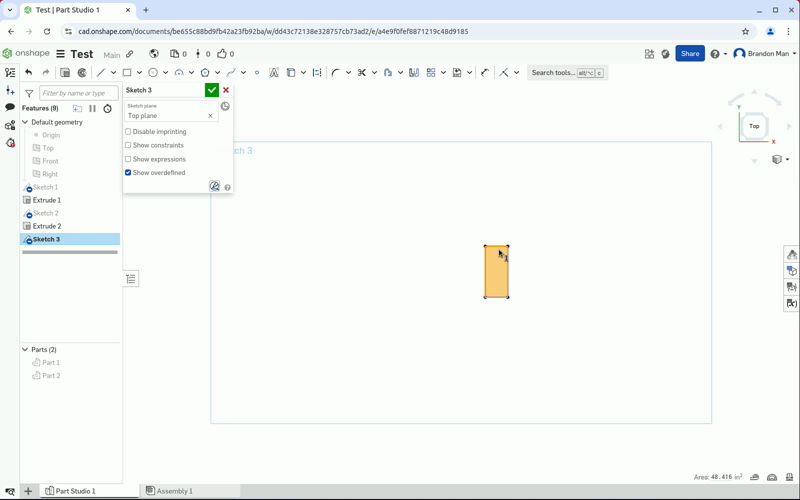
mouse_move(73, 352)
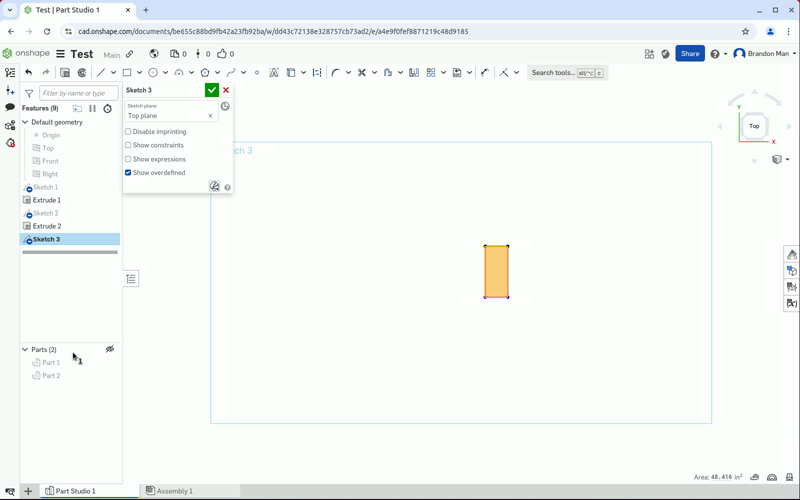
key(shift+y)
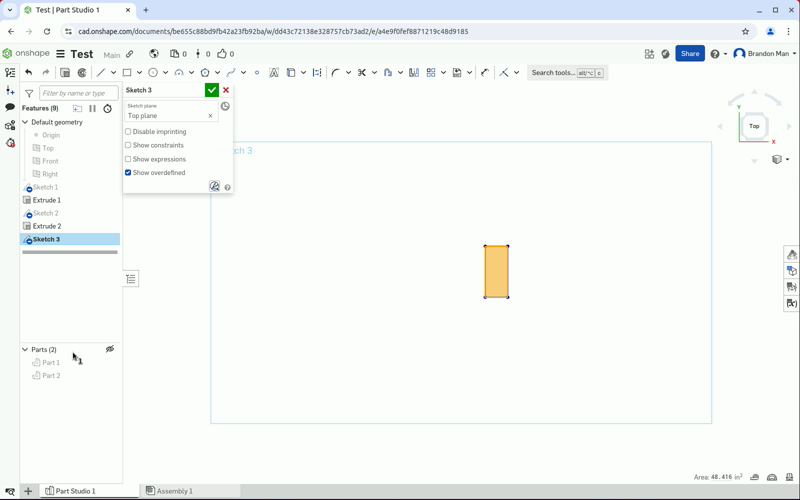
key(shift+e)
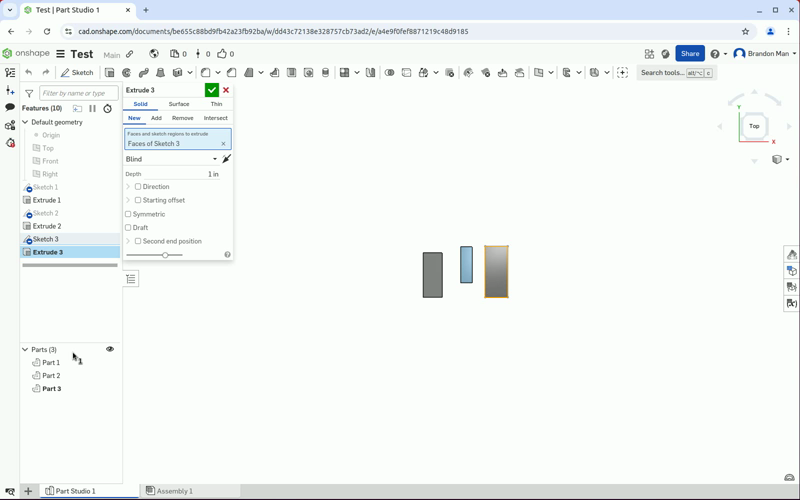
mouse_move(143, 106)
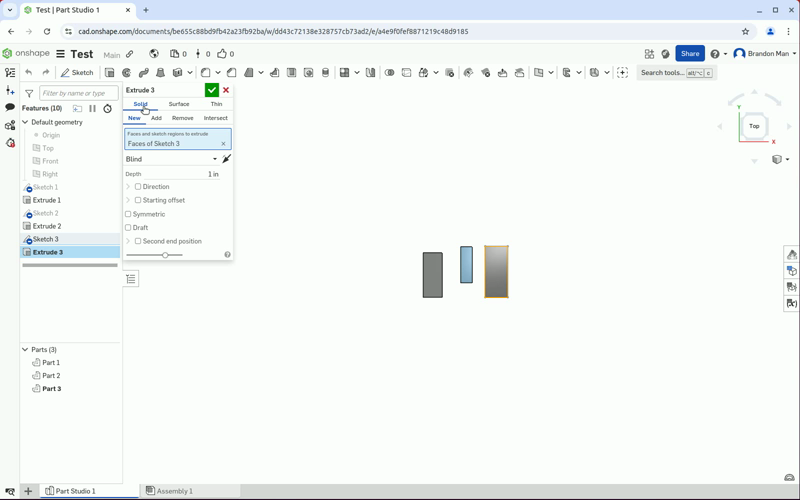
click(143, 106)
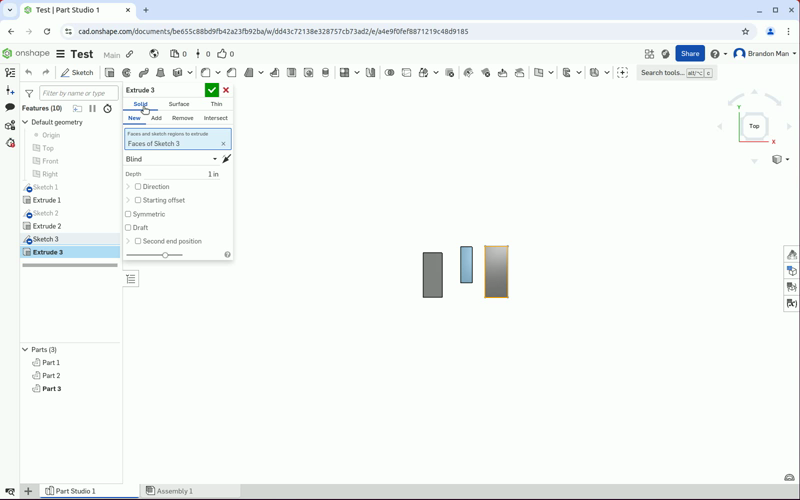
mouse_move(137, 120)
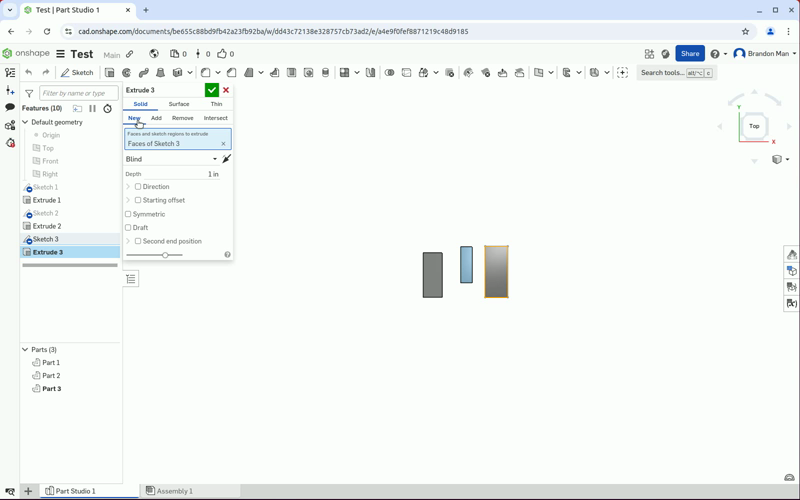
click(137, 120)
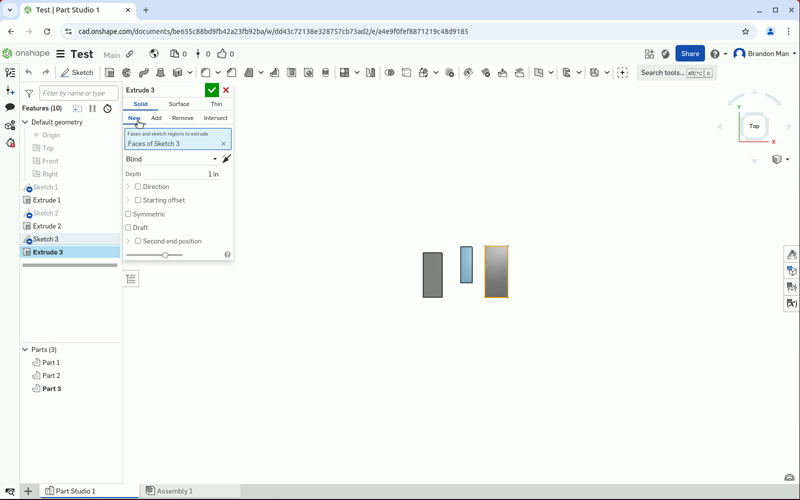
key(tab, 4)
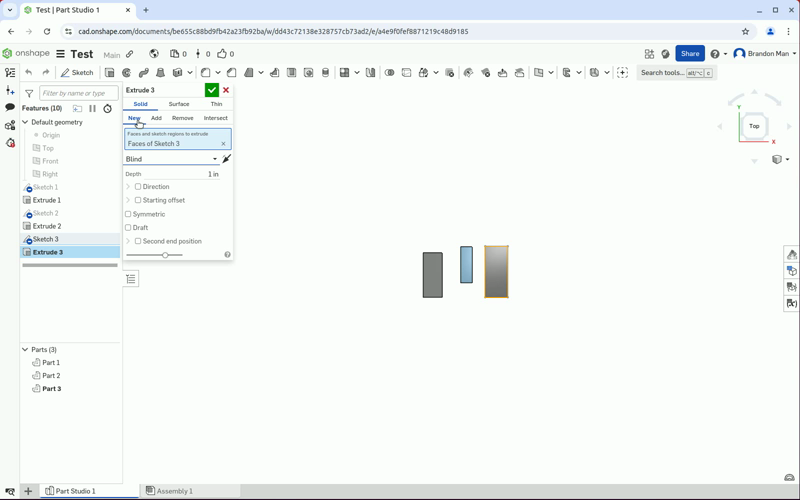
text(3.129)
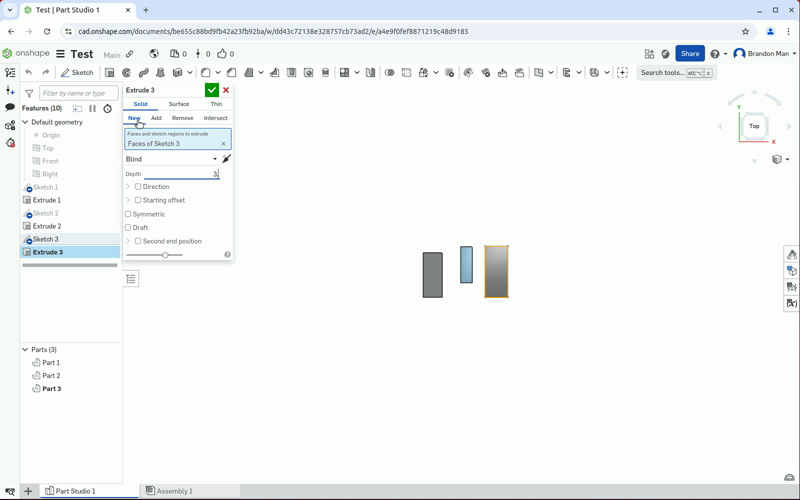
key(enter)
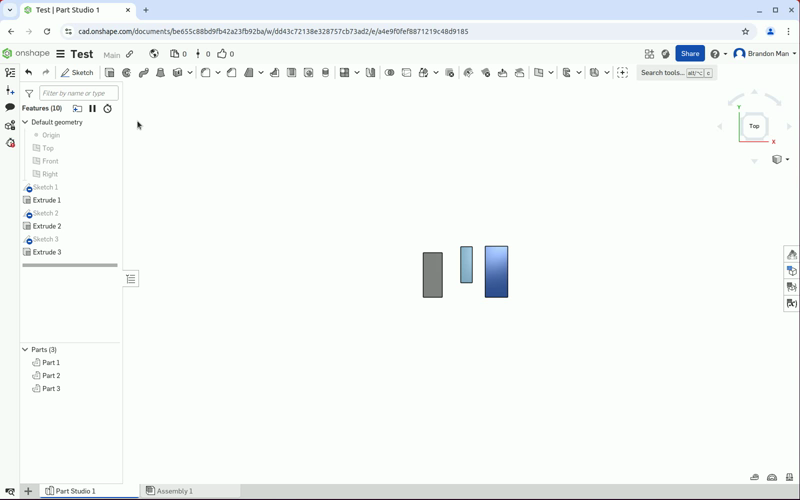
key(shift+h)
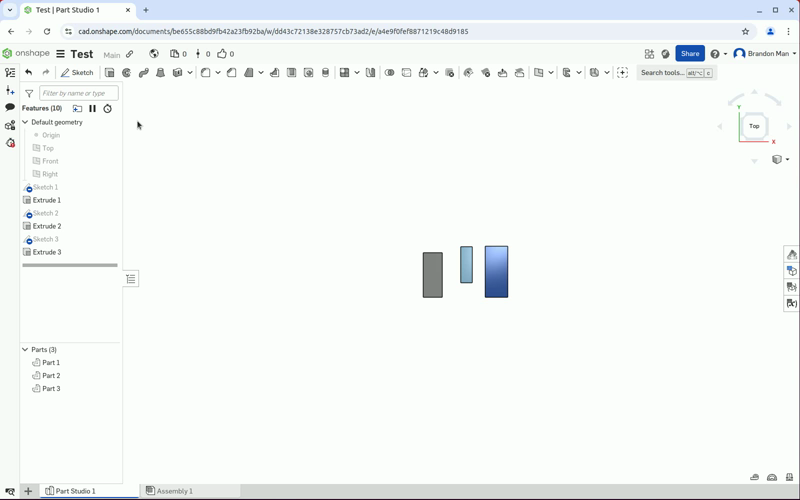
key(shift+h)
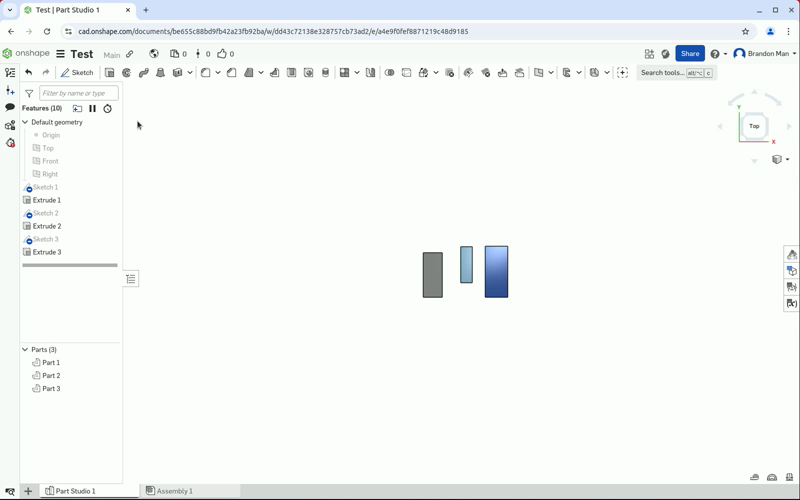
mouse_move(73, 189)
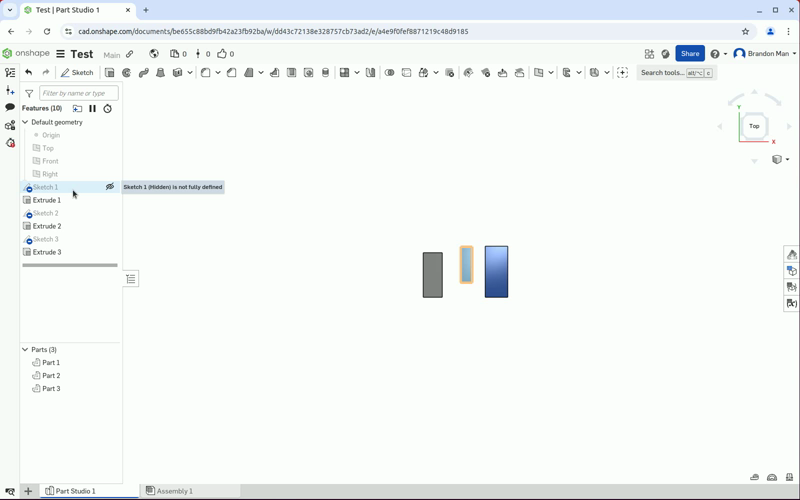
click(73, 189)
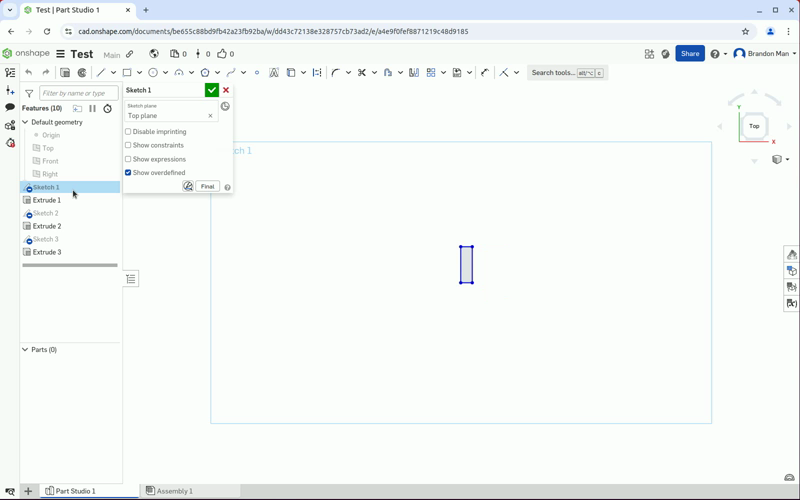
mouse_move(229, 92)
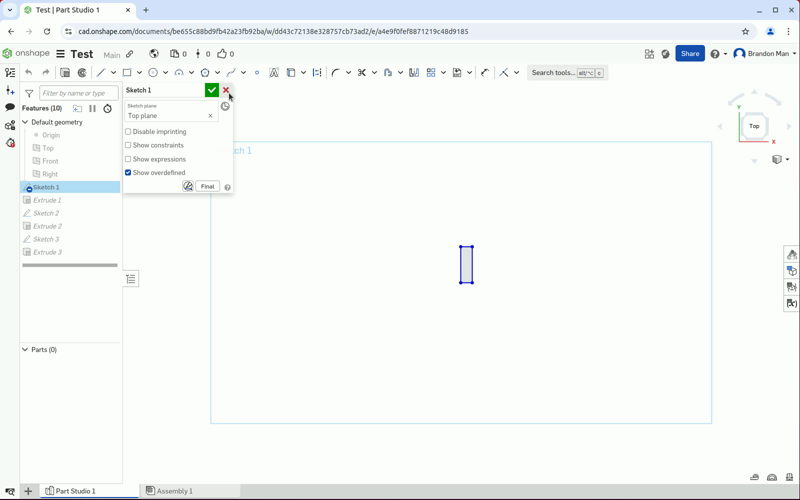
click(229, 92)
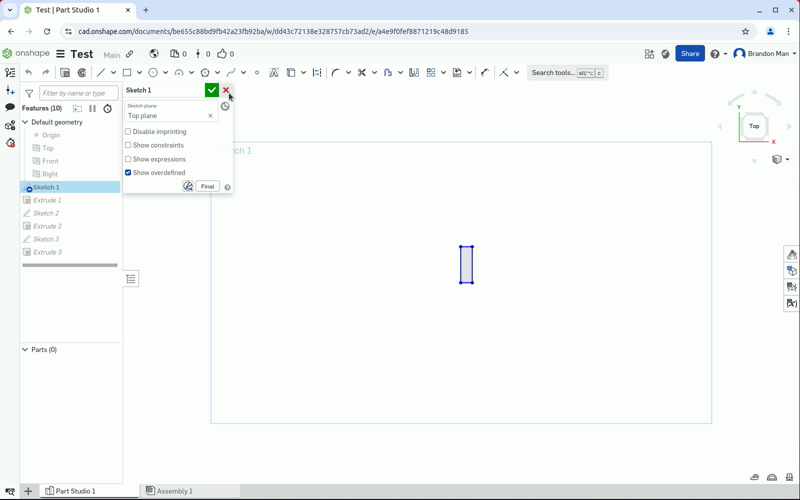
key(shift+s)
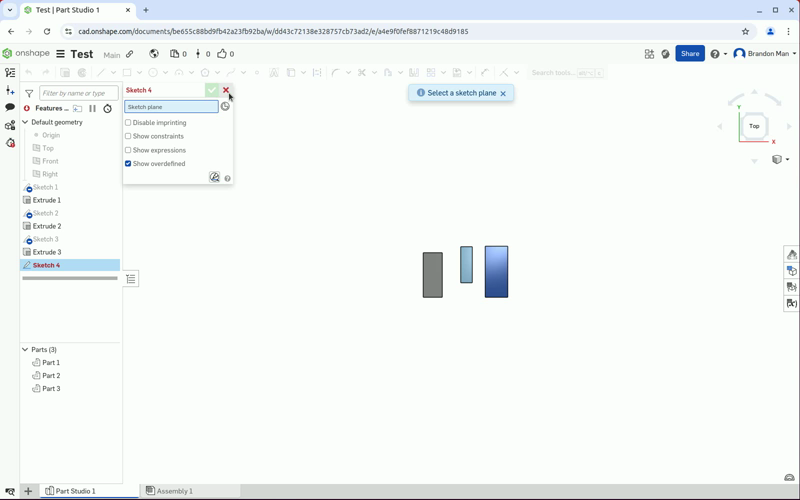
mouse_move(73, 150)
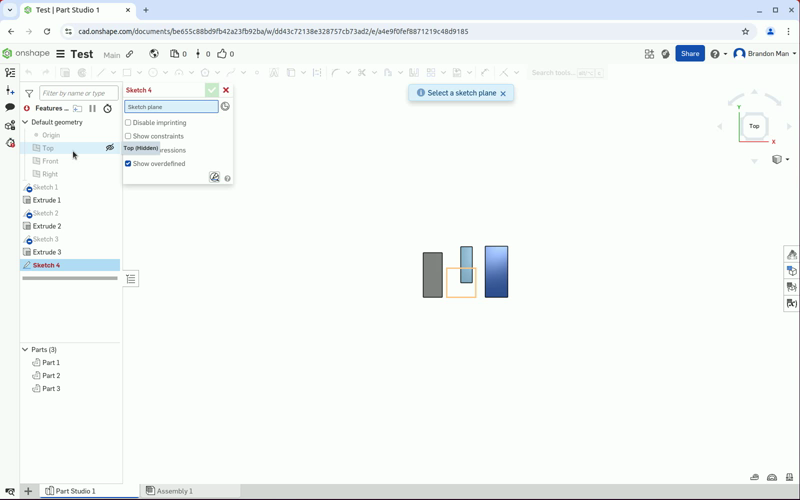
click(73, 150)
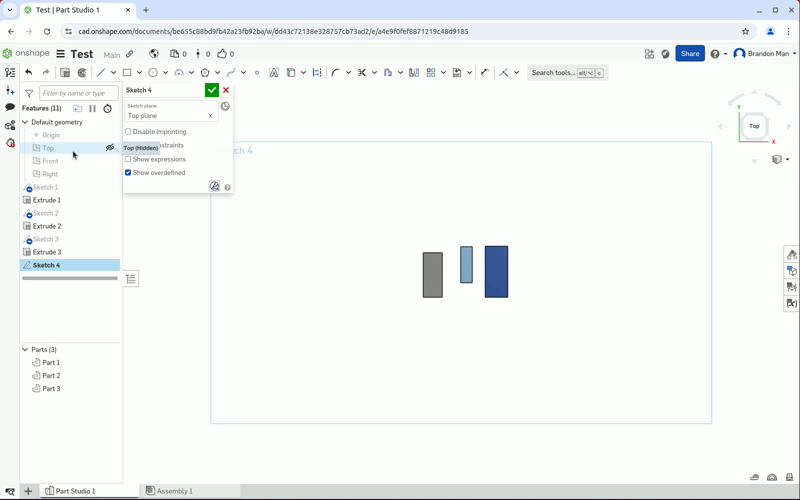
mouse_move(73, 352)
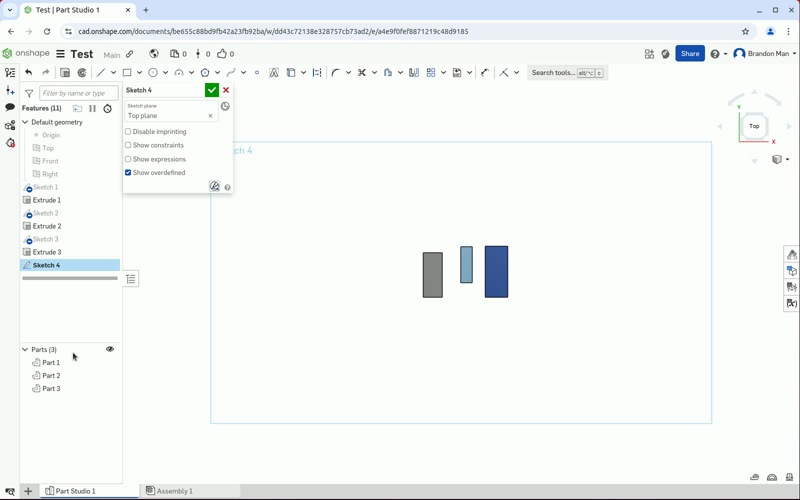
key(y)
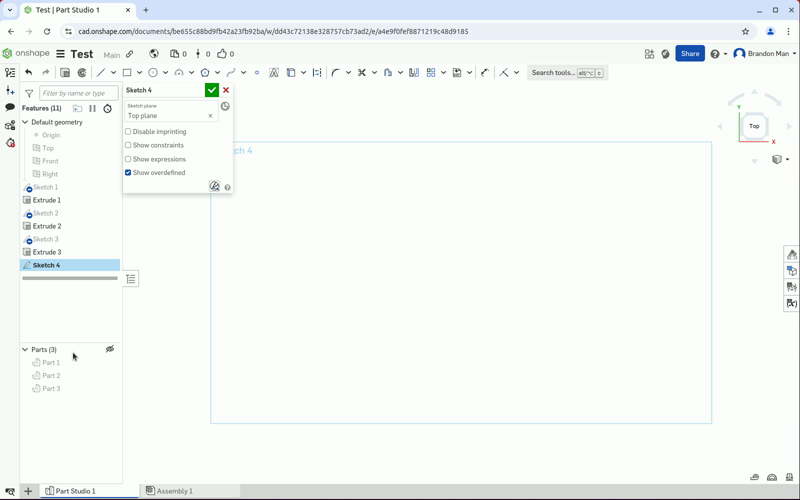
key(l)
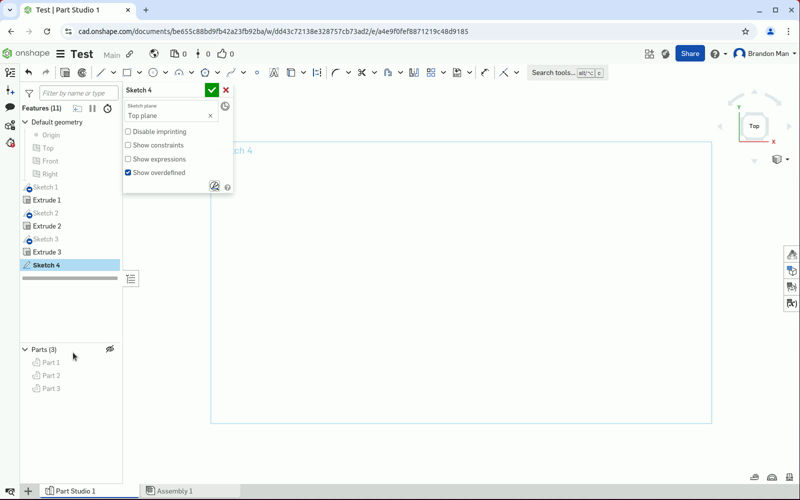
key_down(shift)
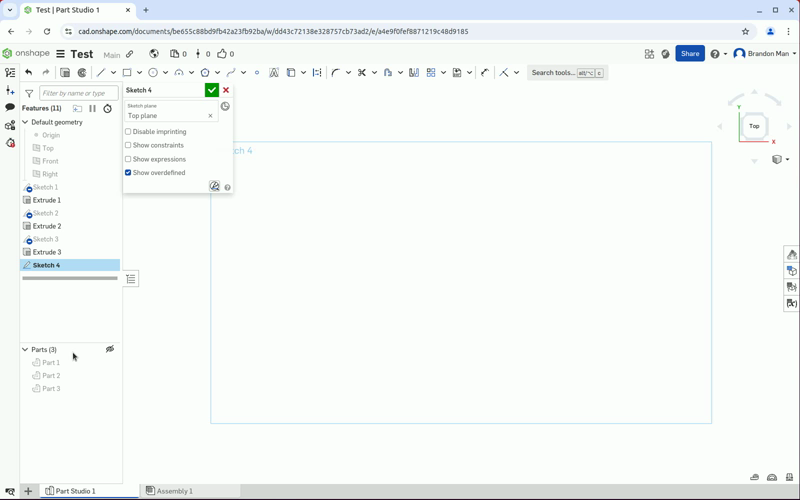
mouse_move(436, 360)
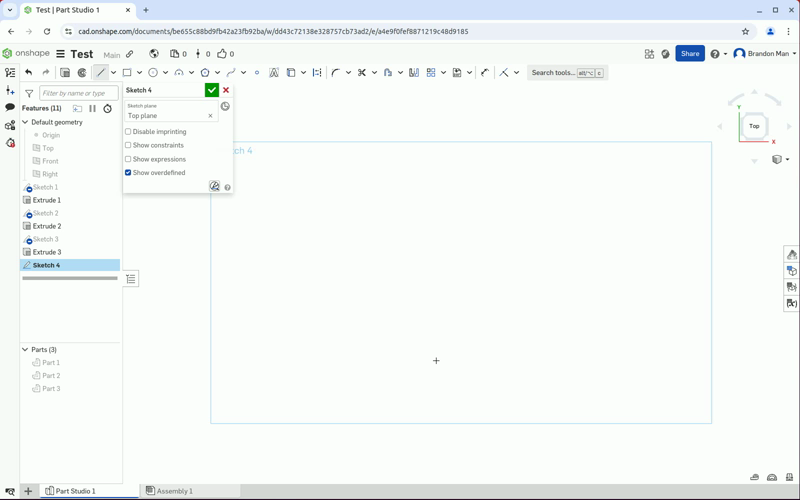
click(436, 360)
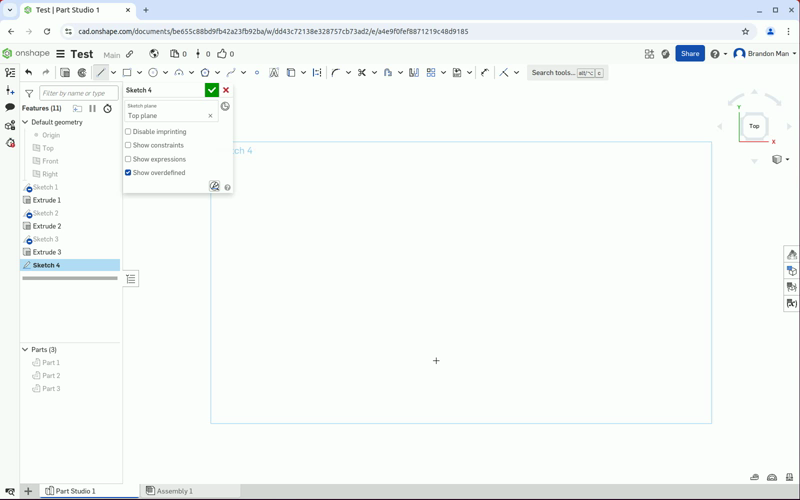
key_up(shift)
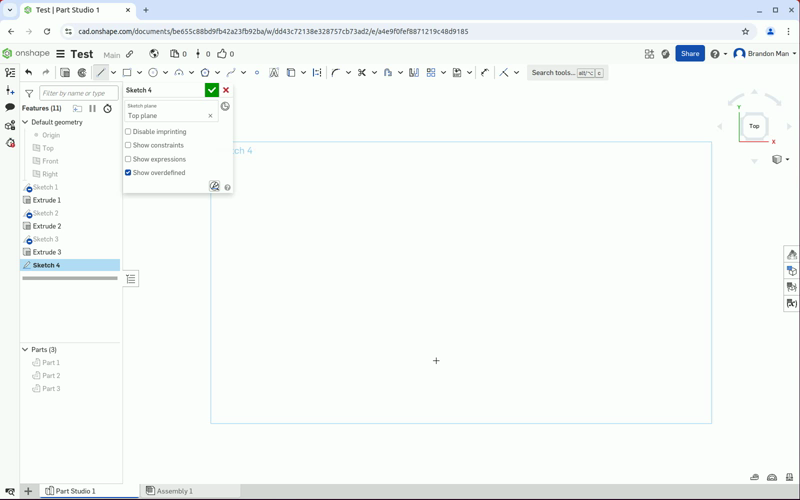
key_down(shift)
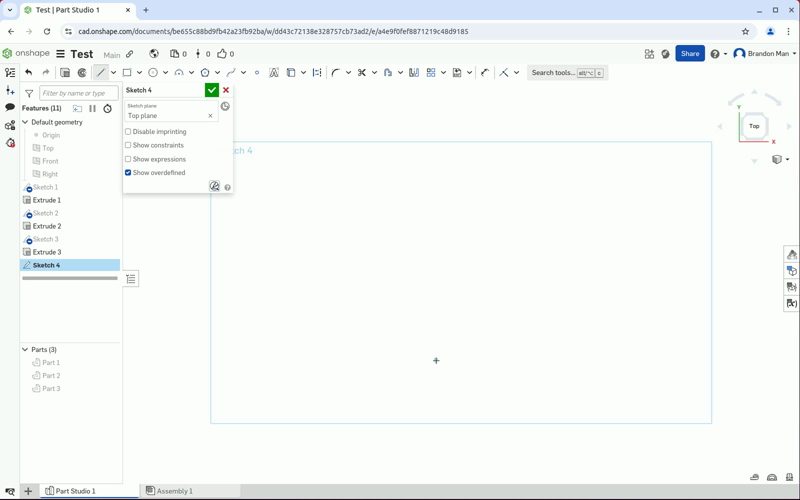
mouse_move(466, 360)
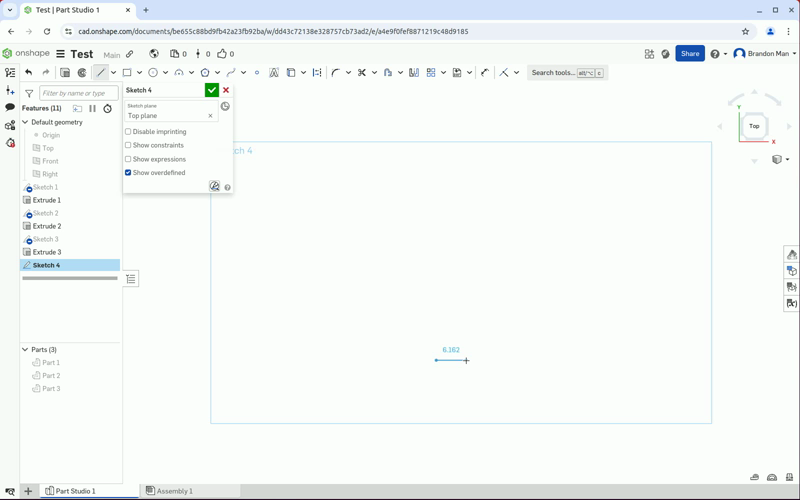
mouse_move(484, 360)
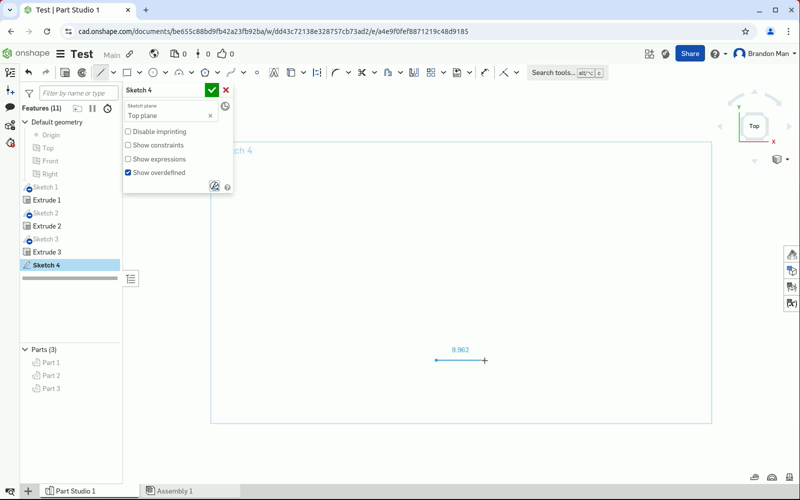
click(484, 360)
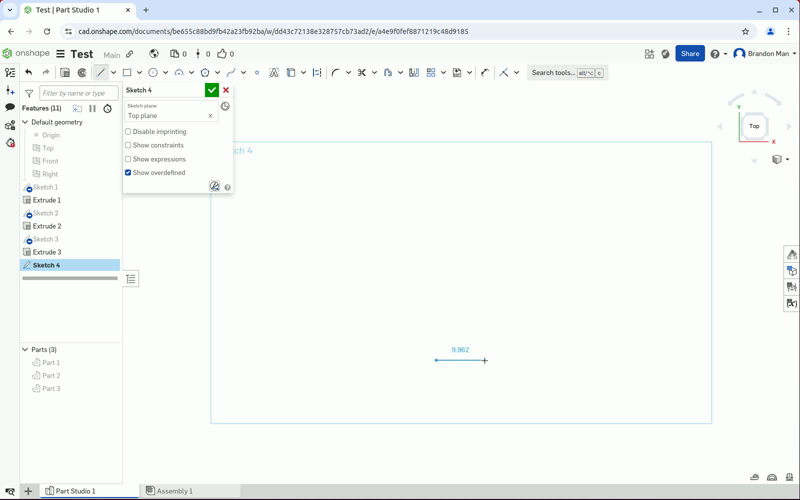
key_up(shift)
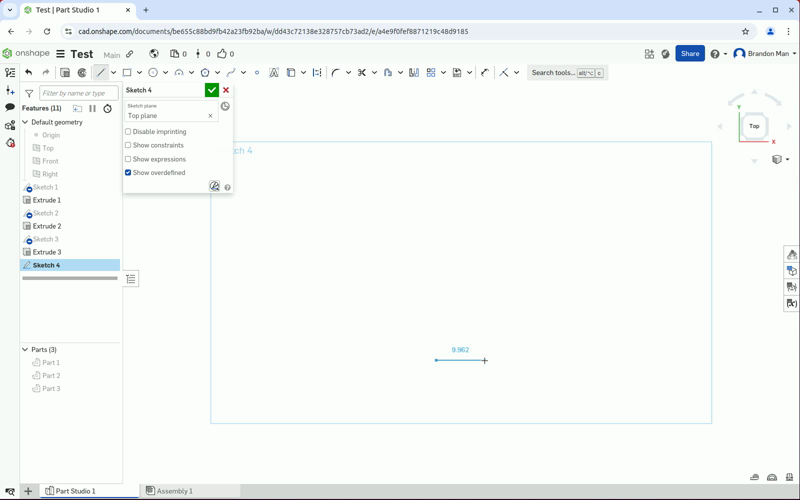
key_down(shift)
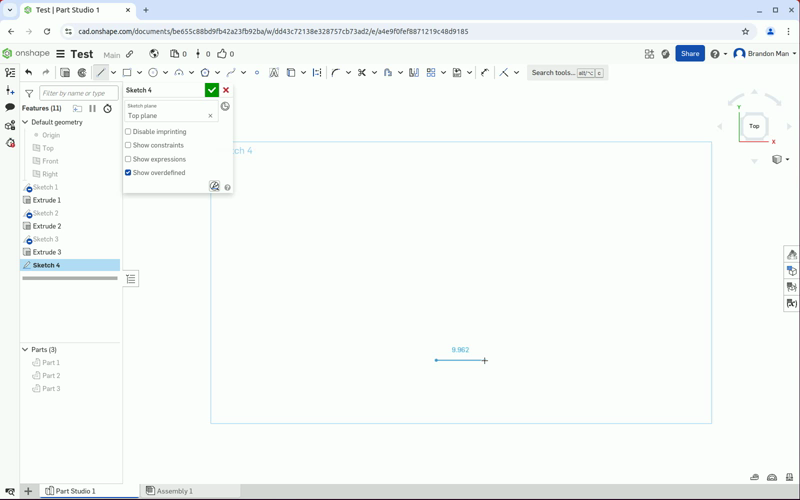
mouse_move(514, 360)
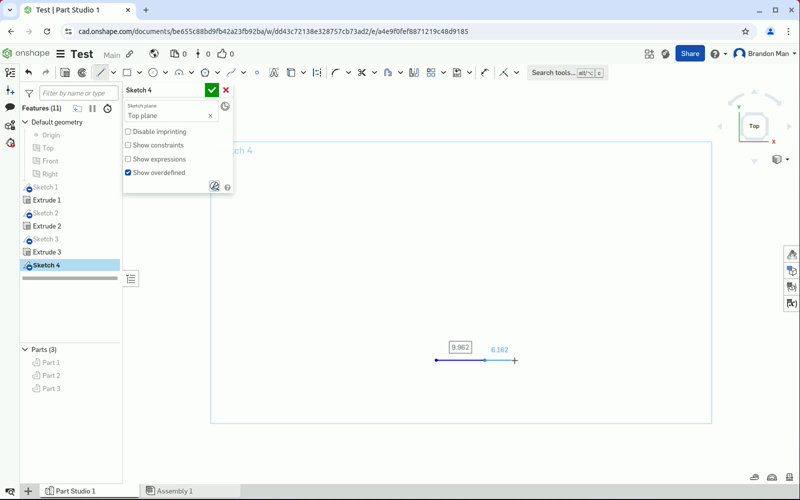
mouse_move(484, 332)
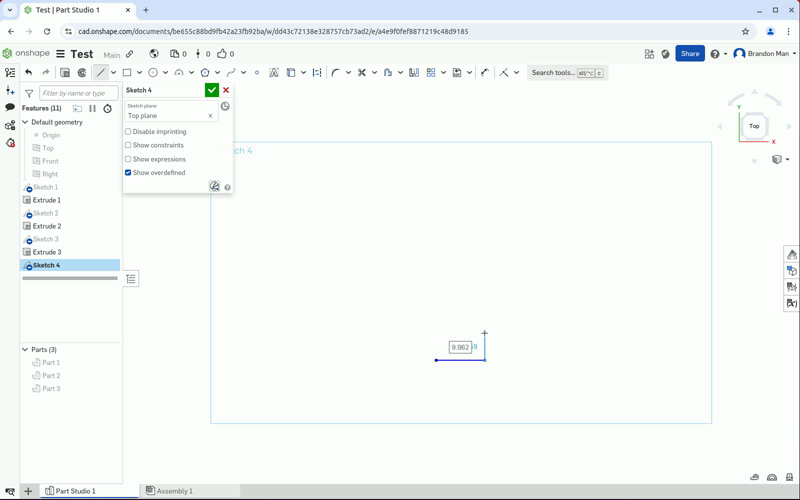
click(484, 332)
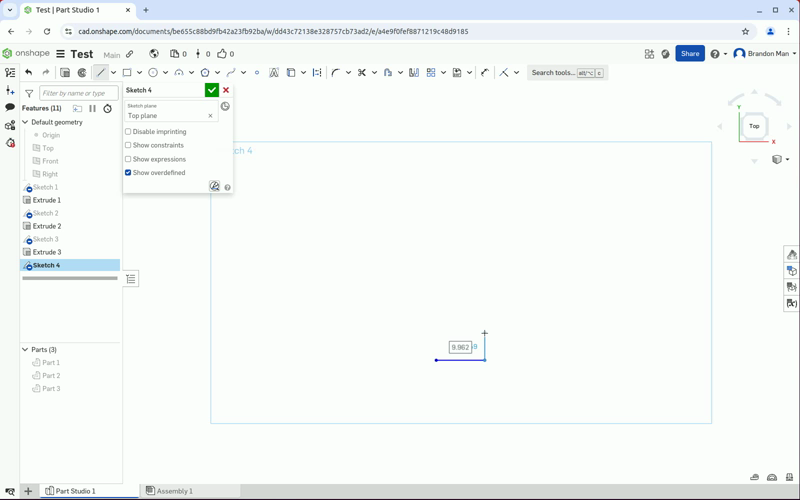
key_up(shift)
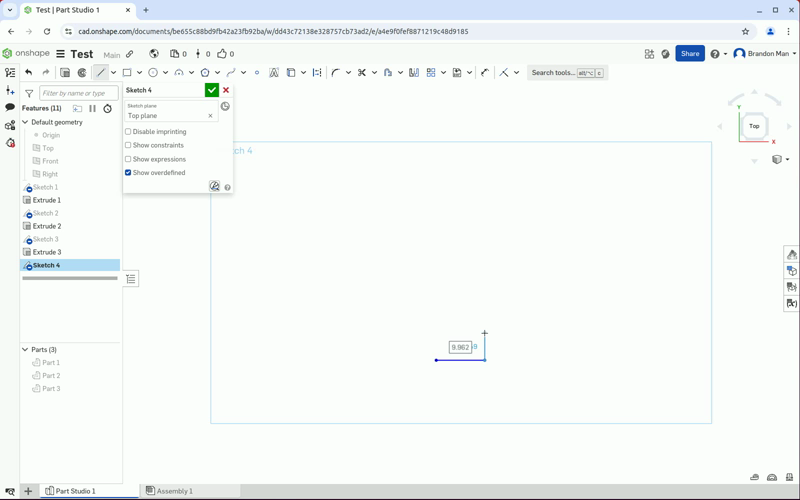
key_down(shift)
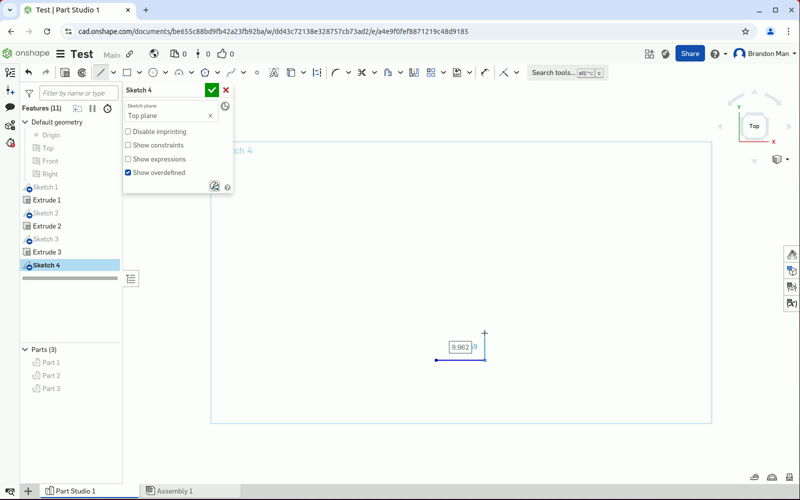
mouse_move(514, 332)
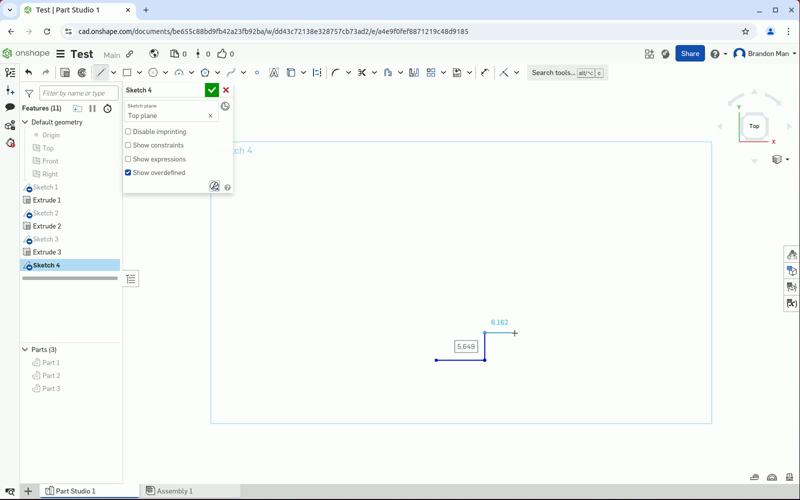
mouse_move(436, 332)
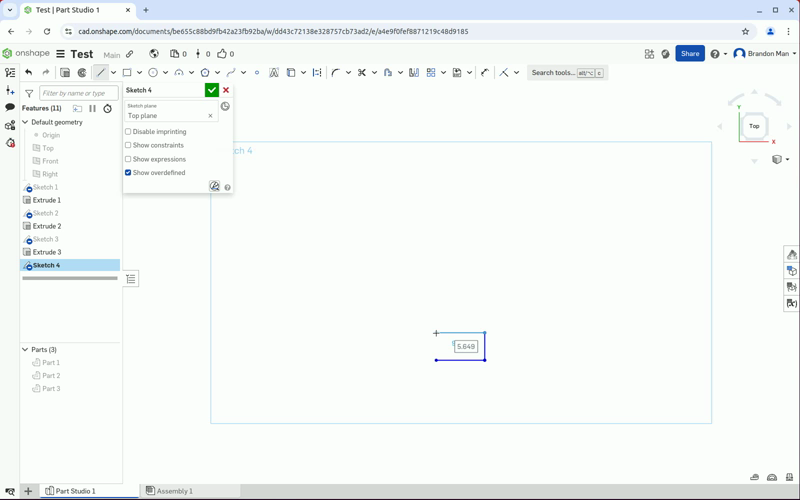
click(436, 332)
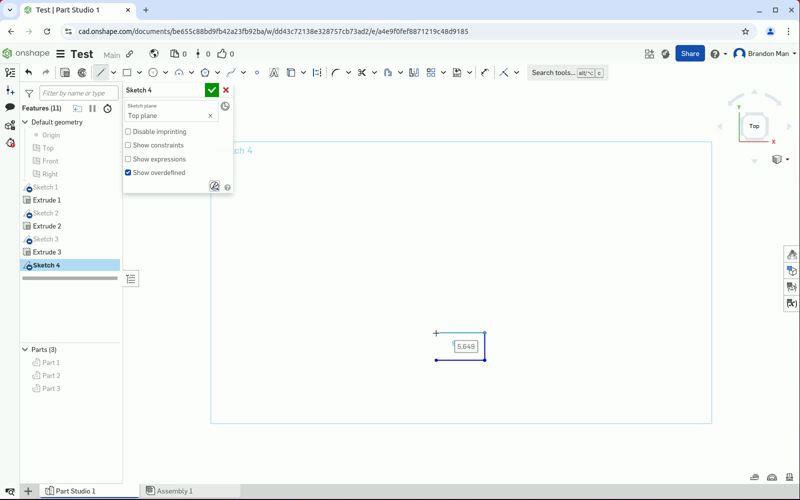
key_up(shift)
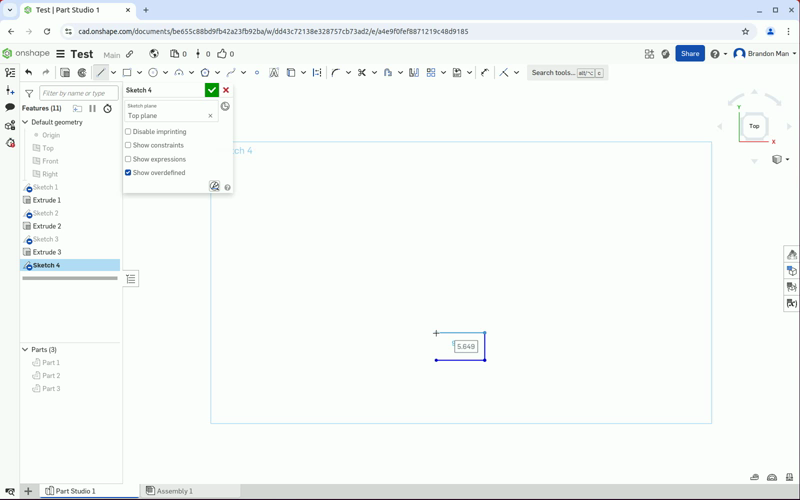
mouse_move(466, 332)
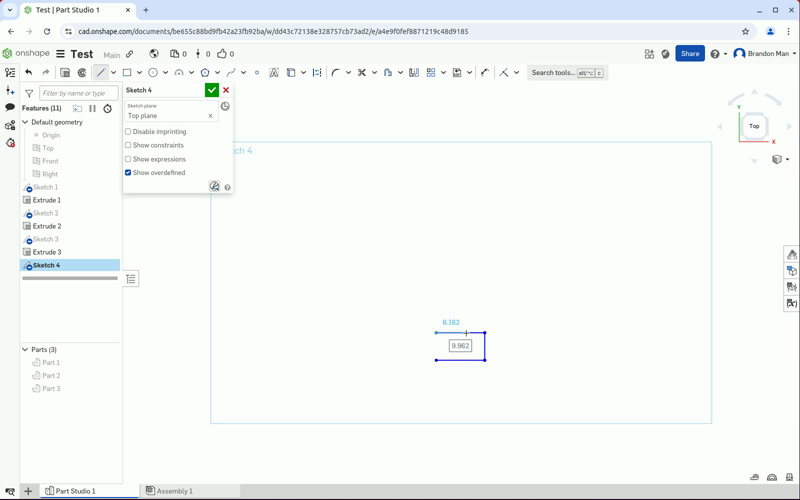
key_down(shift)
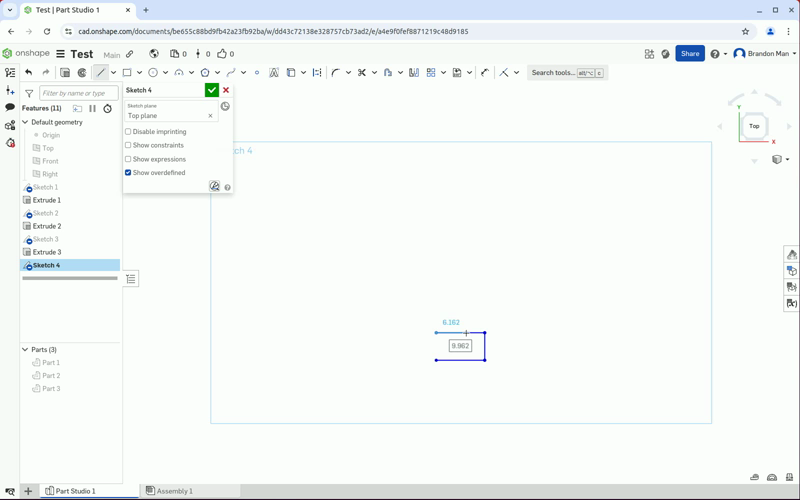
mouse_move(436, 360)
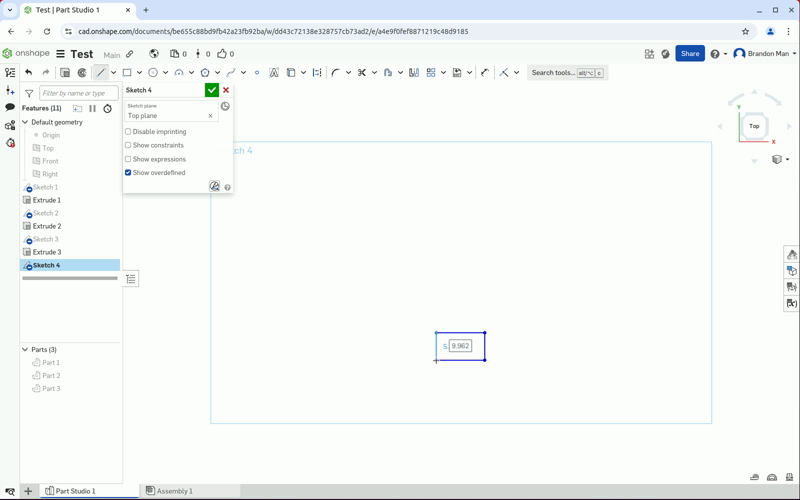
key_up(shift)
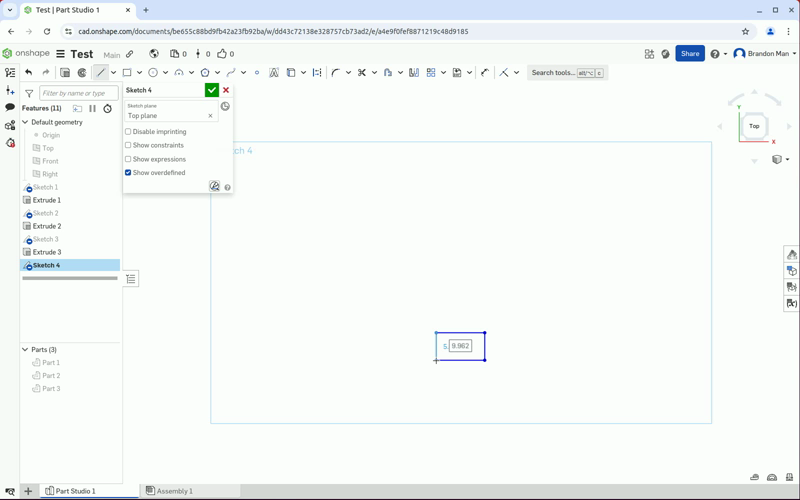
click(436, 360)
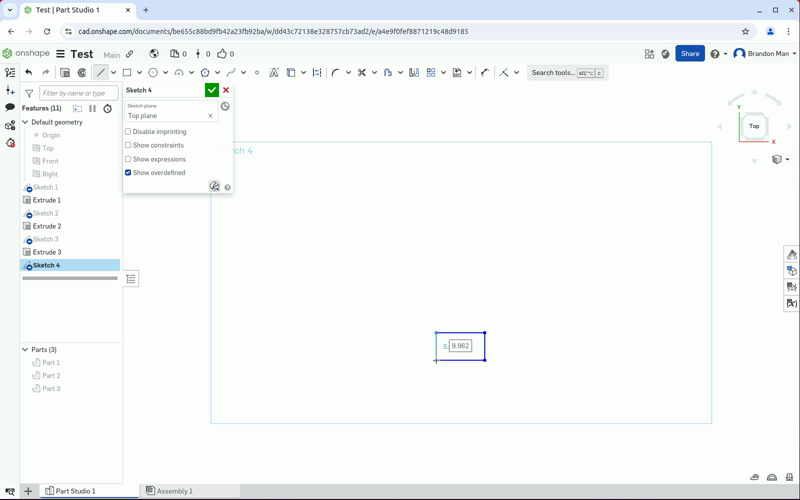
key(esc)
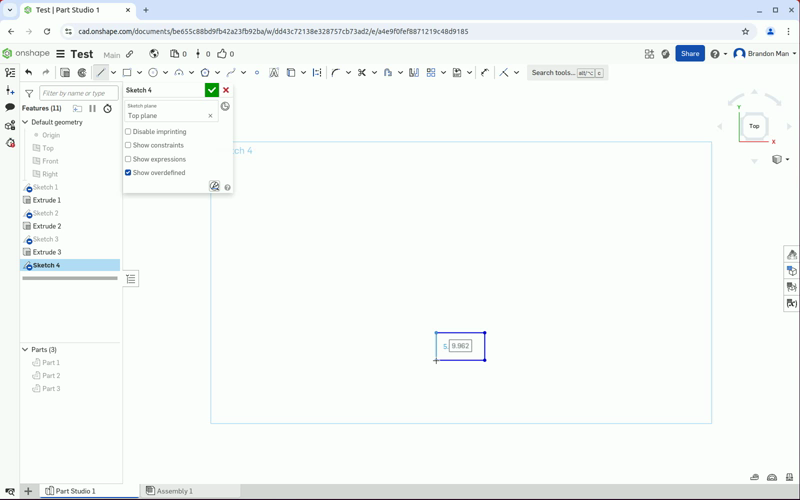
mouse_move(478, 335)
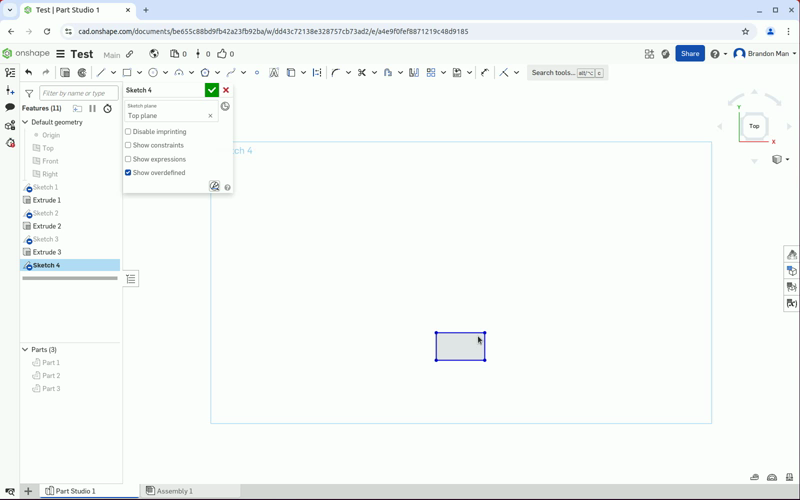
scroll(6)
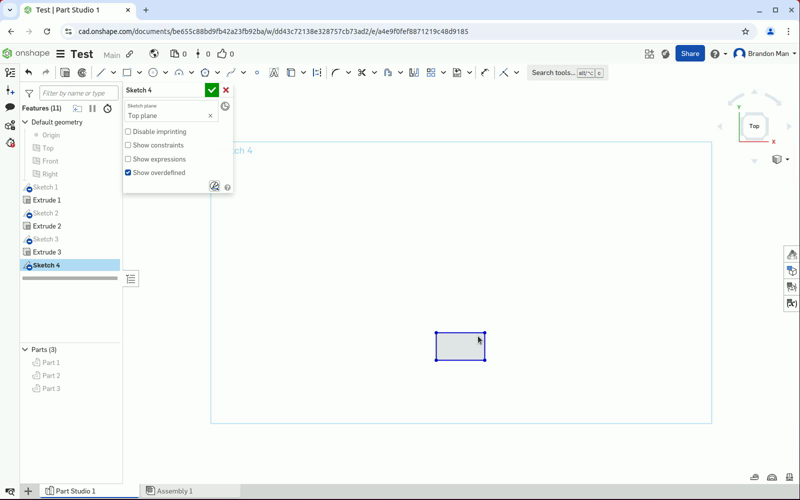
scroll(6)
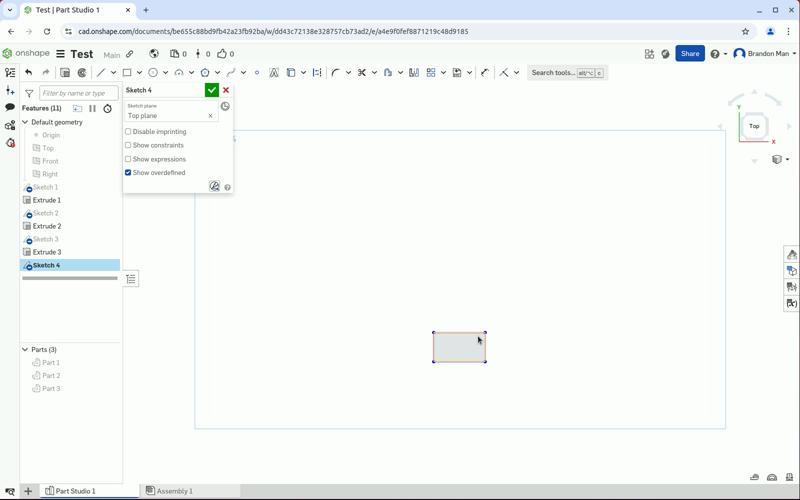
scroll(6)
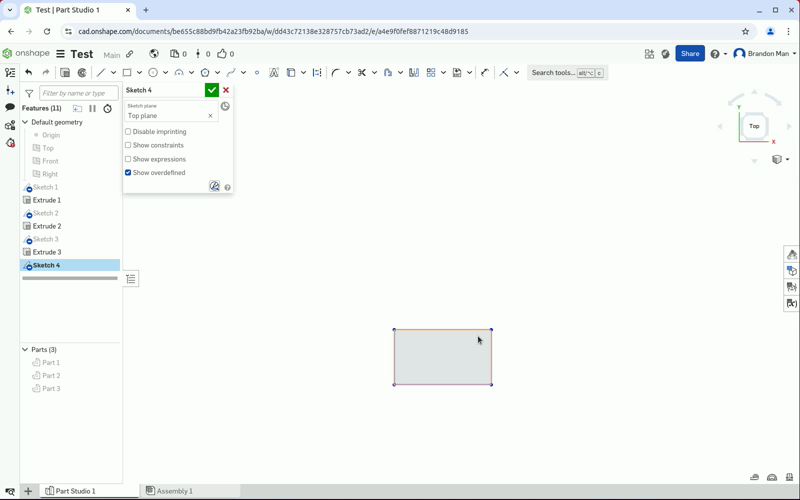
scroll(6)
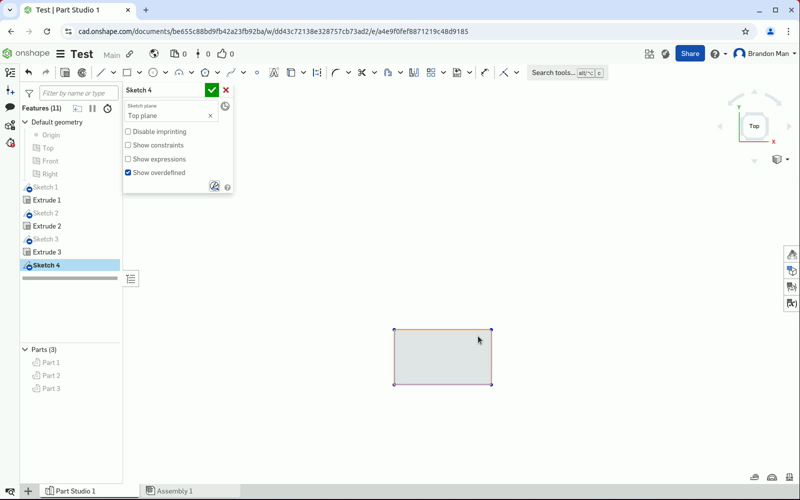
scroll(6)
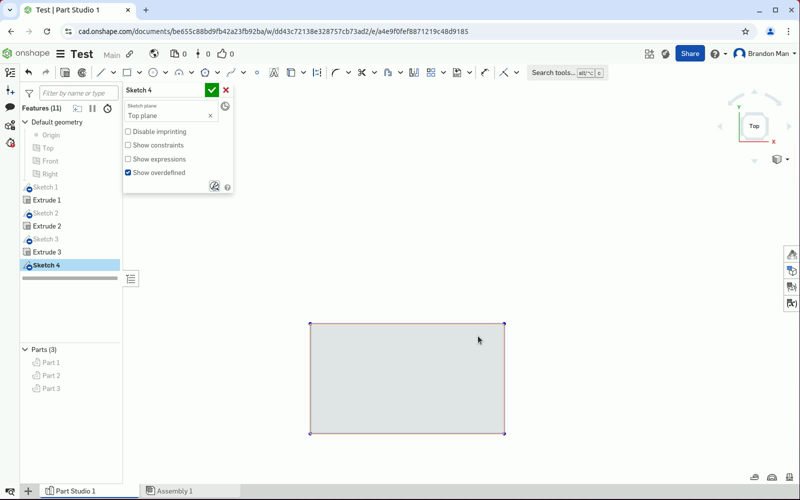
scroll(6)
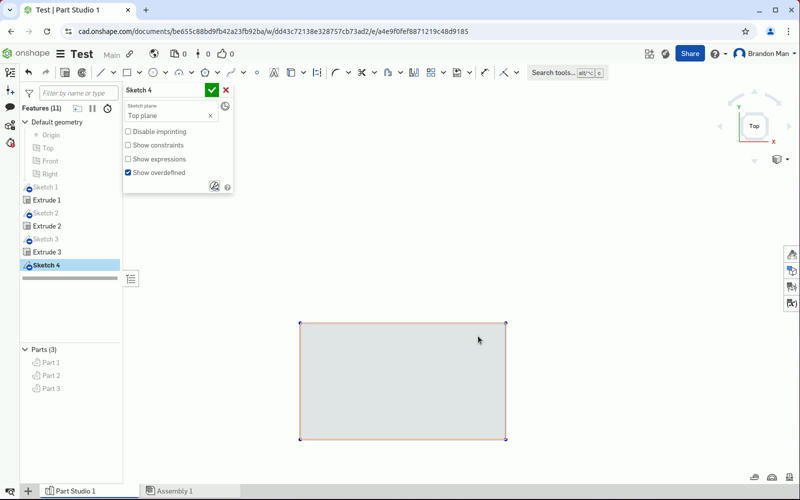
scroll(6)
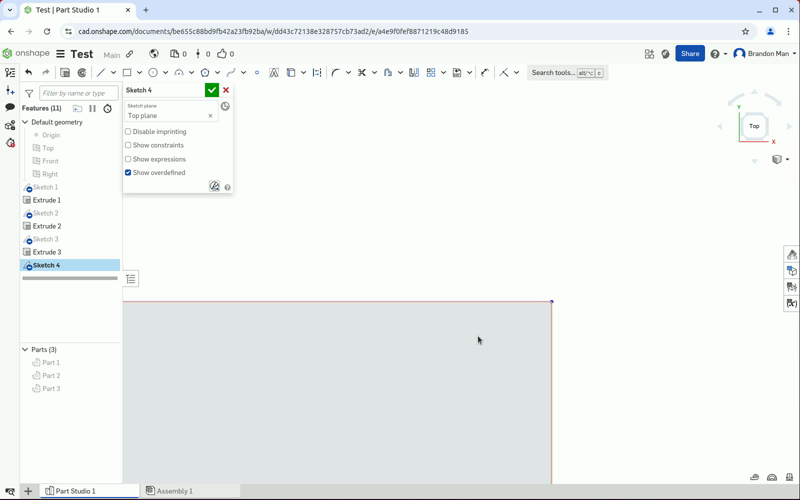
click(478, 335)
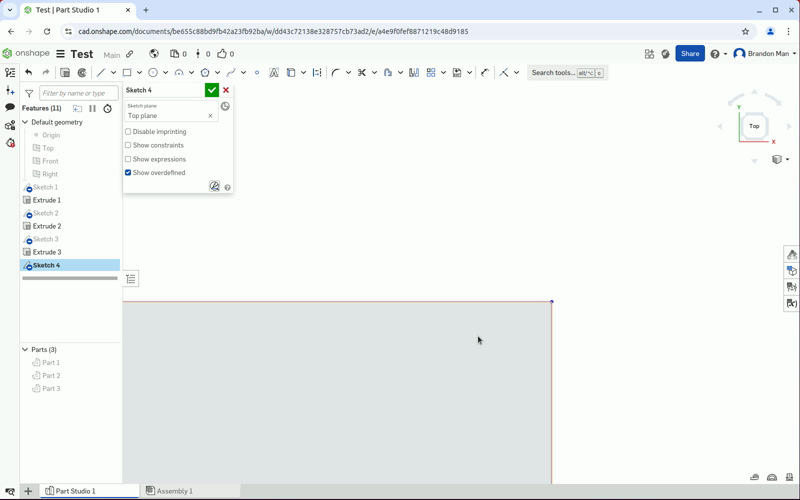
scroll(-6)
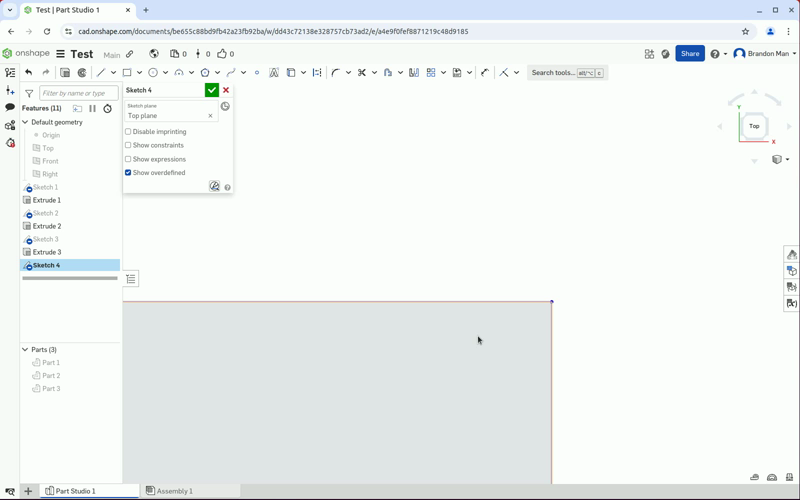
scroll(-6)
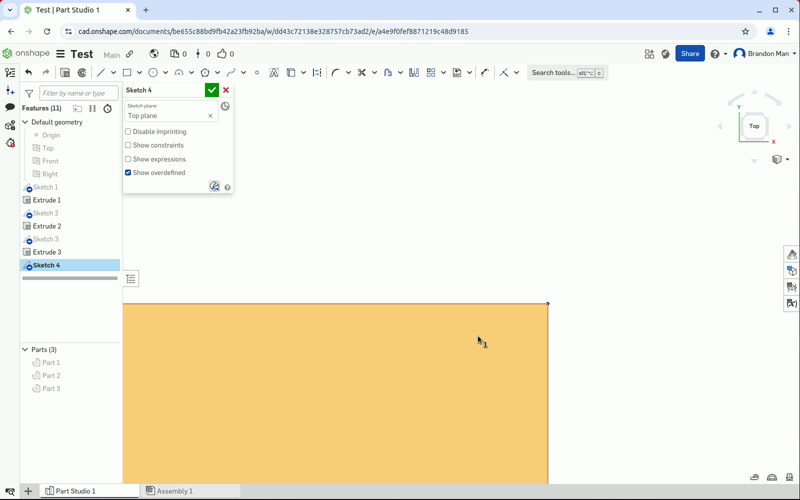
scroll(-6)
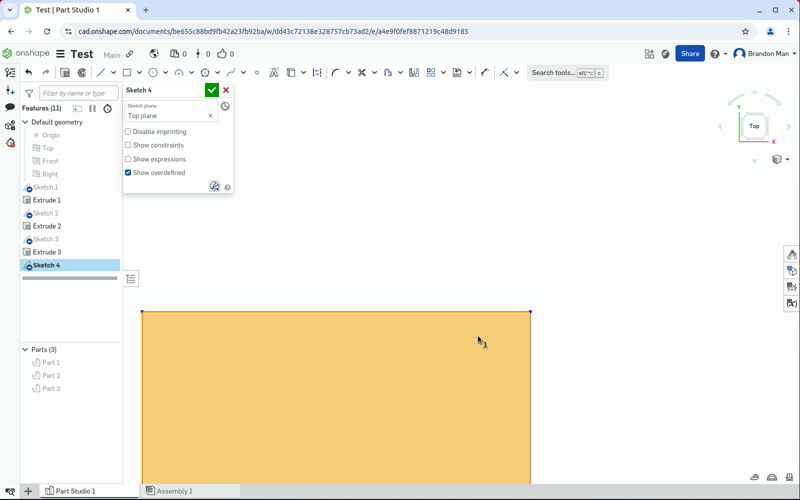
scroll(-6)
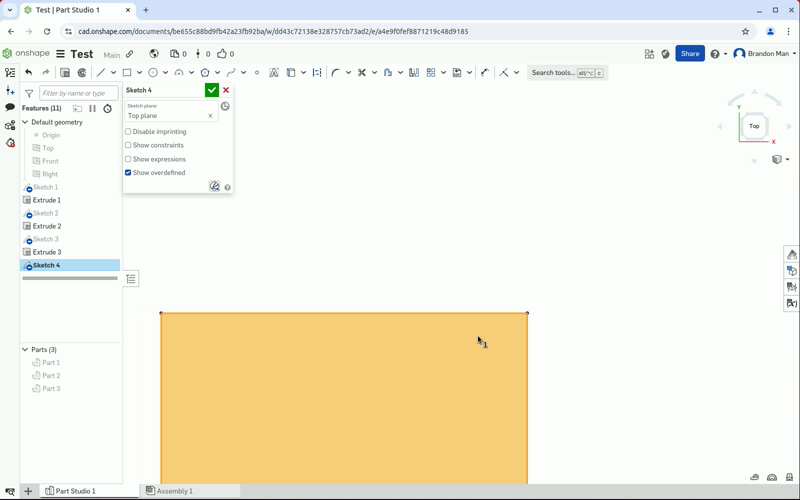
scroll(-6)
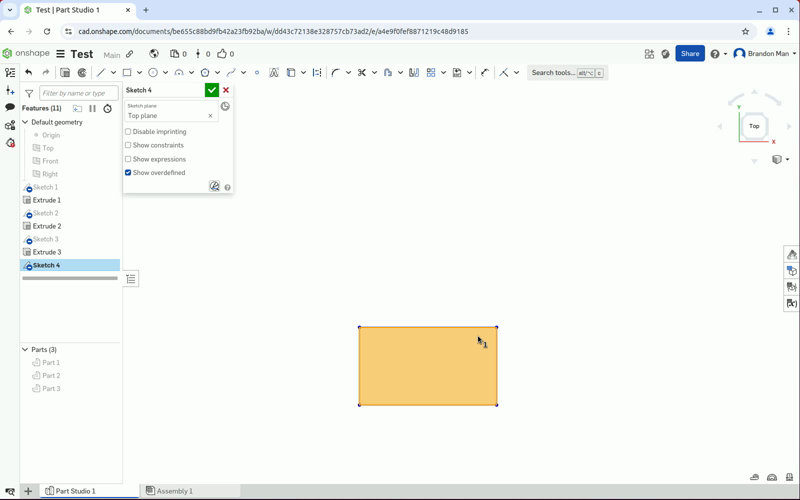
scroll(-6)
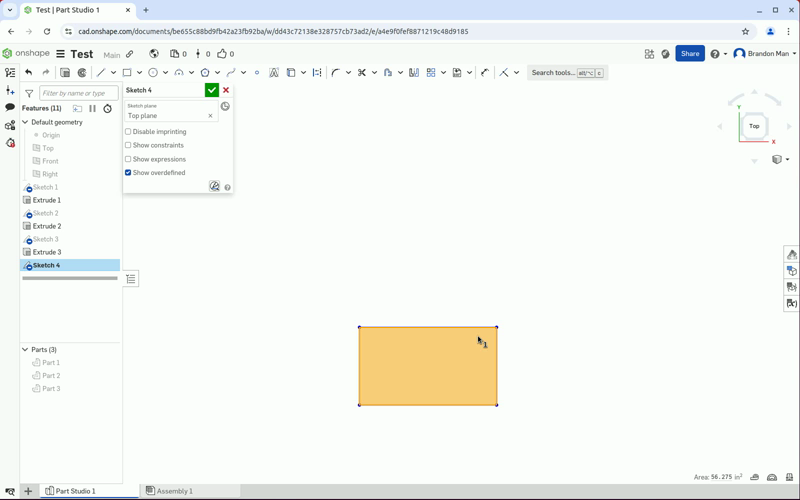
scroll(-6)
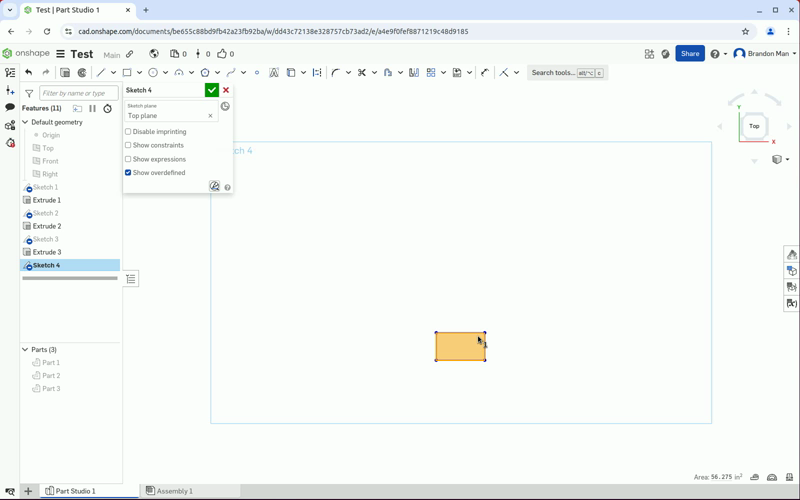
mouse_move(73, 352)
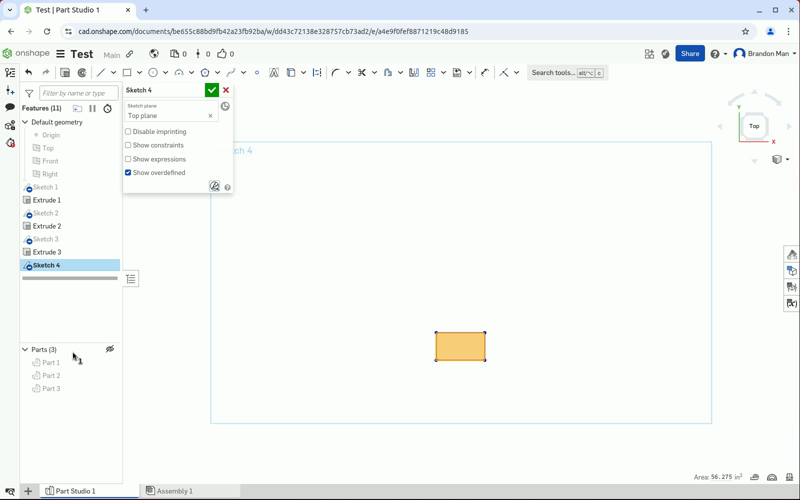
key(shift+y)
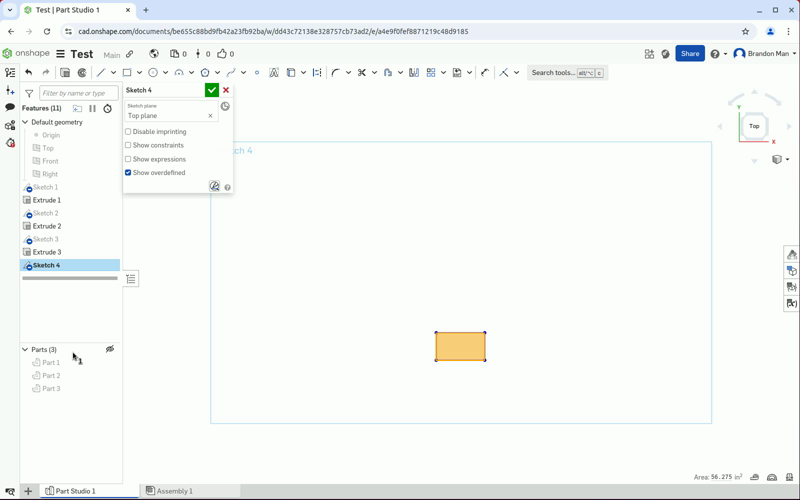
key(shift+e)
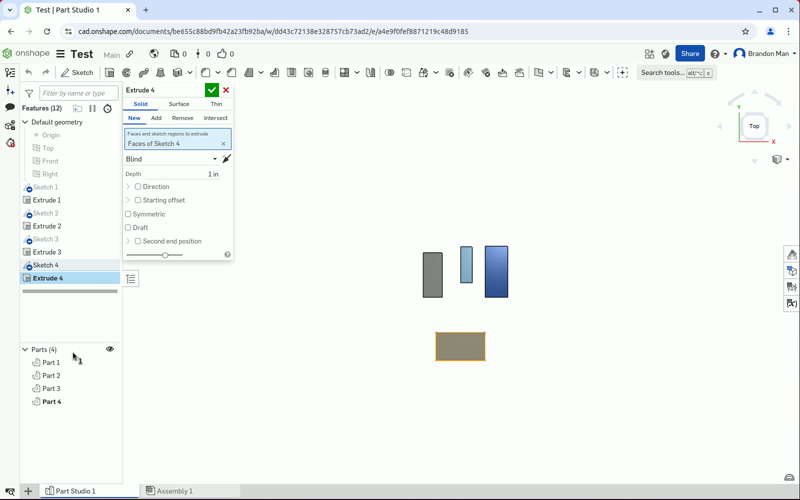
mouse_move(143, 106)
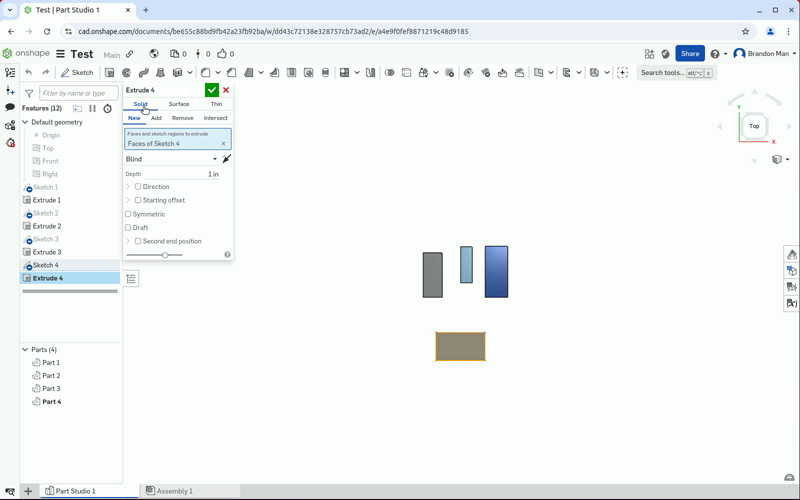
click(143, 106)
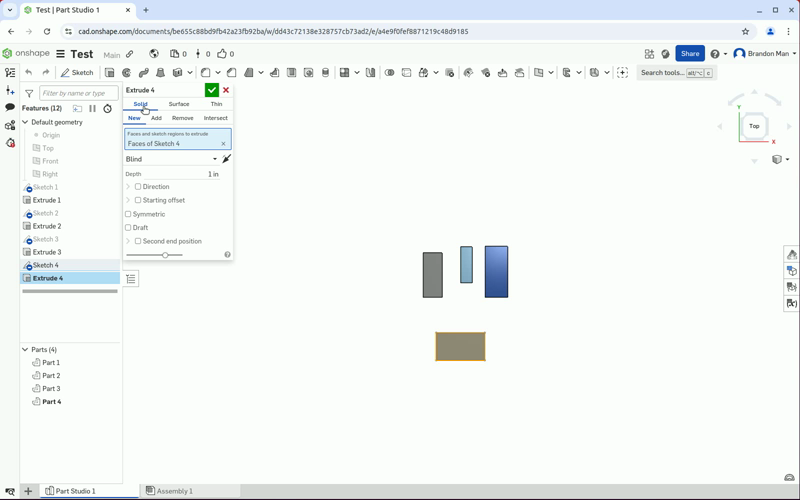
mouse_move(137, 120)
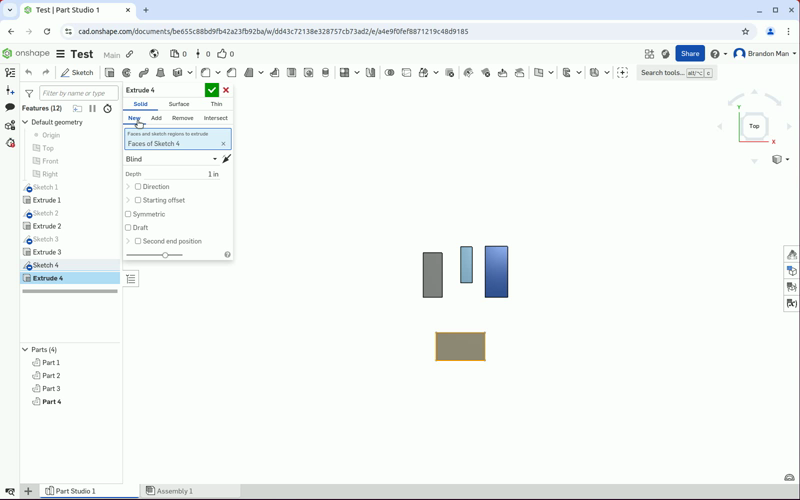
click(137, 120)
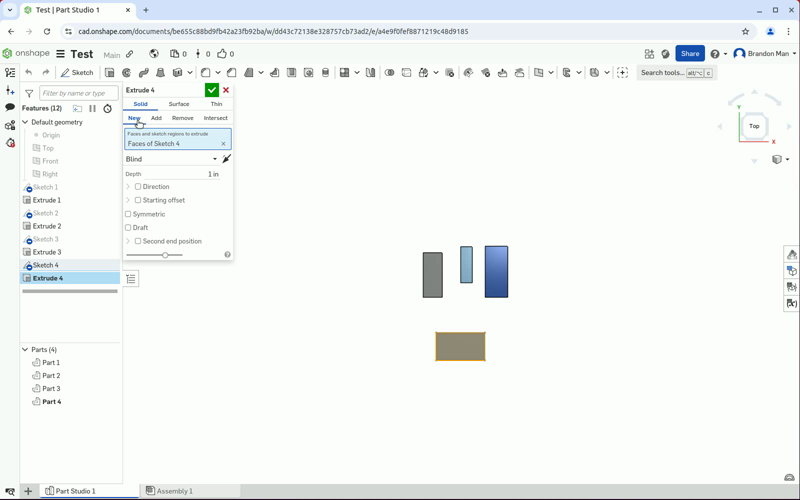
key(tab, 4)
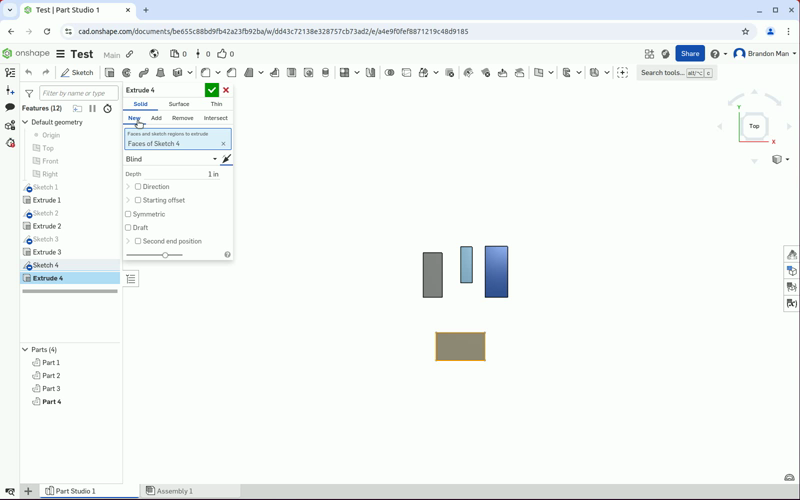
text(2.889)
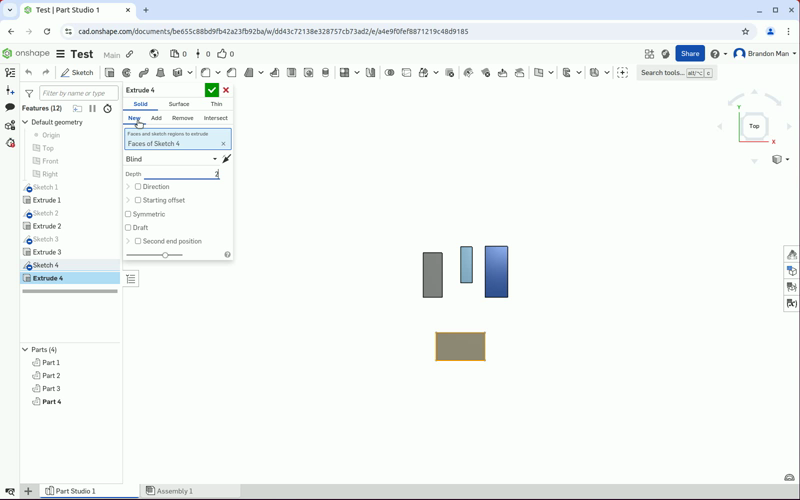
key(enter)
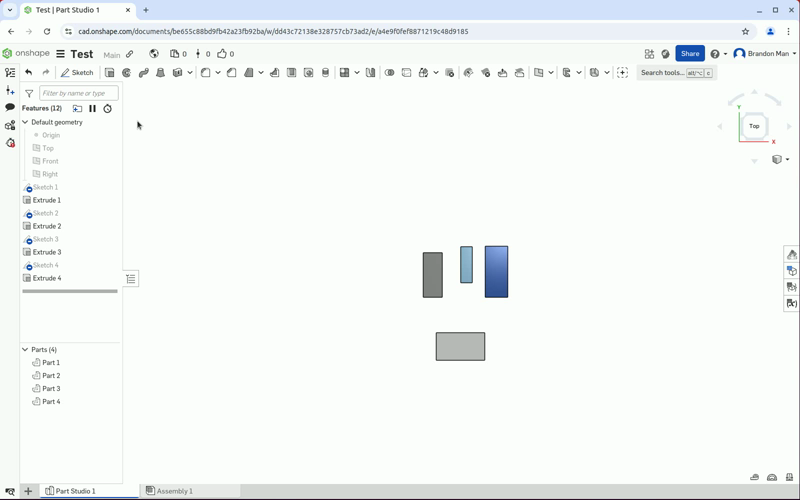
key(shift+h)
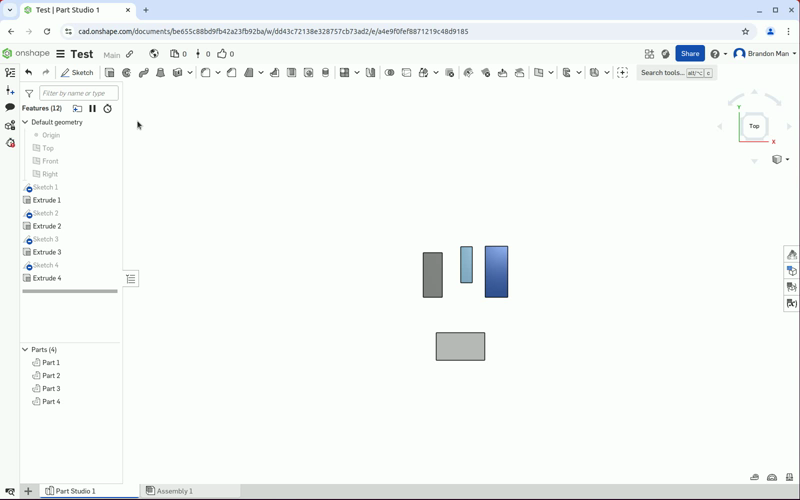
key(shift+h)
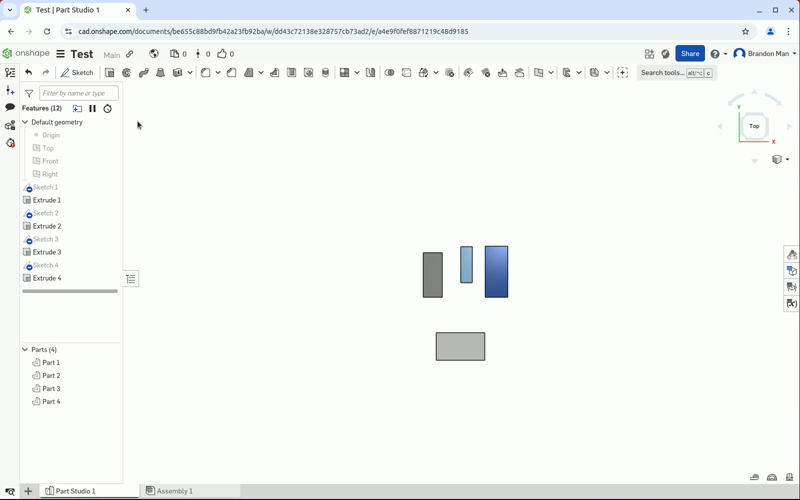
mouse_move(73, 189)
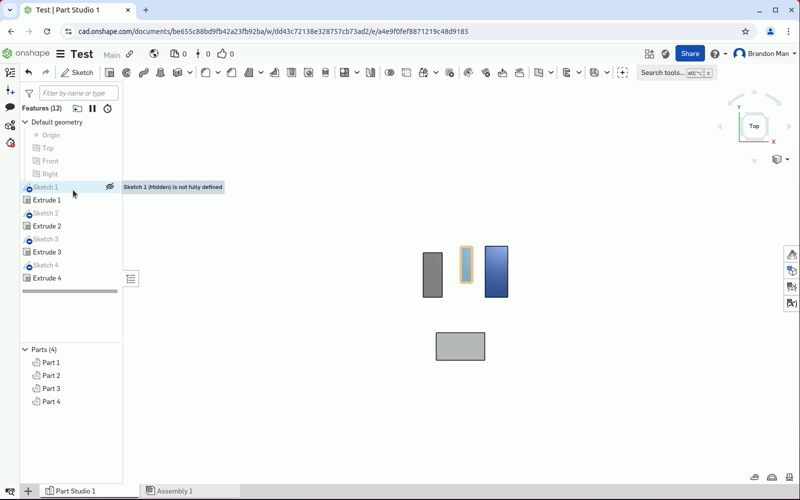
click(73, 189)
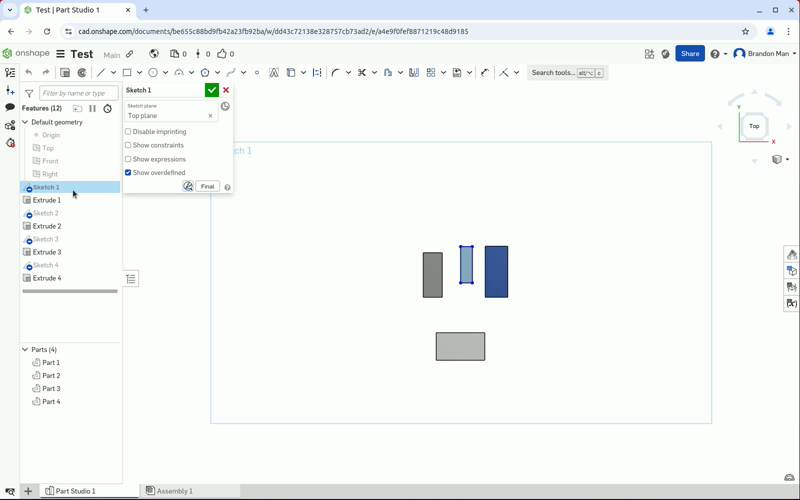
mouse_move(229, 92)
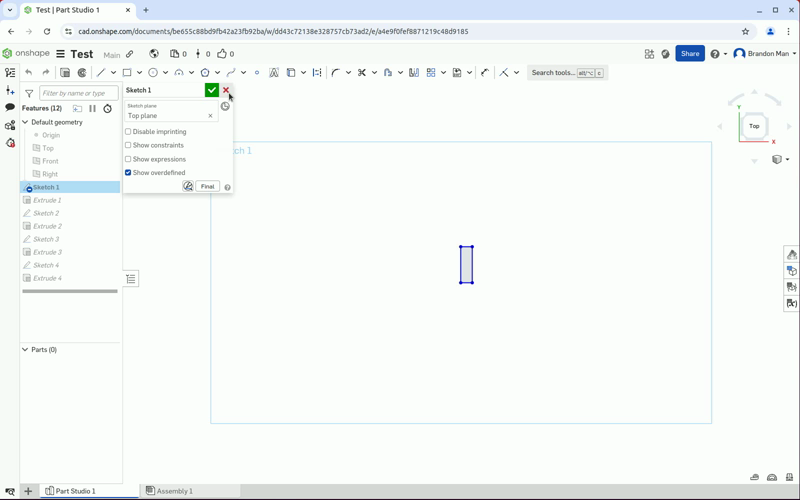
click(229, 92)
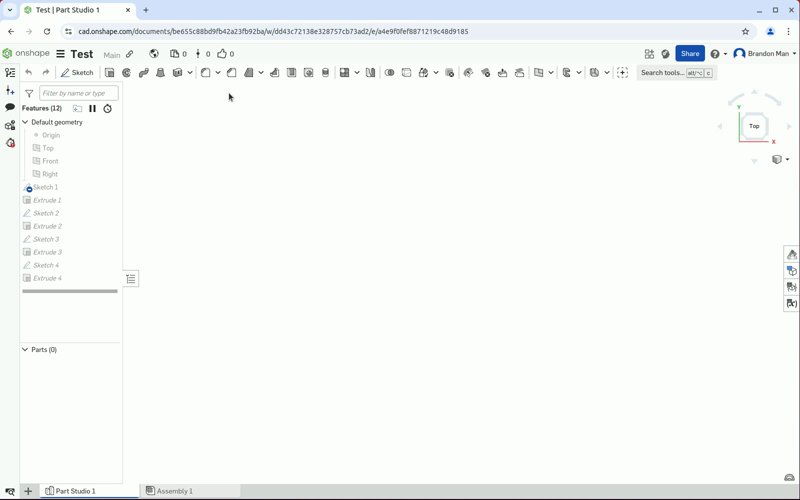
mouse_move(73, 352)
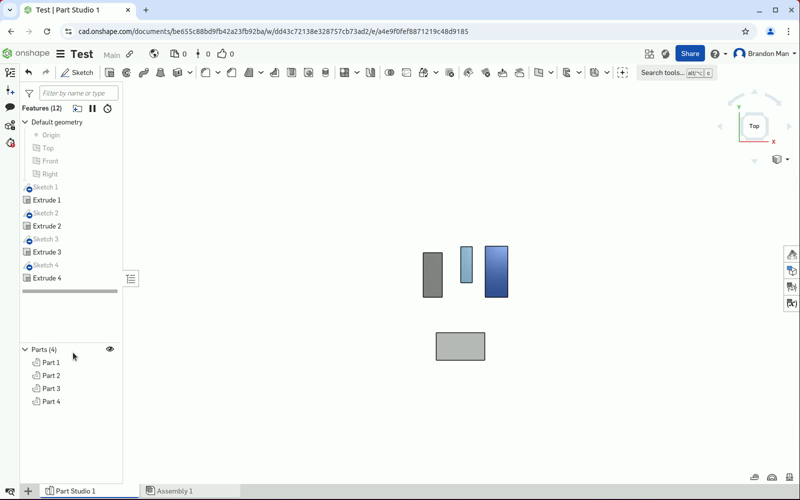
key(y)
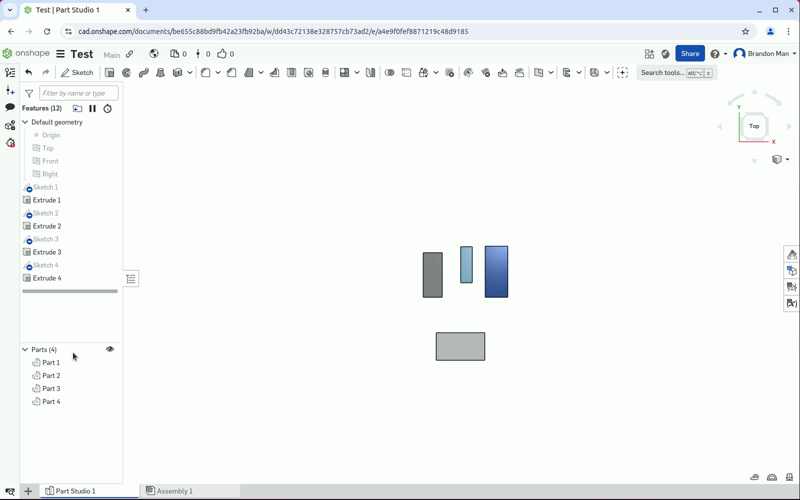
key(shift+p)
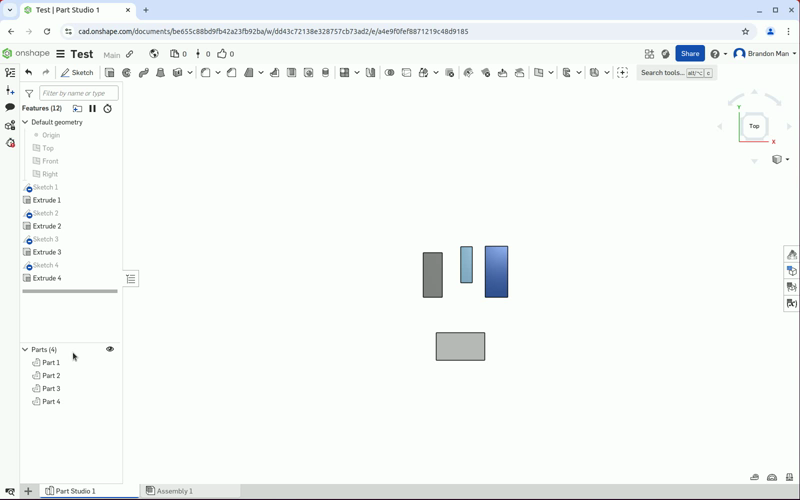
key(space)
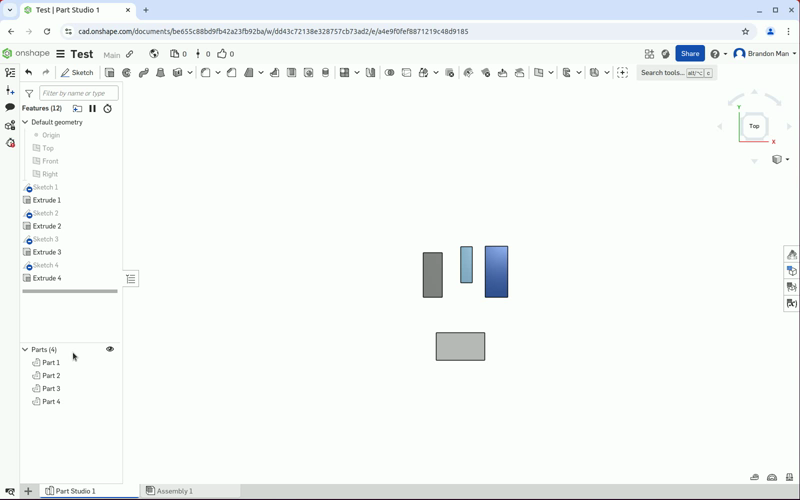
key_down(shift)
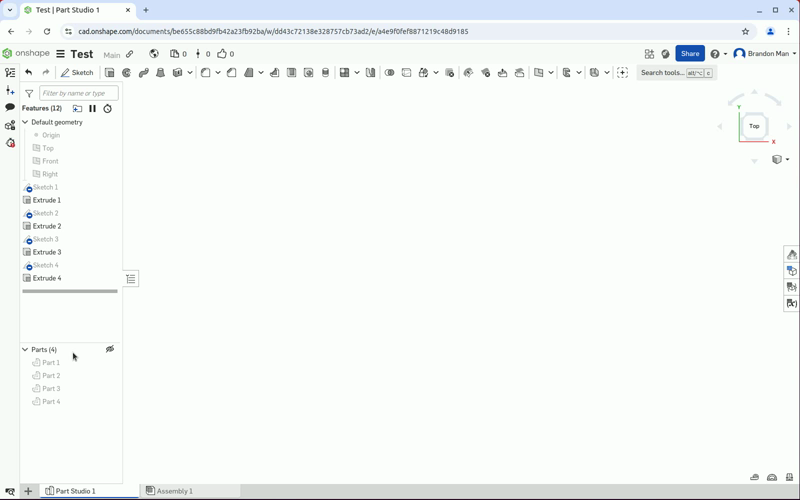
key(up)
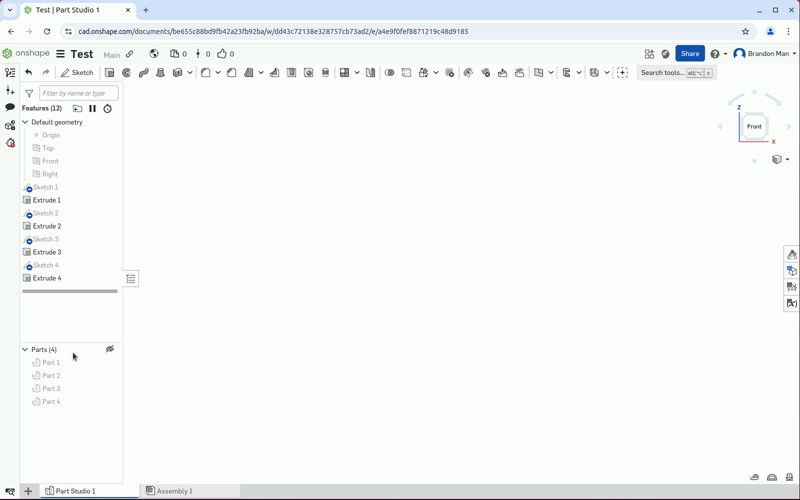
key_up(shift)
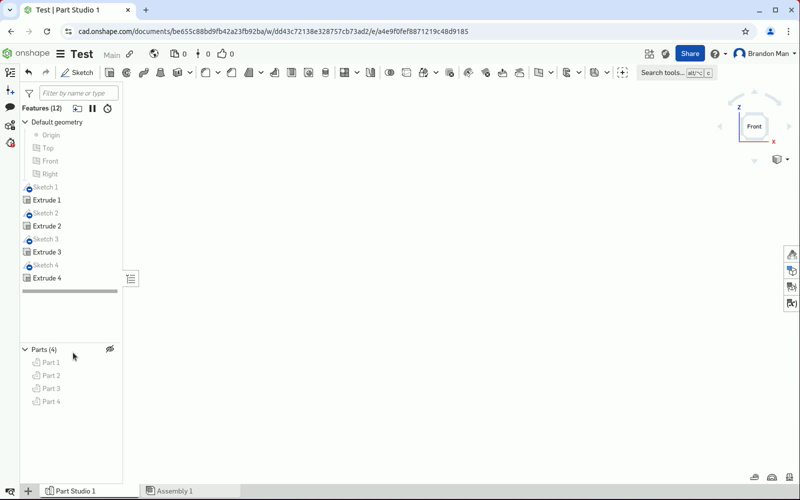
key(space)
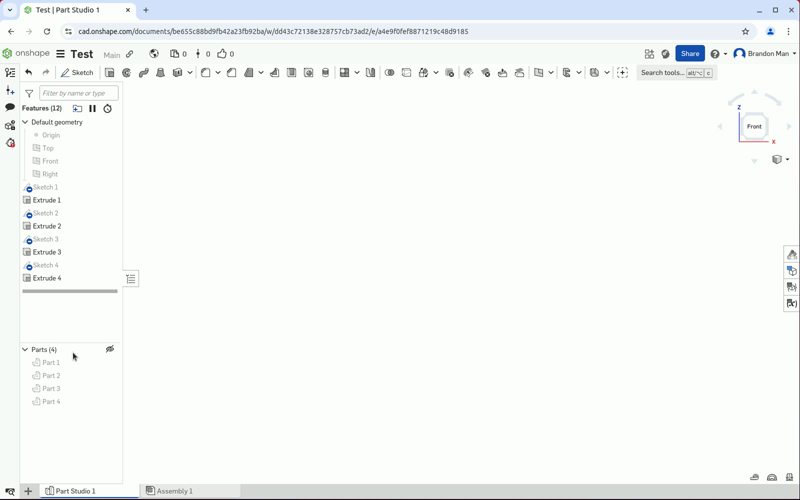
key_down(shift)
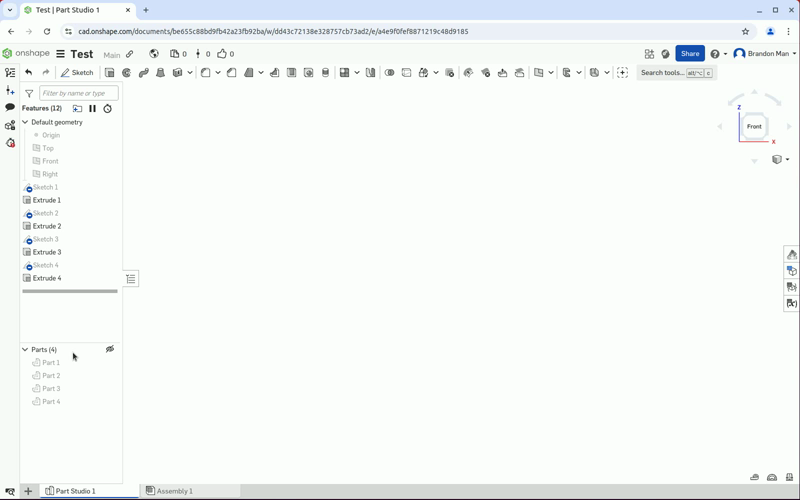
key(left)
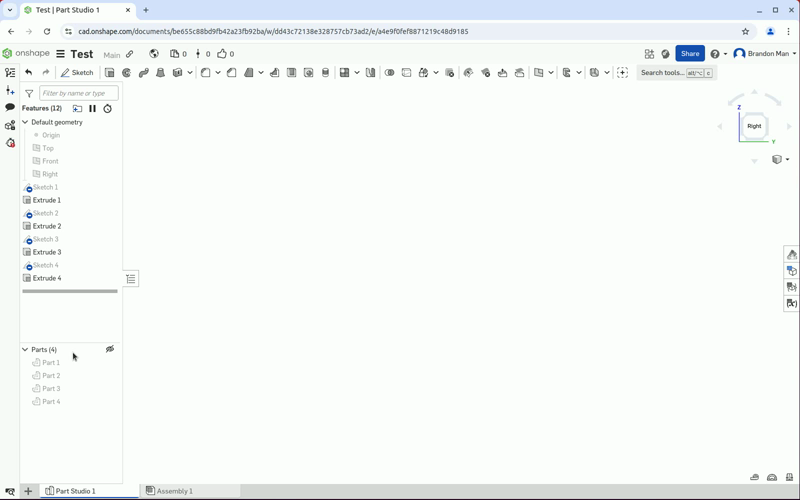
key_up(shift)
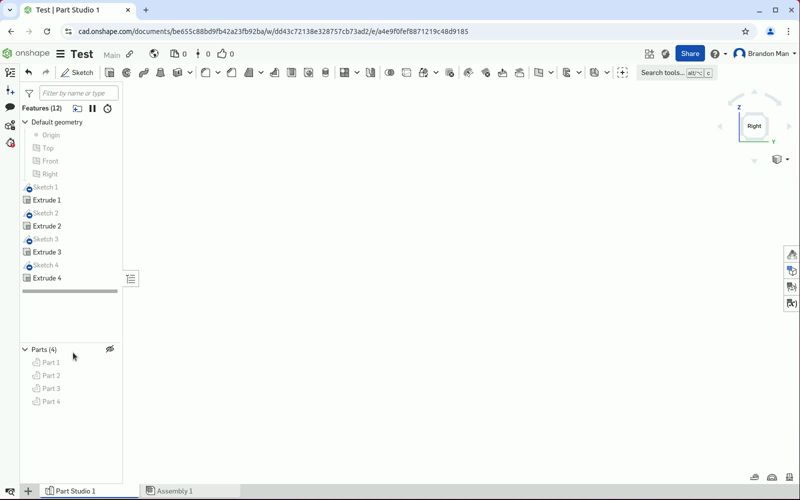
mouse_move(73, 352)
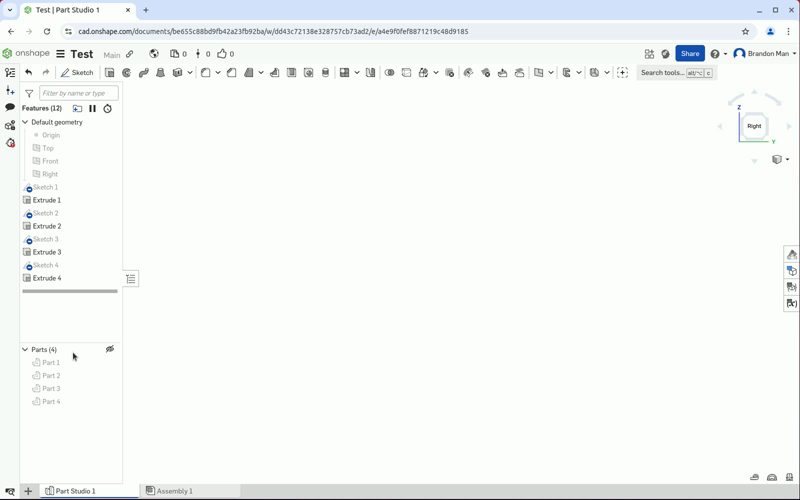
key(shift+y)
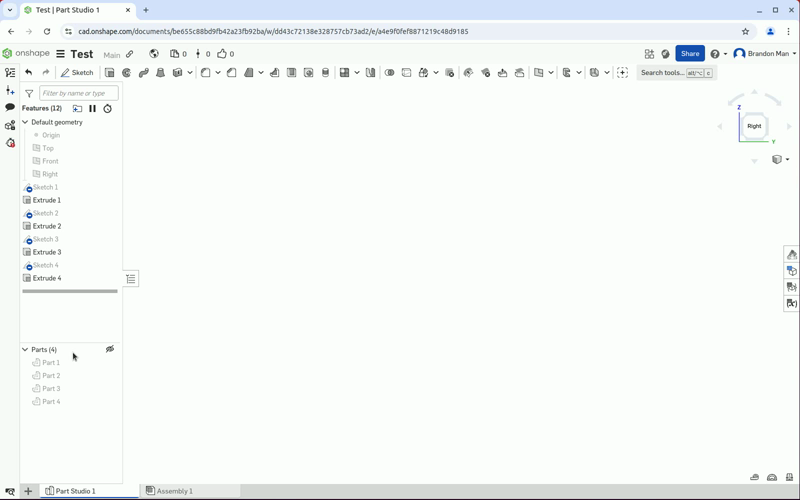
key(shift+s)
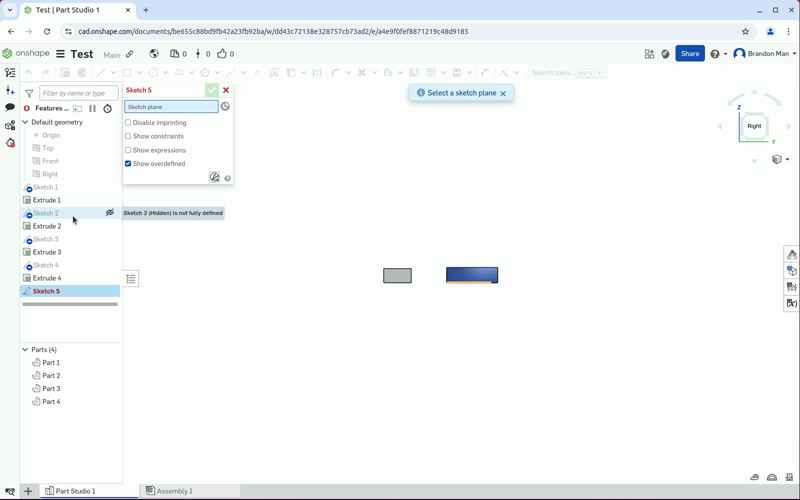
scroll(3)
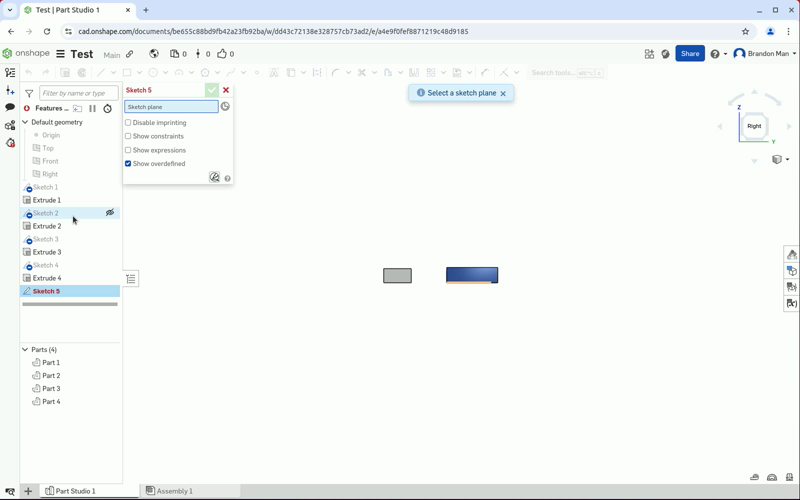
mouse_move(73, 176)
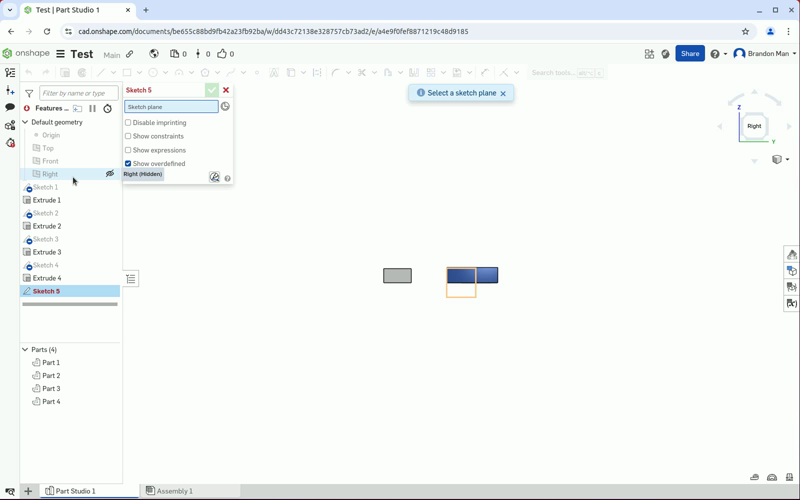
click(73, 176)
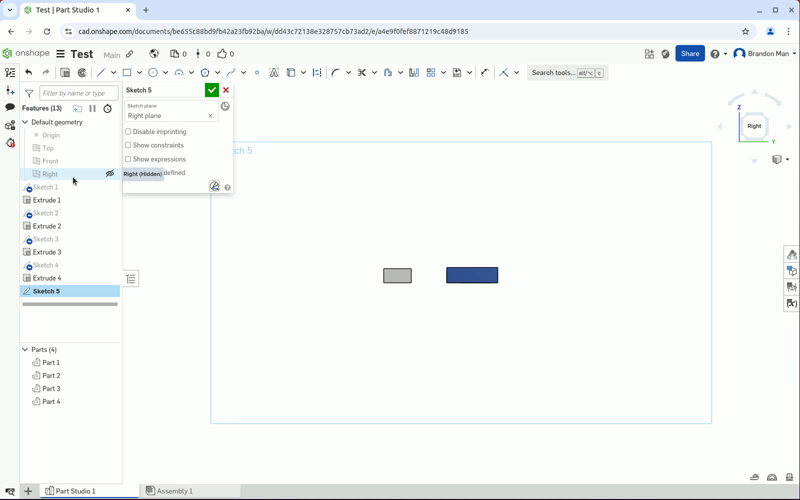
mouse_move(73, 352)
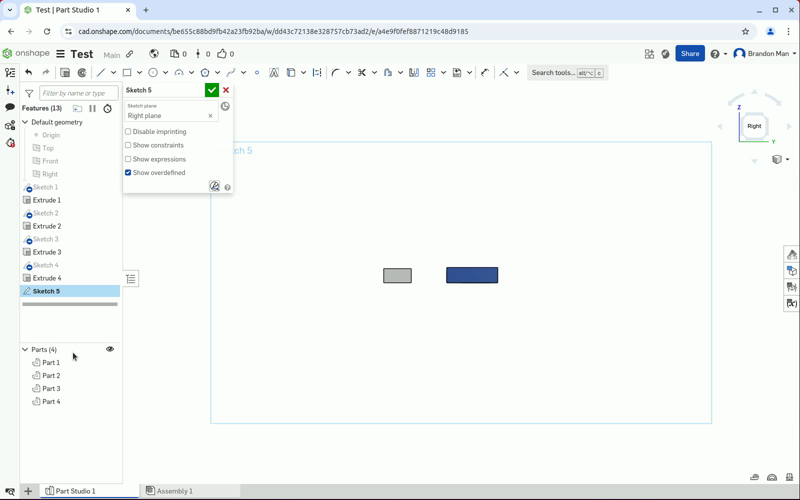
key(y)
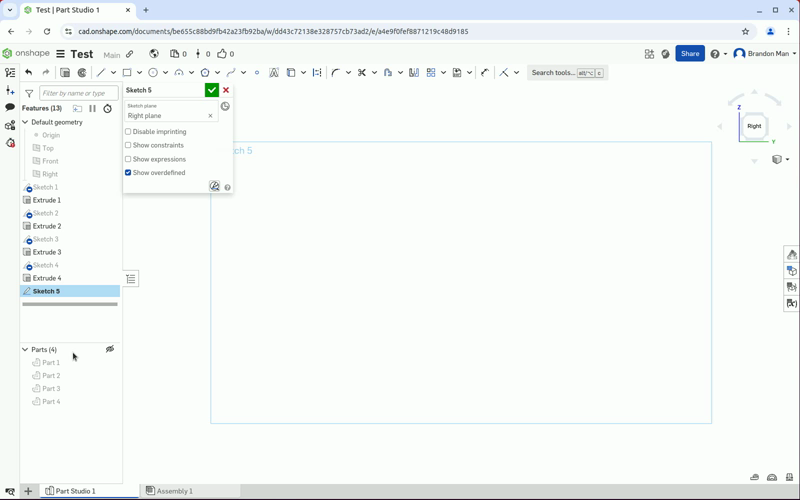
key(l)
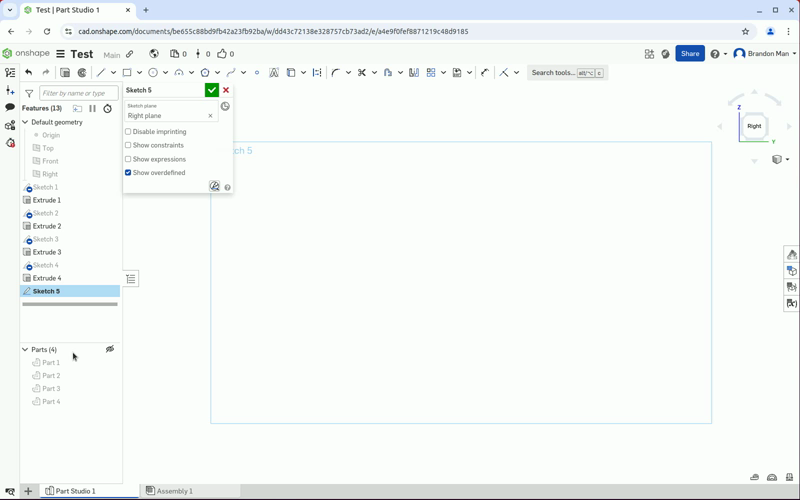
key_down(shift)
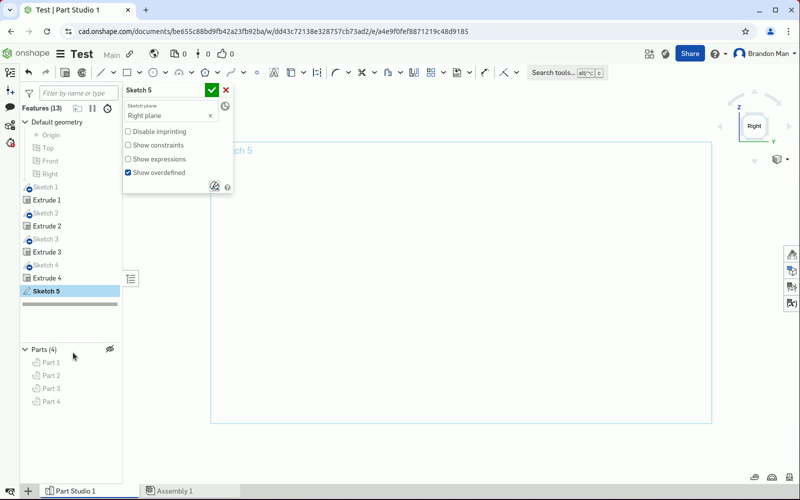
mouse_move(348, 211)
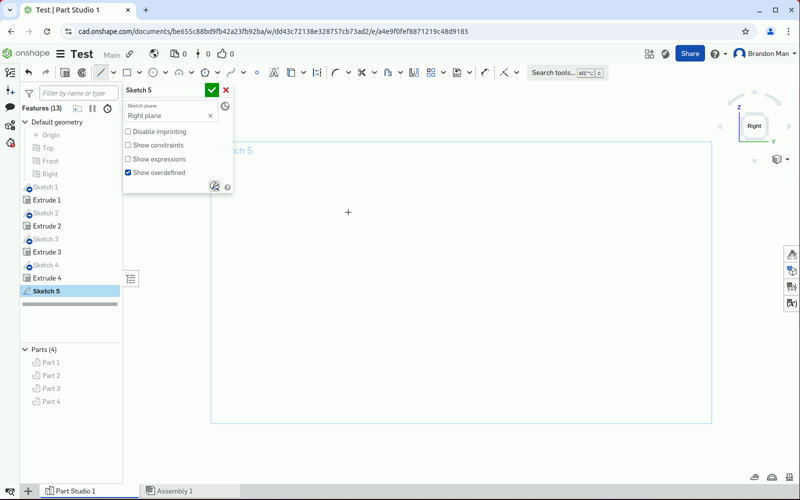
click(348, 211)
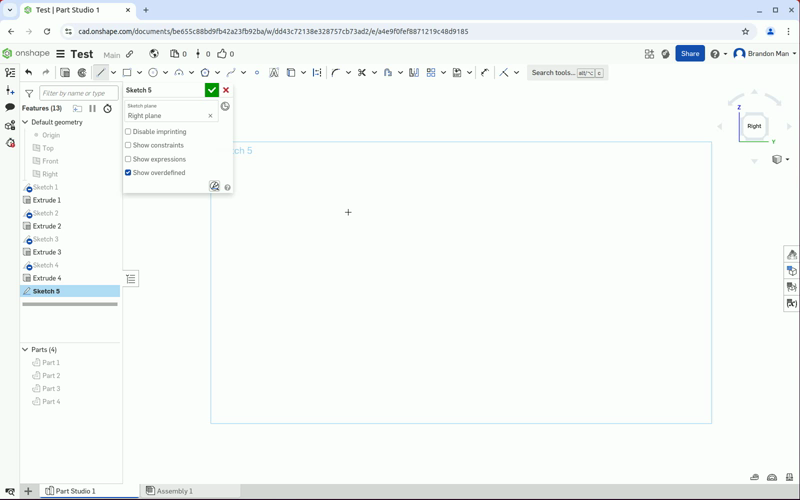
key_up(shift)
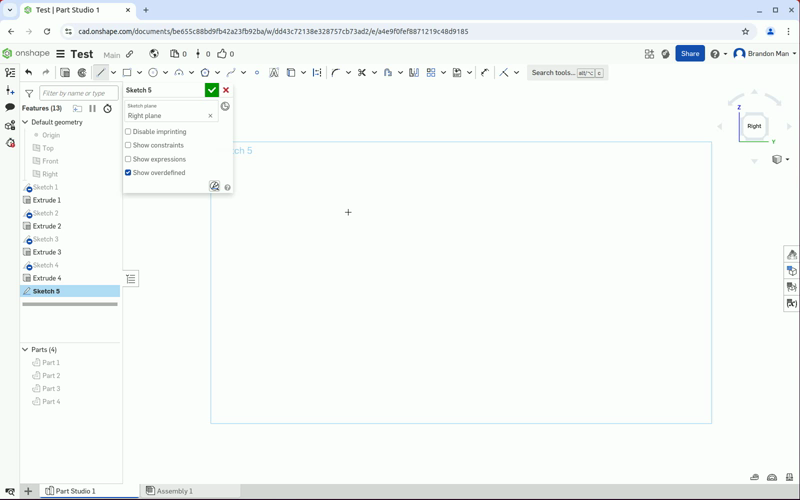
key_down(shift)
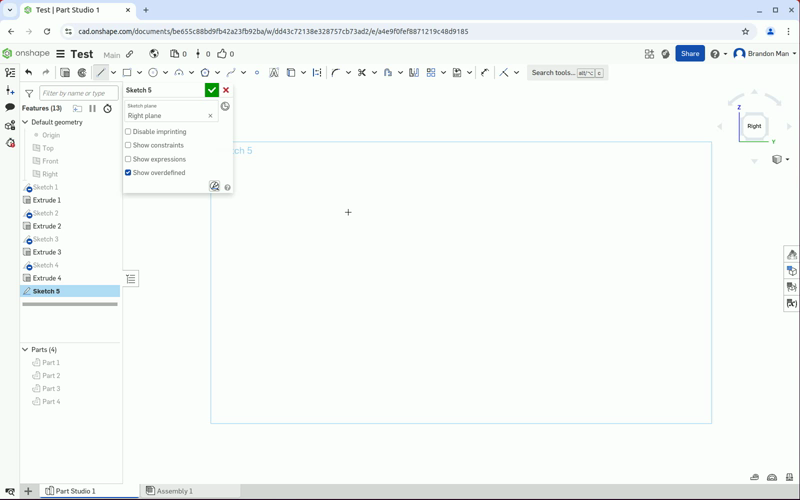
mouse_move(378, 211)
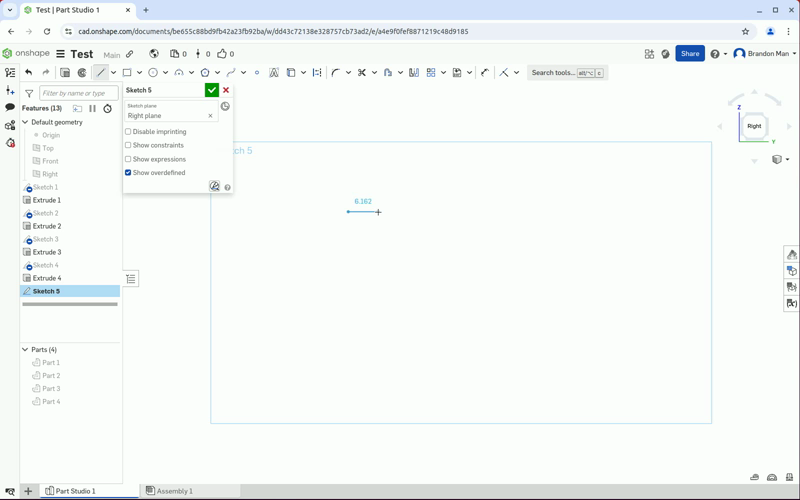
mouse_move(363, 211)
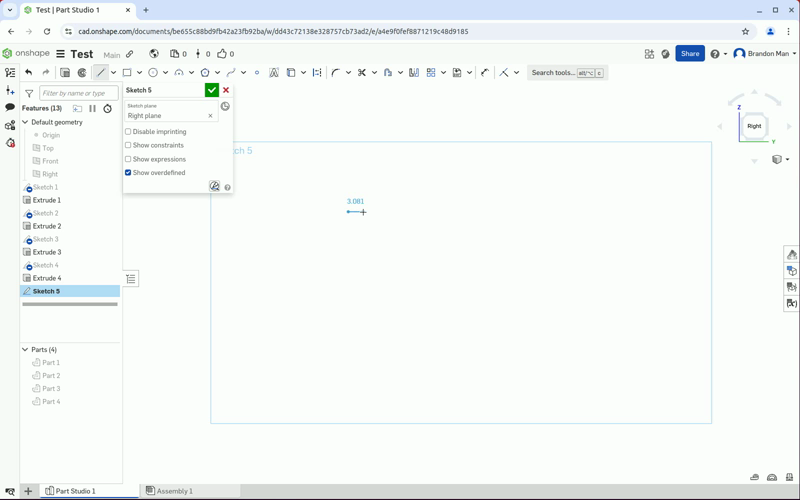
click(363, 211)
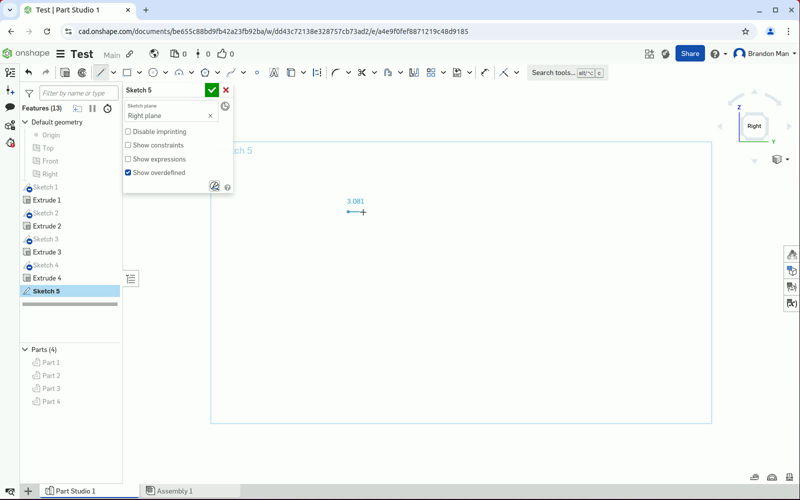
key_up(shift)
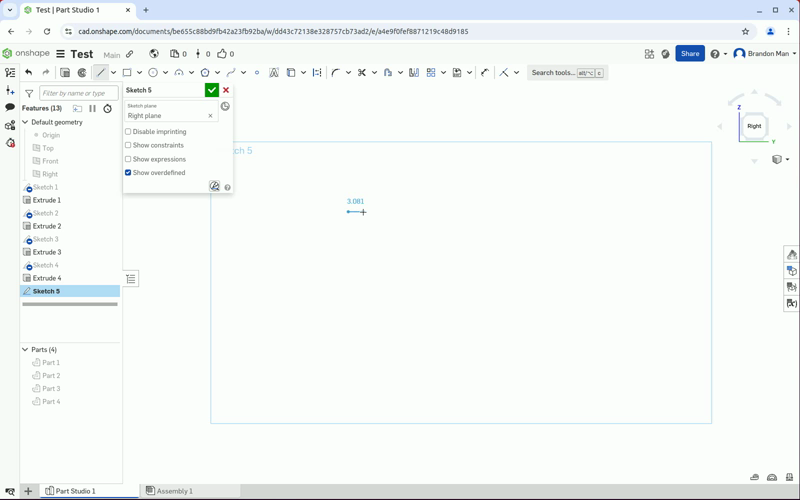
key_down(shift)
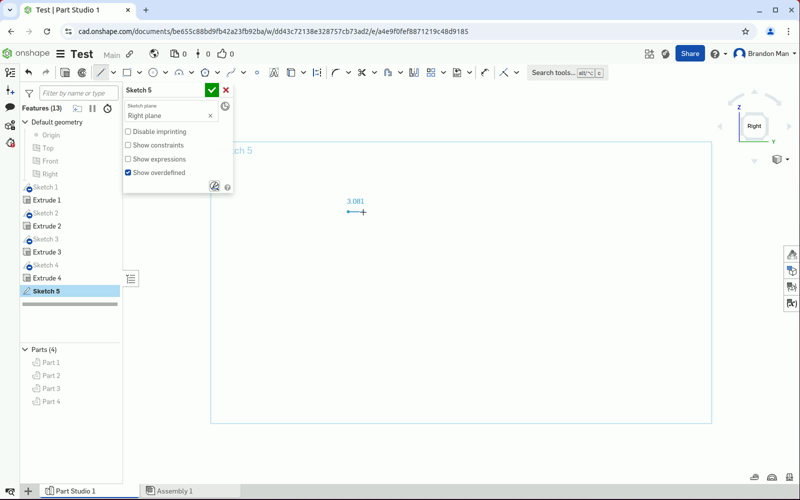
mouse_move(393, 211)
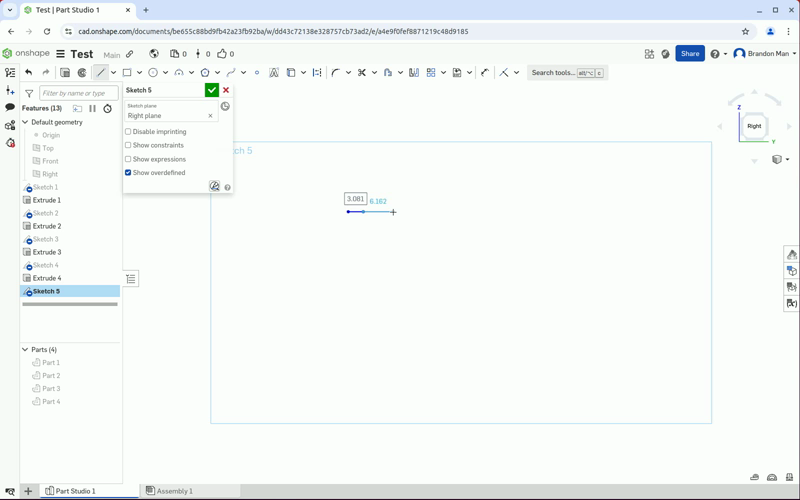
mouse_move(363, 200)
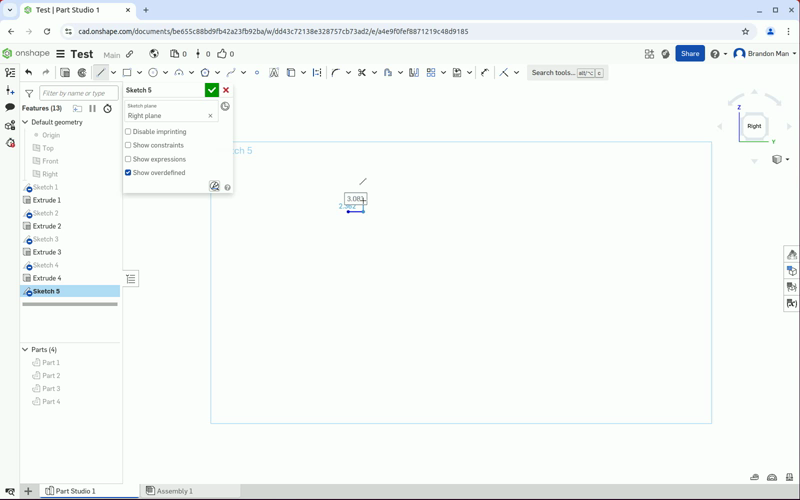
click(363, 200)
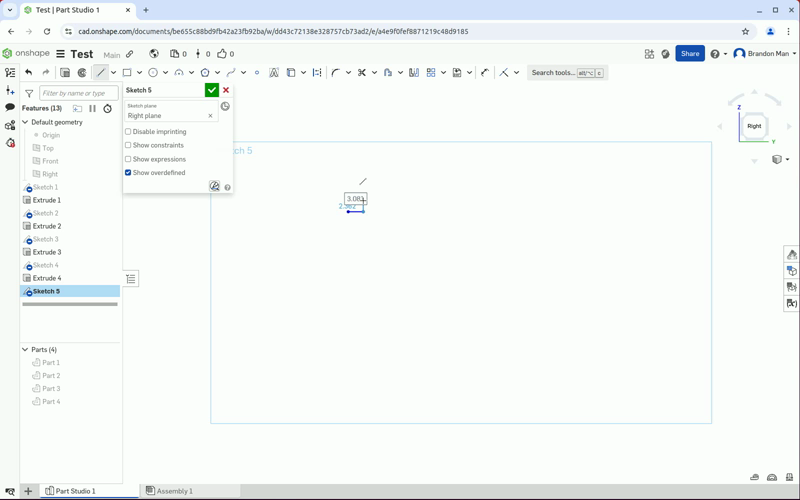
key_up(shift)
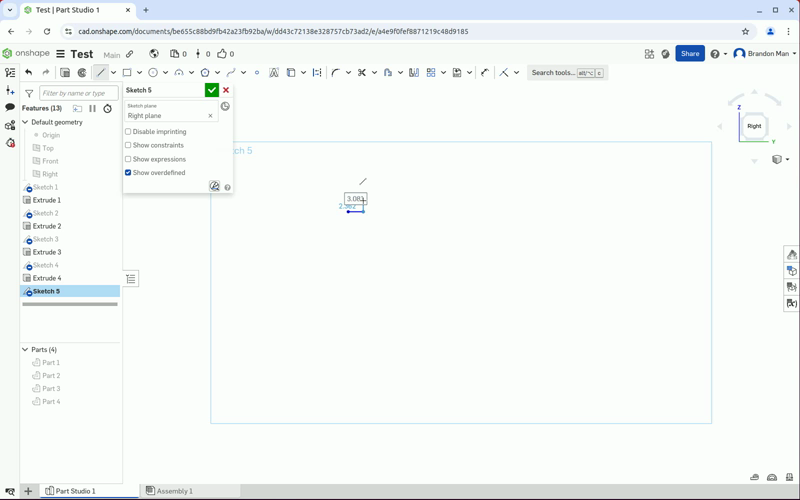
key_down(shift)
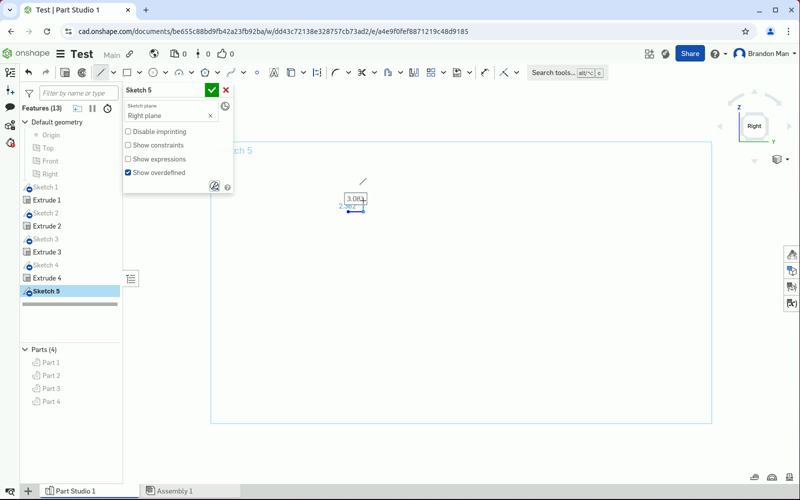
mouse_move(393, 200)
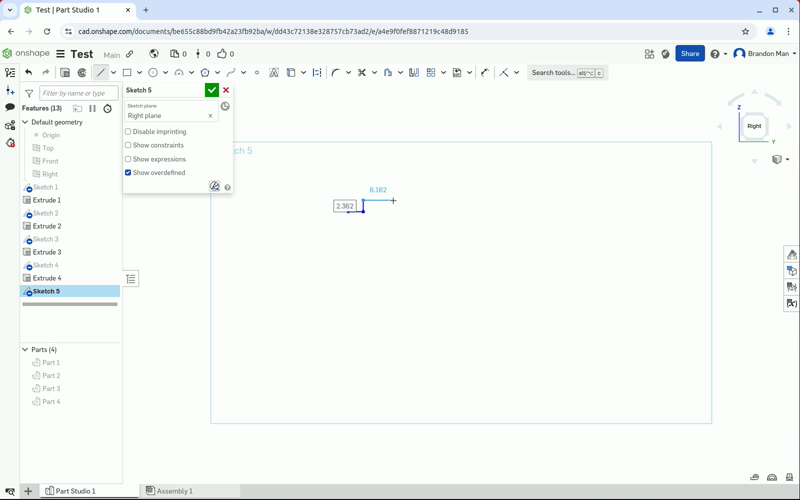
mouse_move(348, 200)
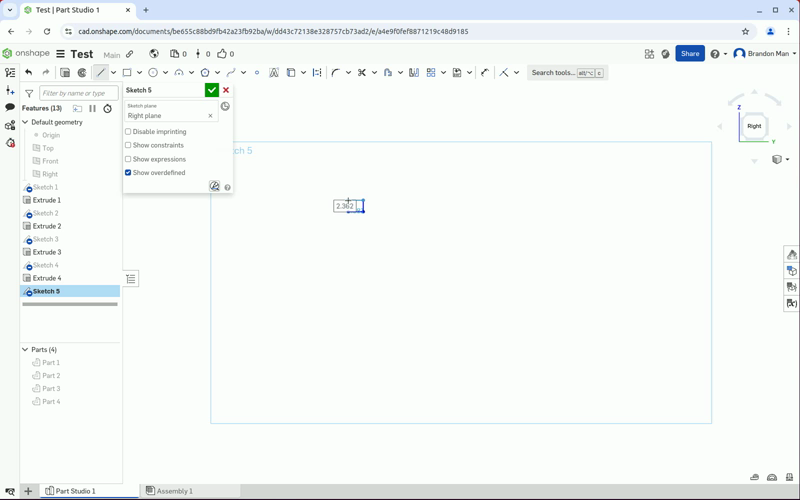
click(348, 200)
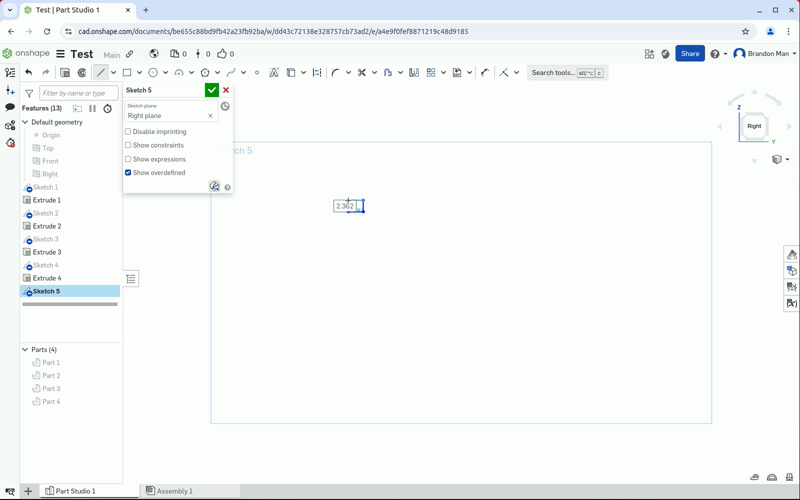
key_up(shift)
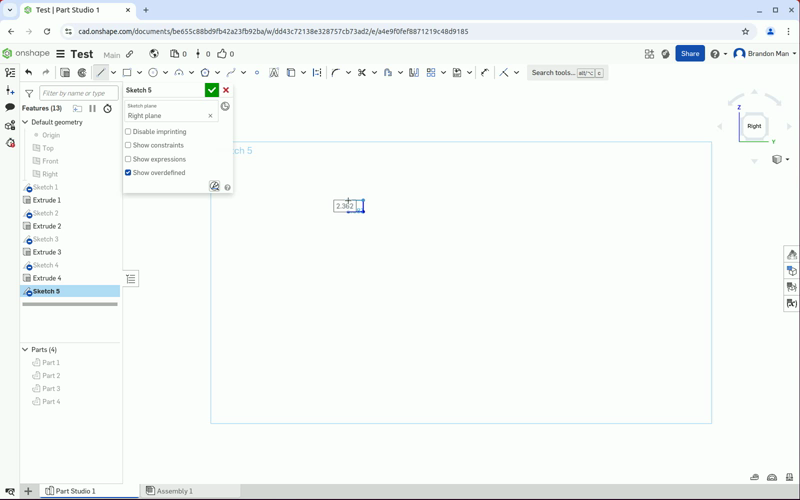
mouse_move(378, 200)
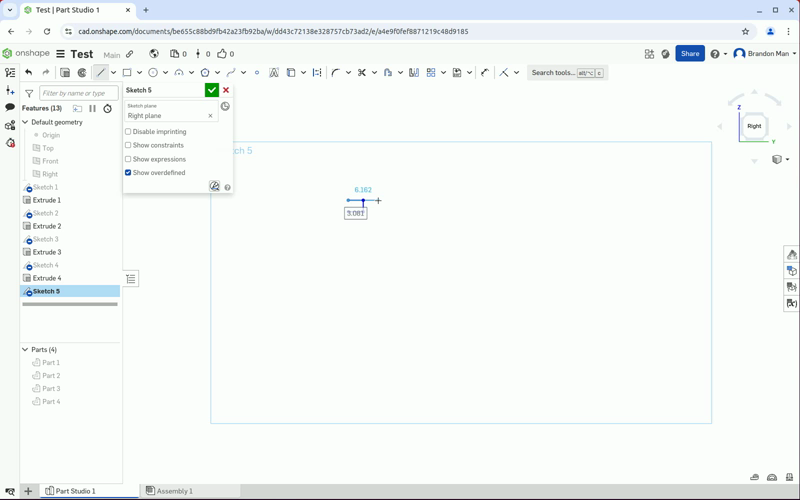
key_down(shift)
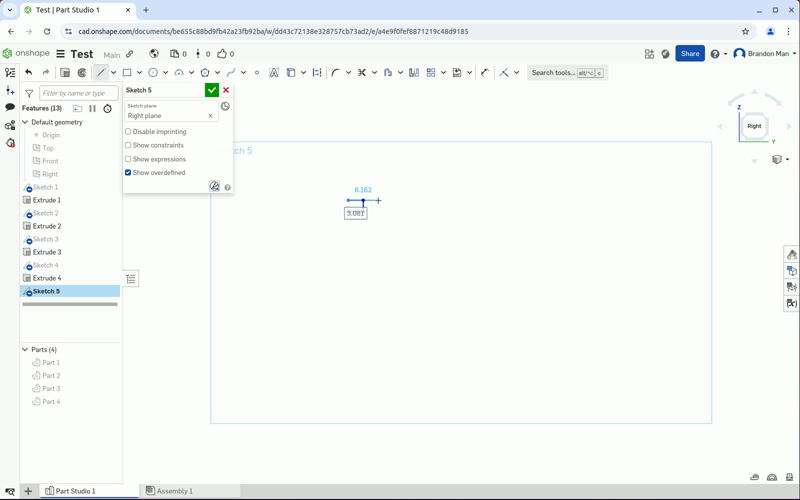
mouse_move(348, 211)
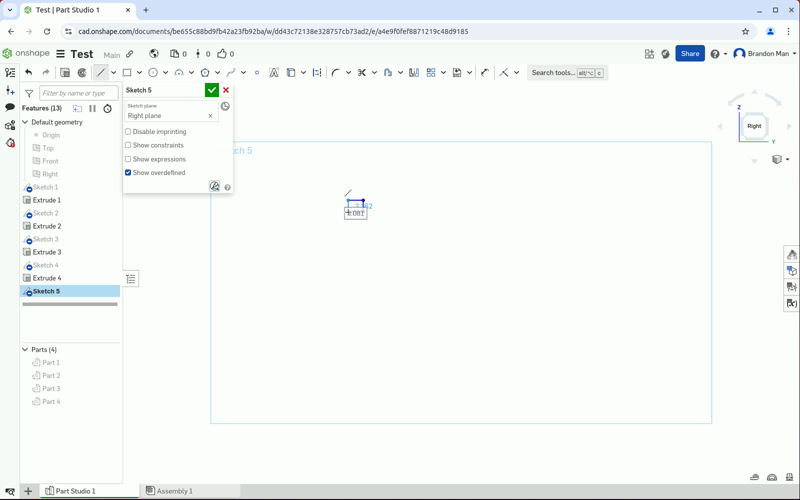
key_up(shift)
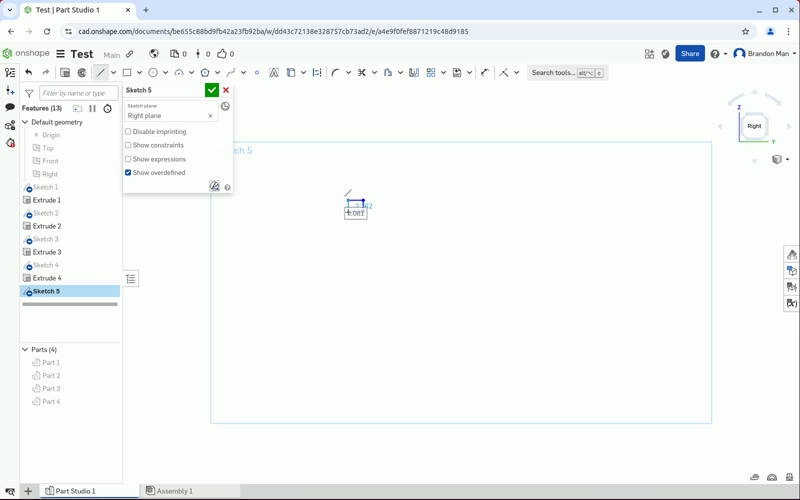
click(348, 211)
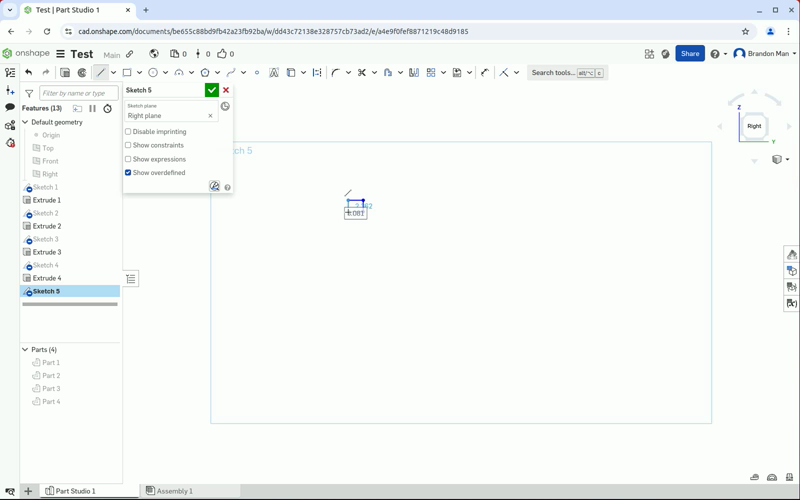
key(esc)
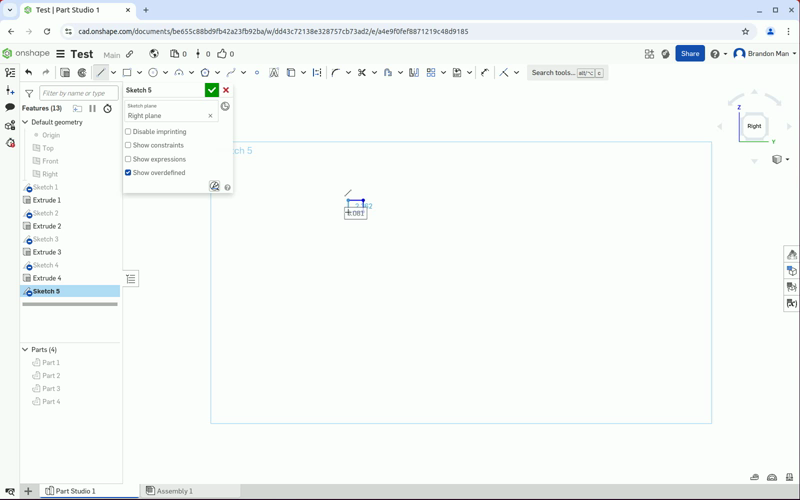
mouse_move(350, 202)
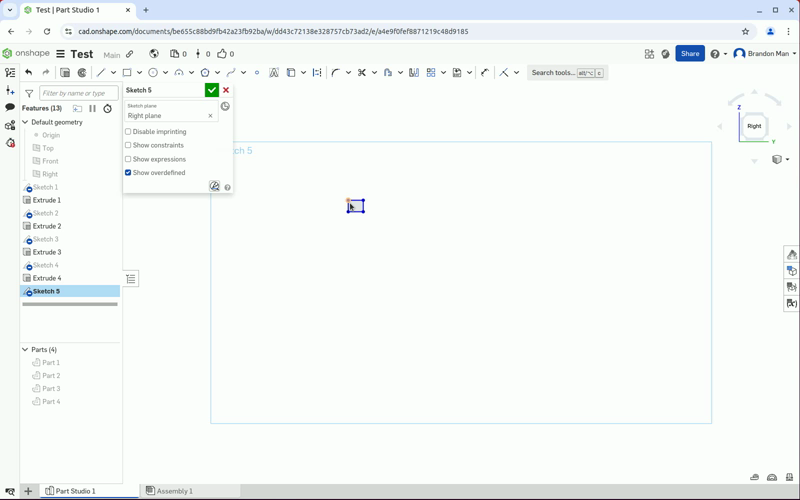
scroll(6)
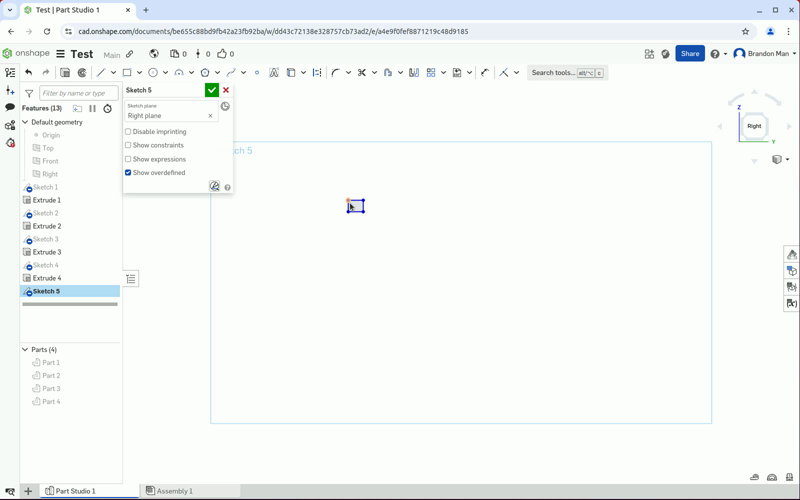
scroll(6)
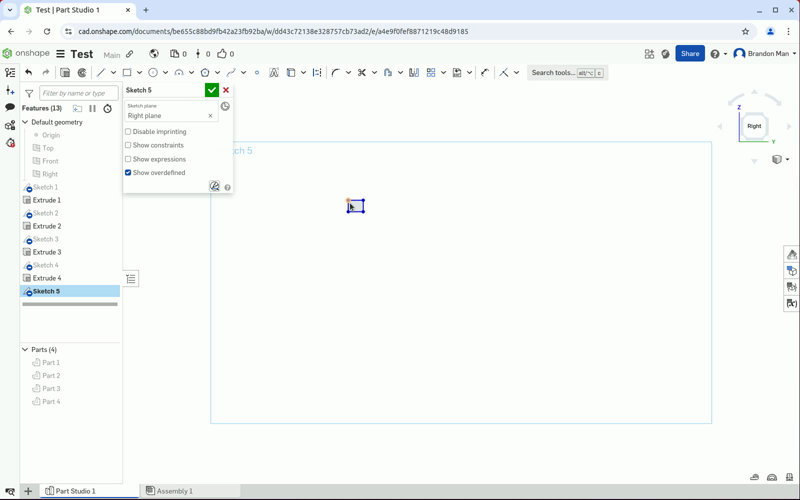
scroll(6)
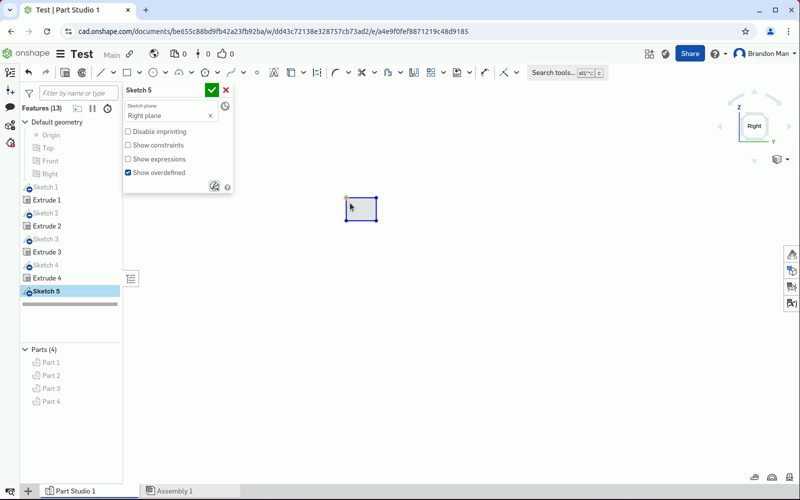
scroll(6)
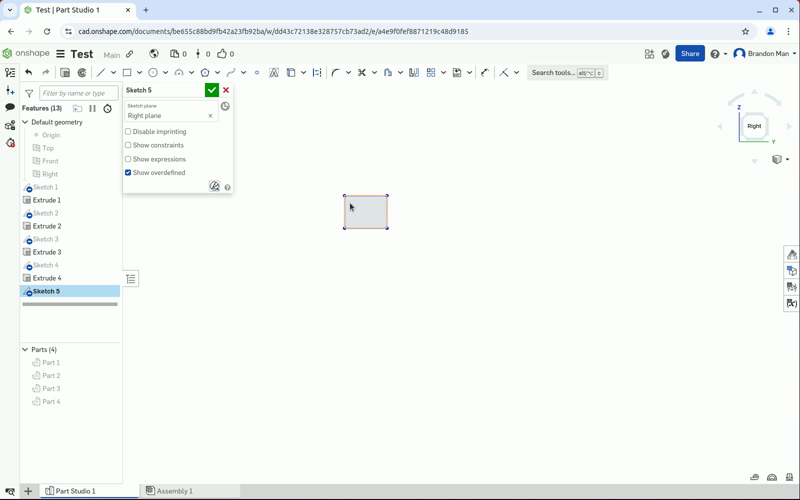
scroll(6)
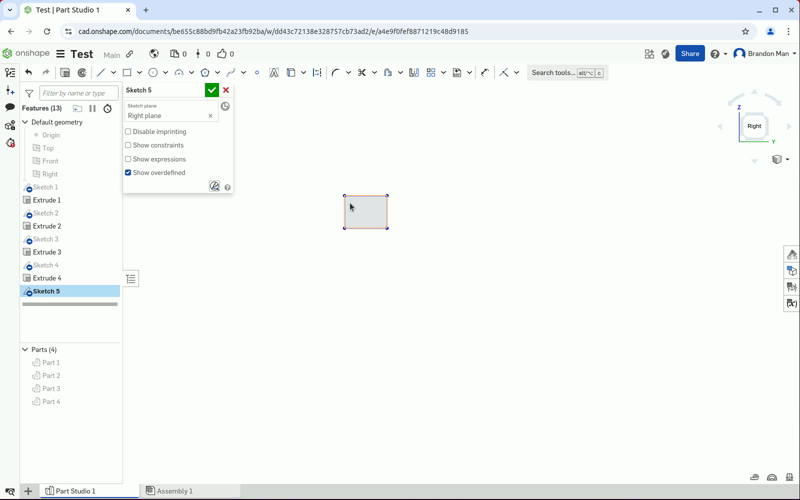
scroll(6)
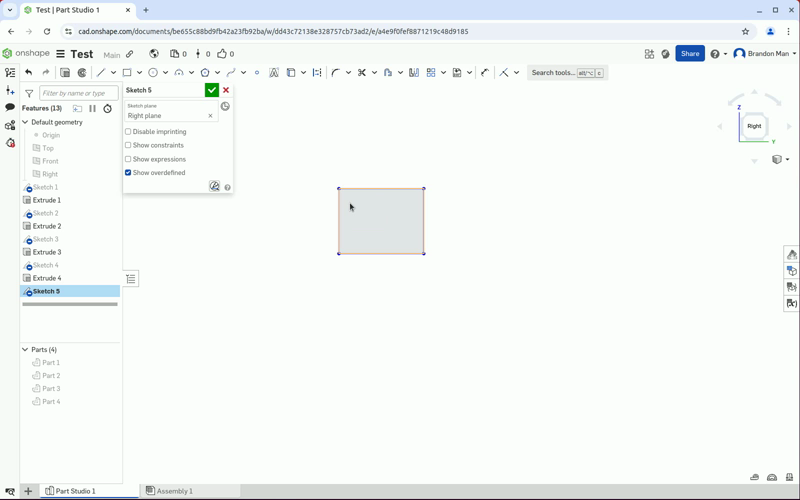
scroll(6)
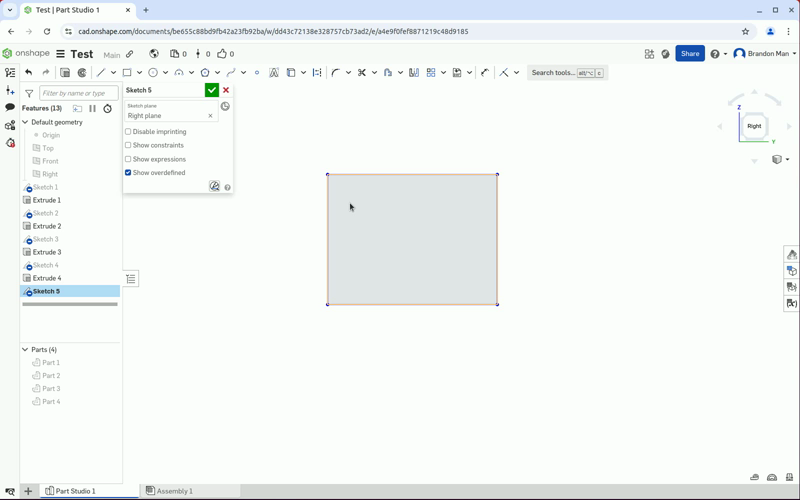
click(350, 202)
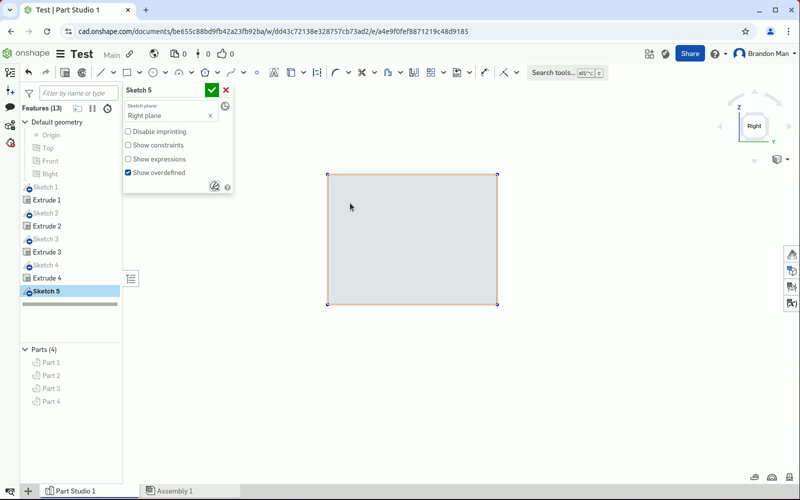
scroll(-6)
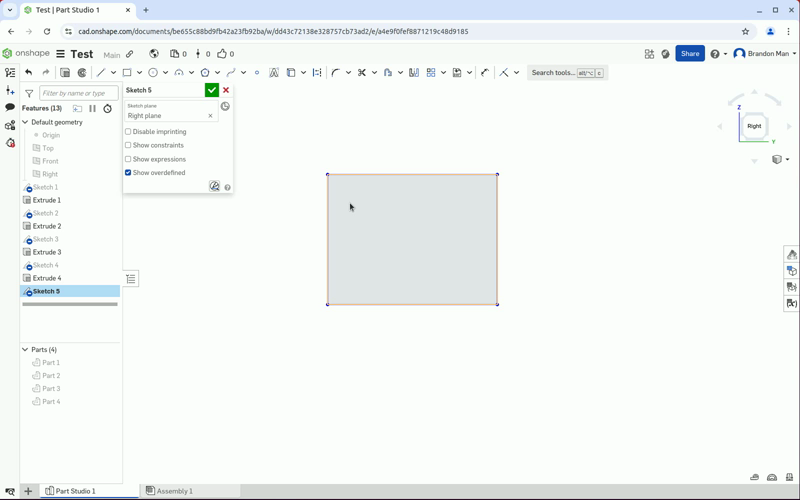
scroll(-6)
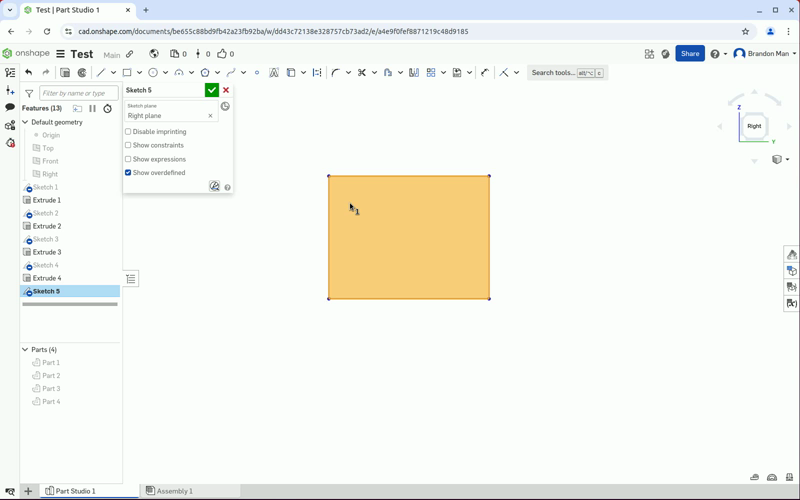
scroll(-6)
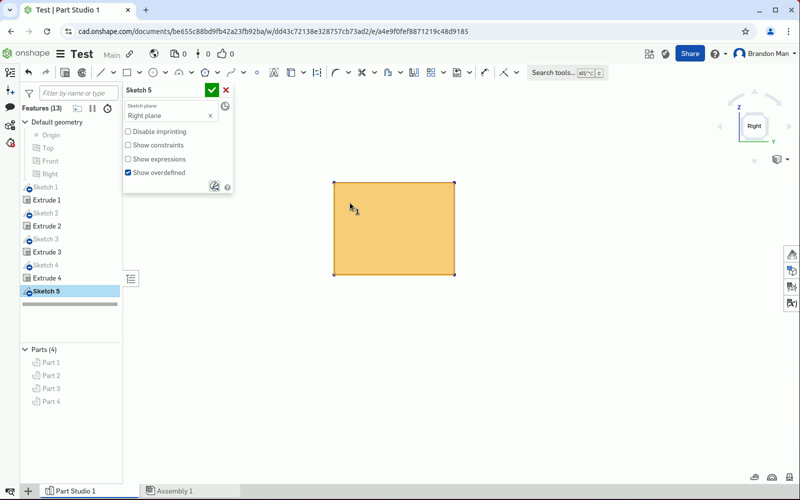
scroll(-6)
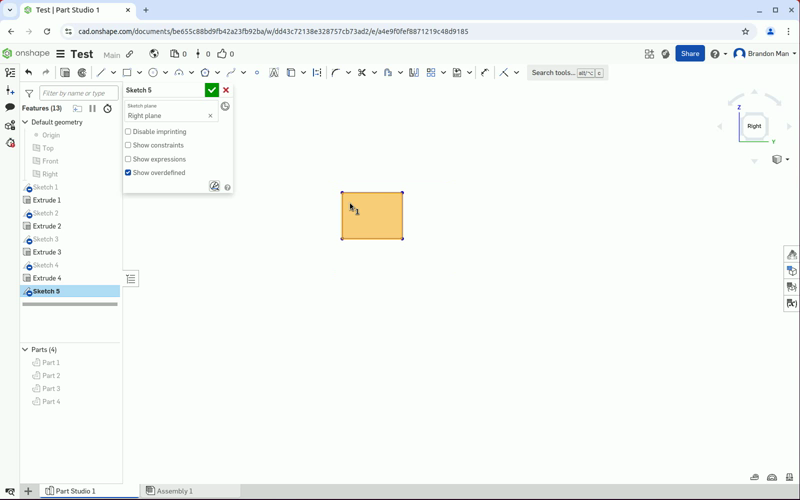
scroll(-6)
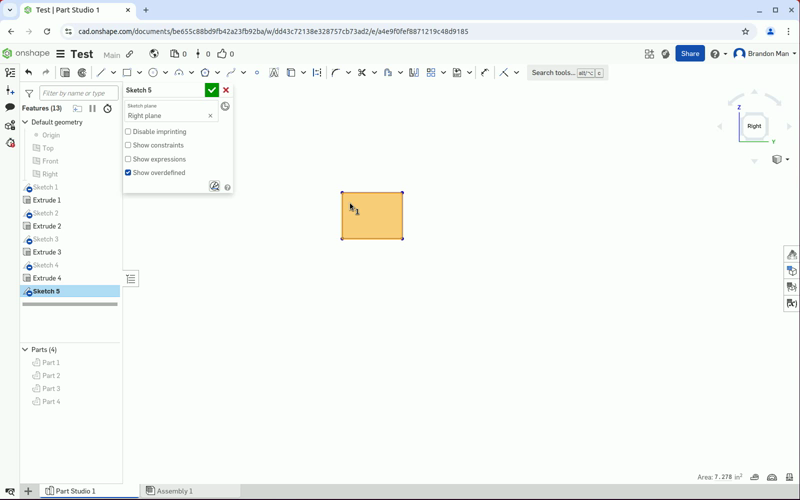
scroll(-6)
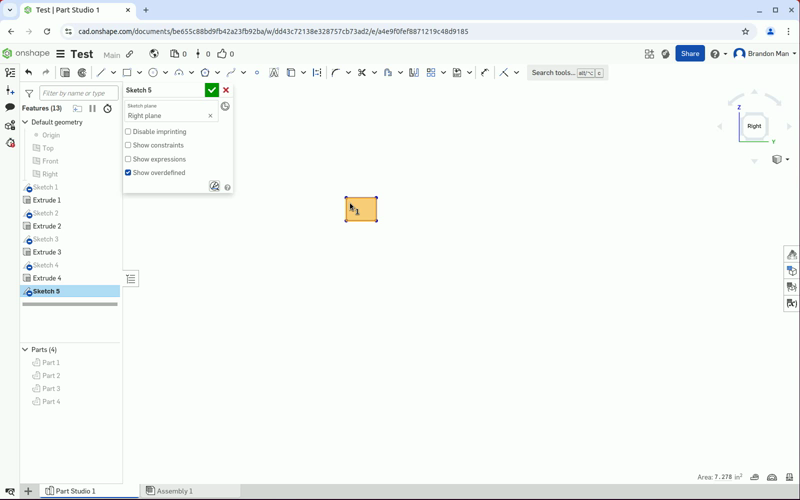
scroll(-6)
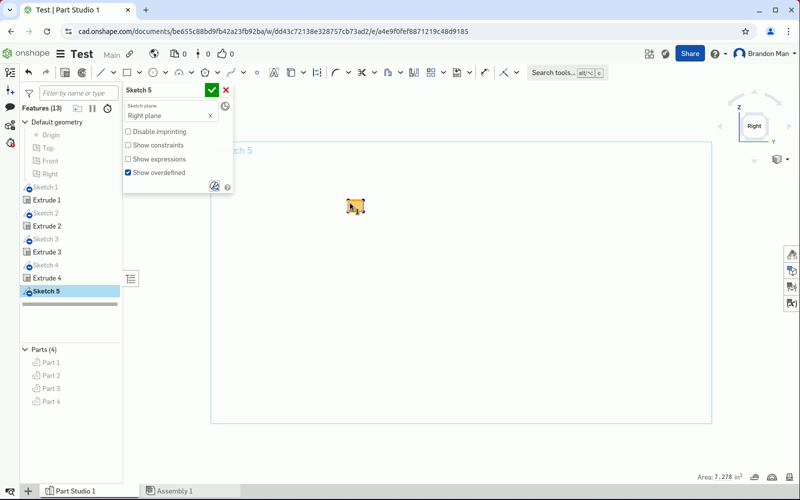
mouse_move(73, 352)
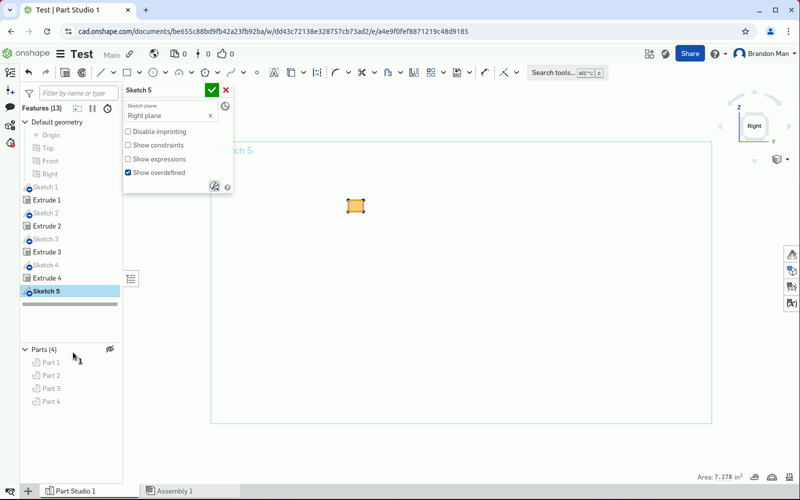
key(shift+y)
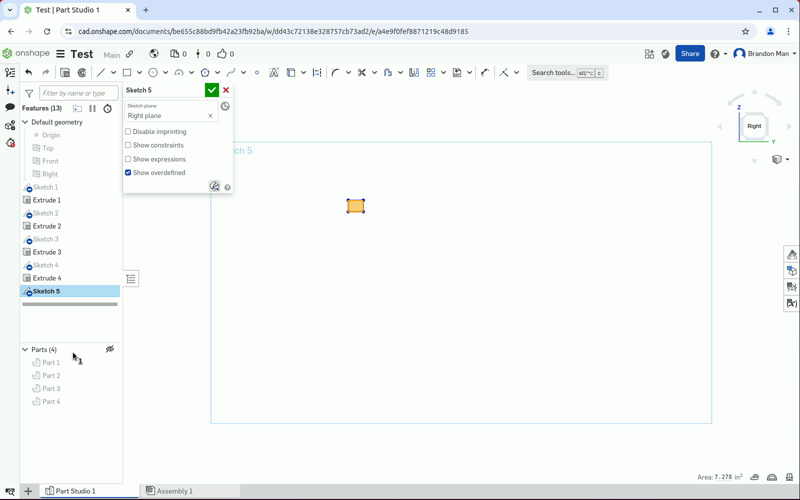
key(shift+e)
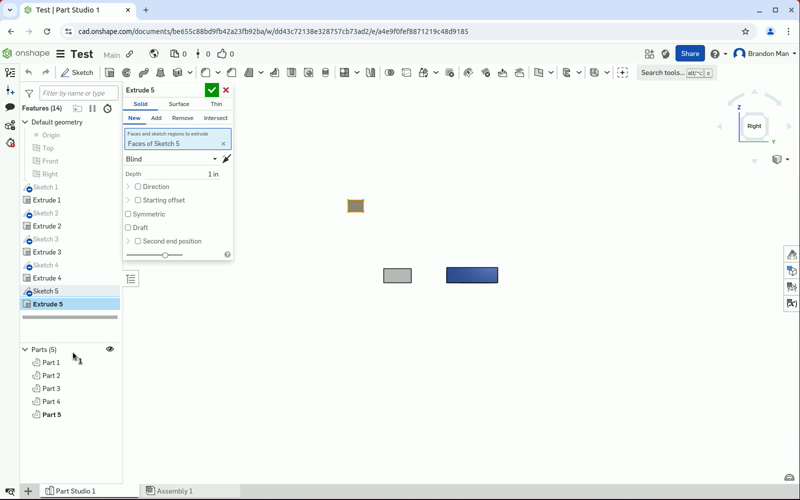
mouse_move(143, 106)
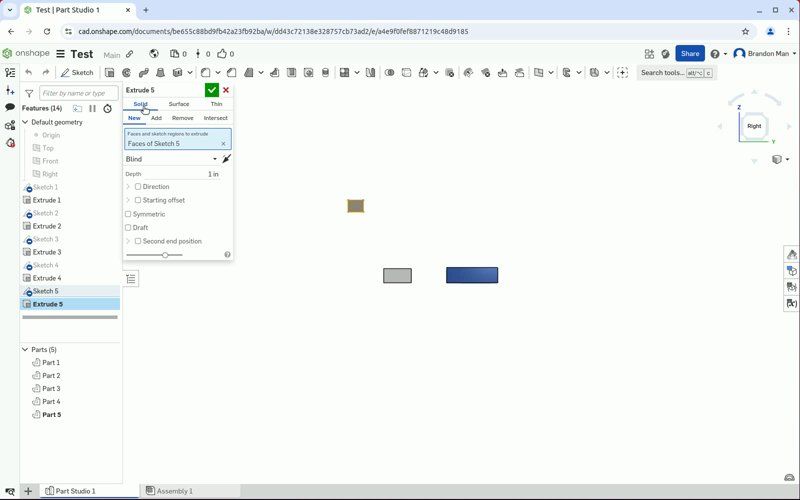
click(143, 106)
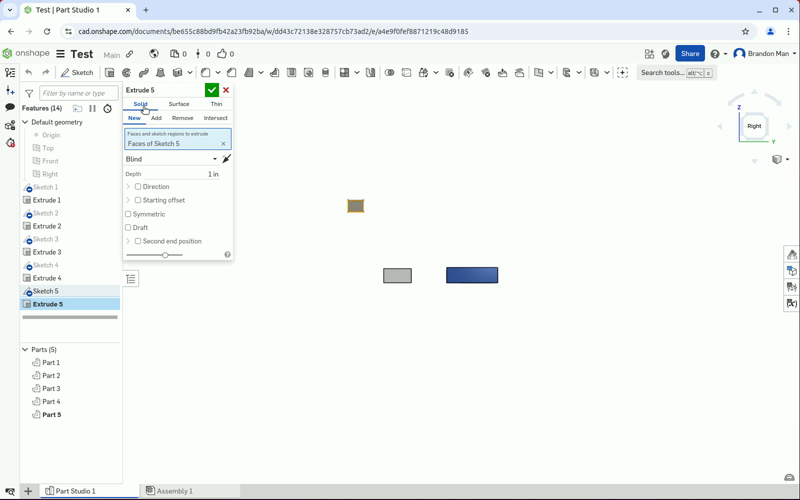
mouse_move(137, 120)
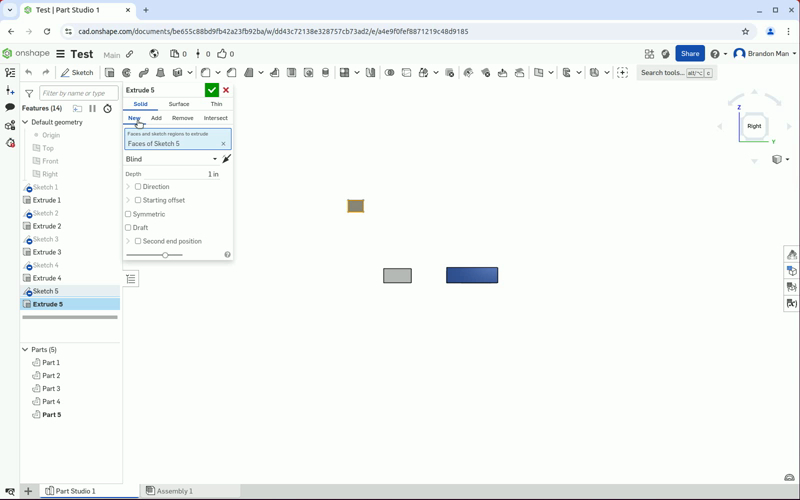
click(137, 120)
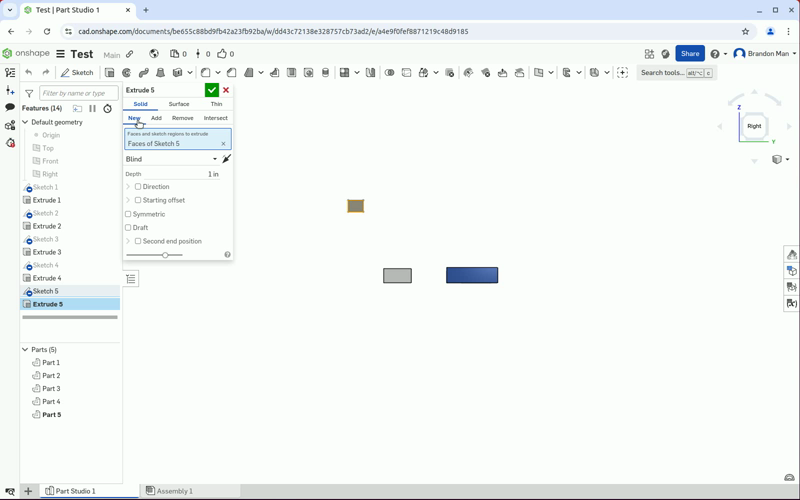
key(tab, 4)
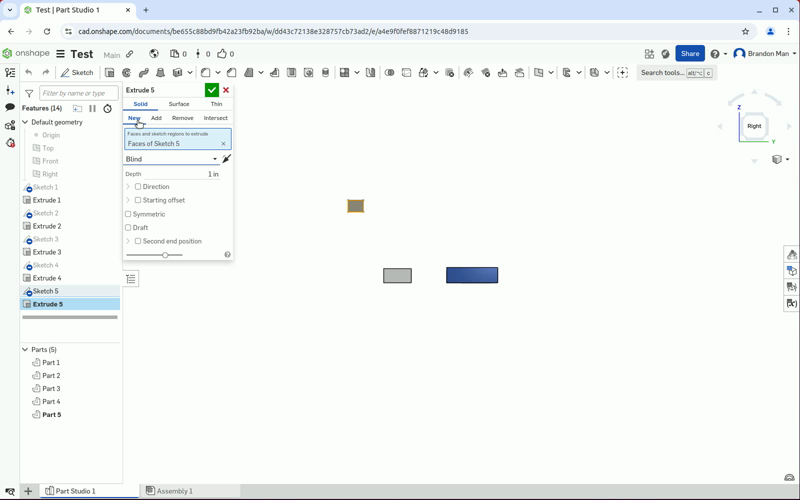
text(1.444)
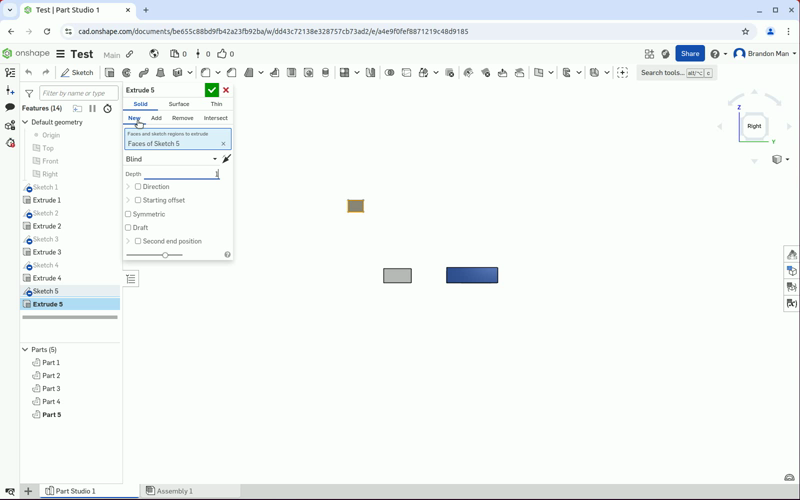
key(enter)
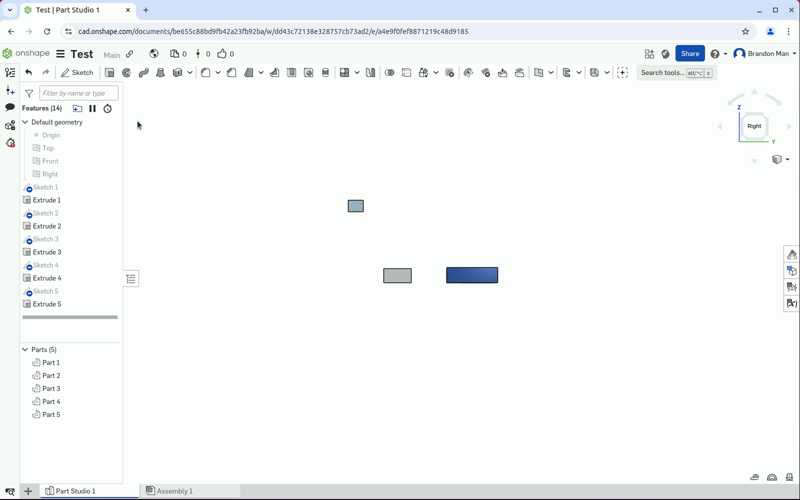
key(shift+h)
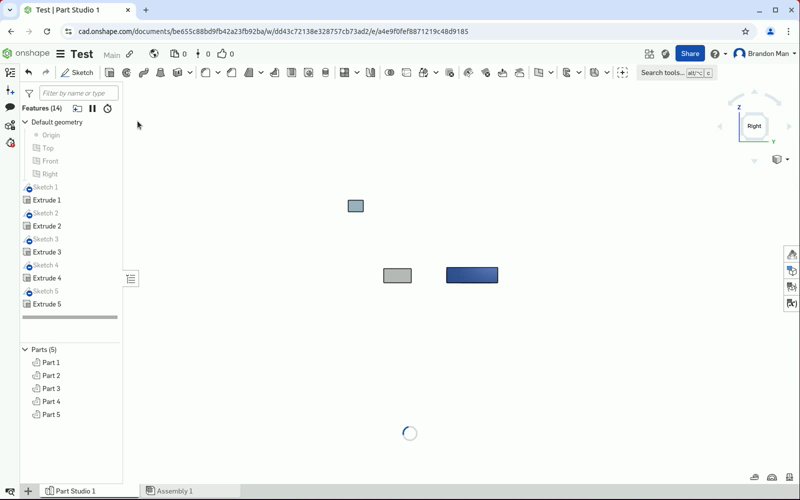
key(shift+h)
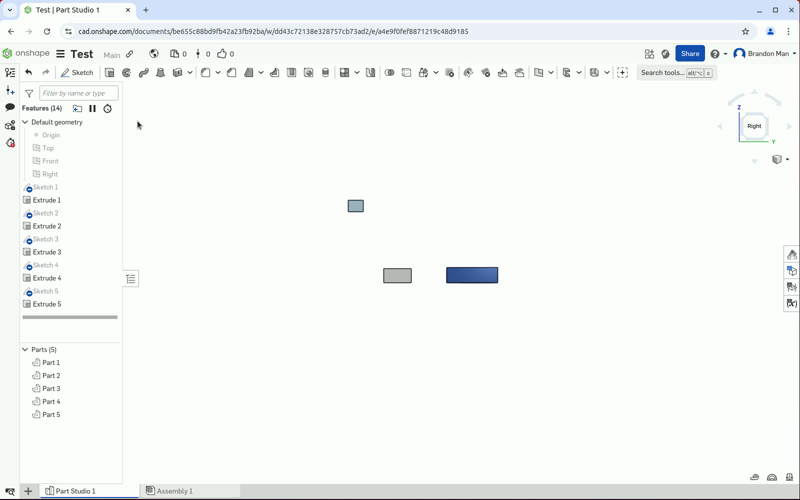
mouse_move(73, 189)
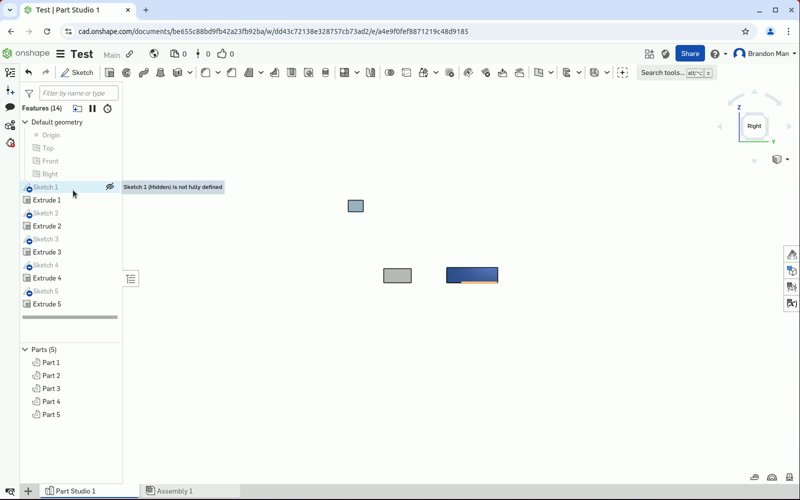
click(73, 189)
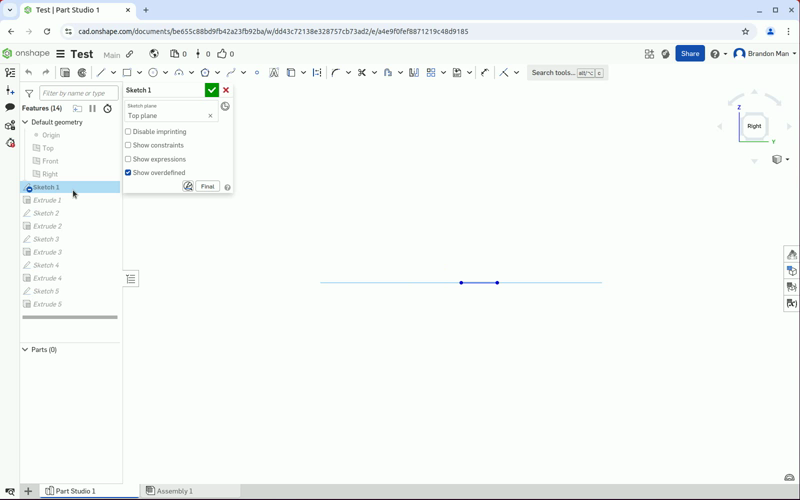
mouse_move(229, 92)
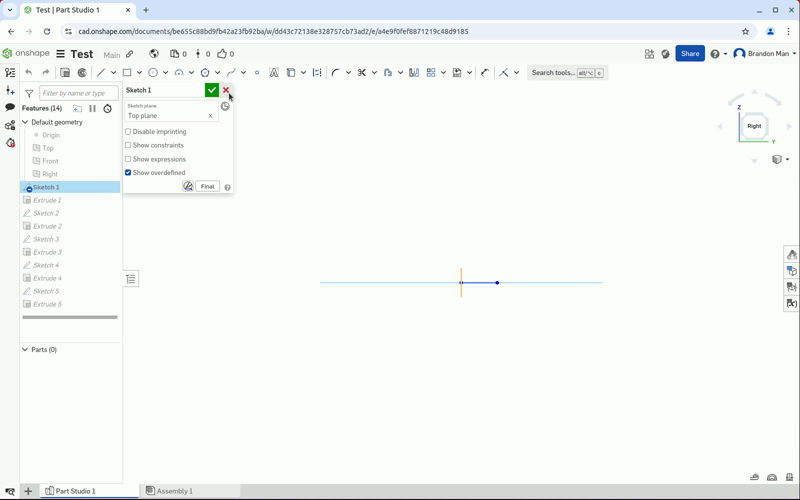
click(229, 92)
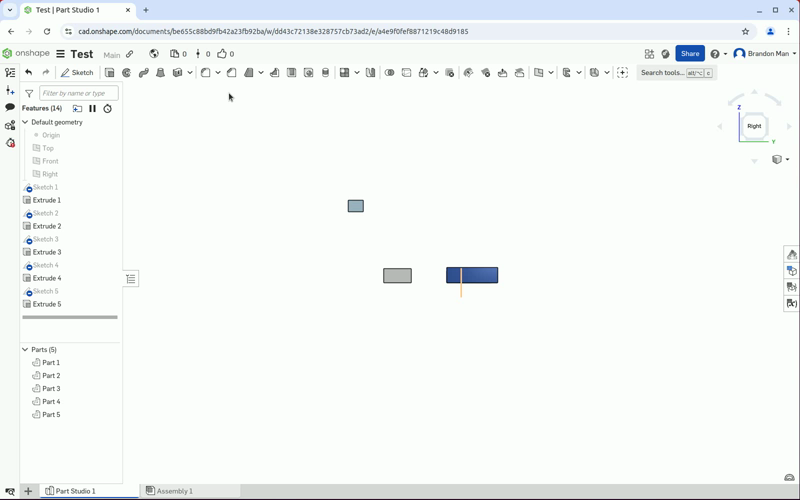
mouse_move(73, 352)
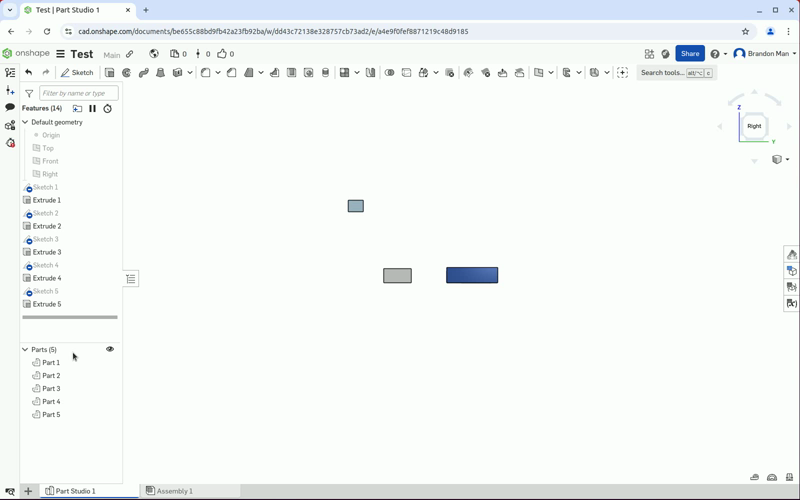
key(y)
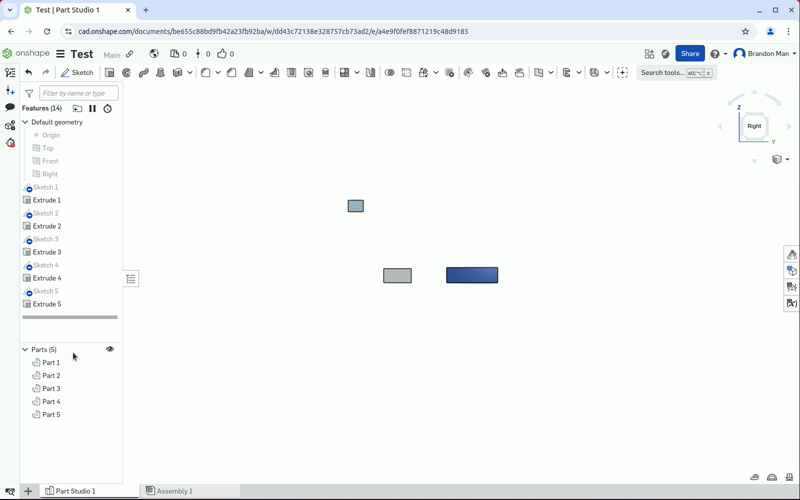
key(shift+p)
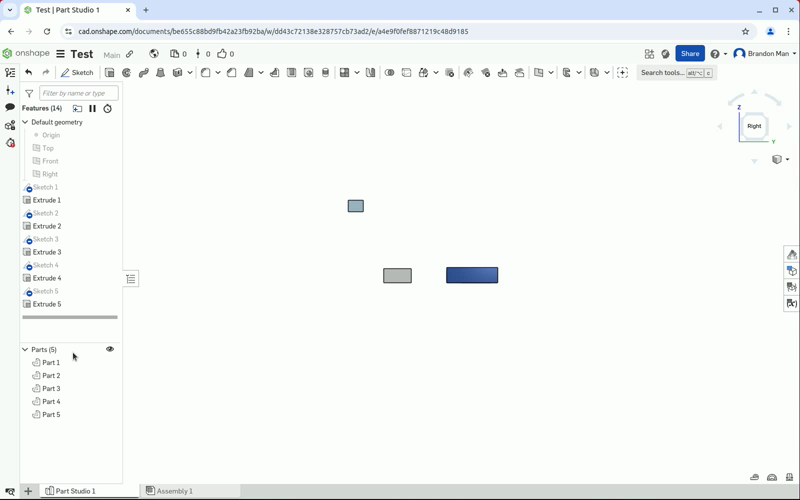
key(space)
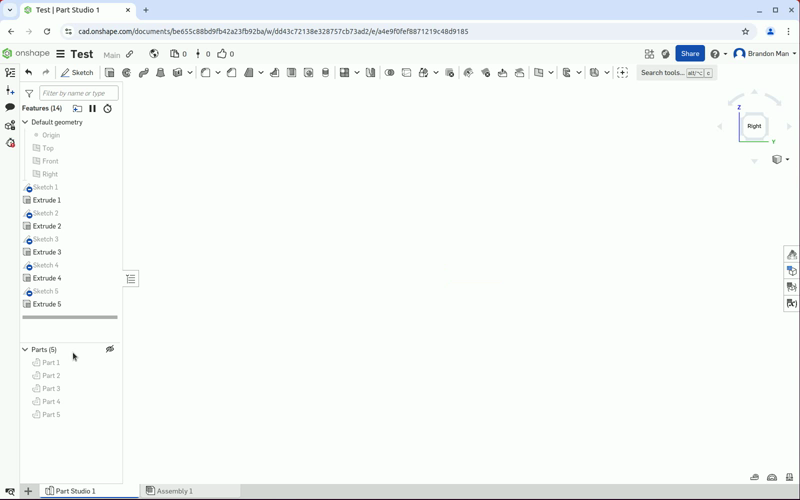
key_down(shift)
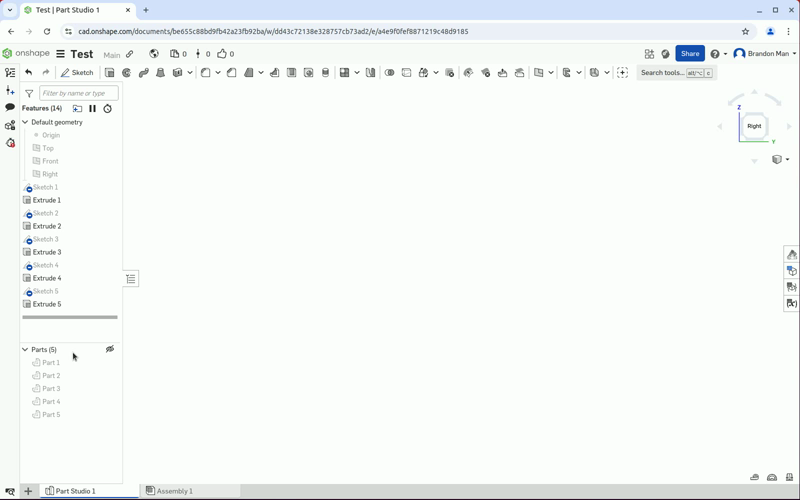
key(right)
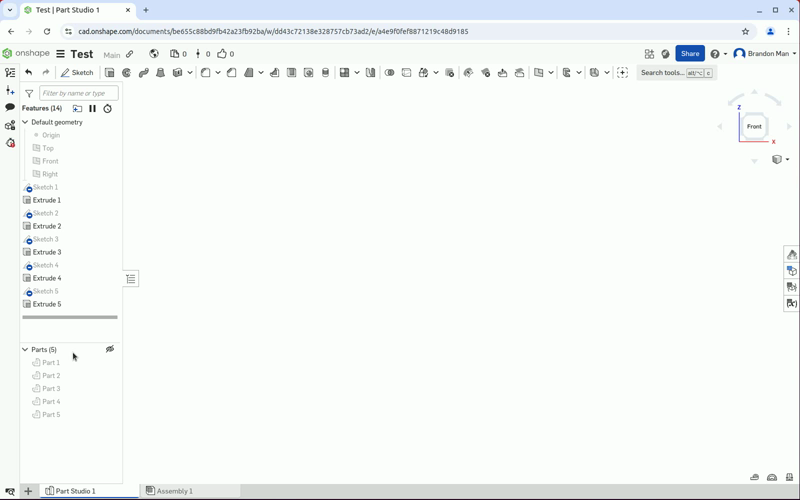
key_up(shift)
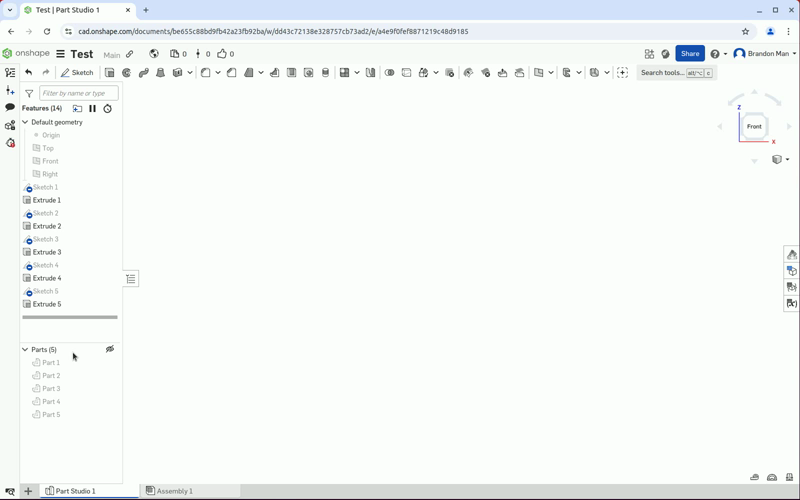
key(space)
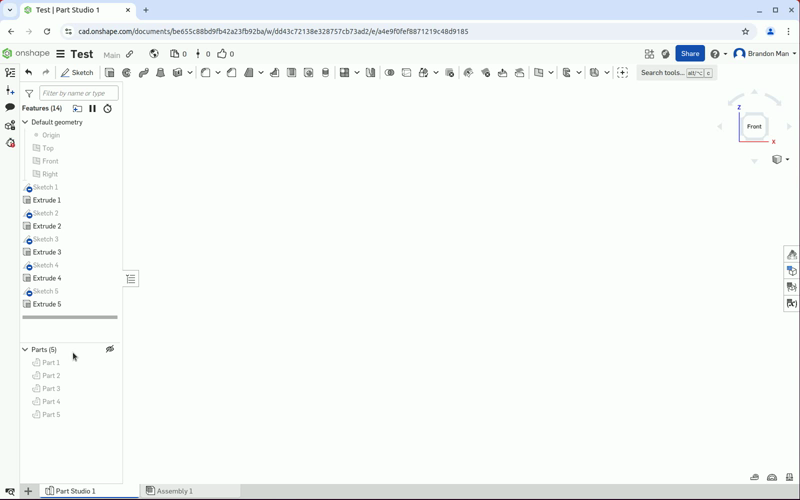
key_down(shift)
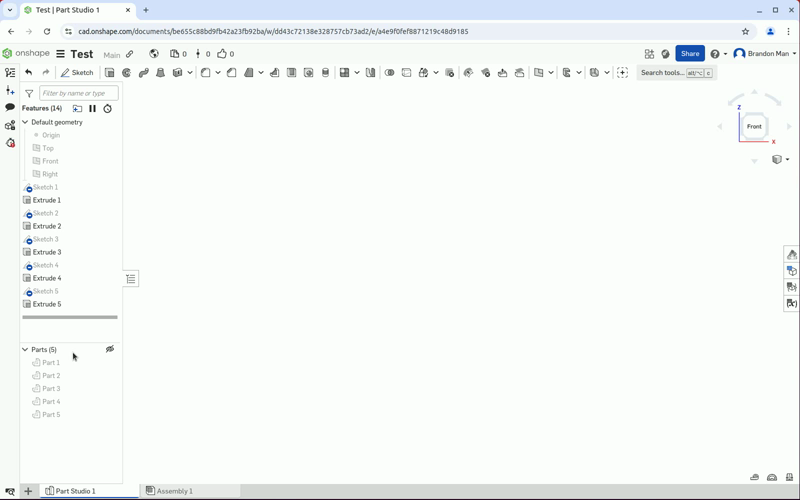
key(down)
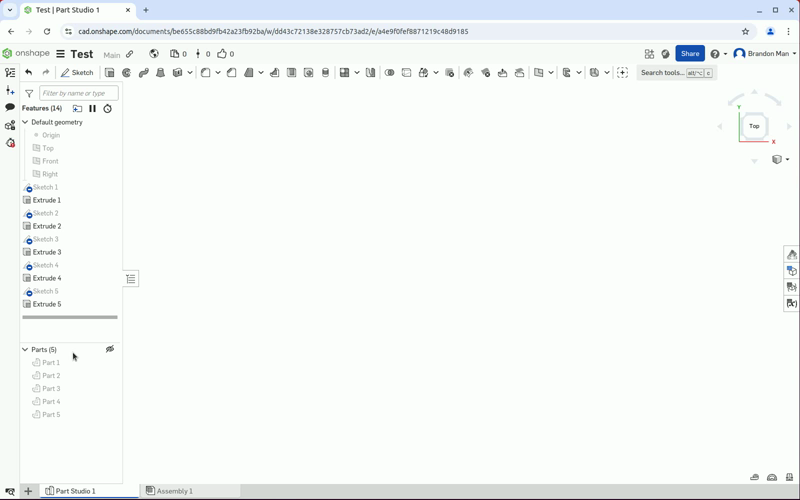
key_up(shift)
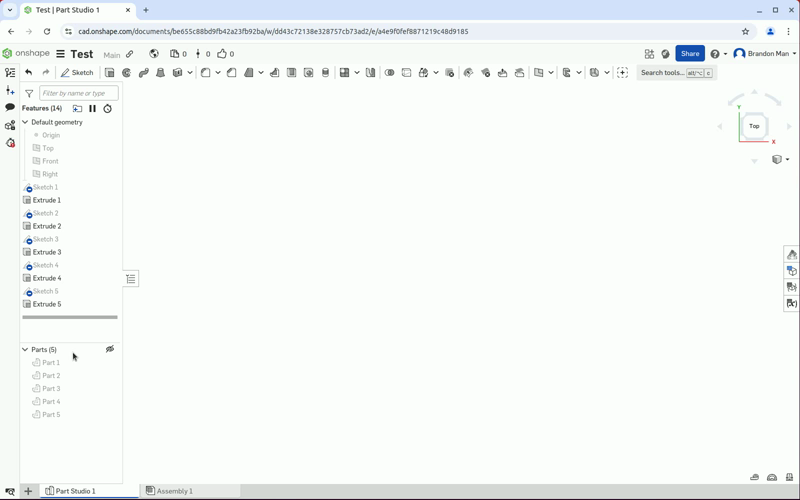
mouse_move(73, 352)
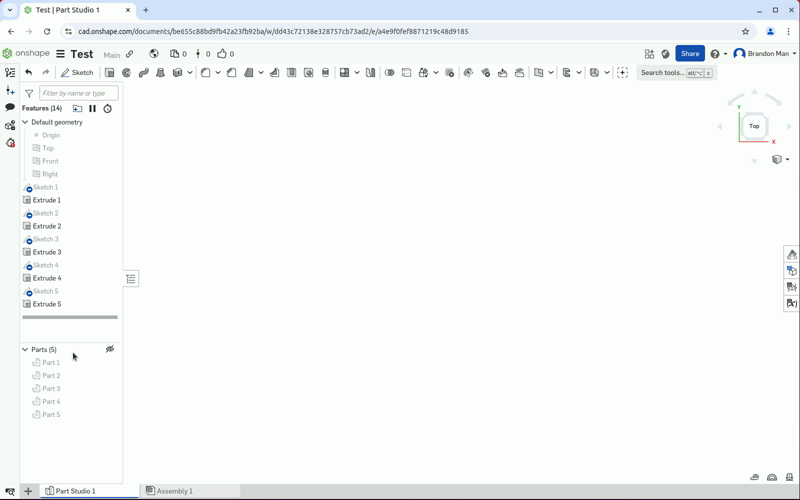
key(shift+y)
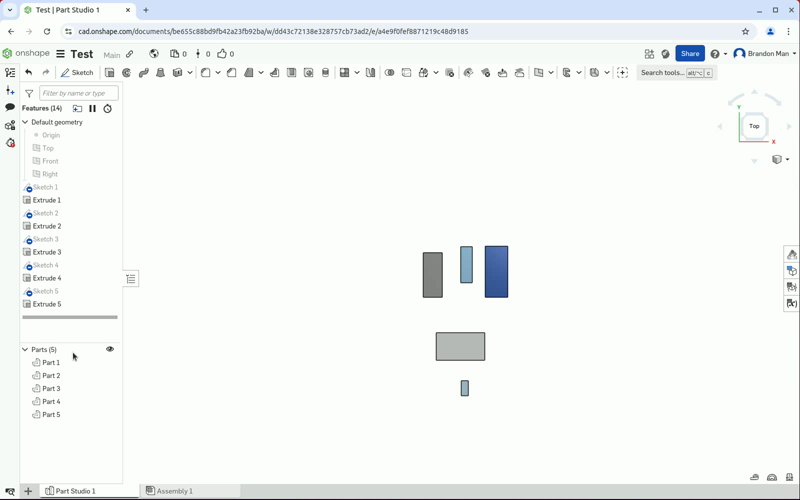
mouse_move(541, 75)
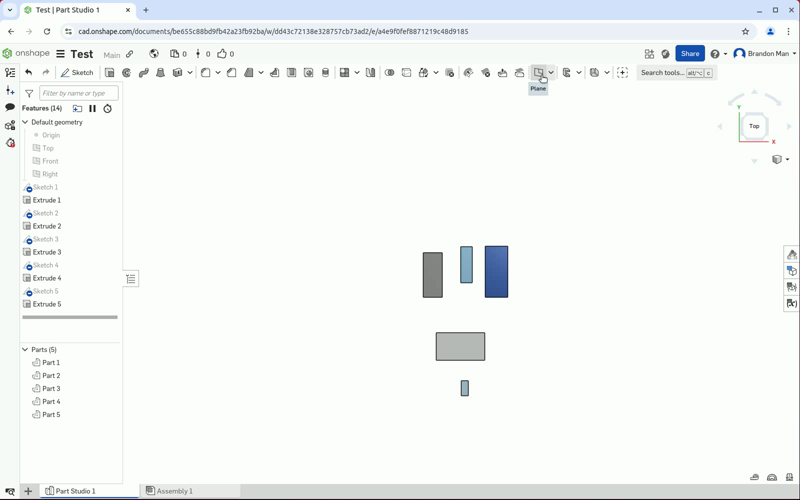
click(541, 75)
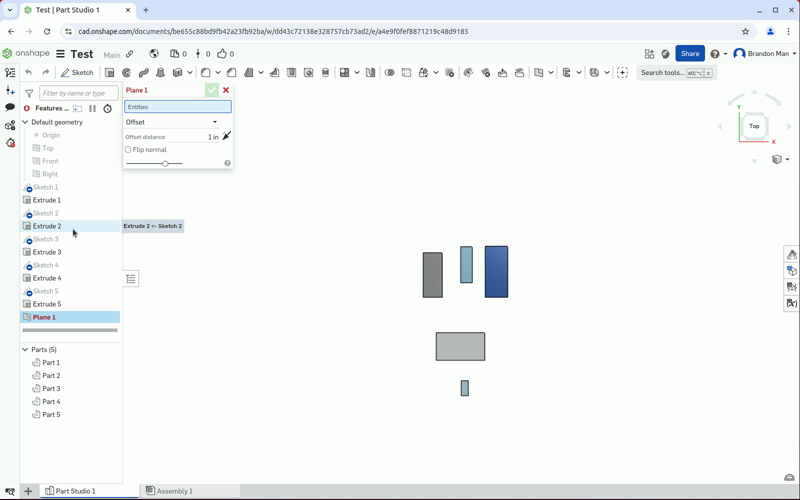
scroll(3)
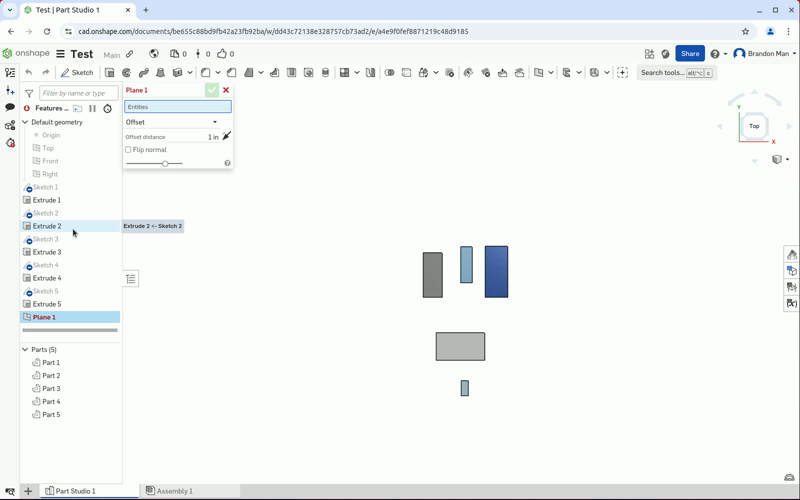
mouse_move(73, 150)
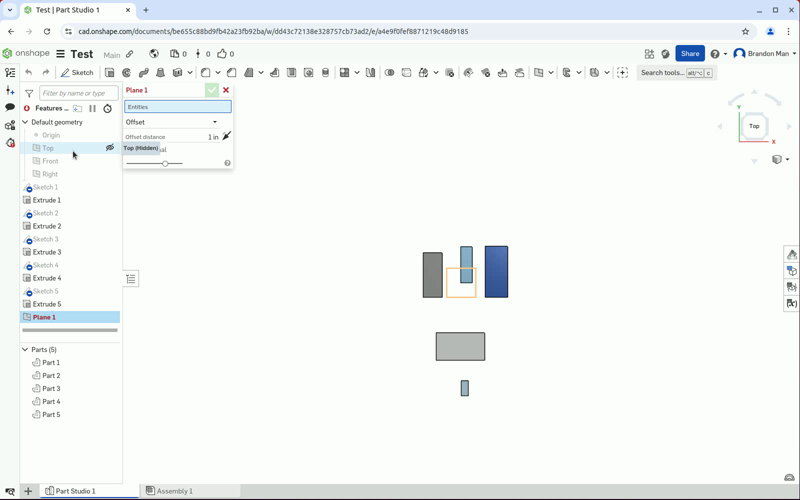
click(73, 150)
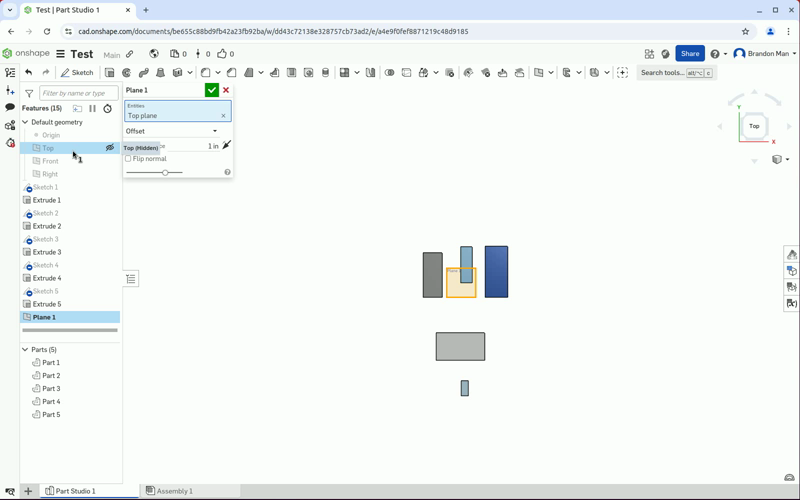
key(tab, 2)
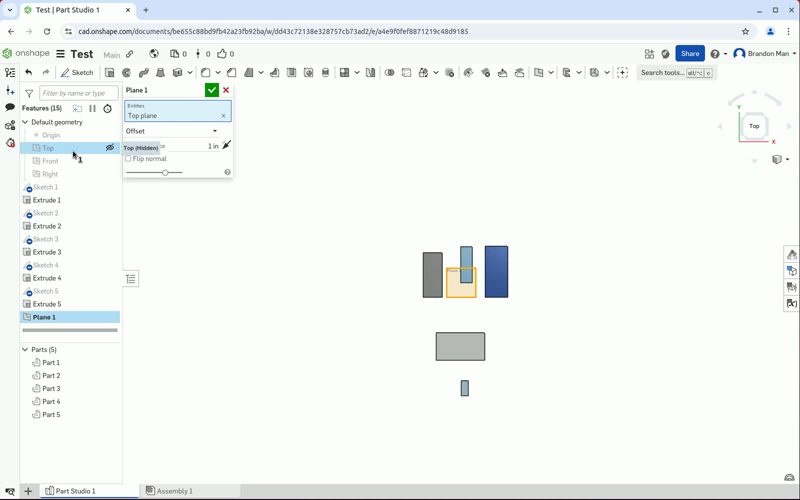
text(16.854)
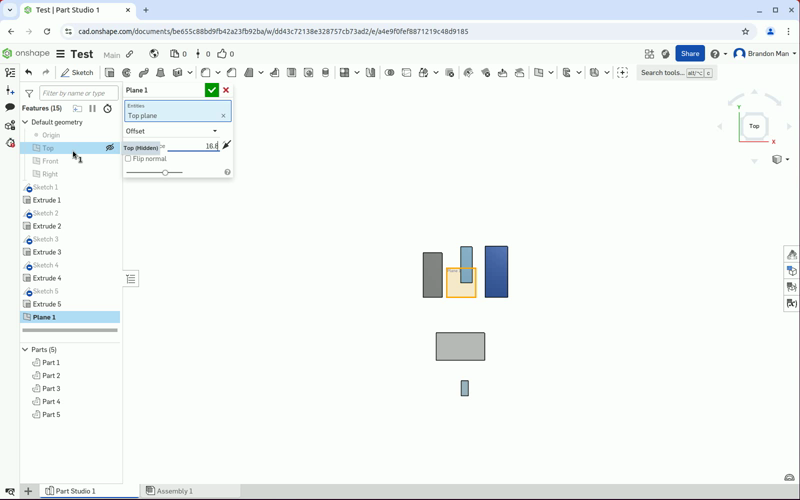
key(enter, 2)
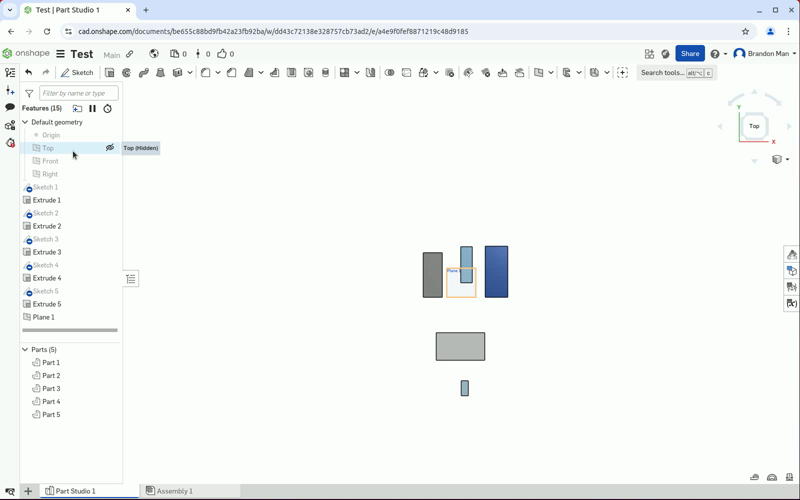
key(shift+s)
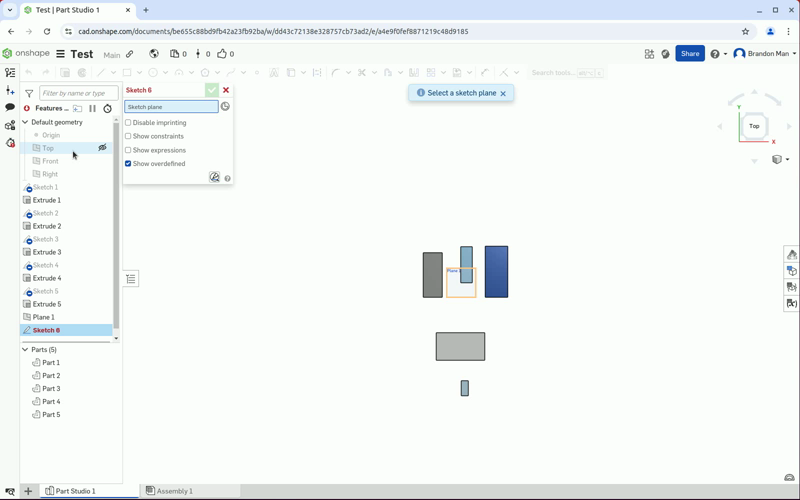
mouse_move(69, 319)
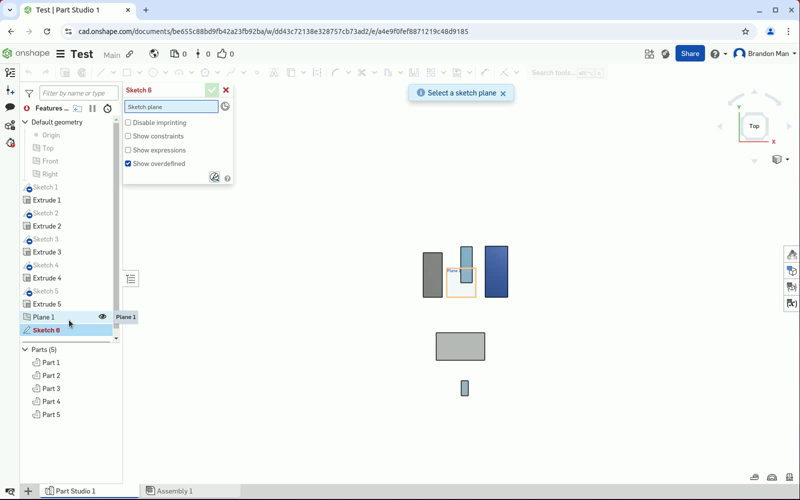
click(69, 319)
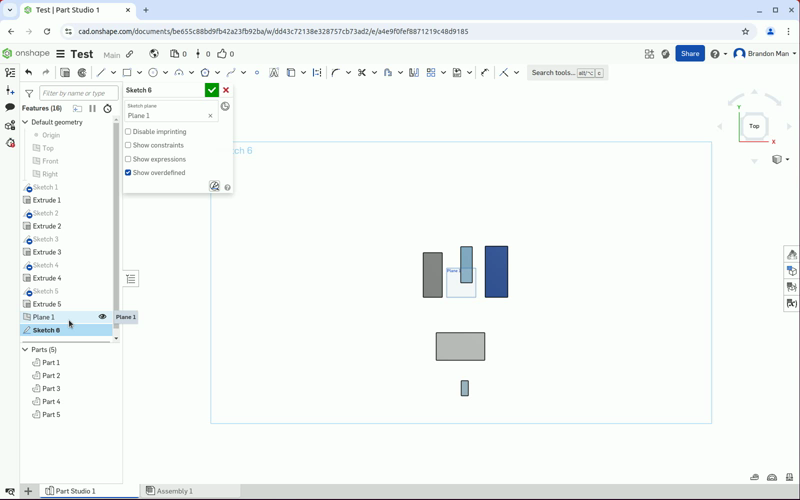
mouse_move(73, 352)
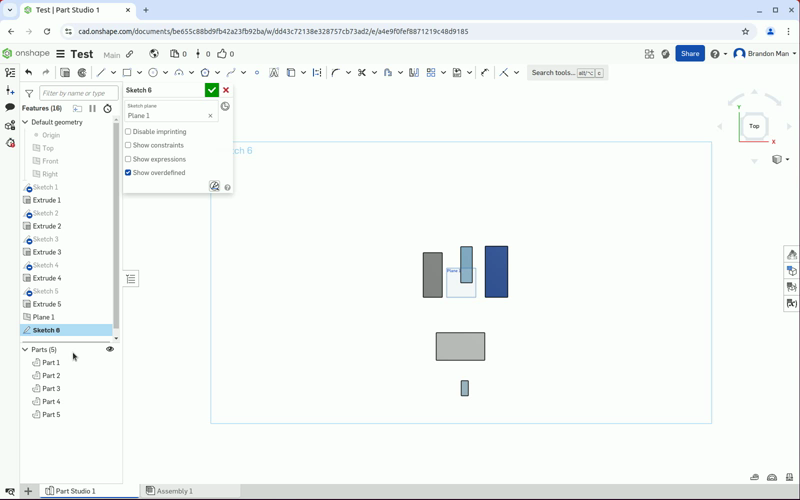
key(y)
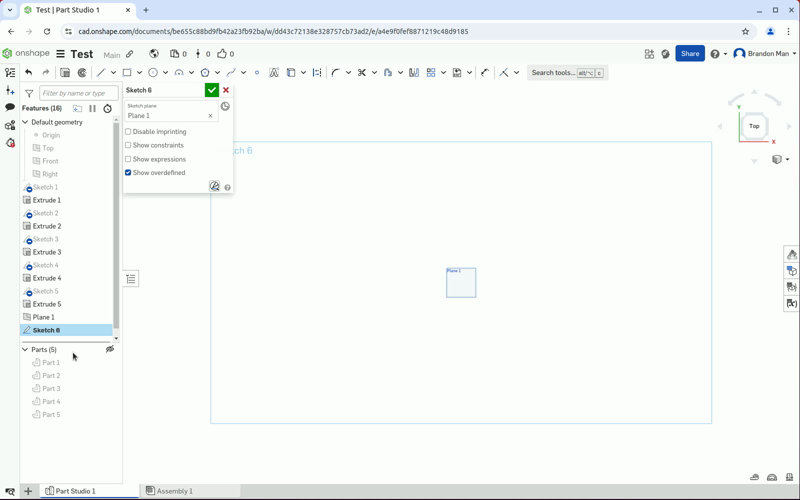
key(c)
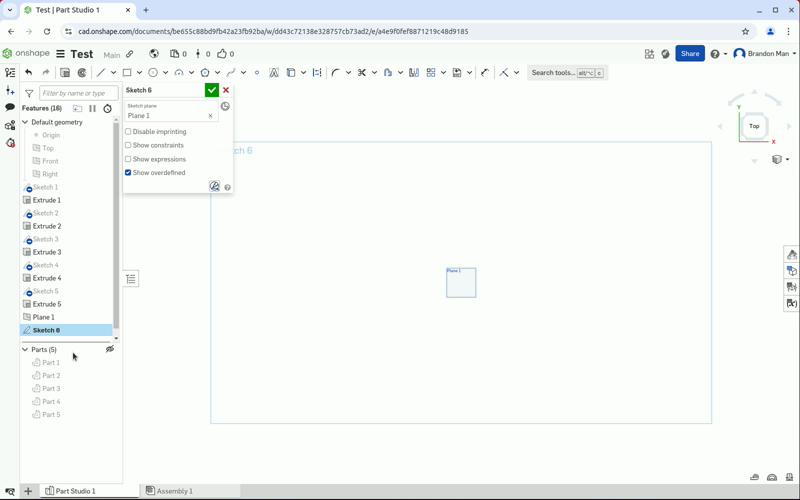
key_down(shift)
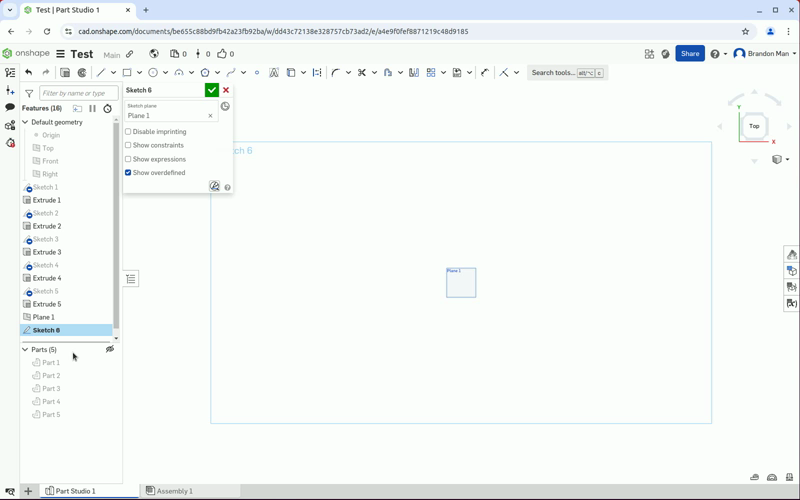
mouse_move(464, 388)
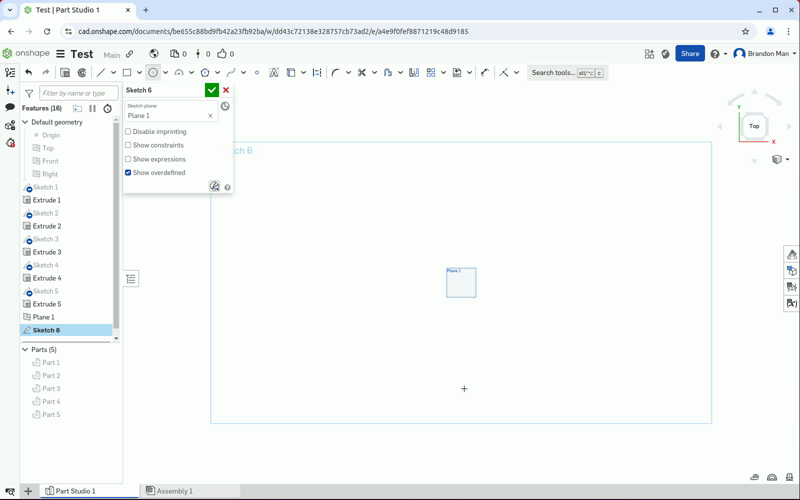
click(464, 388)
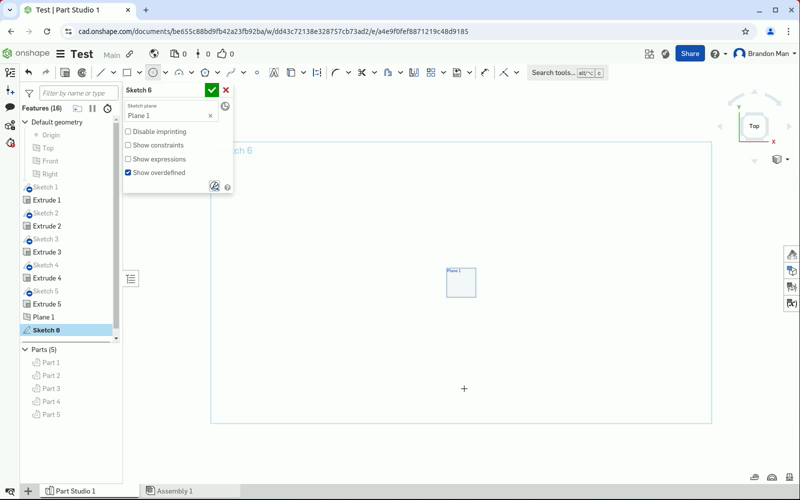
key_up(shift)
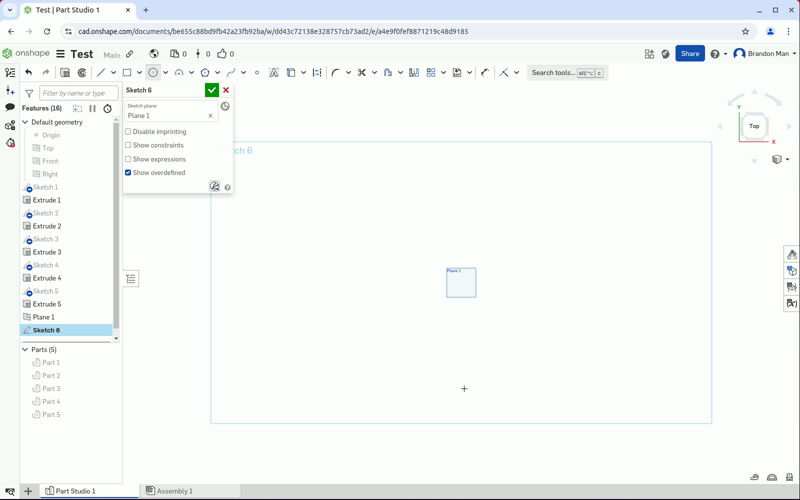
mouse_move(465, 388)
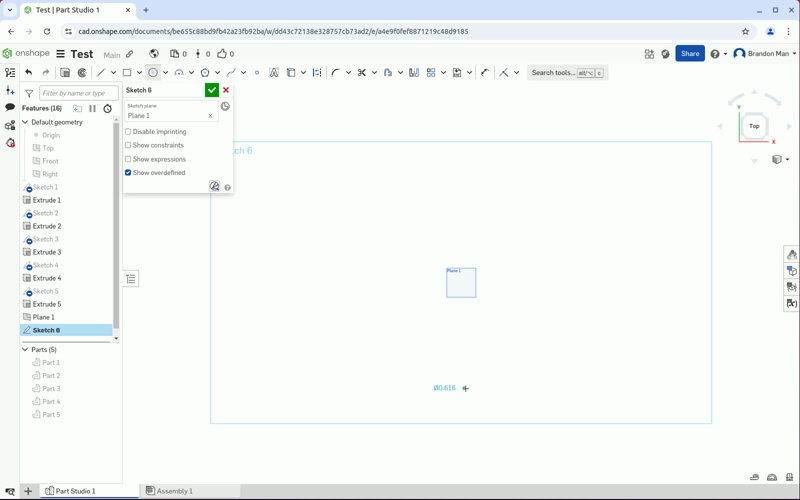
scroll(6)
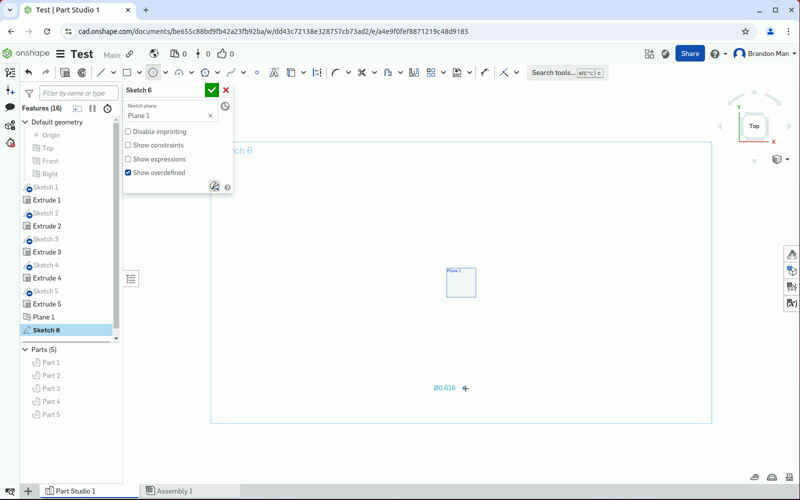
scroll(6)
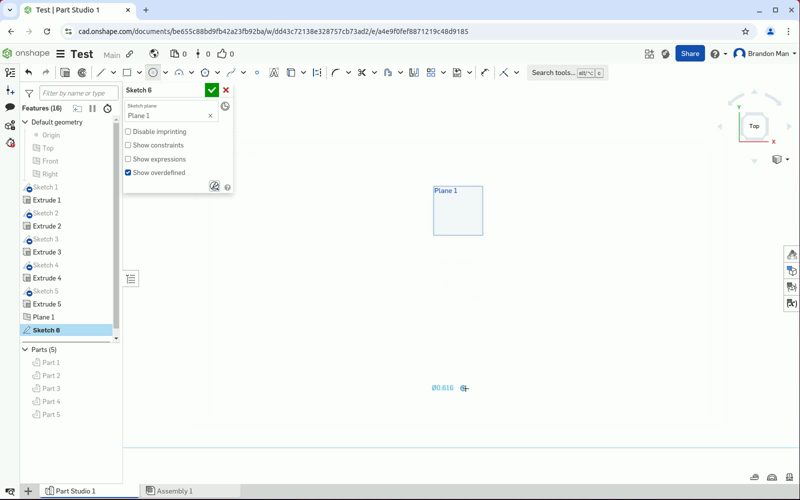
scroll(6)
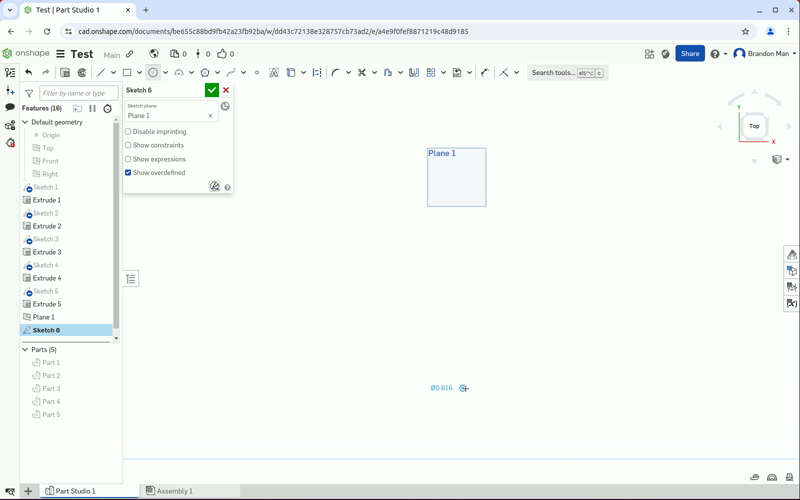
scroll(6)
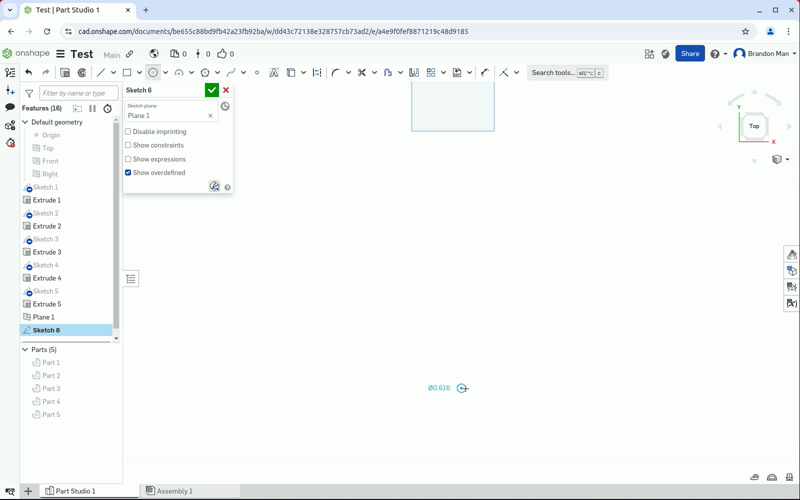
scroll(6)
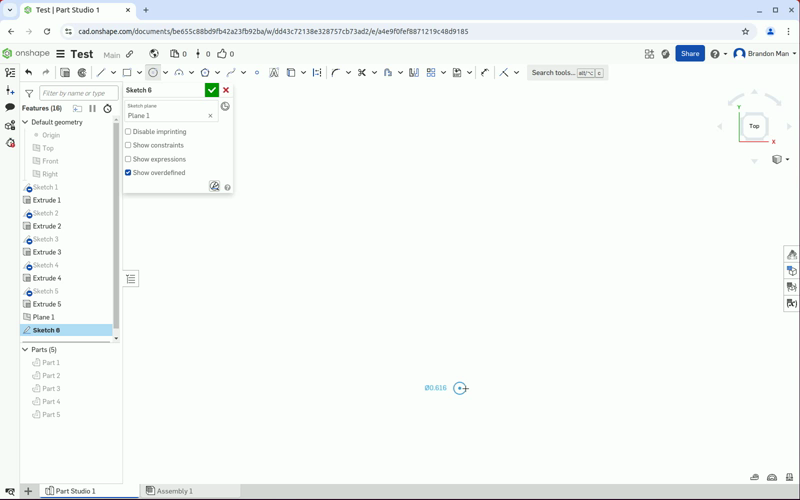
scroll(6)
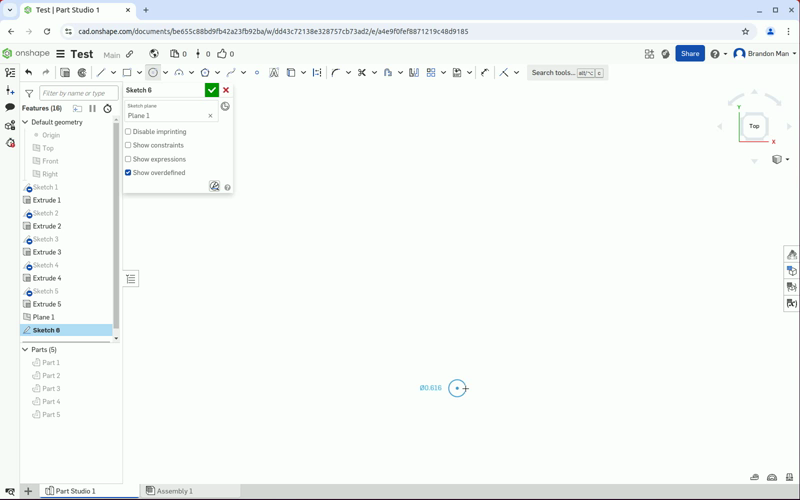
scroll(6)
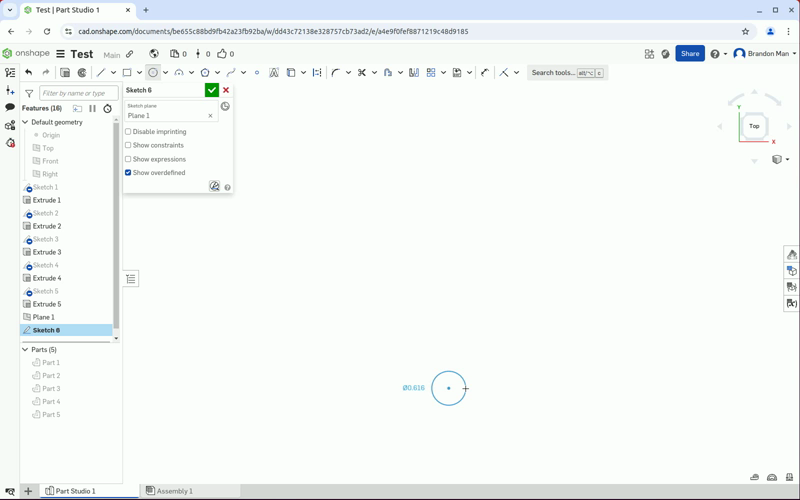
click(465, 388)
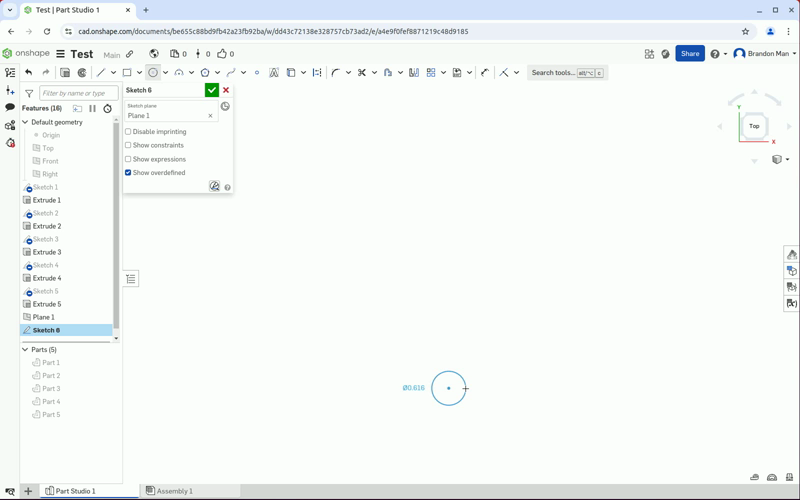
scroll(-6)
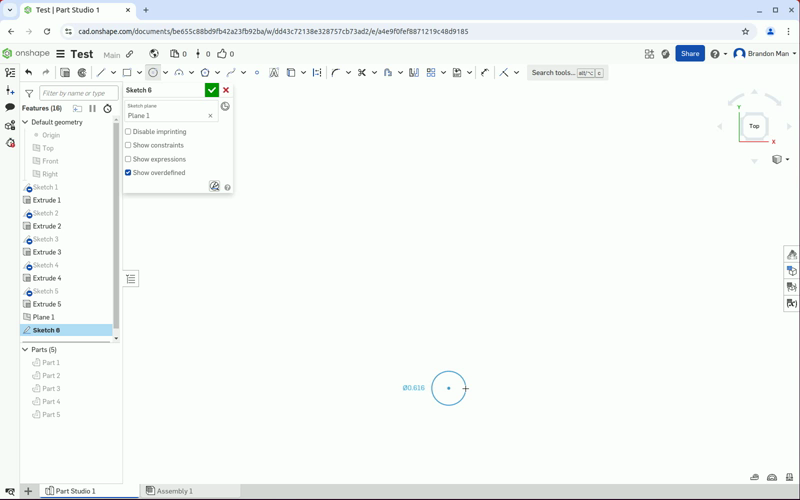
scroll(-6)
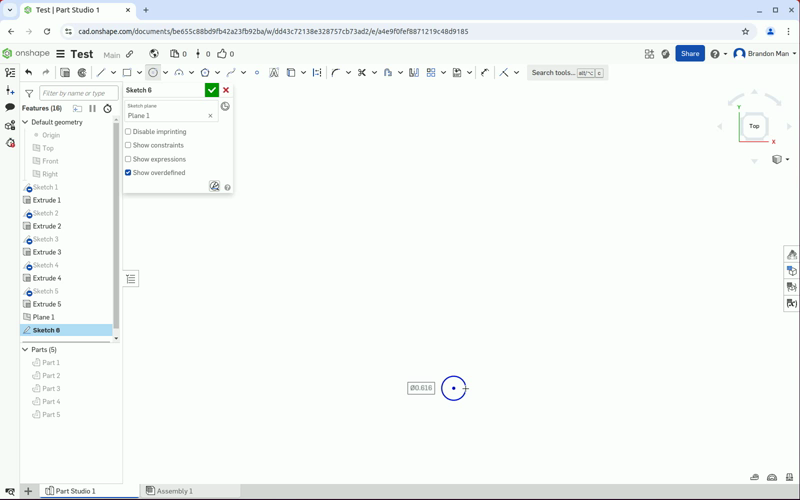
scroll(-6)
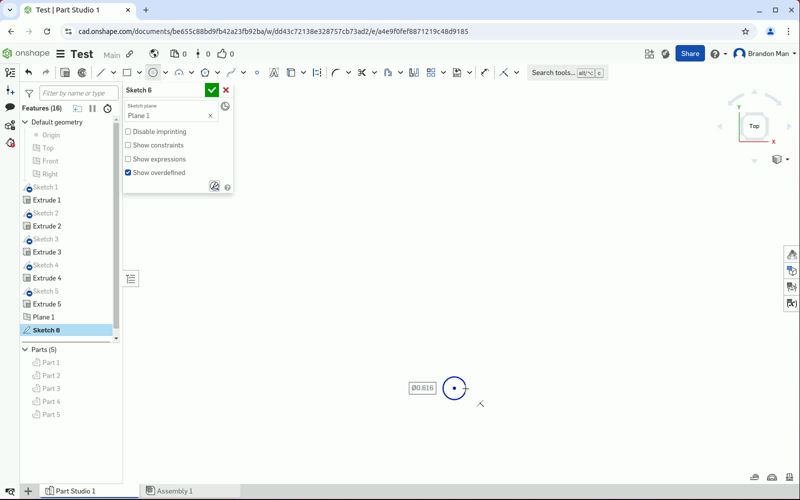
scroll(-6)
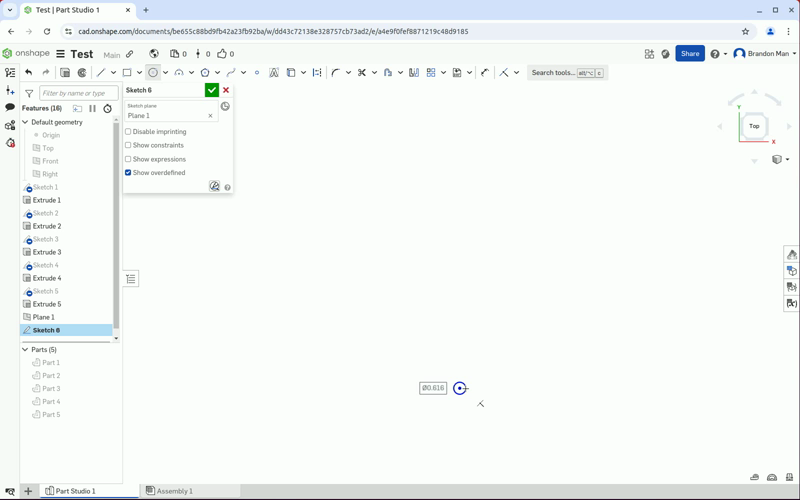
scroll(-6)
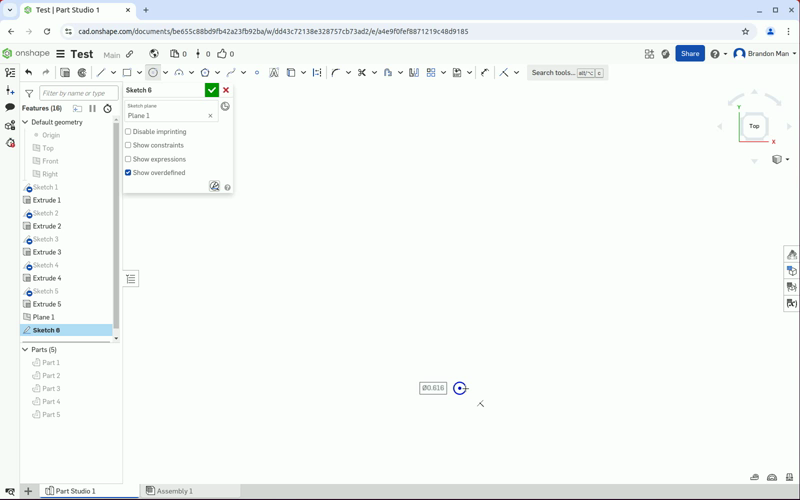
scroll(-6)
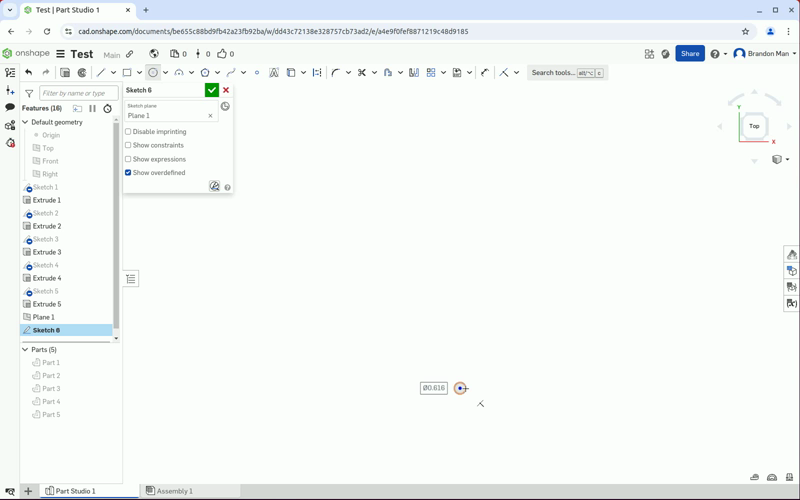
scroll(-6)
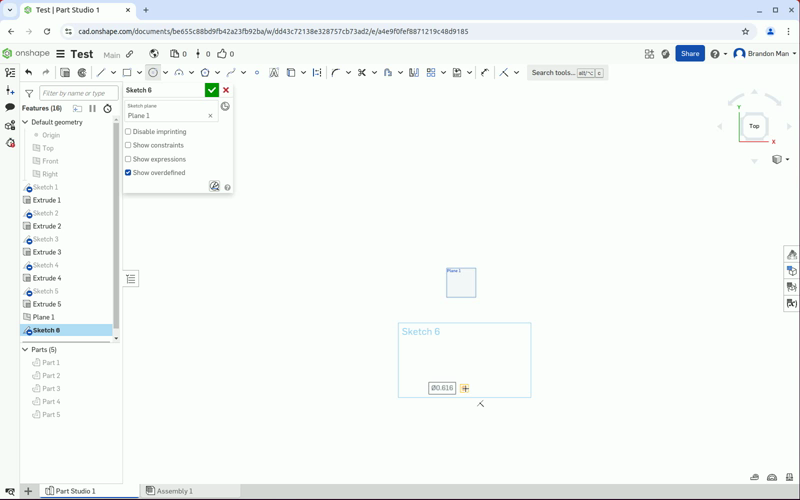
key(esc)
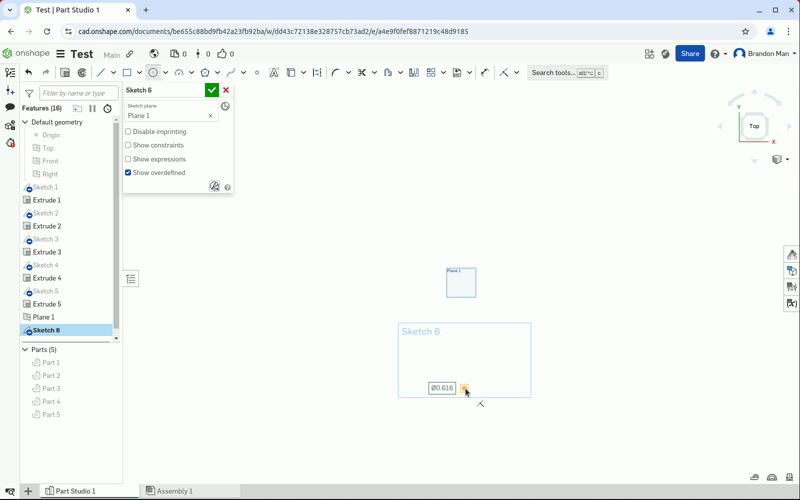
mouse_move(465, 388)
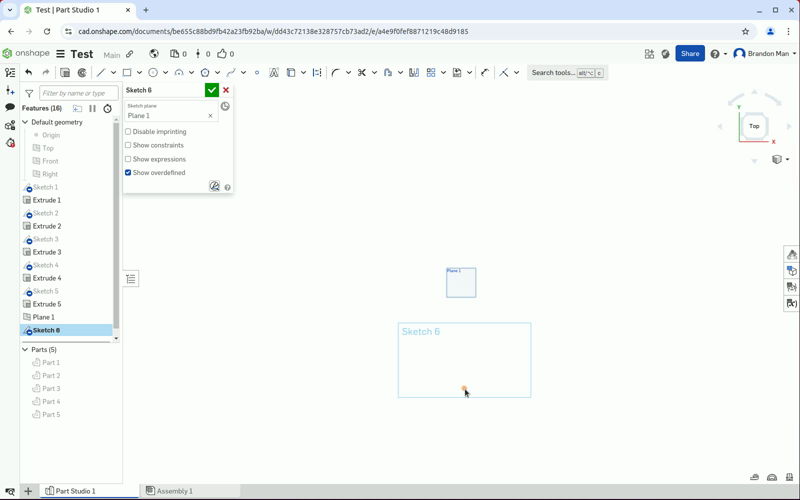
scroll(6)
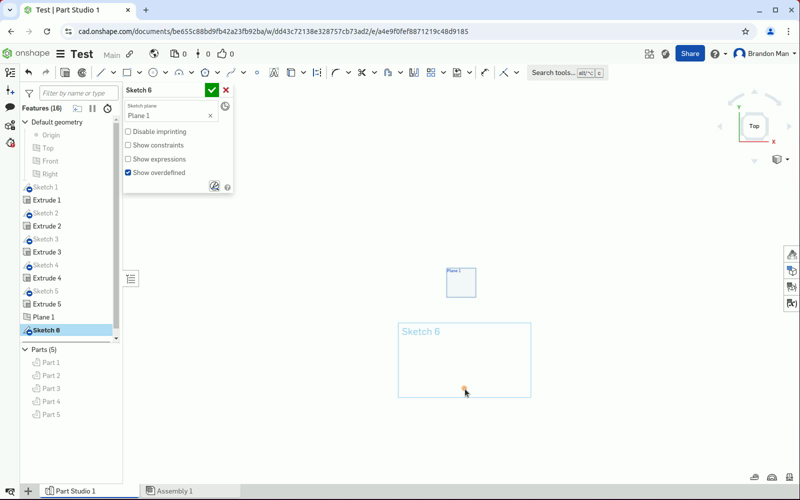
scroll(6)
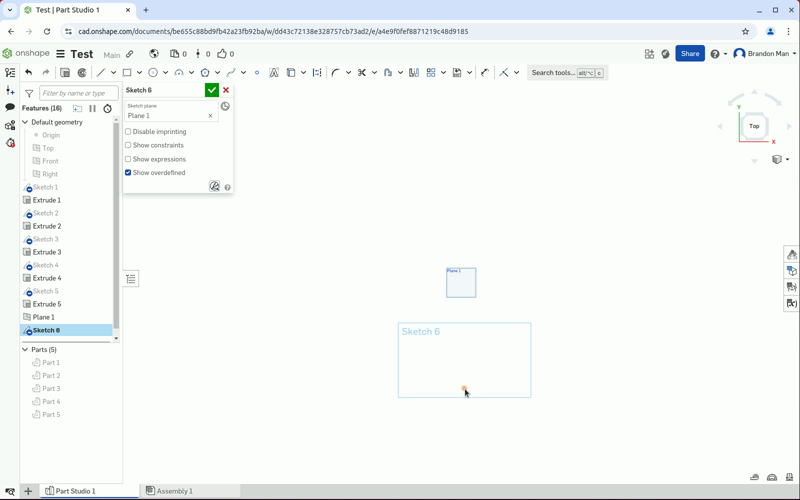
scroll(6)
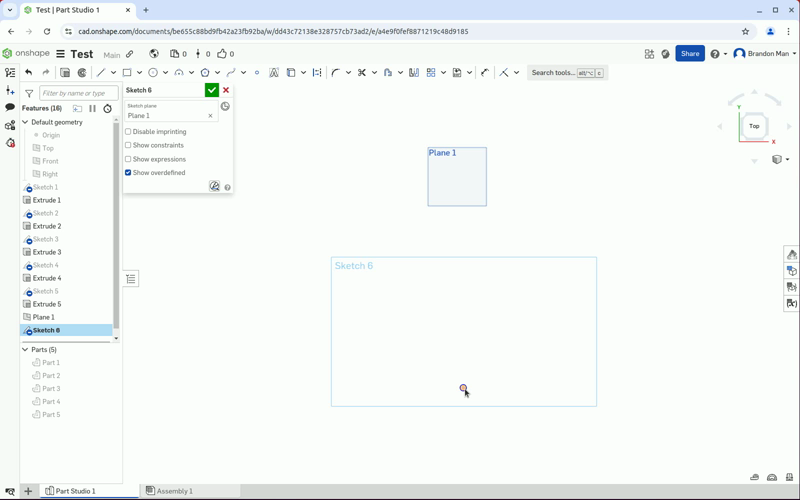
scroll(6)
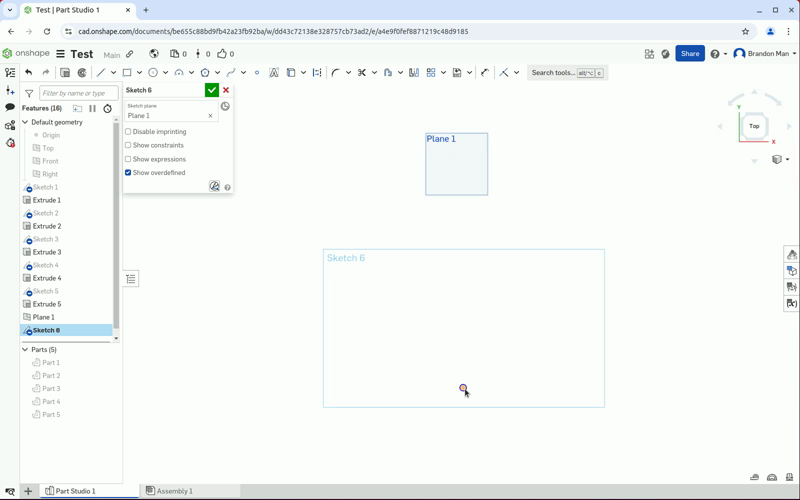
scroll(6)
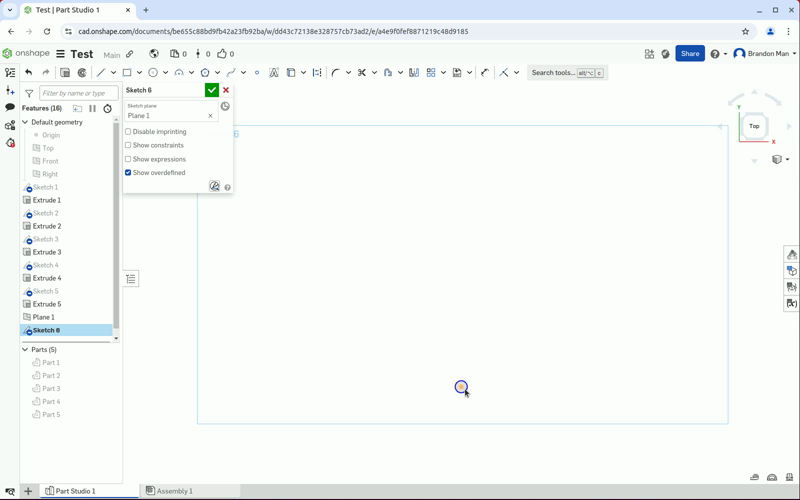
scroll(6)
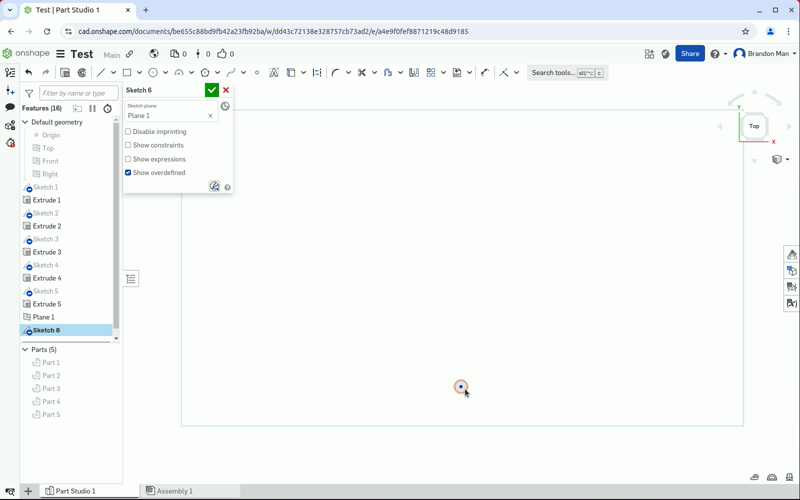
scroll(6)
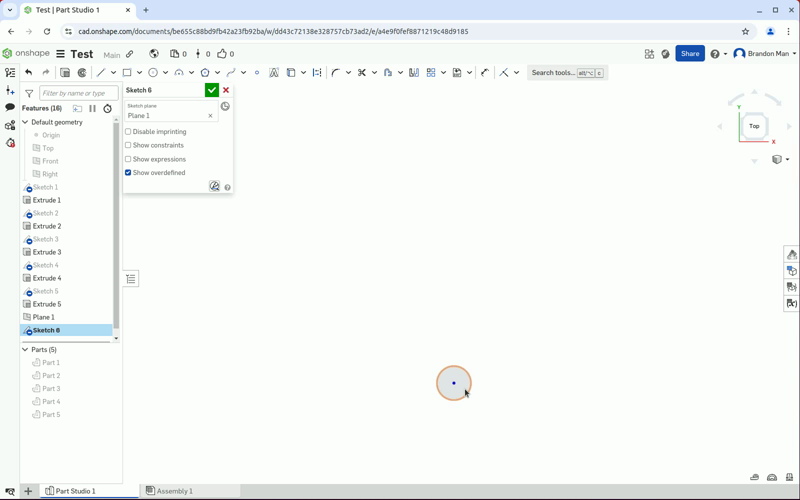
click(465, 388)
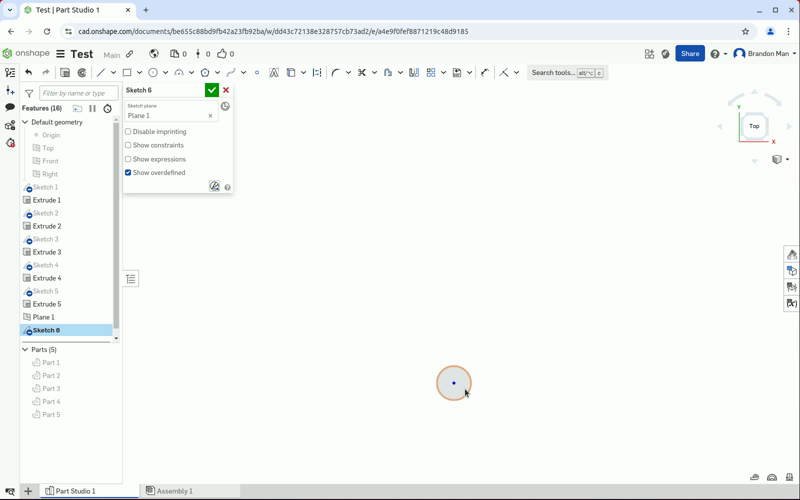
scroll(-6)
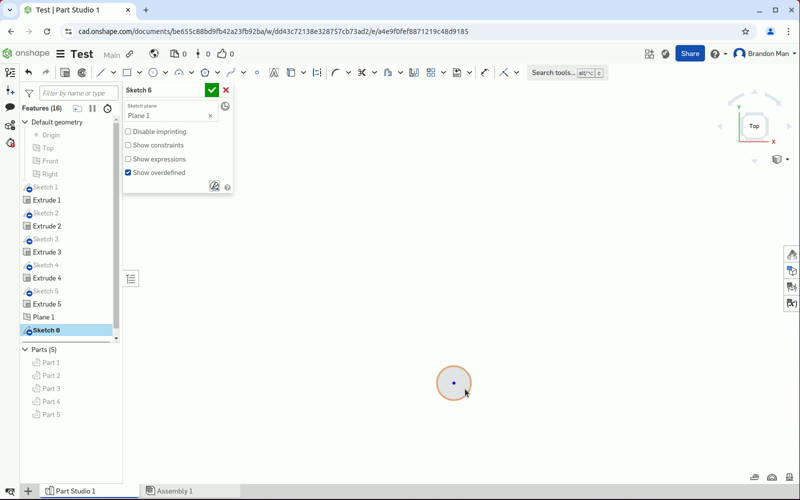
scroll(-6)
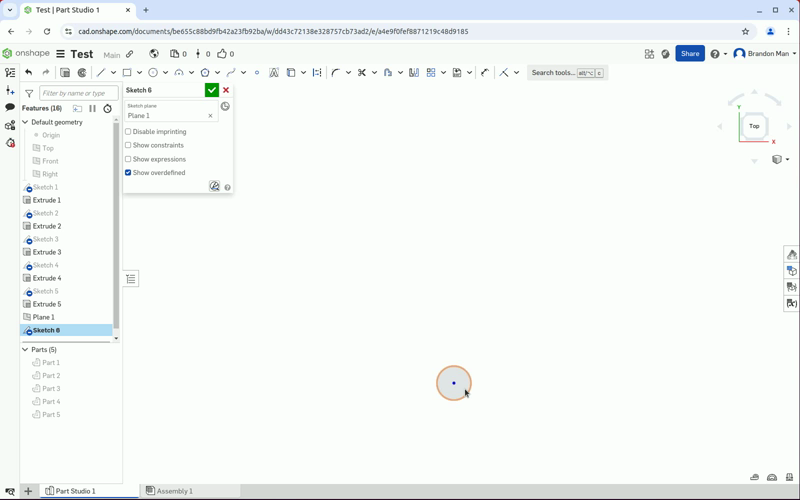
scroll(-6)
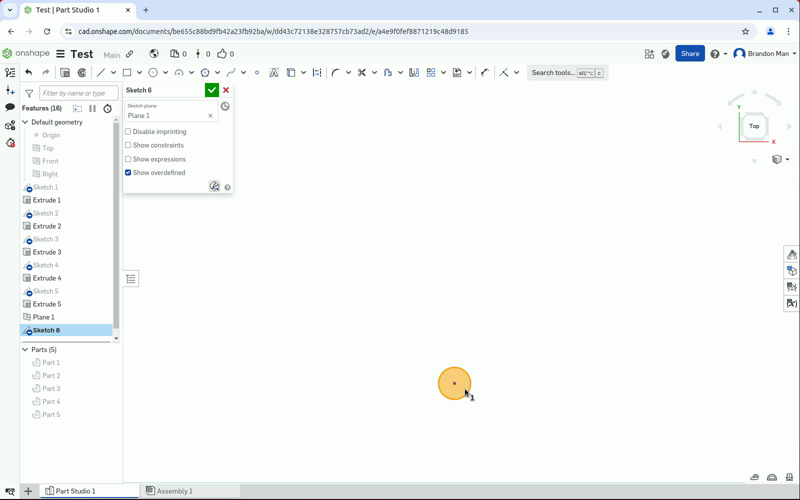
scroll(-6)
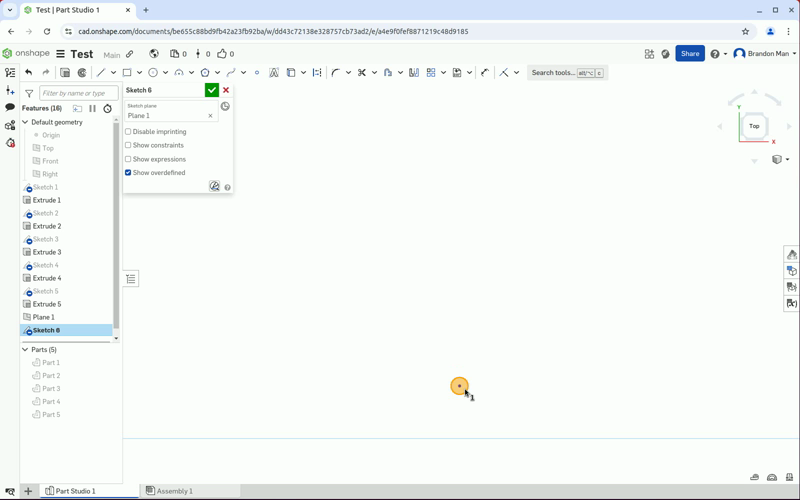
scroll(-6)
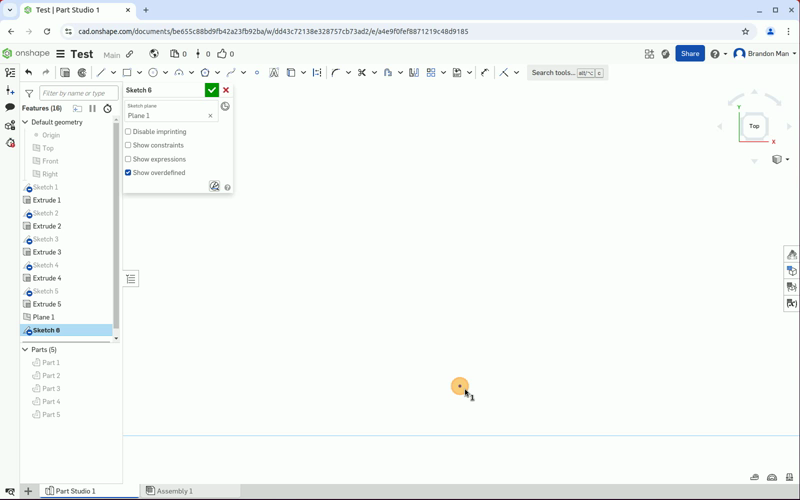
scroll(-6)
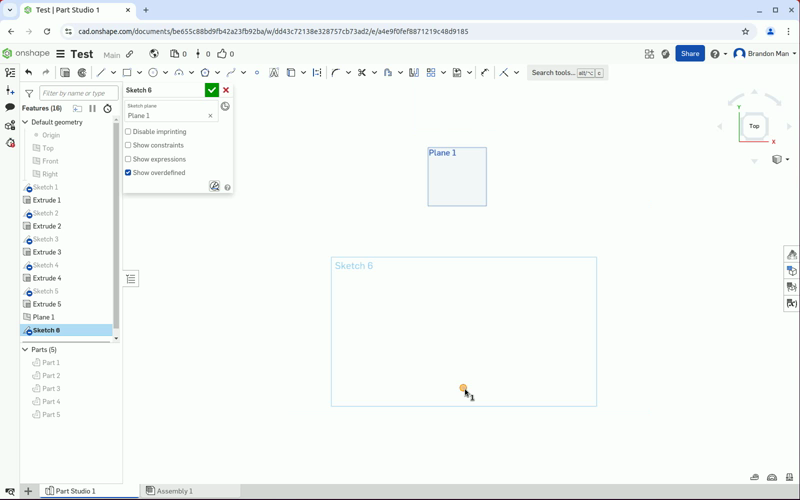
scroll(-6)
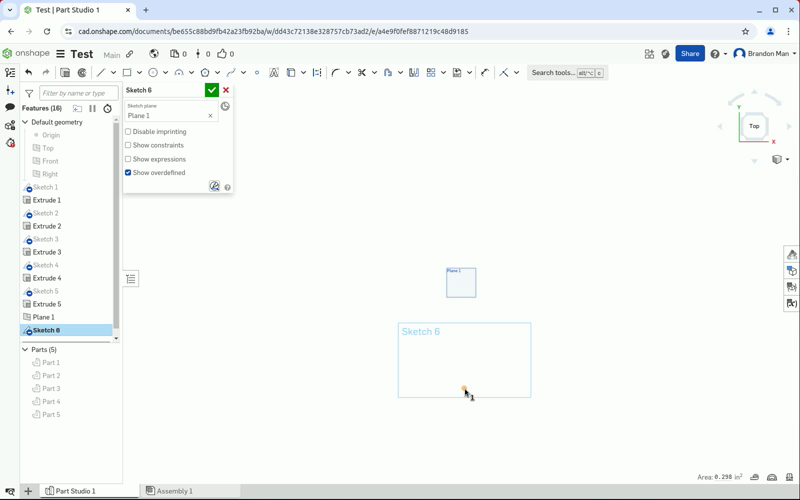
mouse_move(73, 352)
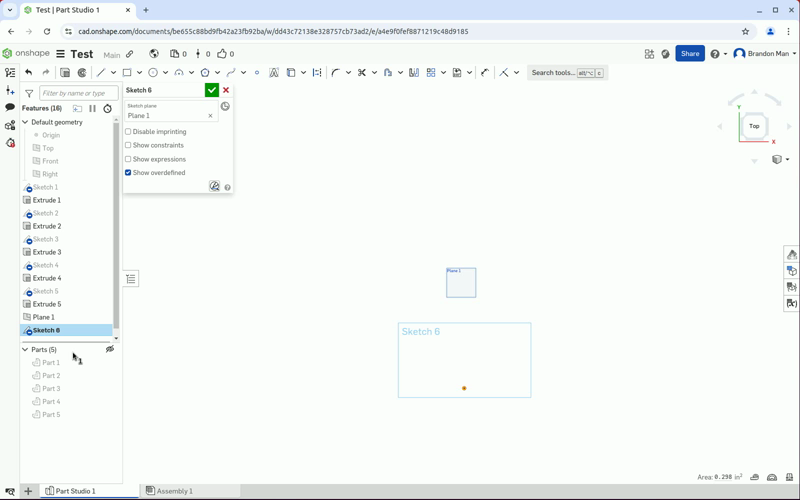
key(shift+y)
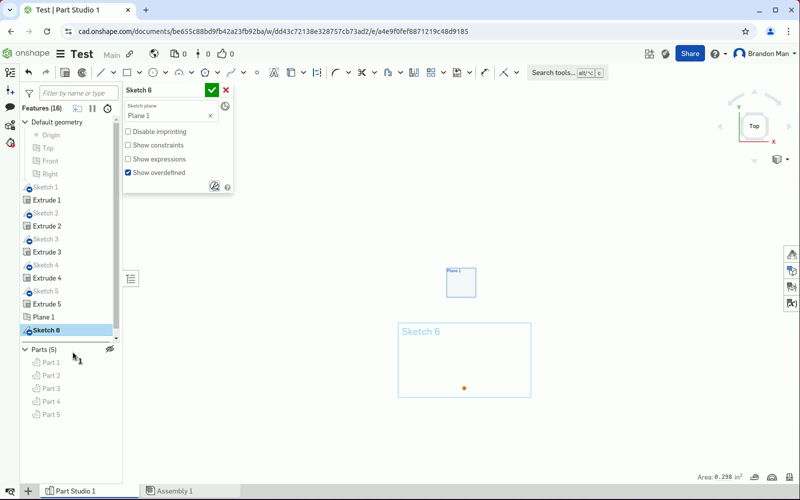
key(shift+e)
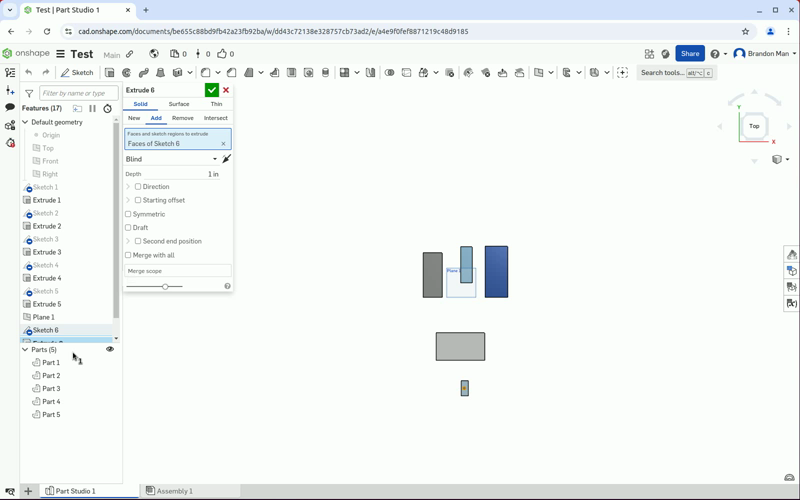
mouse_move(143, 106)
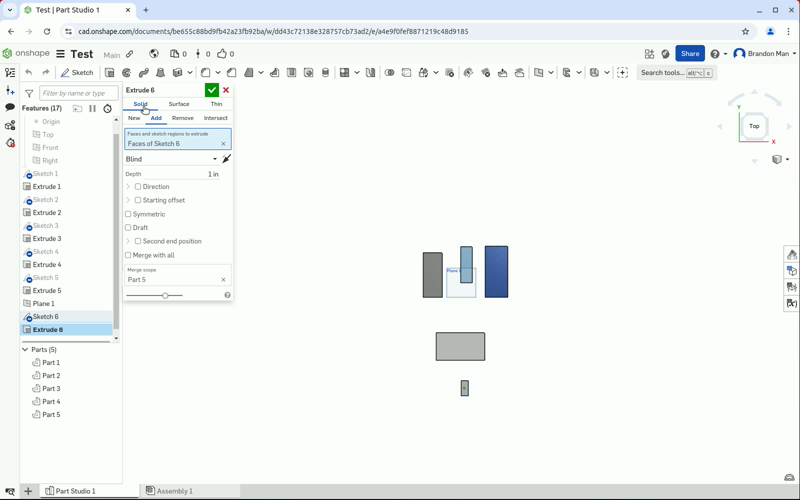
click(143, 106)
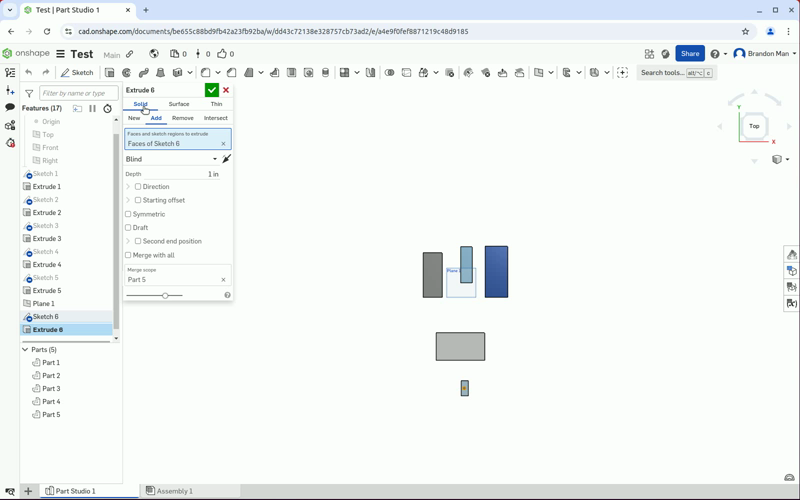
mouse_move(186, 120)
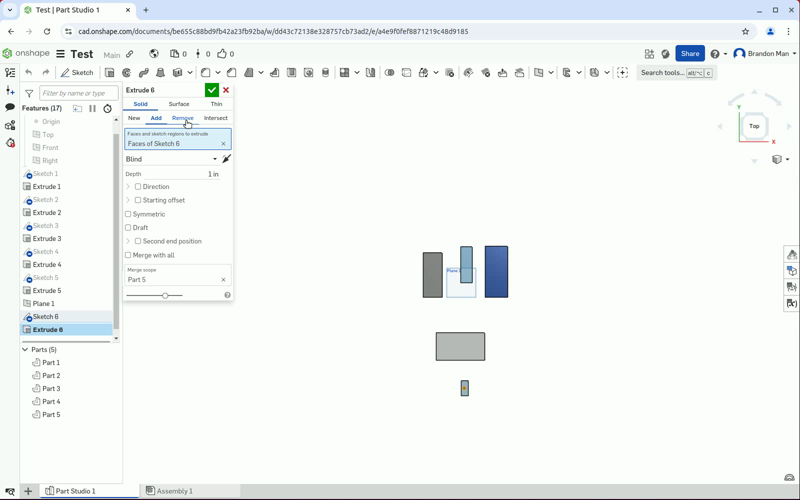
click(186, 120)
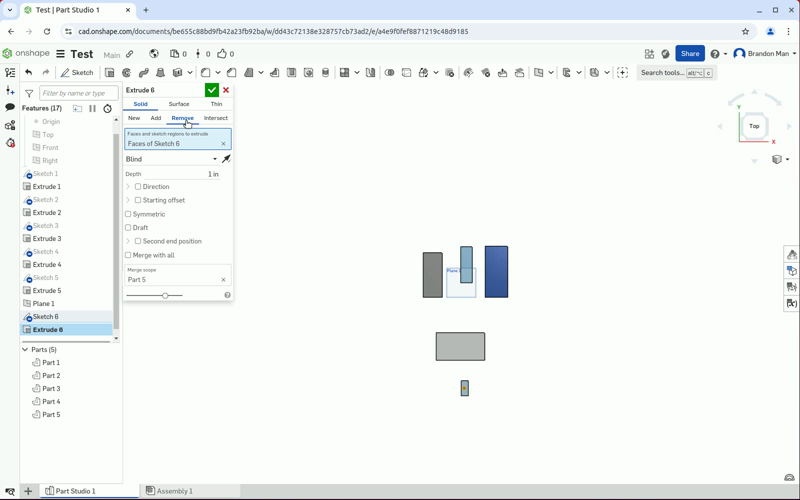
key(tab, 4)
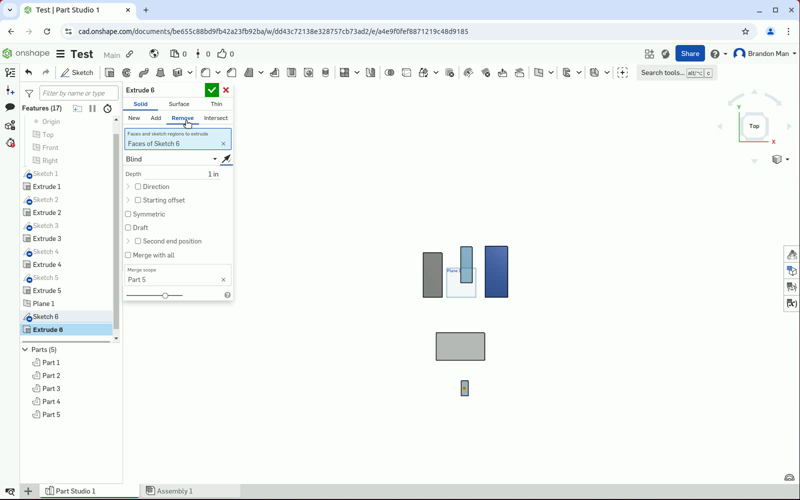
text(0.722)
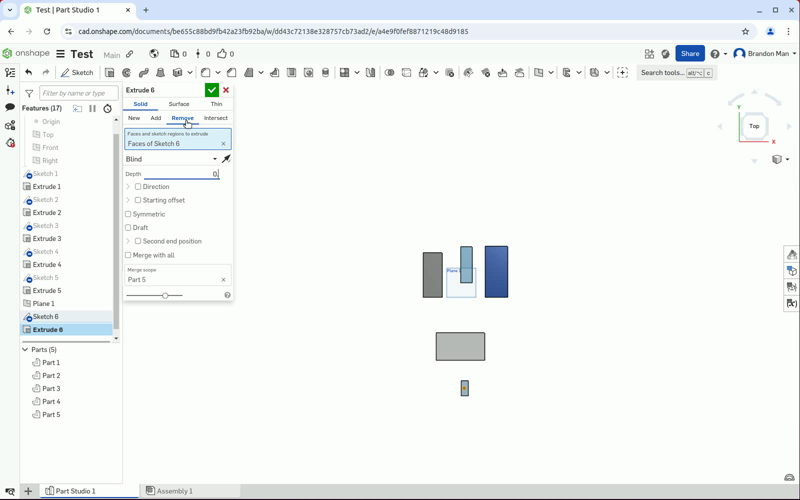
key(tab, 6)
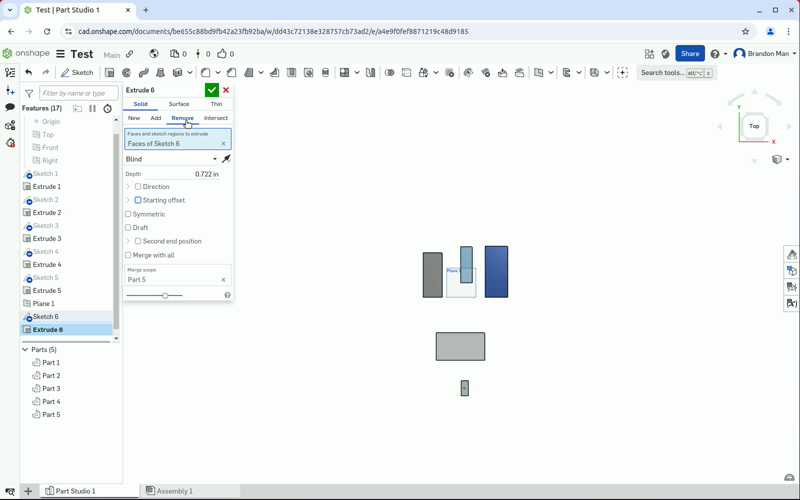
key(space)
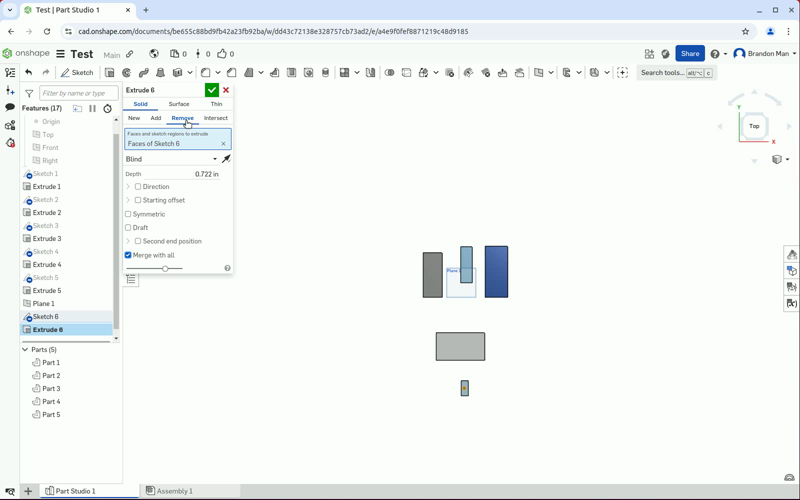
key(enter)
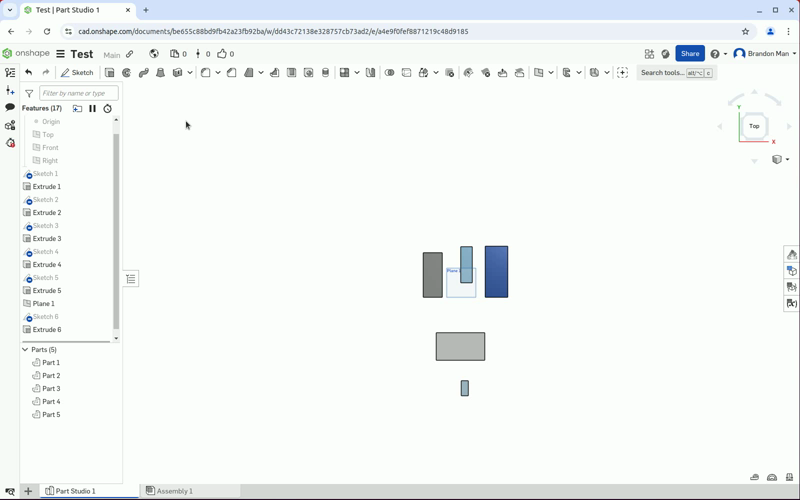
key(shift+h)
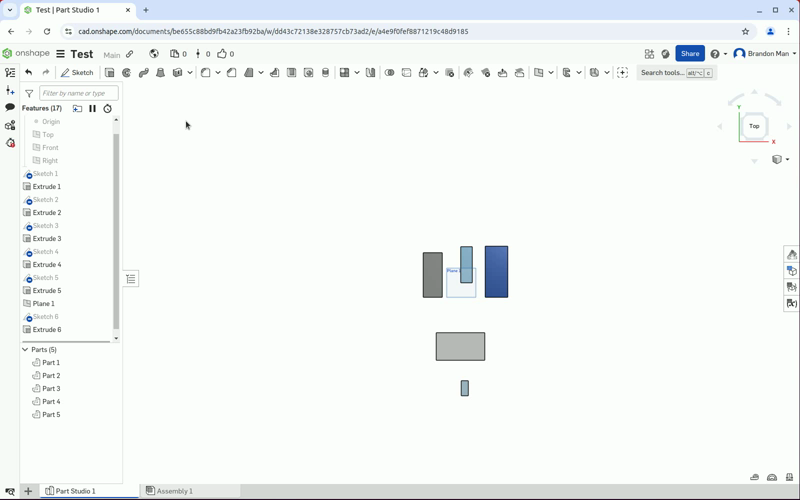
key(shift+h)
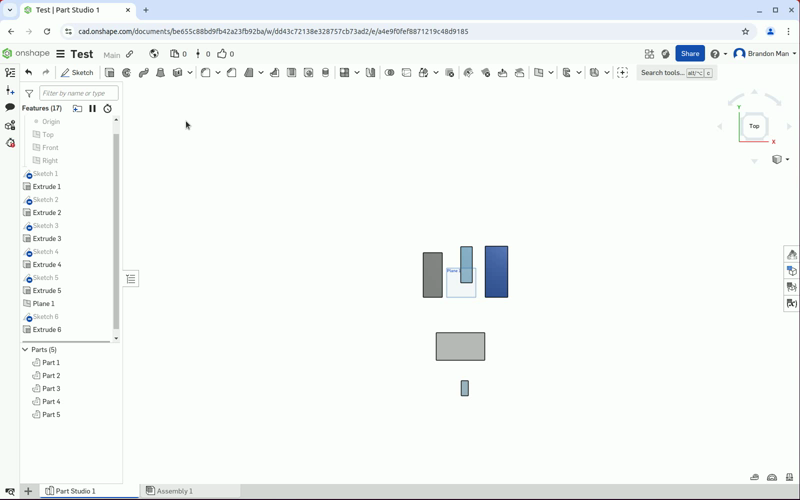
key(shift+7)
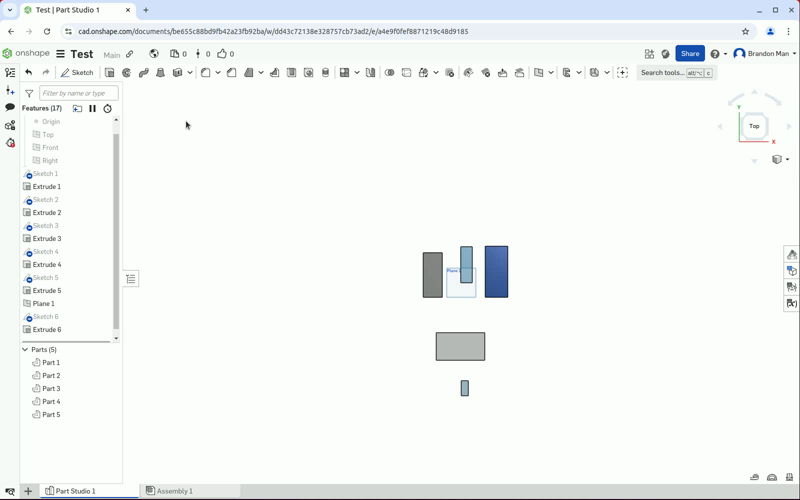
key(up, 3)
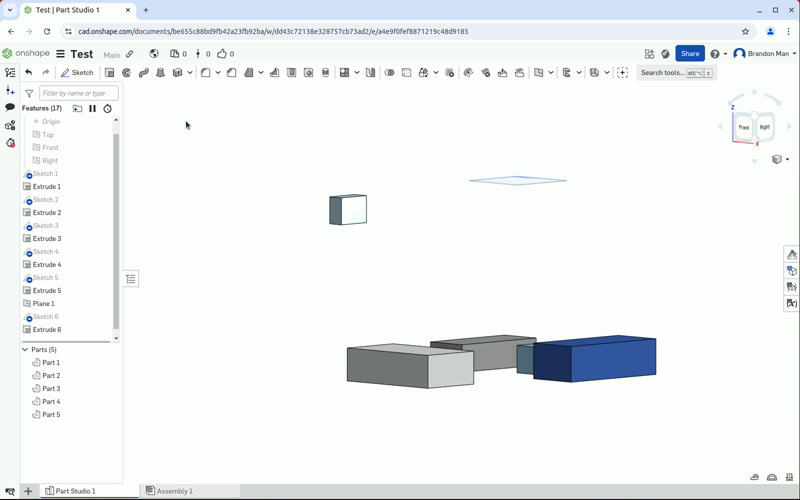
key(left, 3)
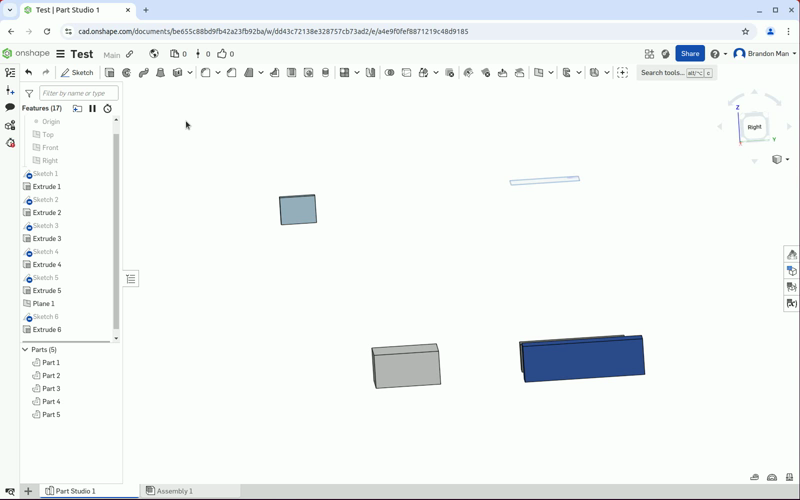
key(right, 3)
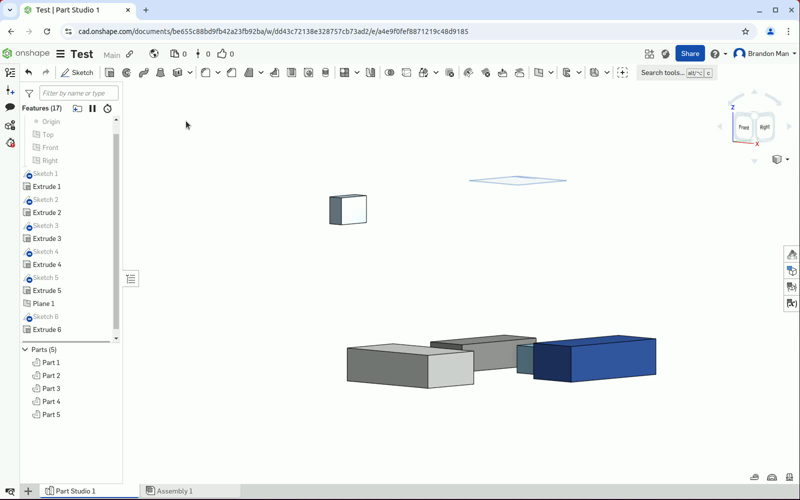
key(down, 3)
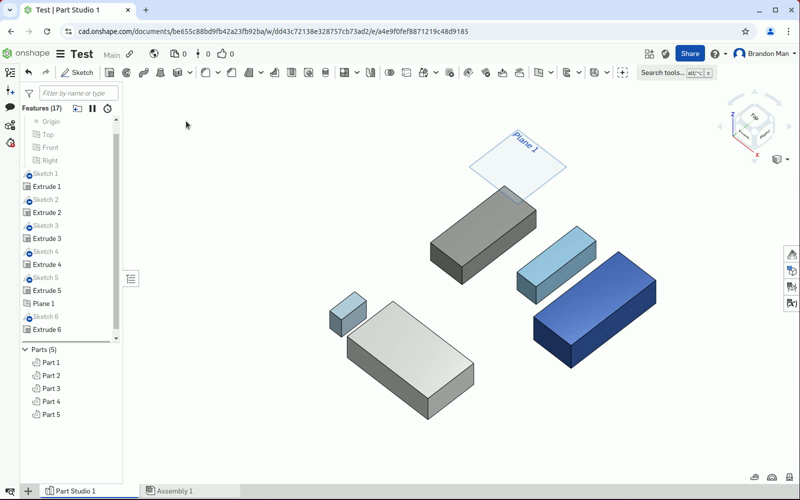
mouse_move(69, 176)
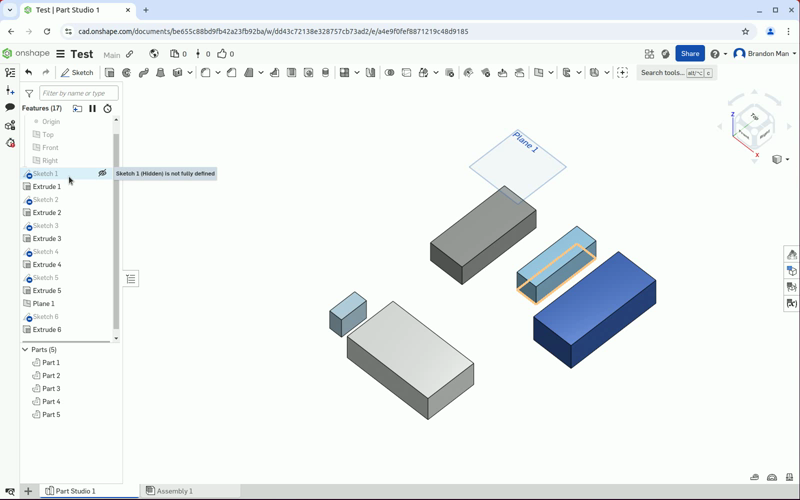
click(69, 176)